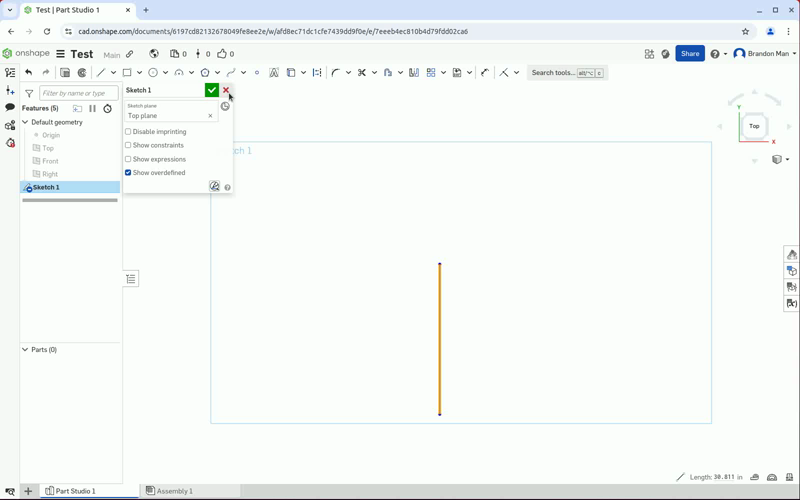
key(shift+h)
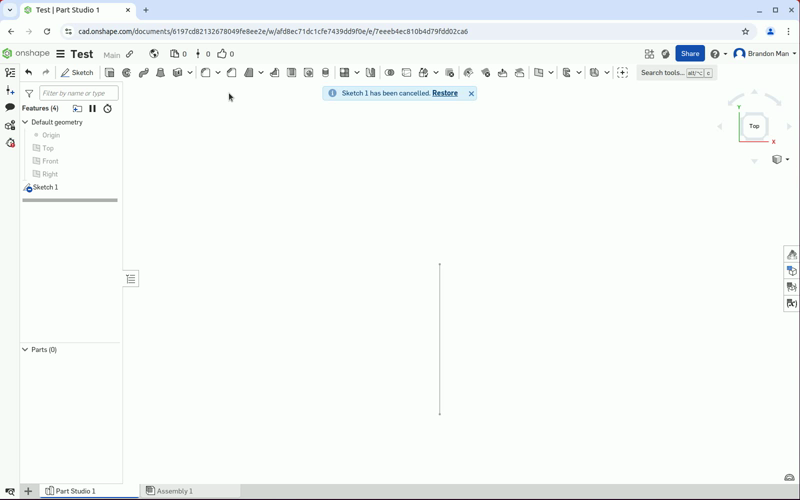
mouse_move(73, 352)
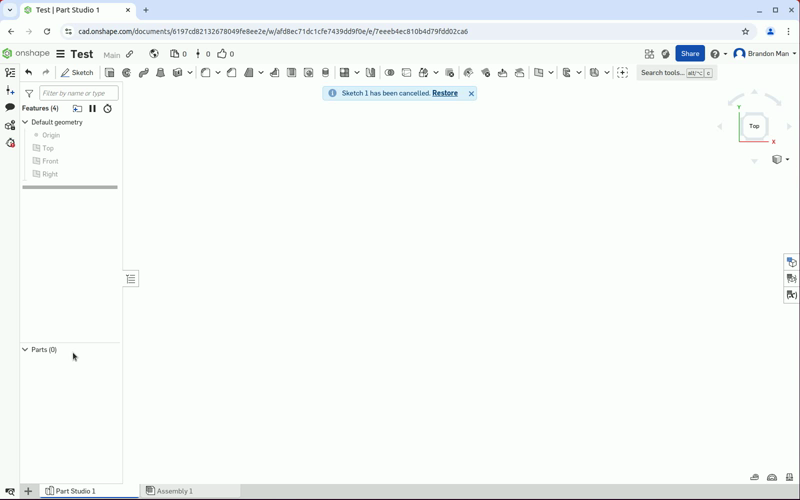
key(y)
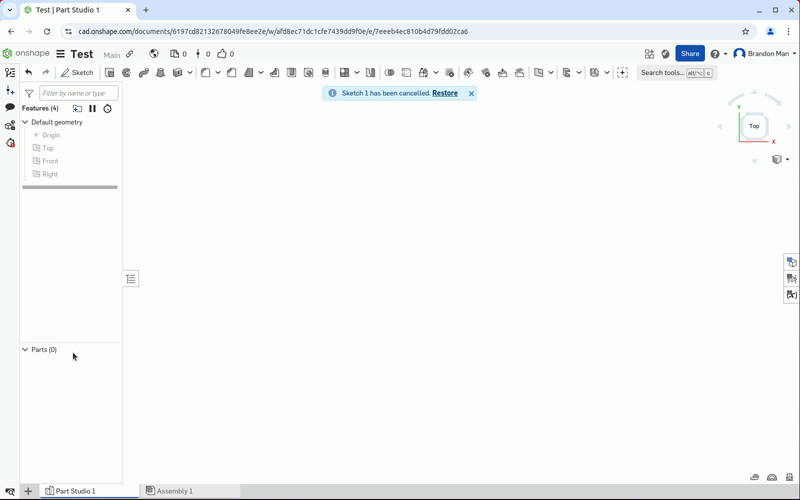
key(shift+p)
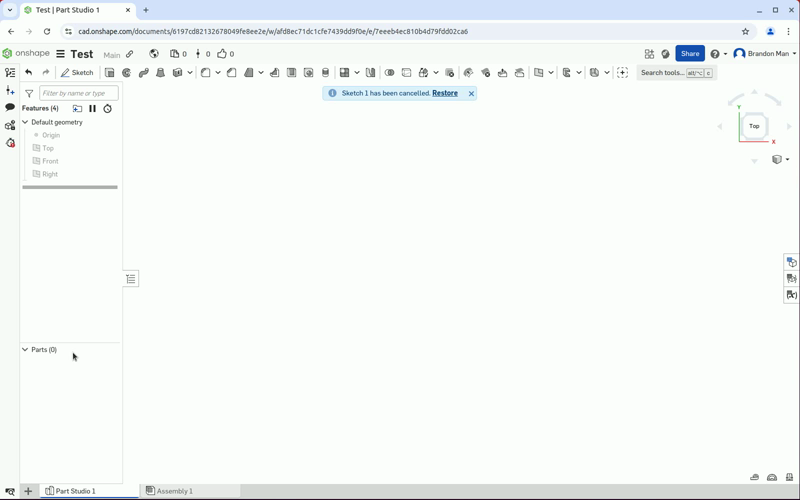
key(space)
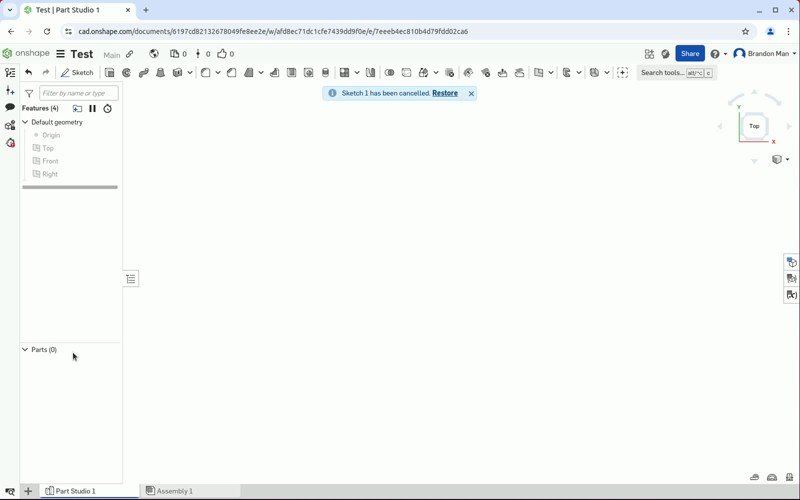
key_down(shift)
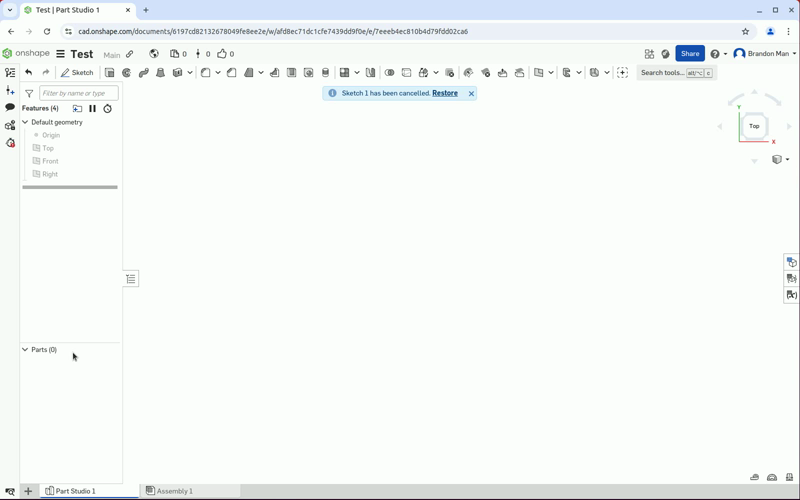
key(up)
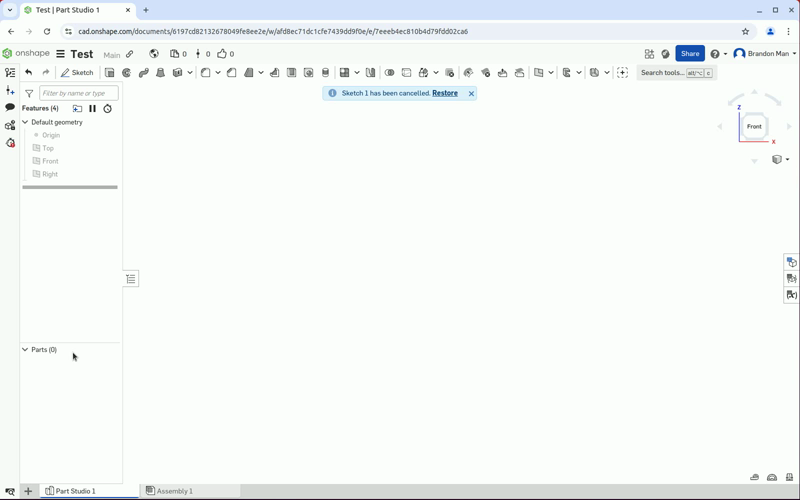
key_up(shift)
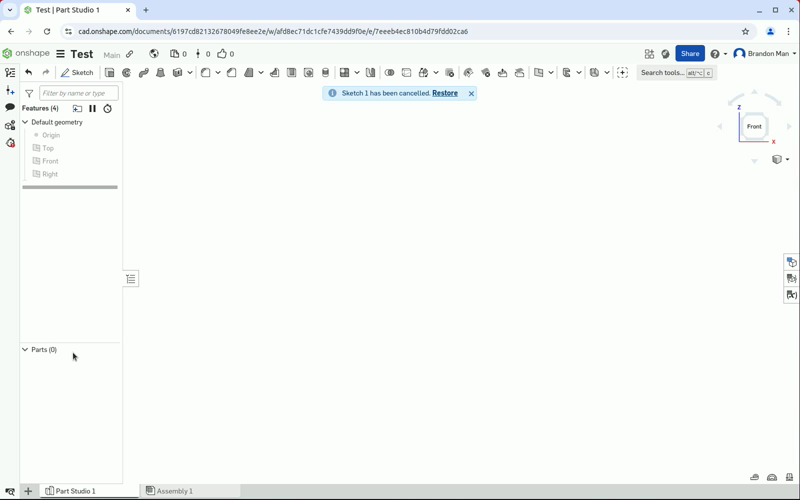
mouse_move(73, 352)
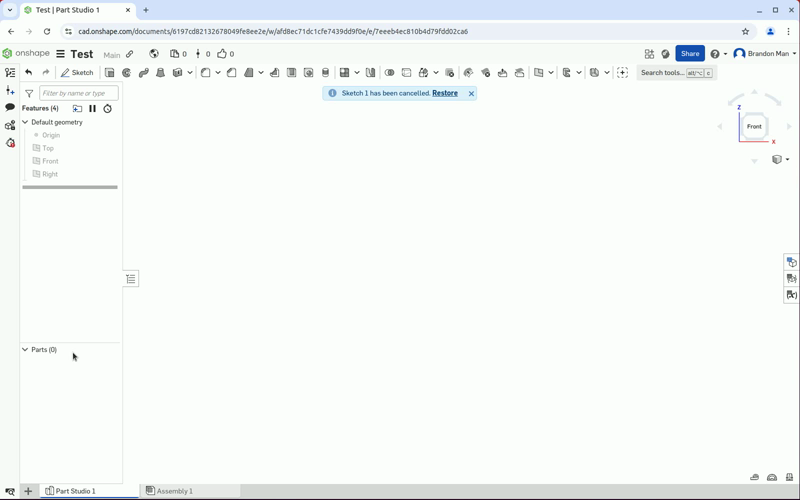
key(shift+y)
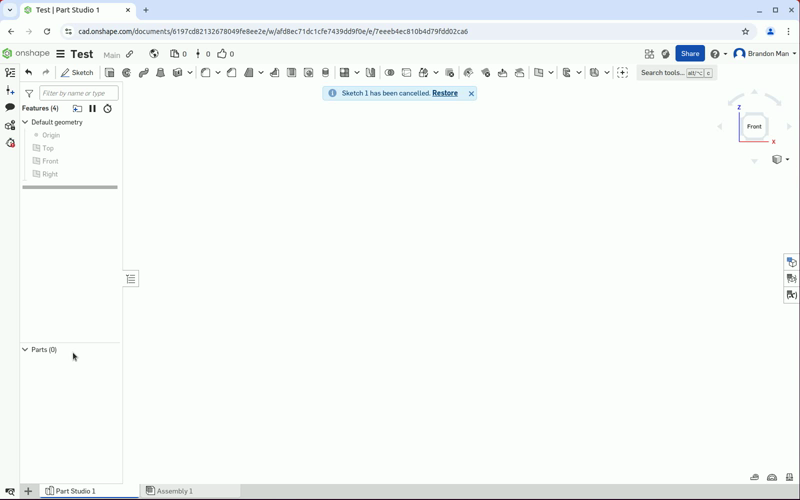
key(shift+s)
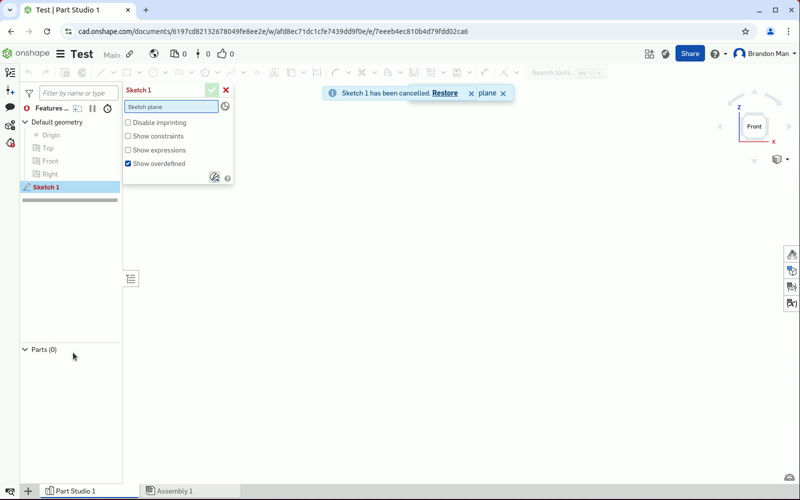
mouse_move(73, 163)
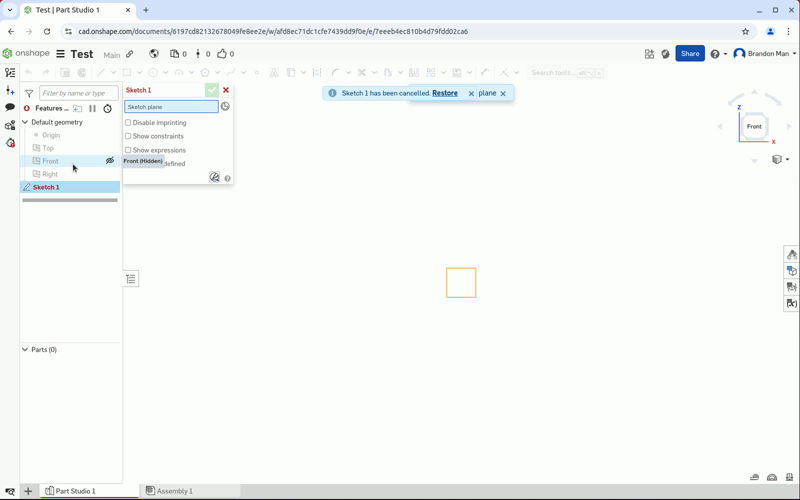
click(73, 163)
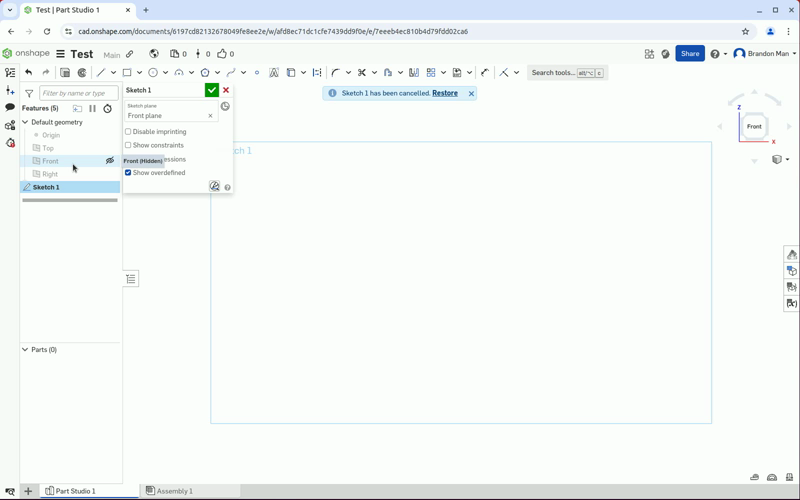
mouse_move(73, 352)
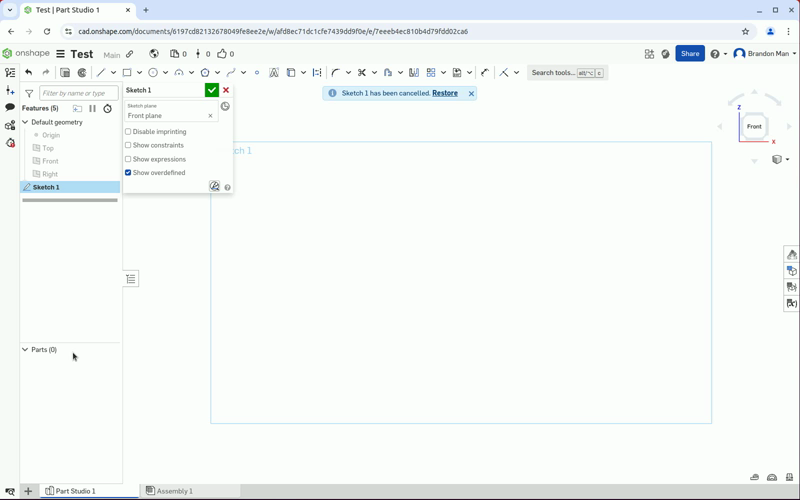
key(y)
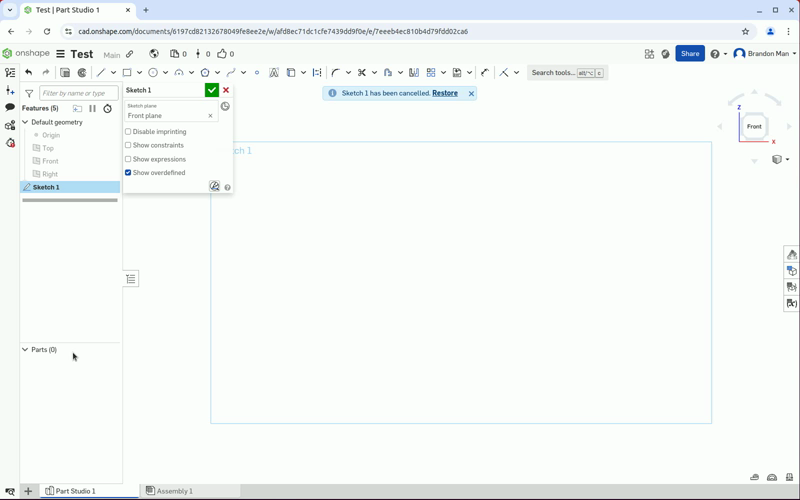
key(l)
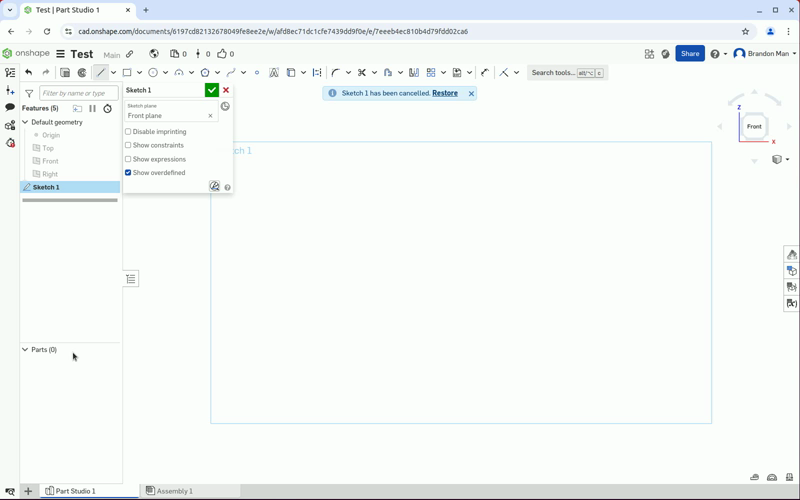
key_down(shift)
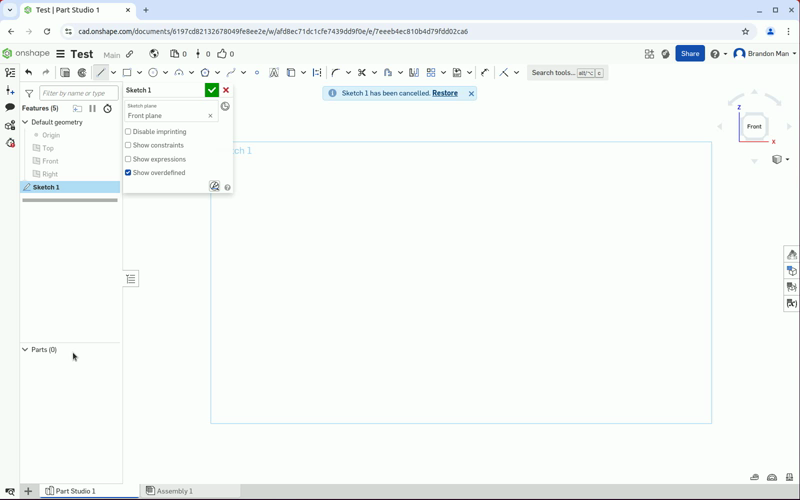
mouse_move(403, 316)
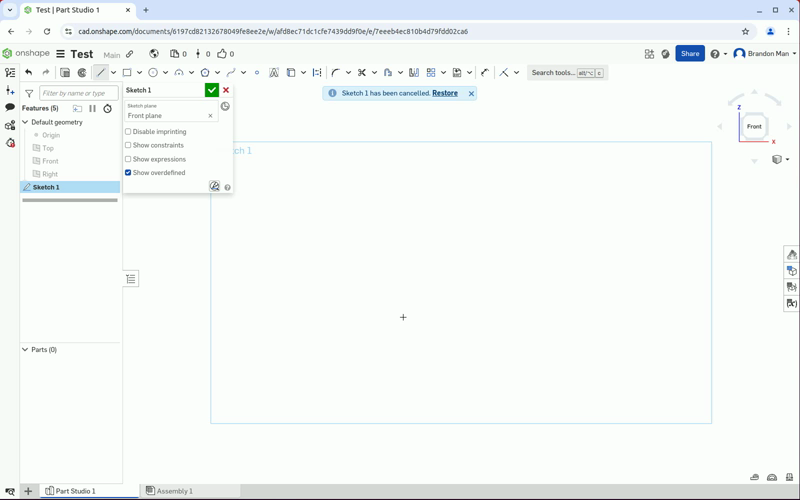
click(403, 316)
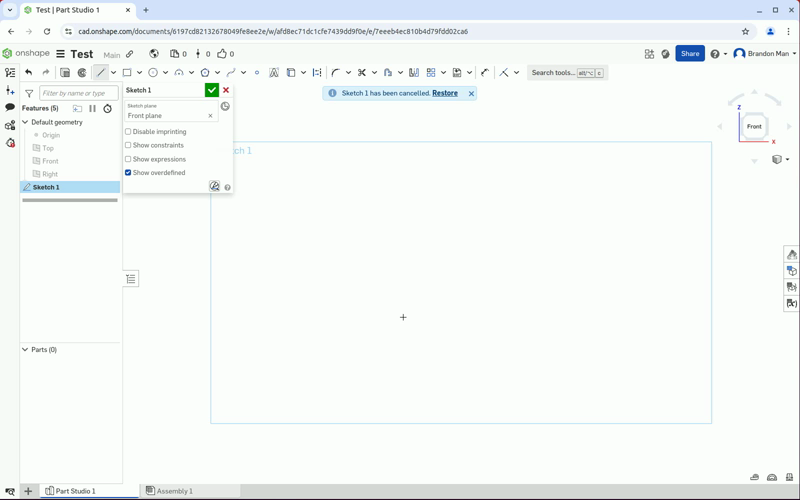
key_up(shift)
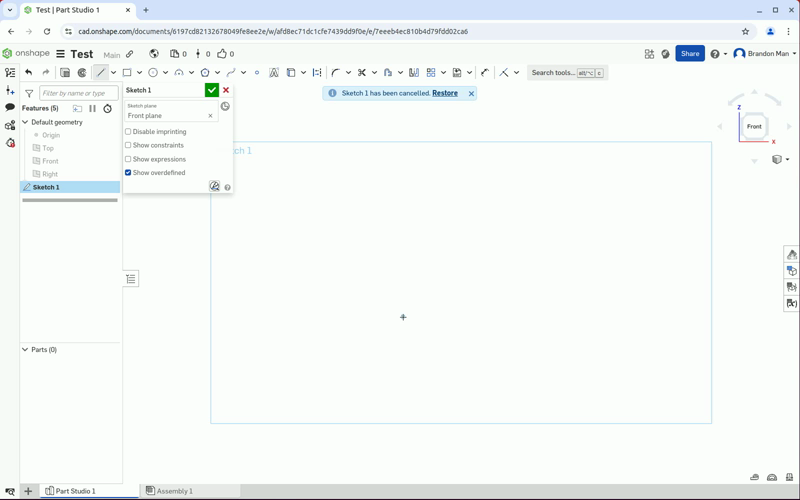
key_down(shift)
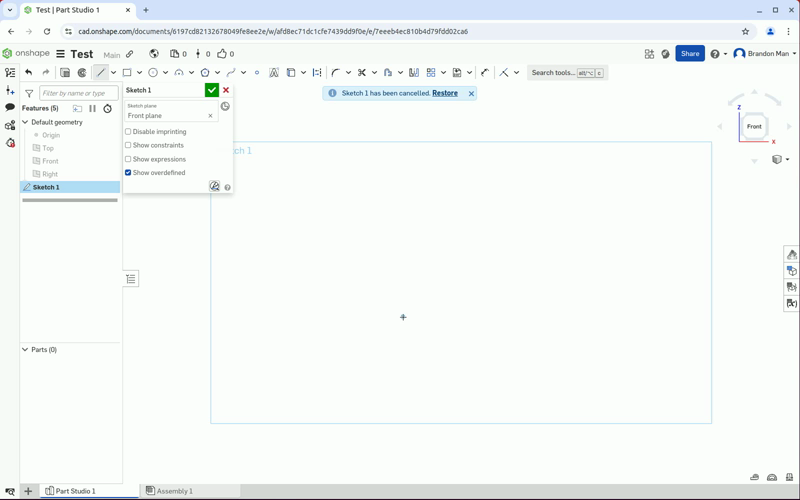
mouse_move(433, 316)
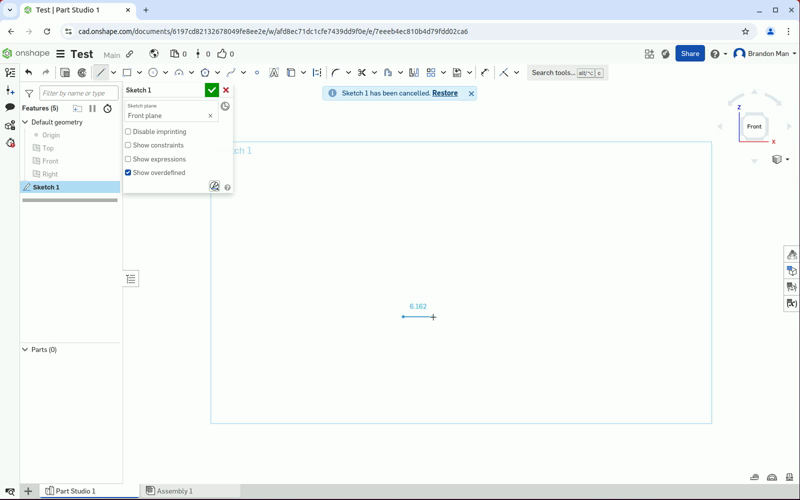
mouse_move(461, 316)
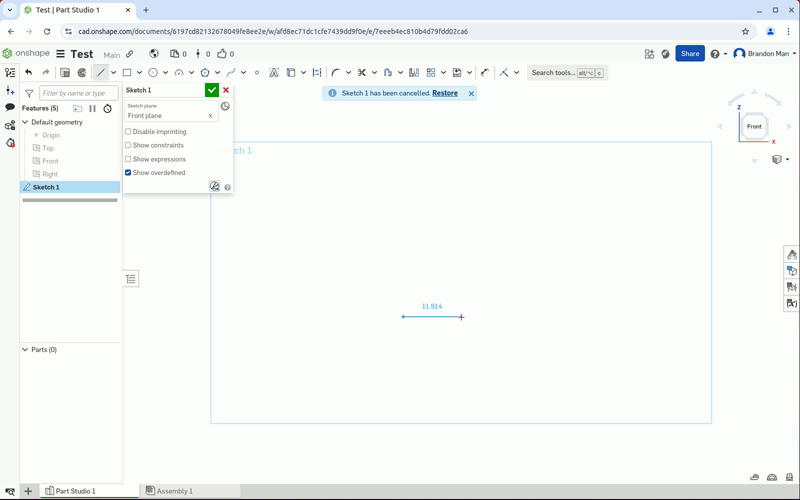
click(461, 316)
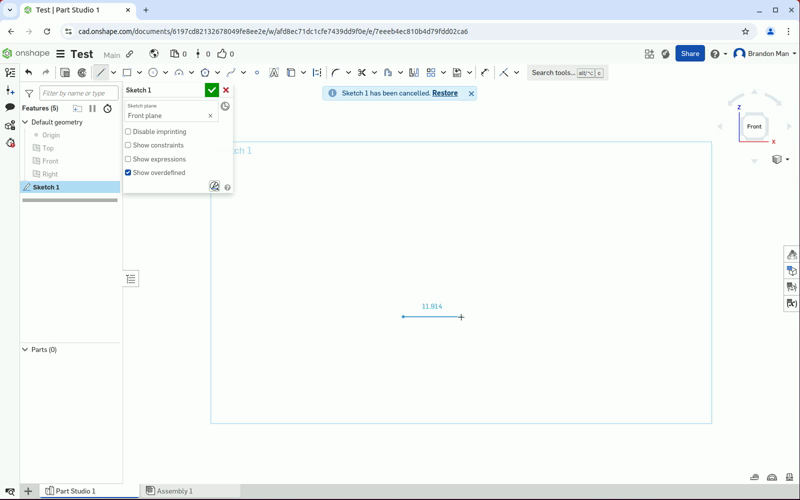
key_up(shift)
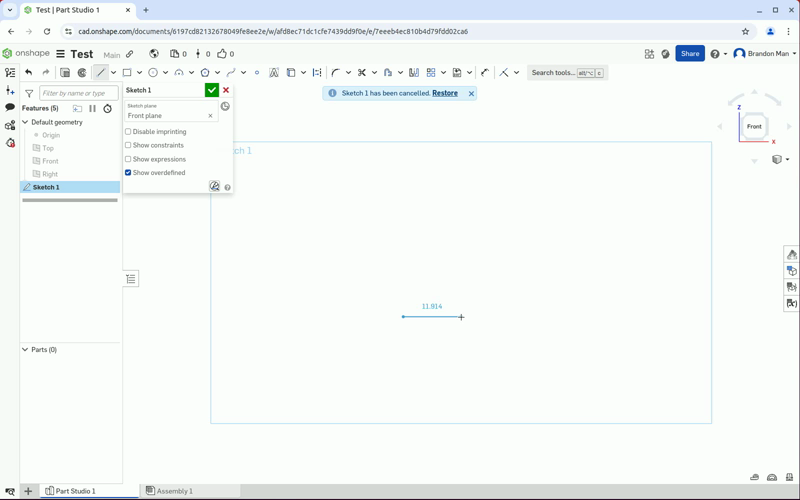
key_down(shift)
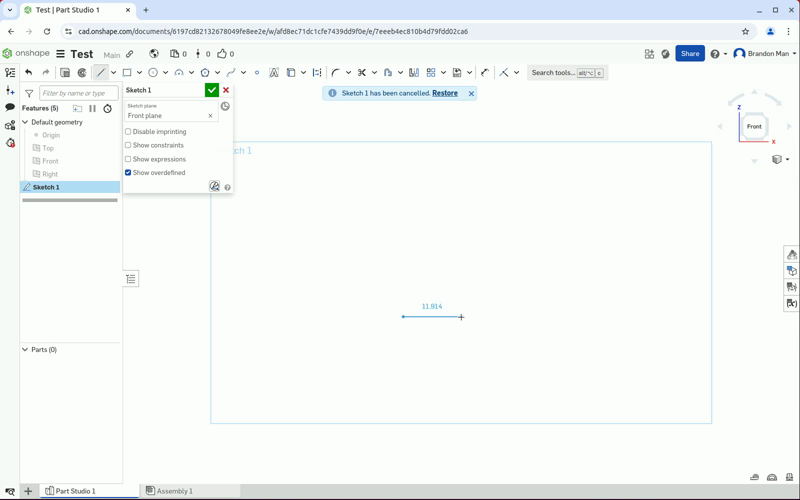
mouse_move(491, 316)
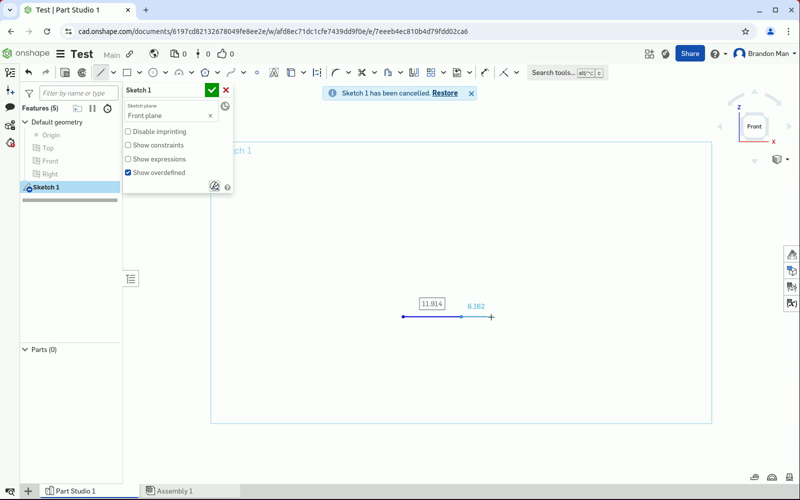
mouse_move(449, 300)
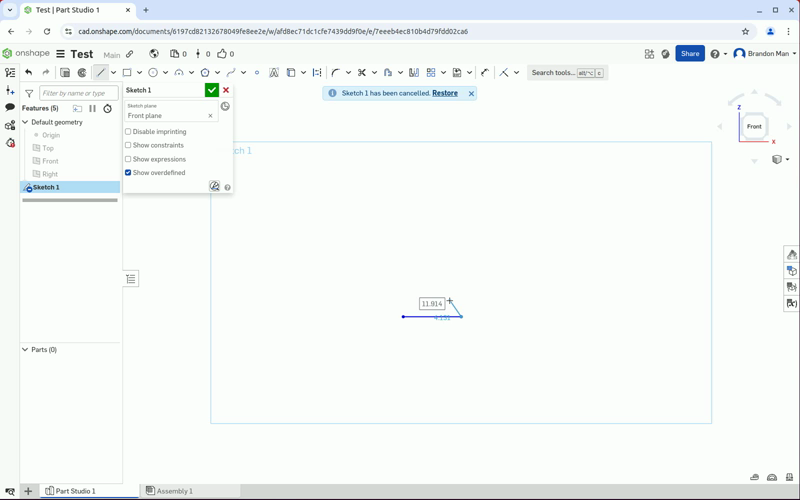
click(449, 300)
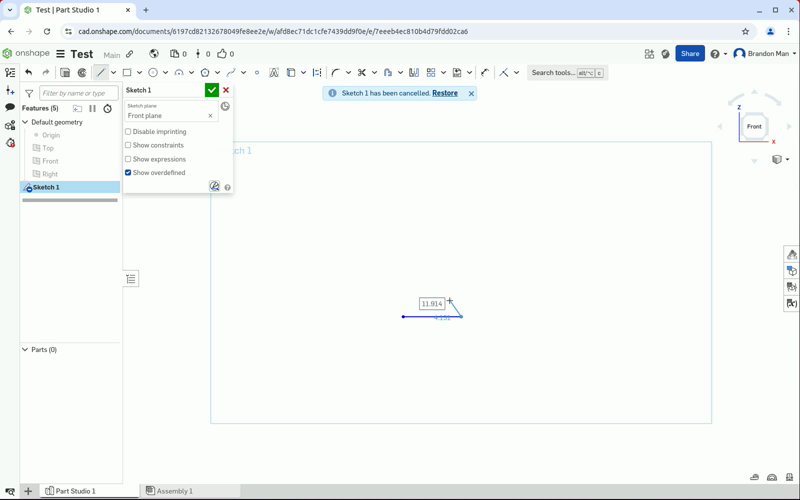
key_up(shift)
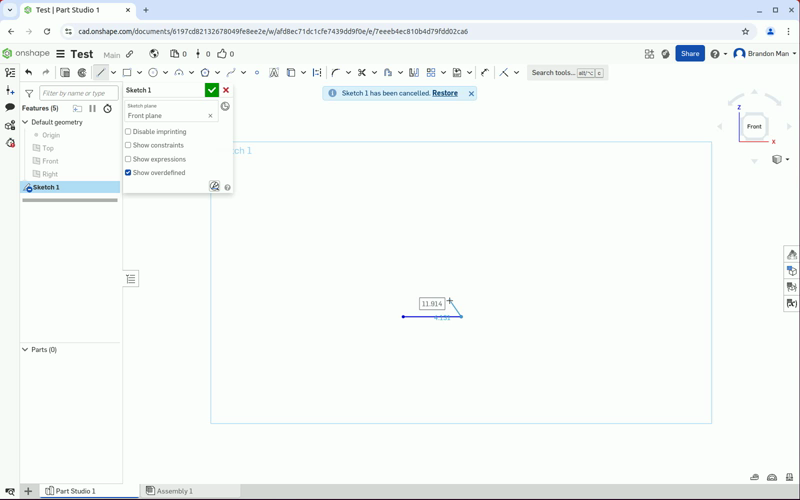
key_down(shift)
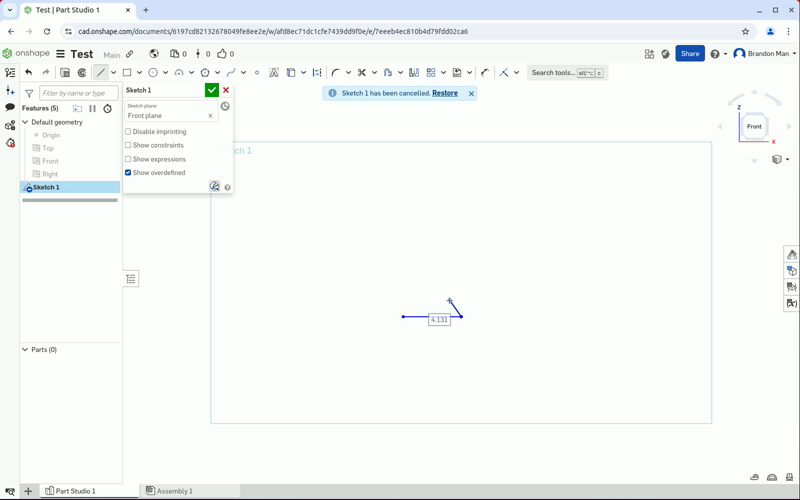
mouse_move(479, 300)
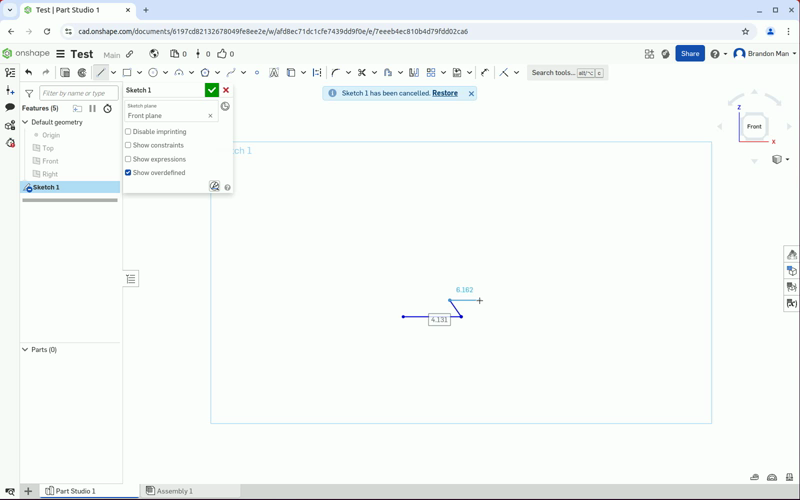
mouse_move(420, 300)
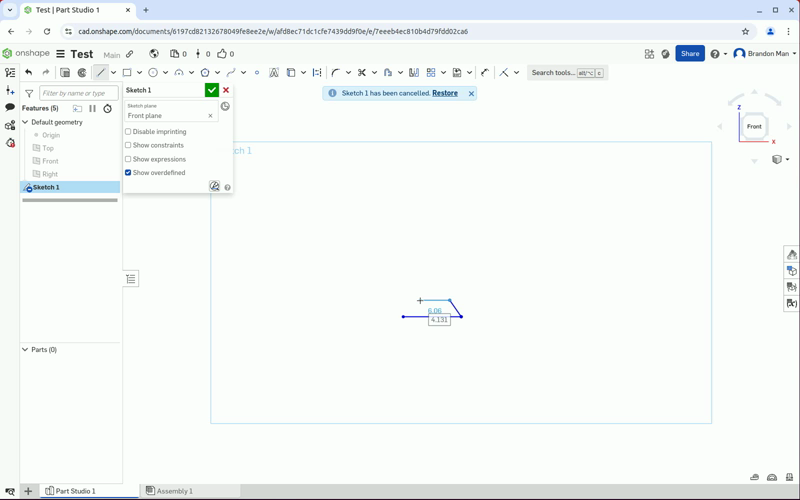
click(420, 300)
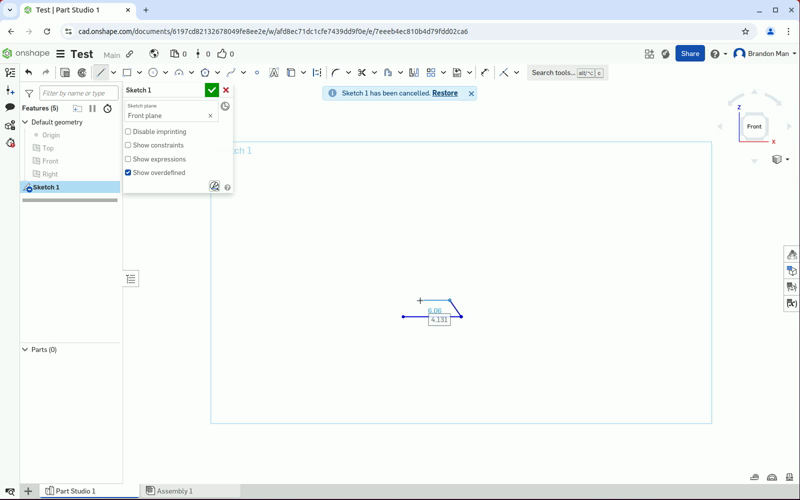
key_up(shift)
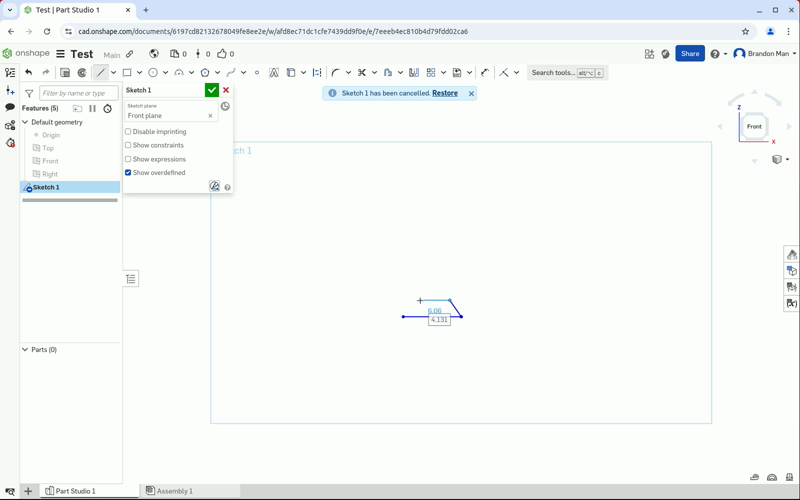
mouse_move(450, 300)
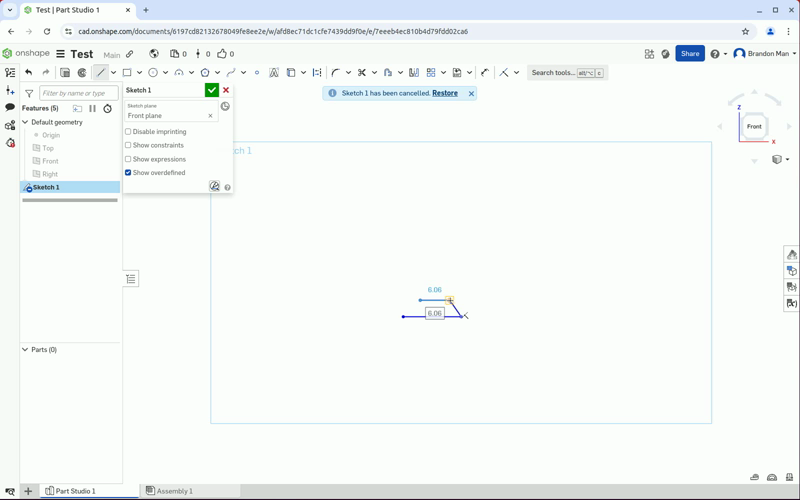
key_down(shift)
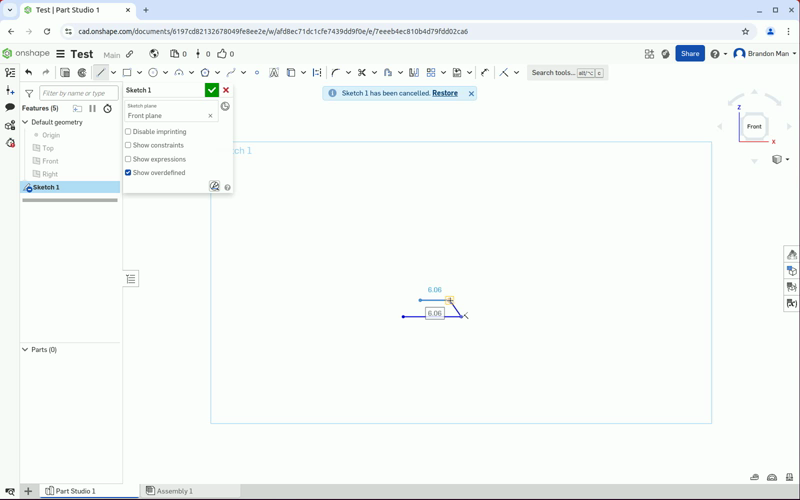
mouse_move(403, 316)
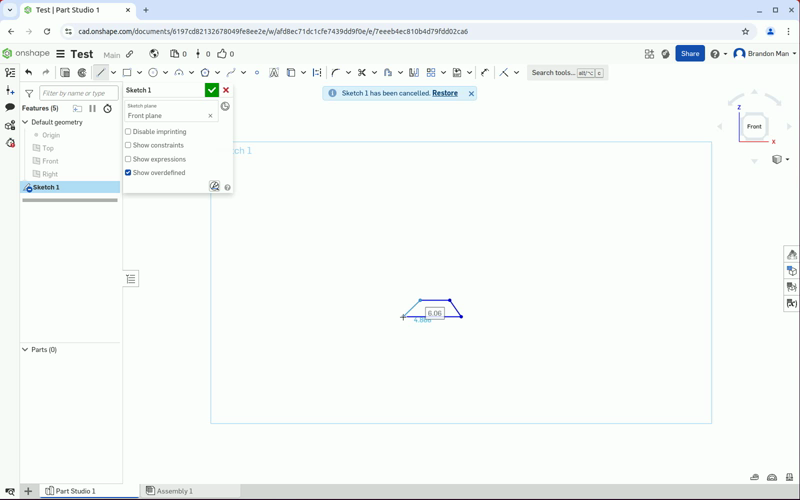
key_up(shift)
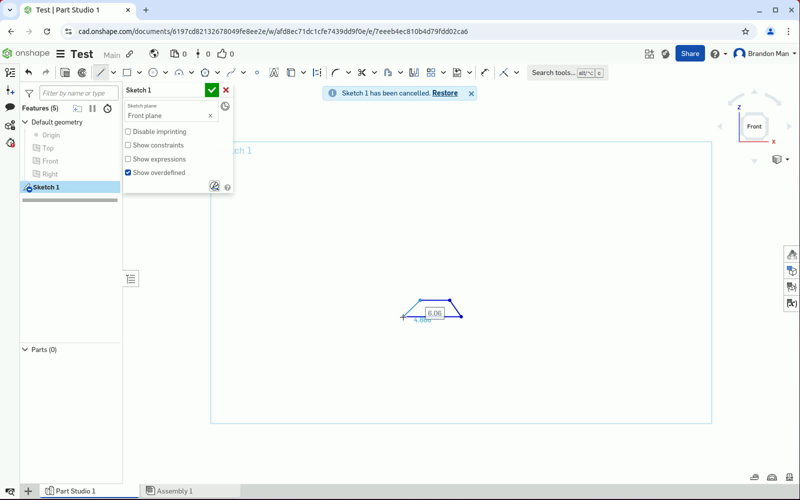
click(403, 316)
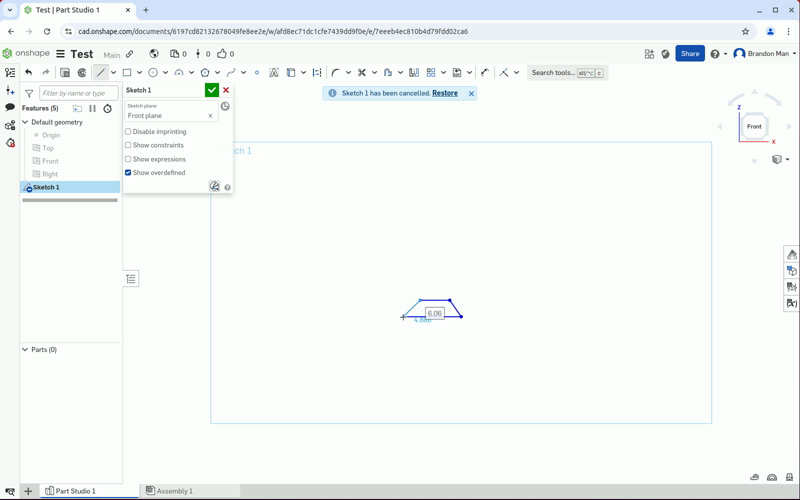
key(esc)
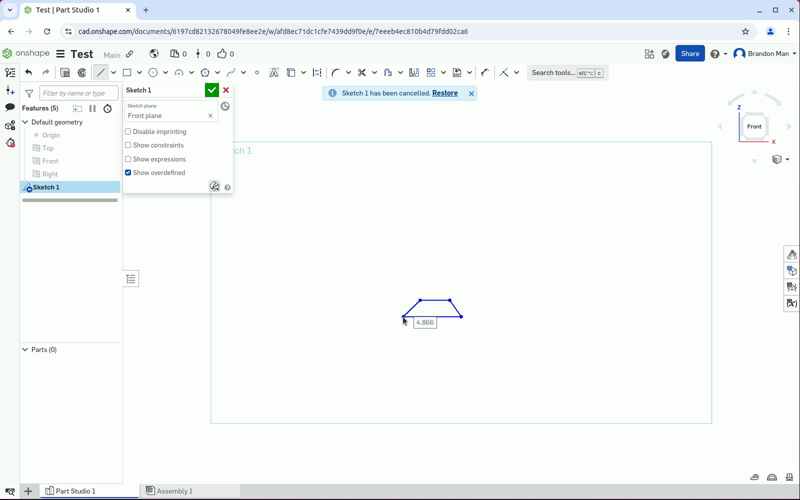
mouse_move(414, 314)
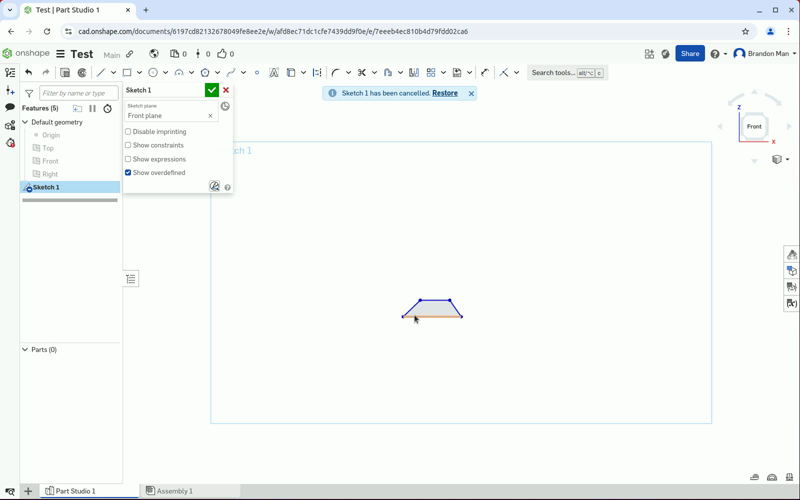
scroll(6)
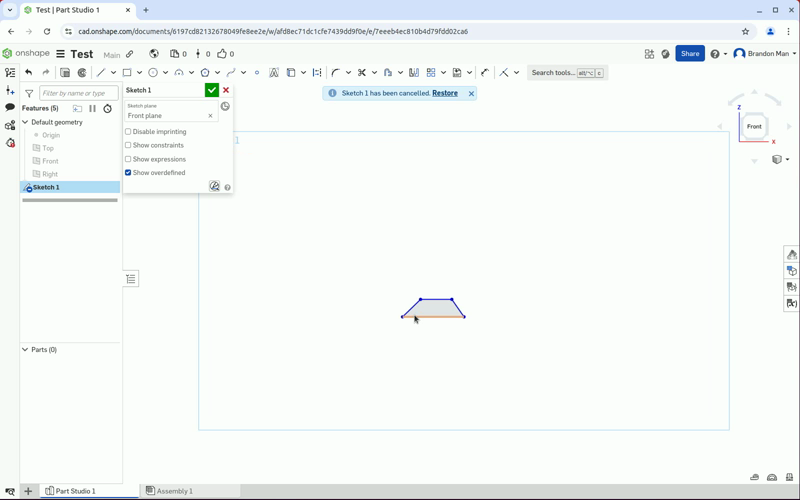
scroll(6)
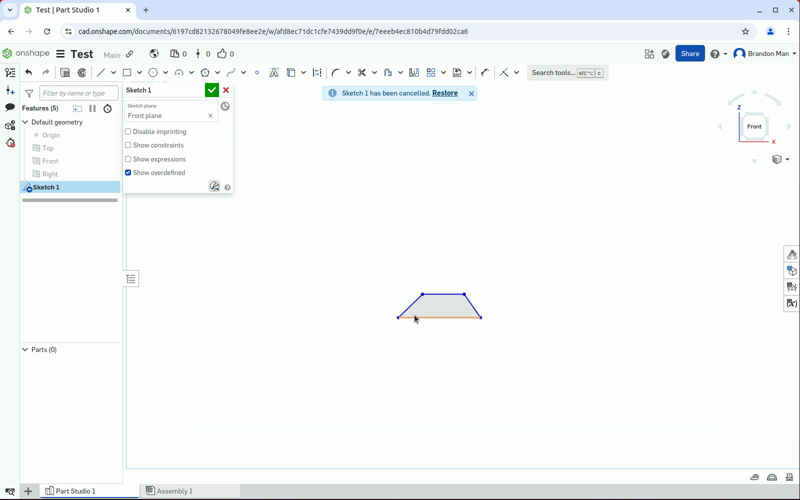
scroll(6)
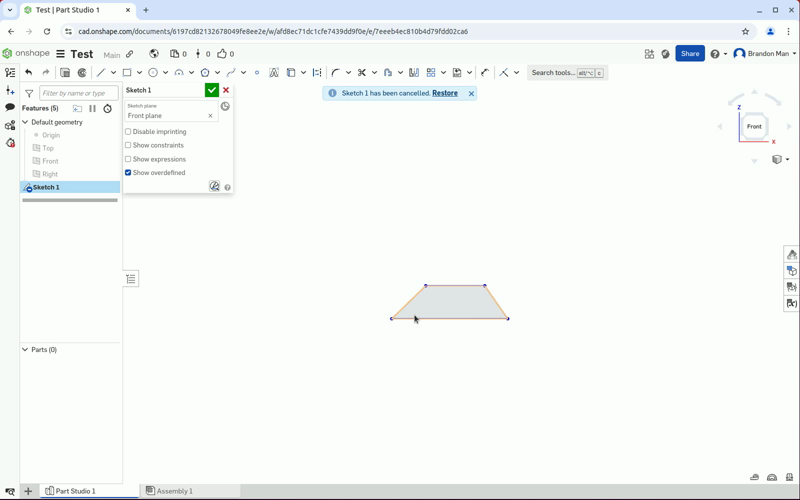
scroll(6)
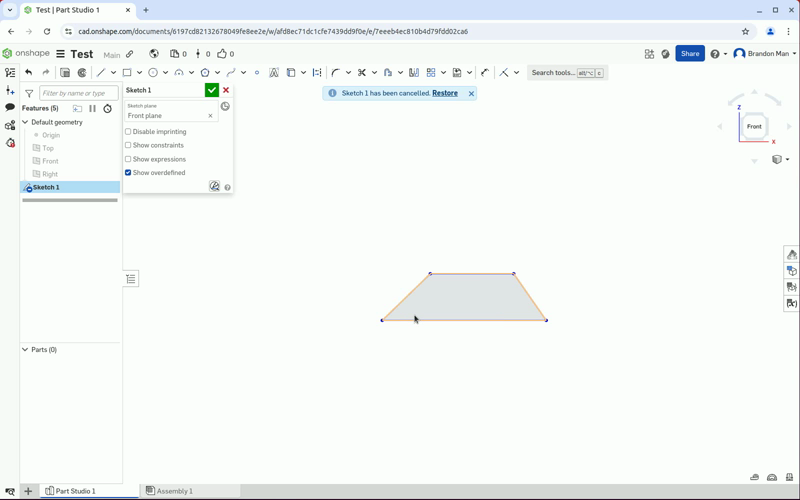
scroll(6)
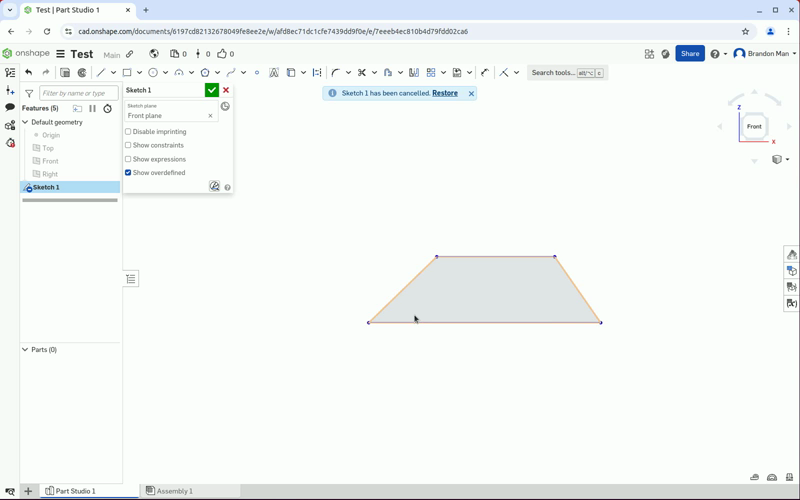
scroll(6)
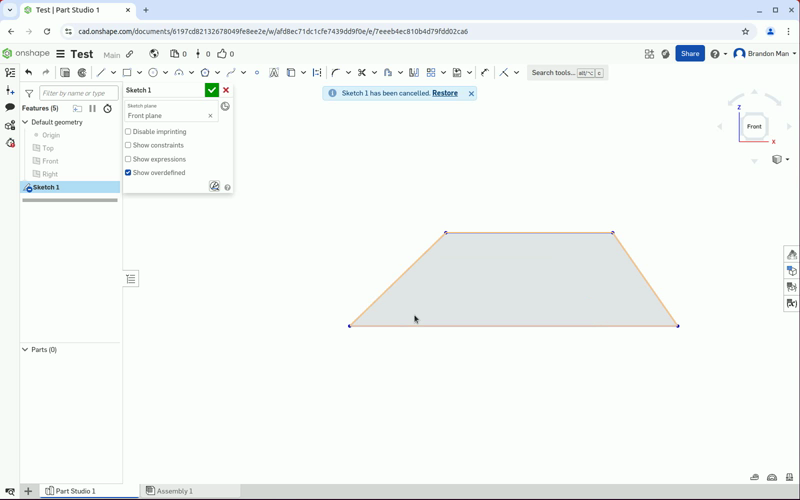
scroll(6)
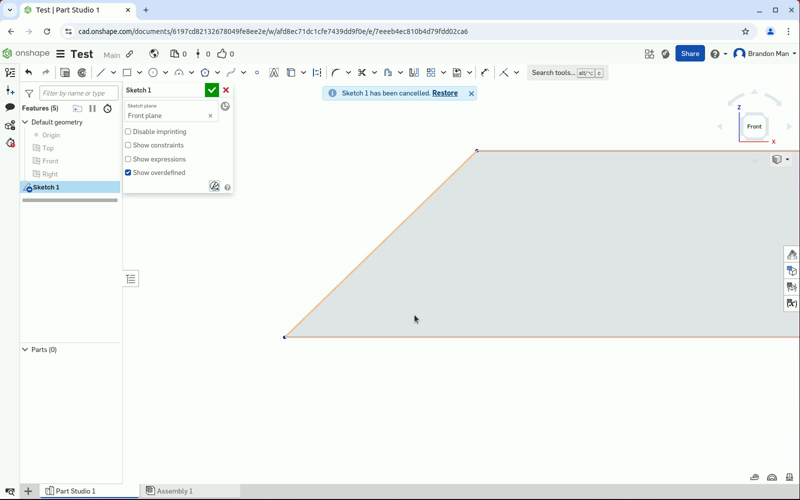
click(414, 314)
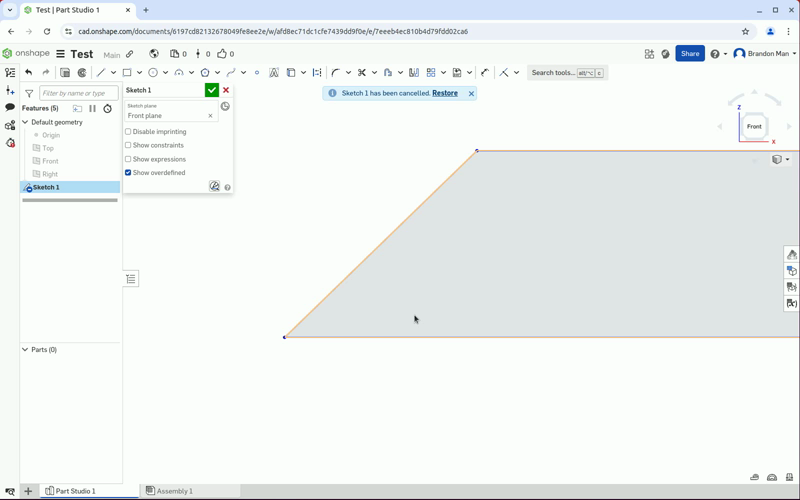
scroll(-6)
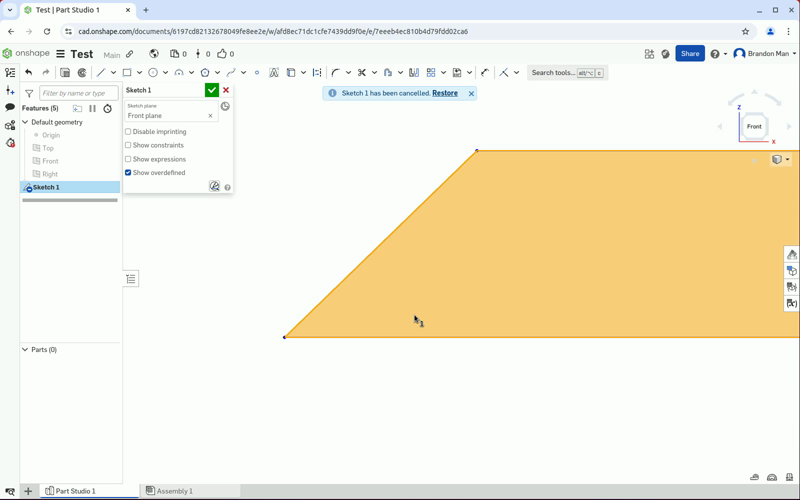
scroll(-6)
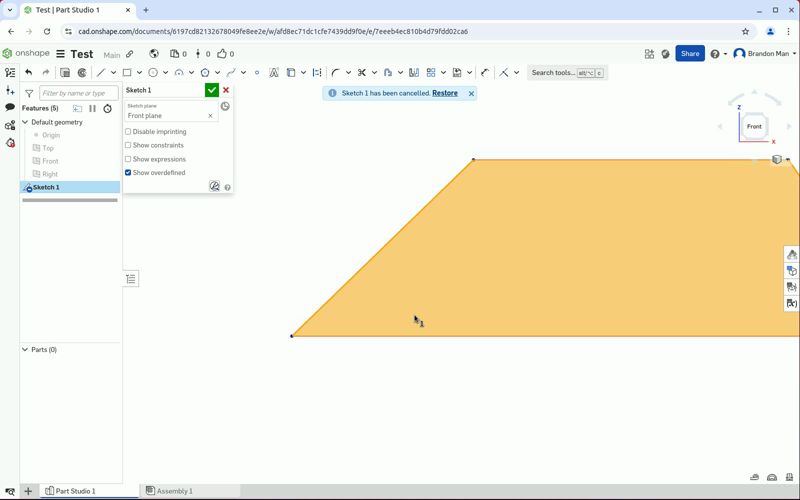
scroll(-6)
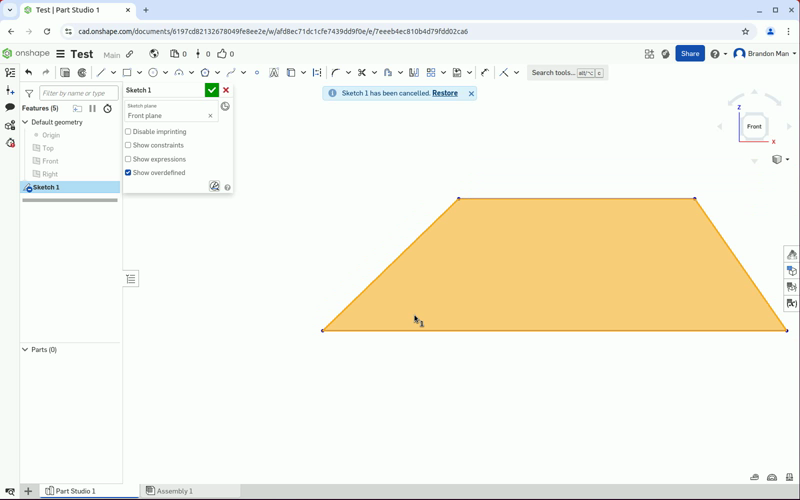
scroll(-6)
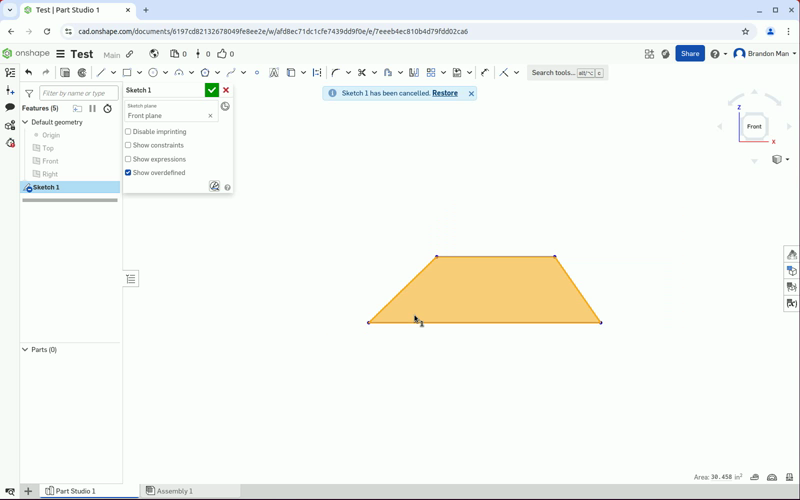
scroll(-6)
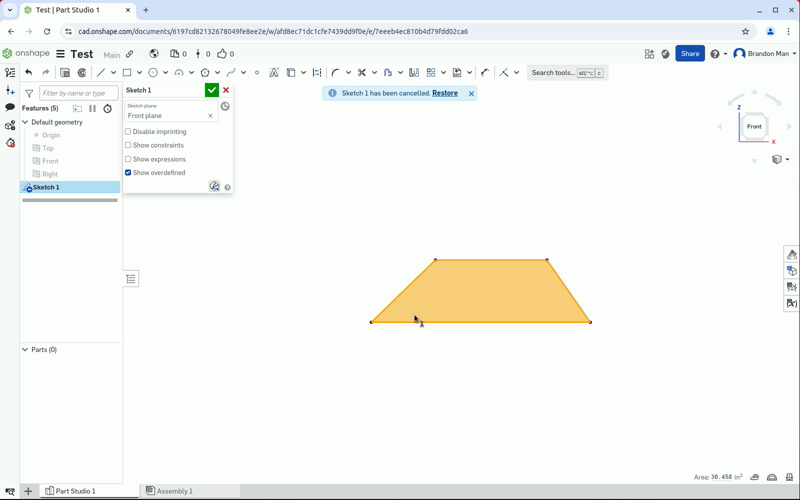
scroll(-6)
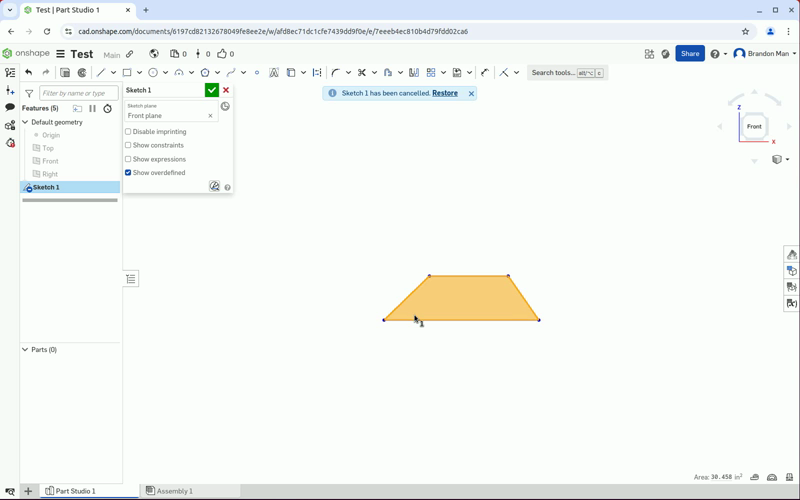
scroll(-6)
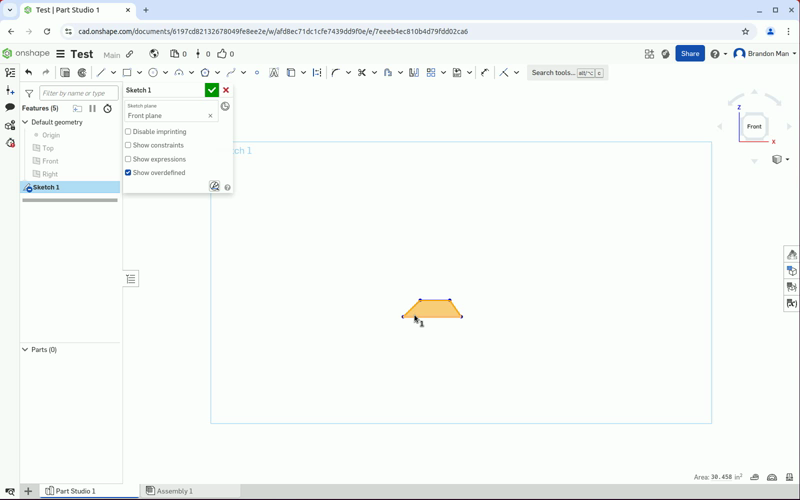
mouse_move(73, 352)
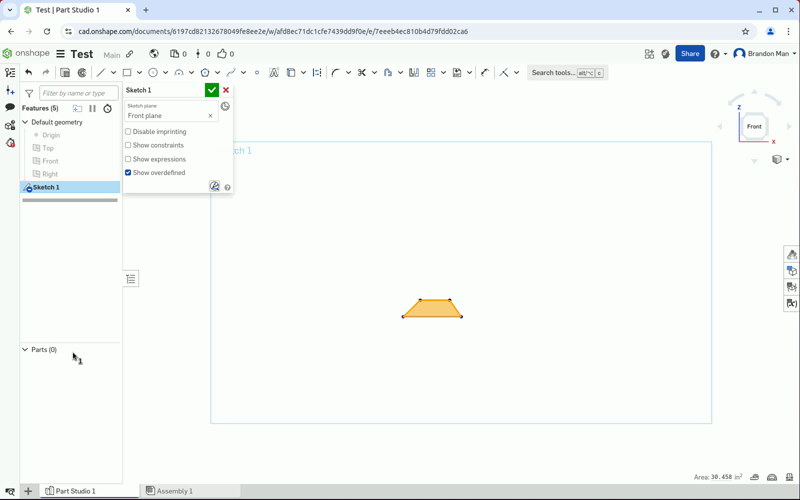
key(shift+y)
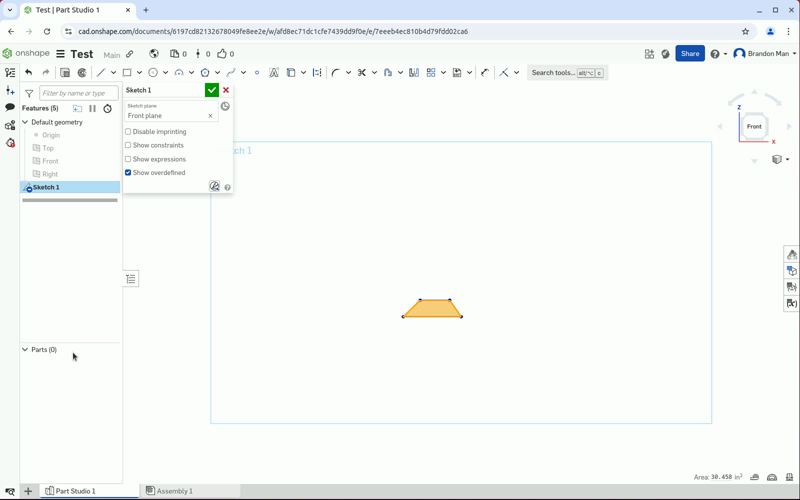
key(shift+e)
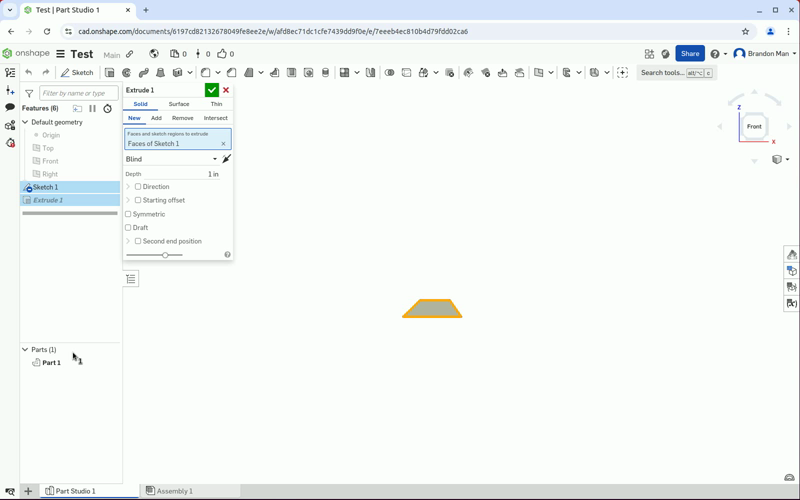
mouse_move(143, 106)
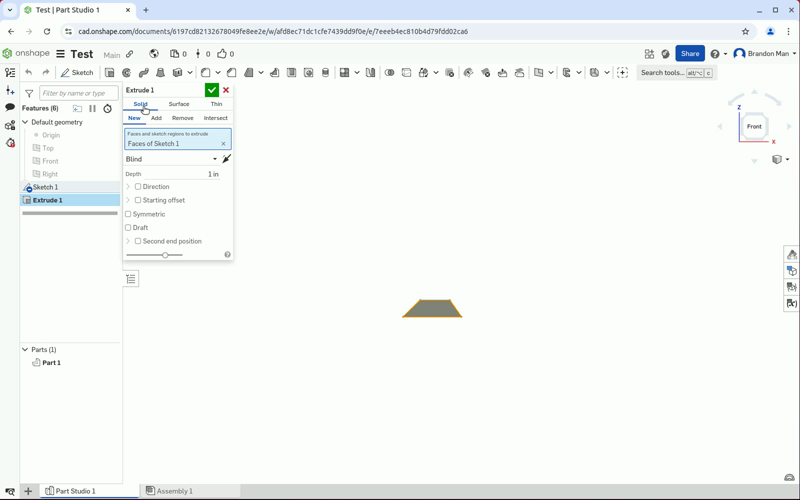
click(143, 106)
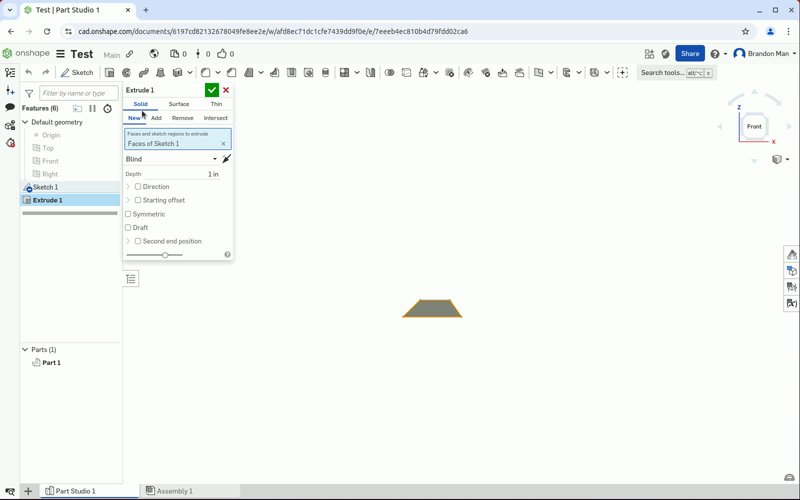
mouse_move(137, 120)
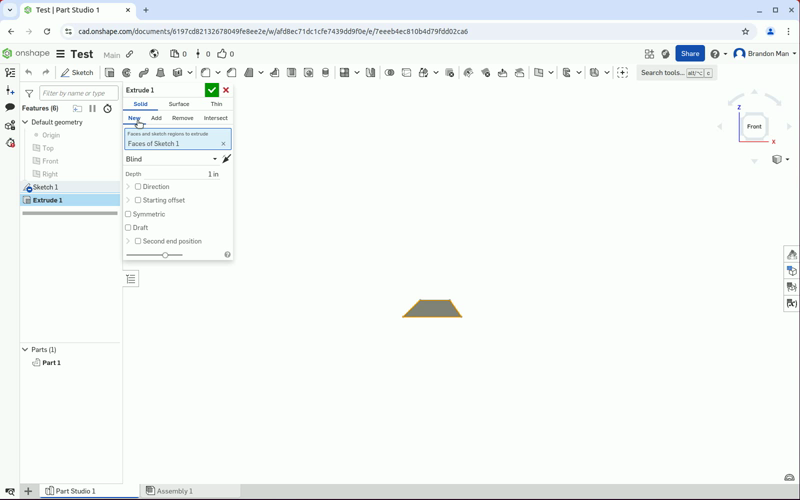
click(137, 120)
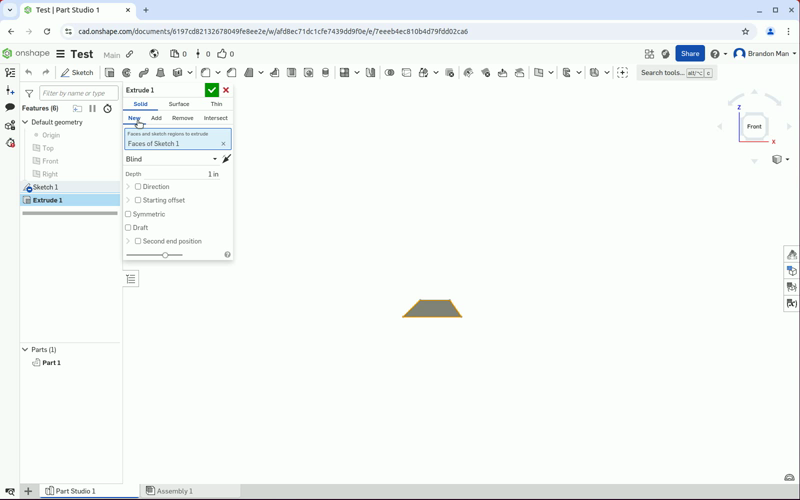
key(tab, 4)
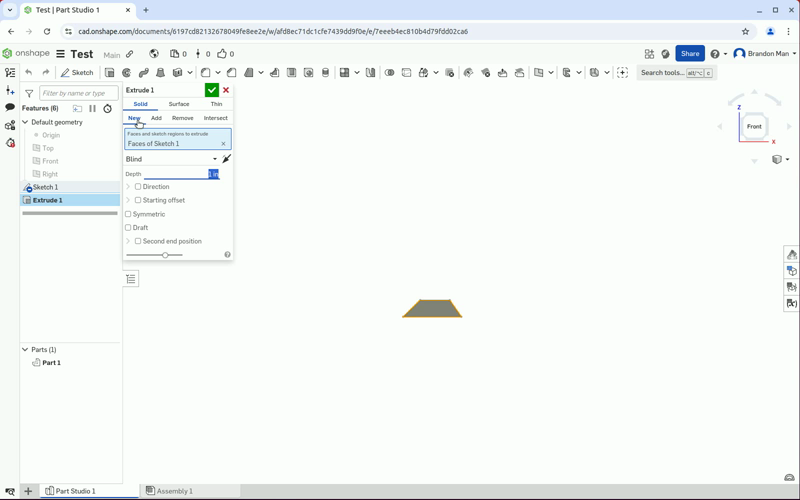
text(-4.574)
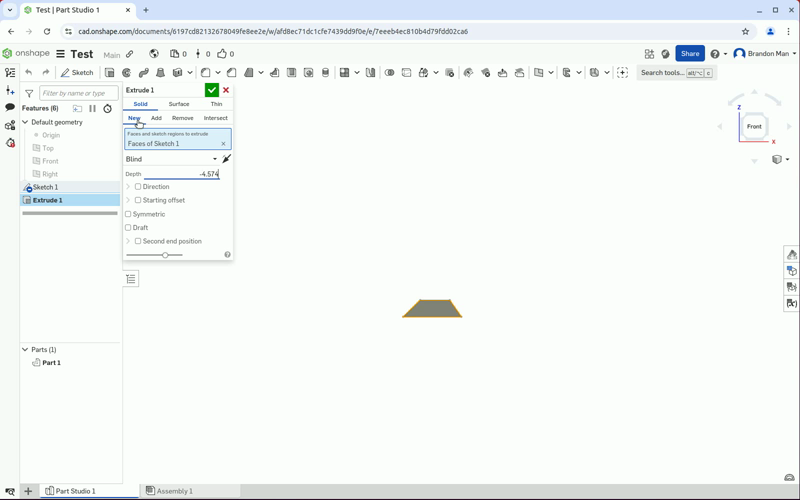
key(enter)
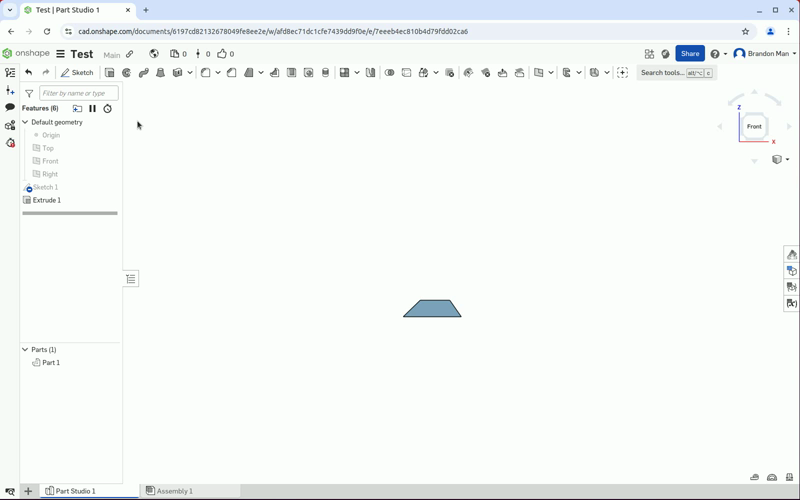
key(shift+h)
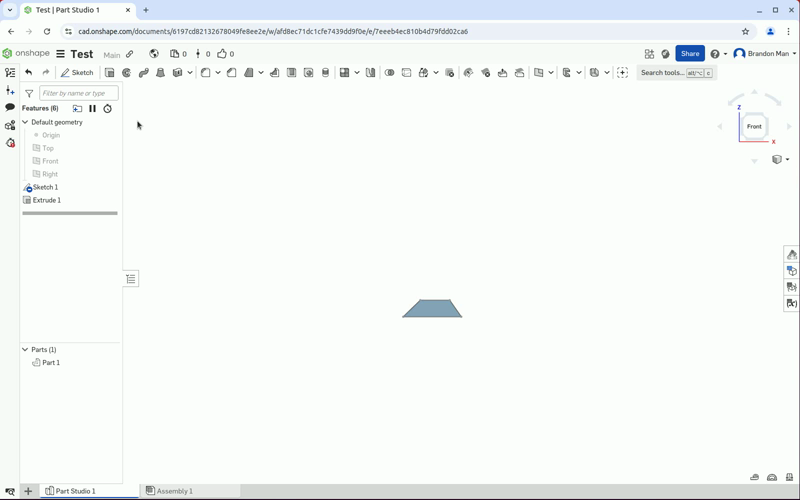
key(shift+h)
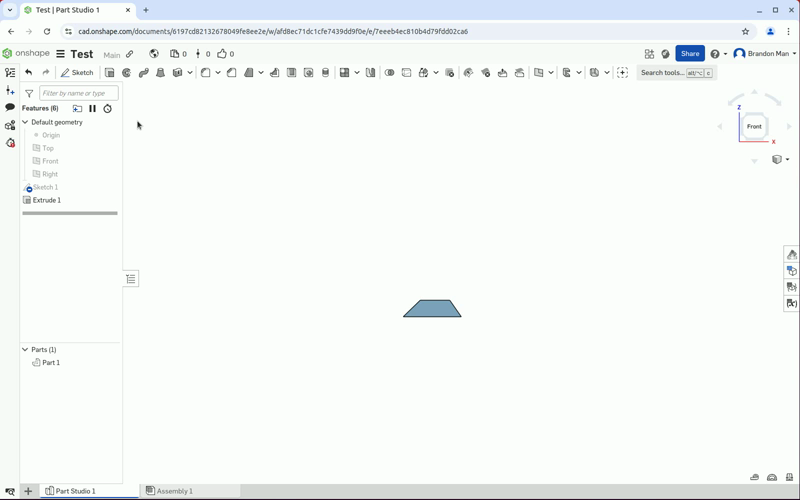
mouse_move(73, 189)
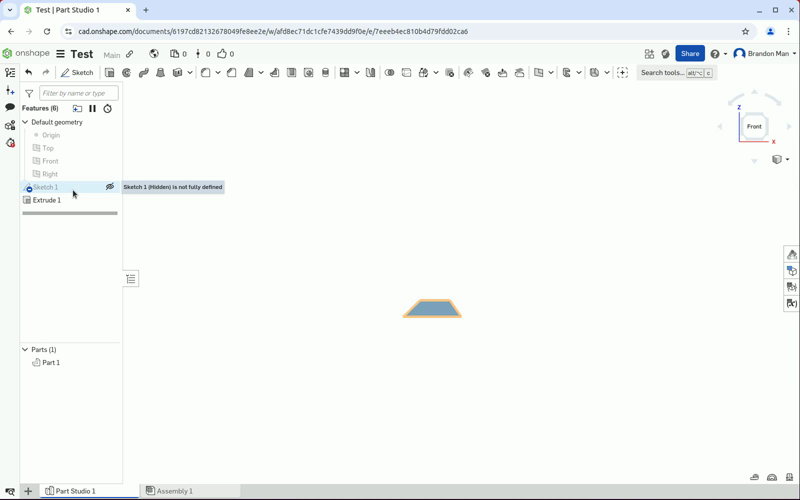
click(73, 189)
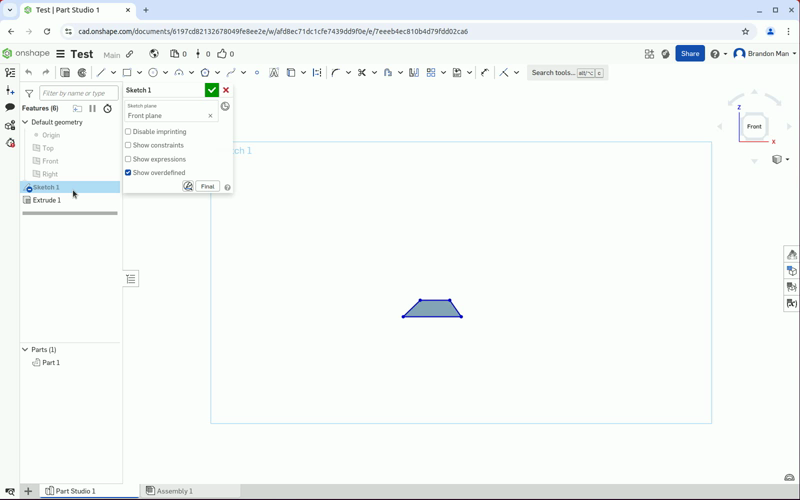
mouse_move(229, 92)
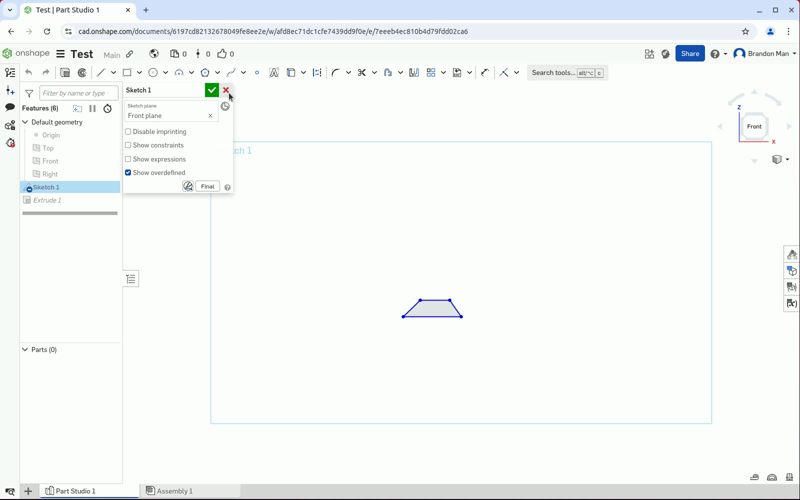
click(229, 92)
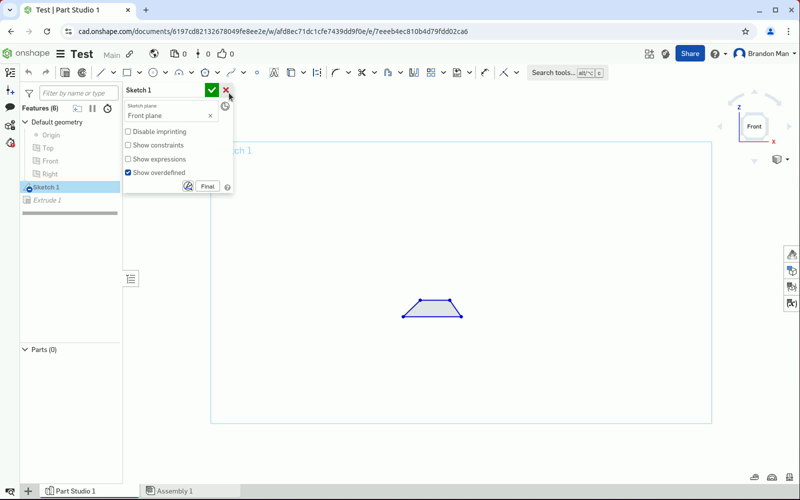
key(shift+s)
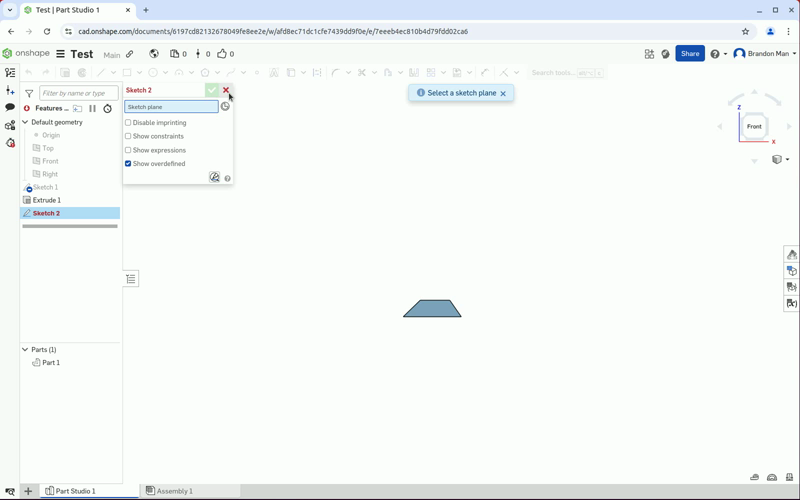
mouse_move(73, 163)
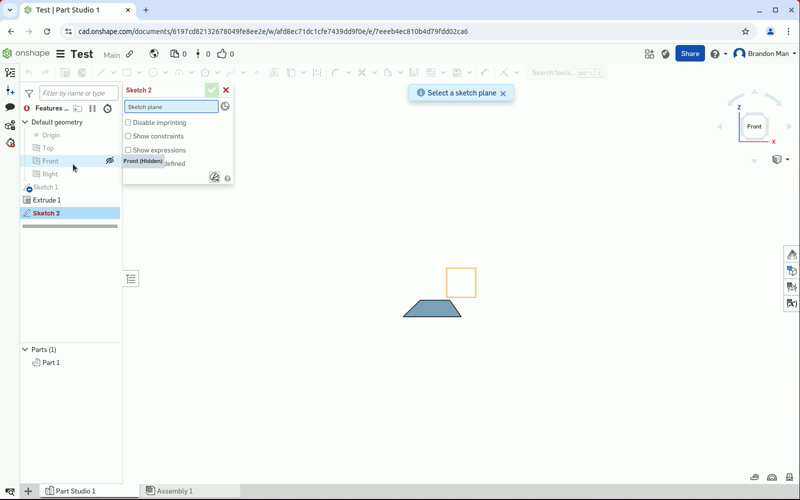
click(73, 163)
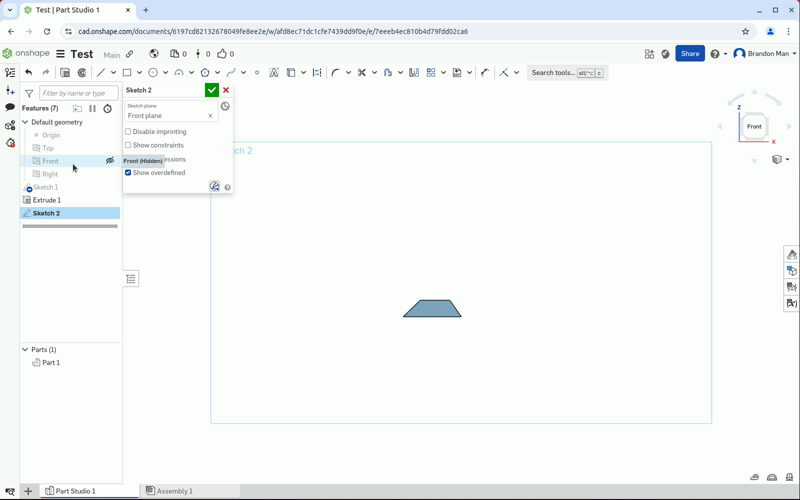
mouse_move(73, 352)
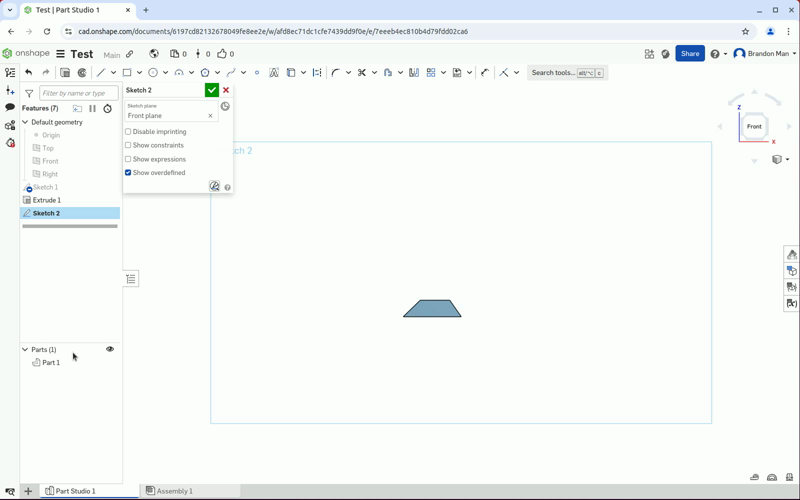
key(y)
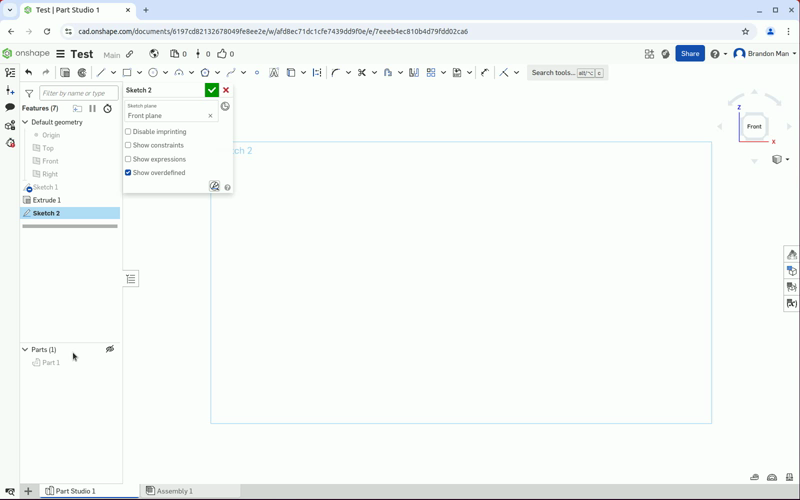
key(l)
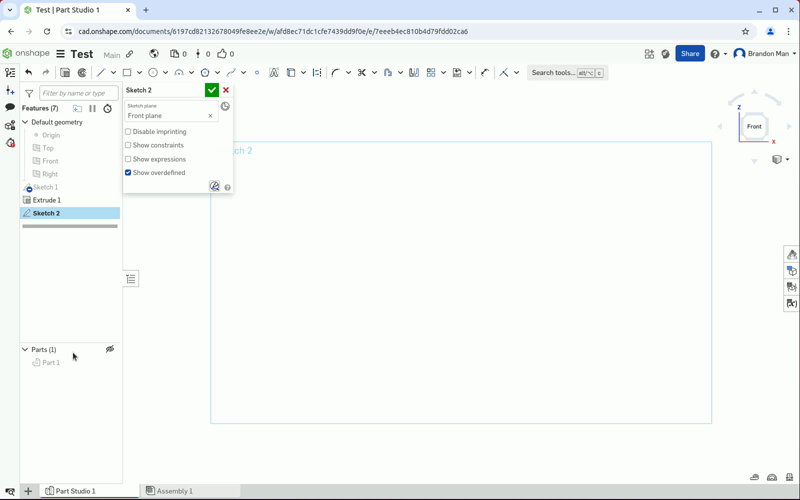
key_down(shift)
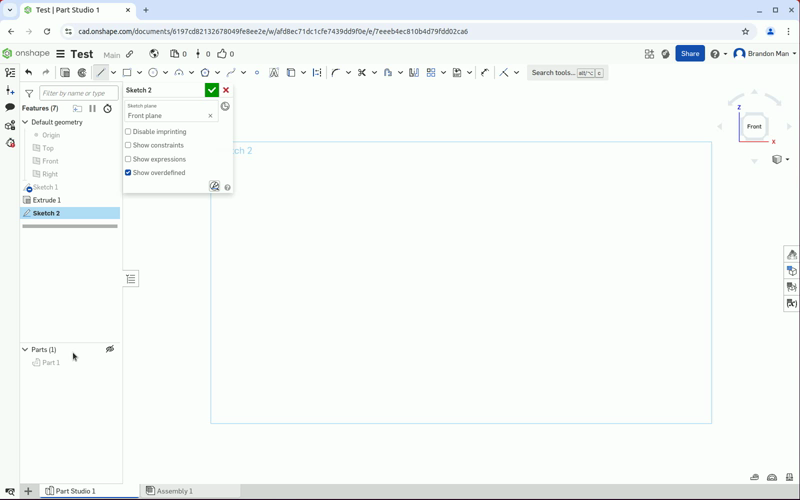
mouse_move(420, 300)
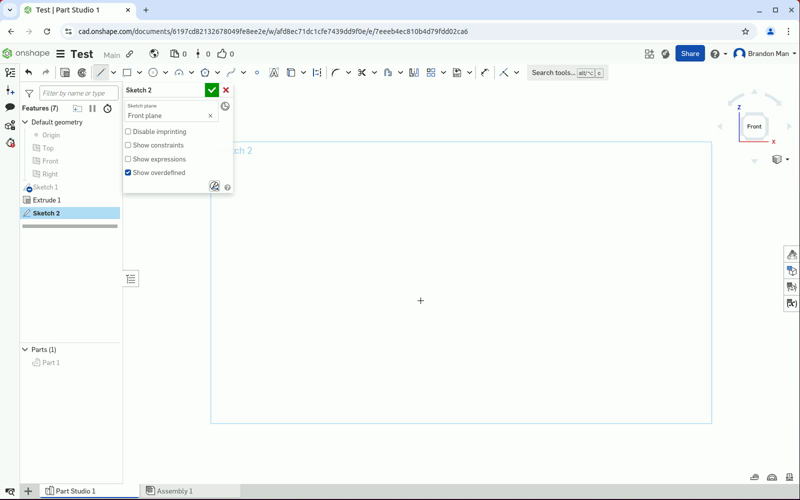
click(420, 300)
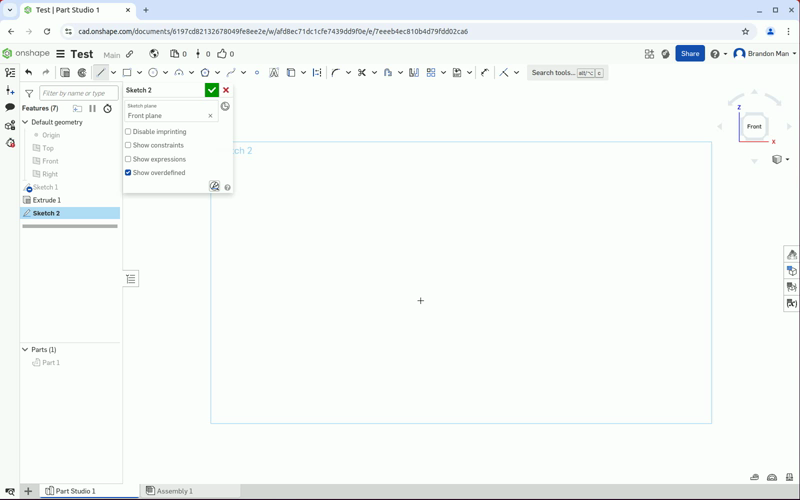
key_up(shift)
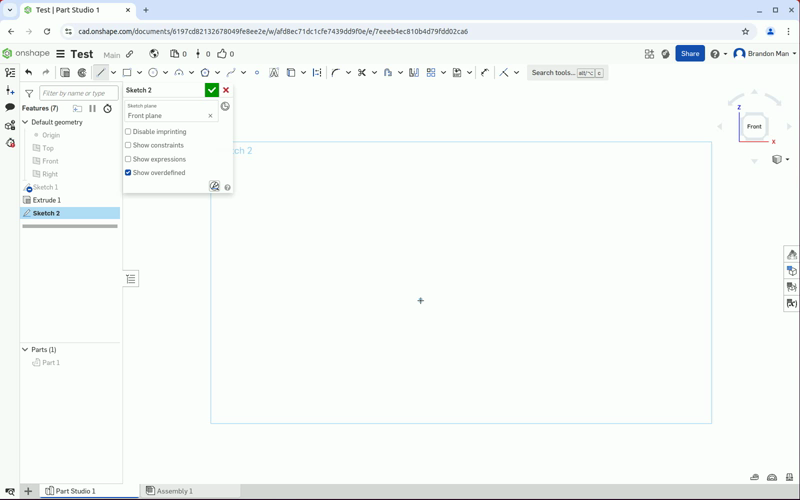
key_down(shift)
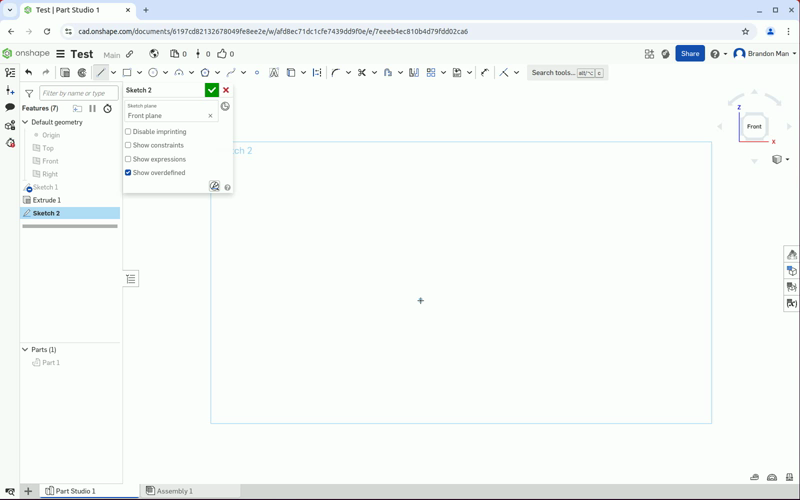
mouse_move(450, 300)
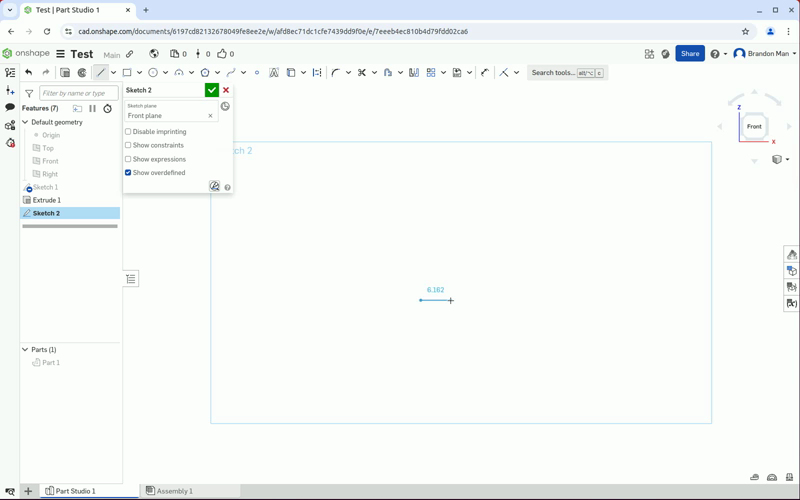
mouse_move(450, 300)
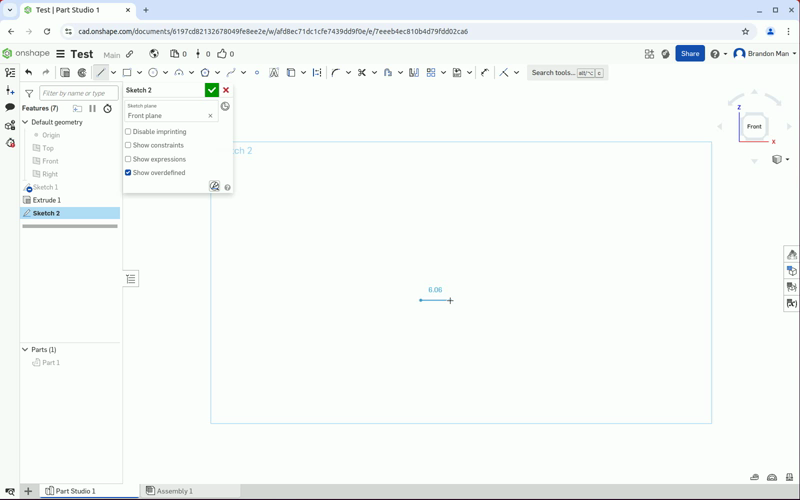
click(450, 300)
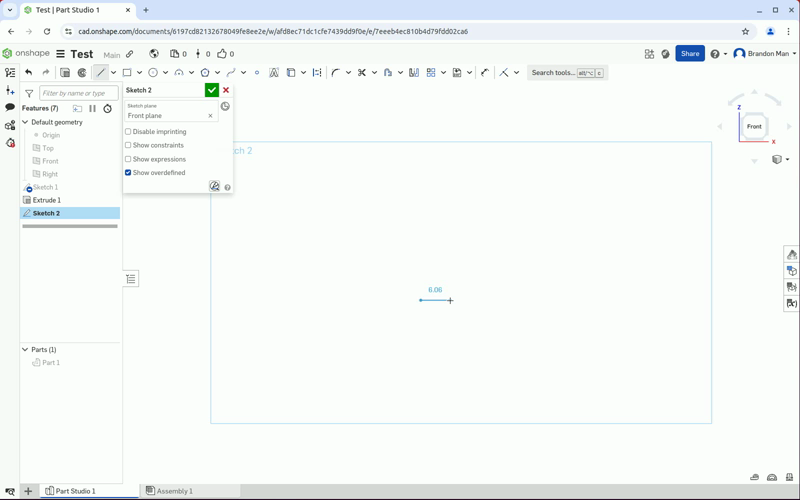
key_up(shift)
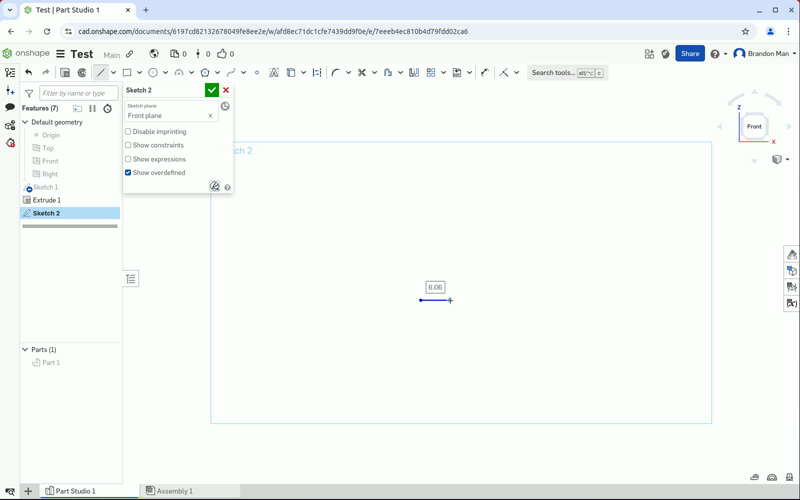
key_down(shift)
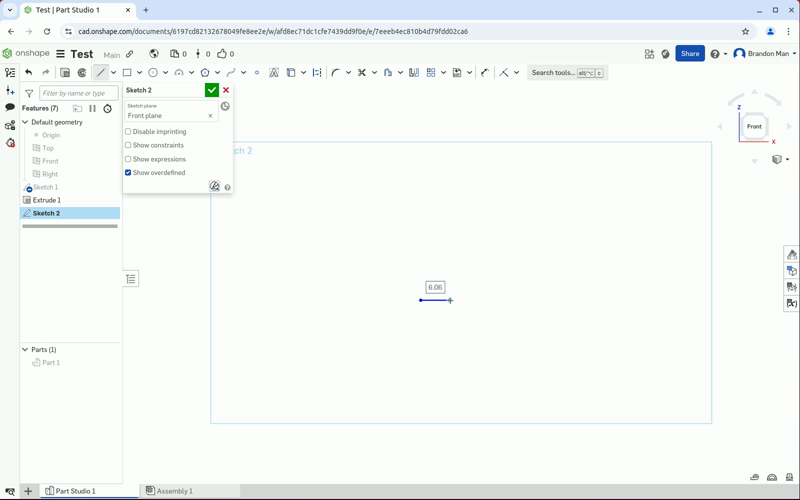
mouse_move(480, 300)
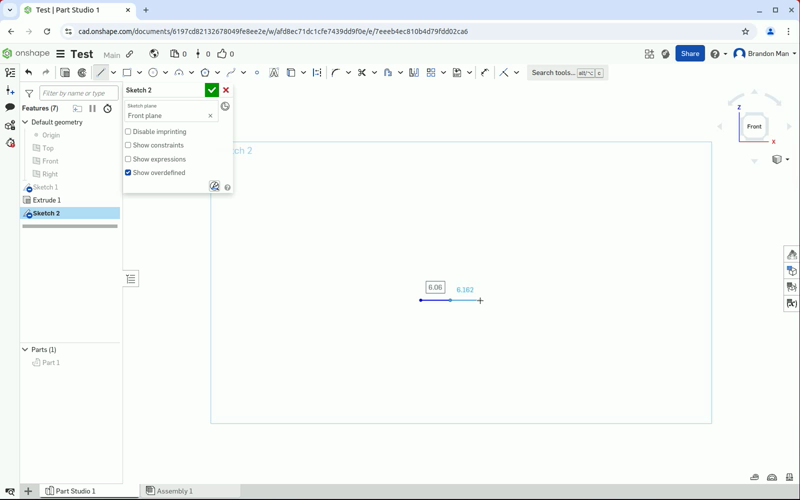
mouse_move(438, 283)
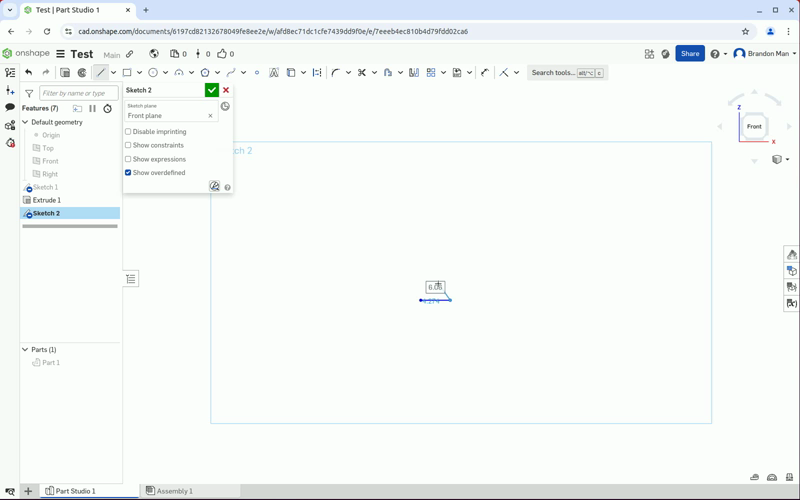
click(438, 283)
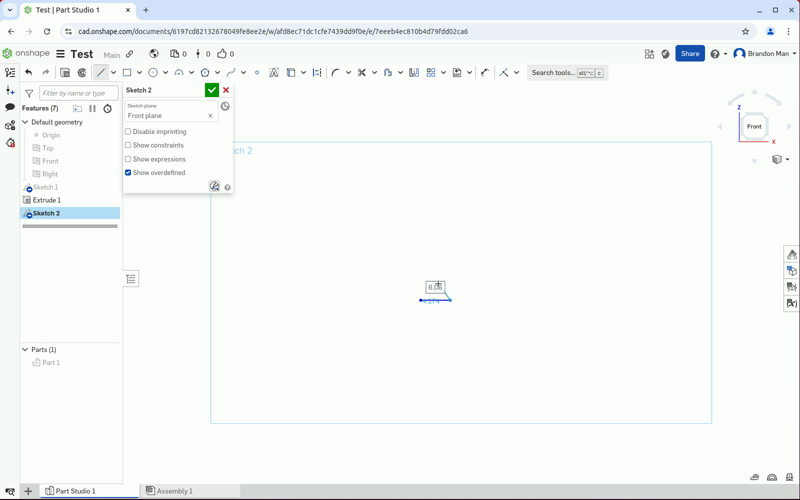
key_up(shift)
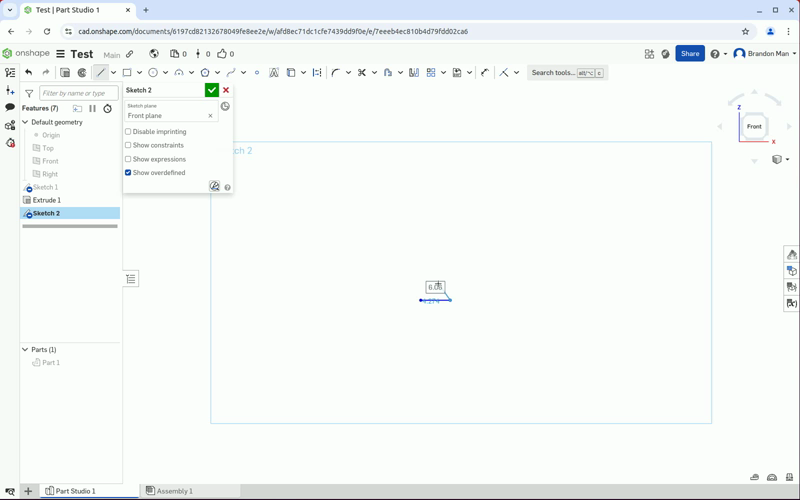
mouse_move(468, 283)
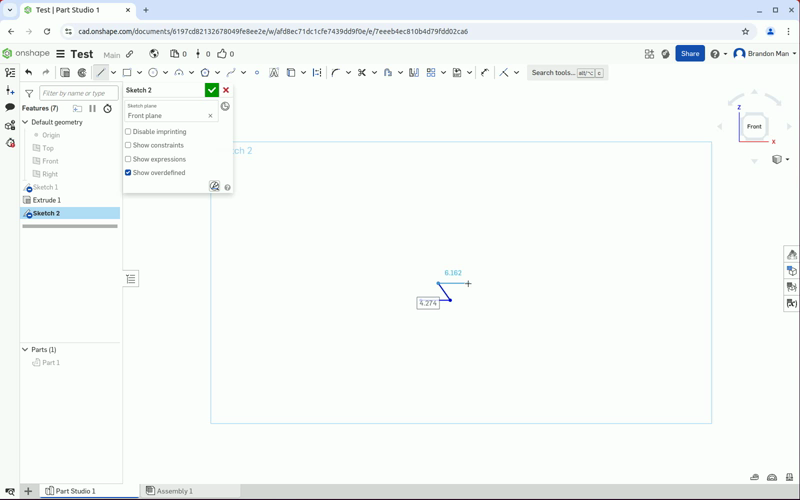
key_down(shift)
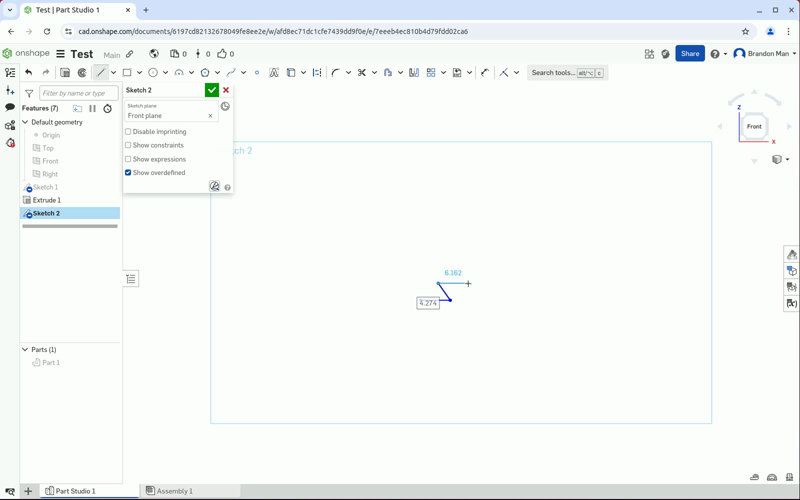
mouse_move(420, 300)
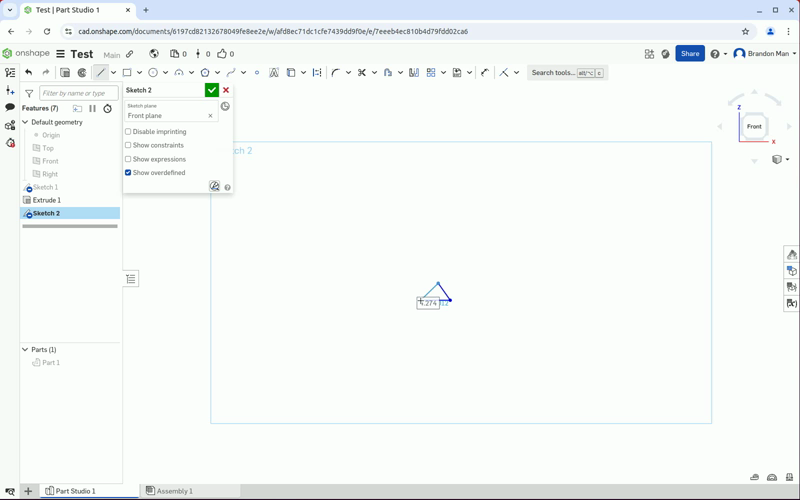
key_up(shift)
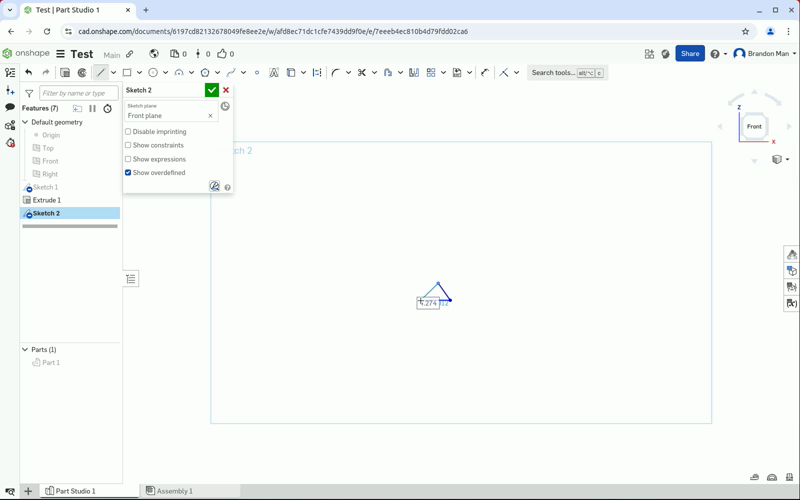
click(420, 300)
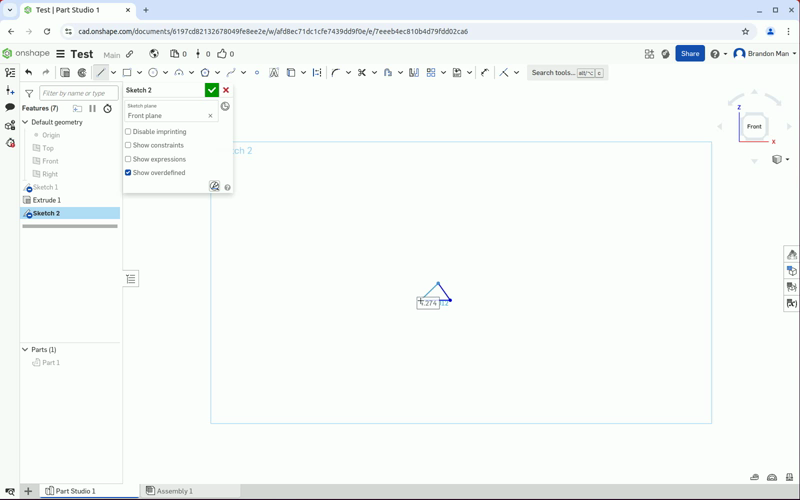
key(esc)
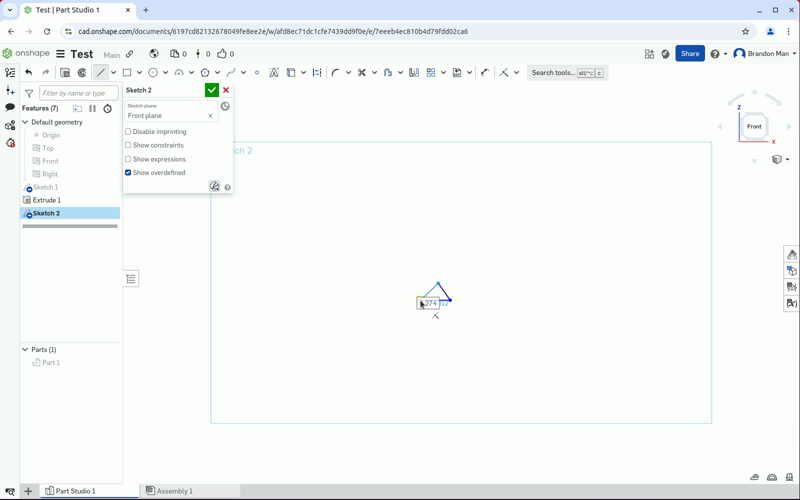
mouse_move(432, 292)
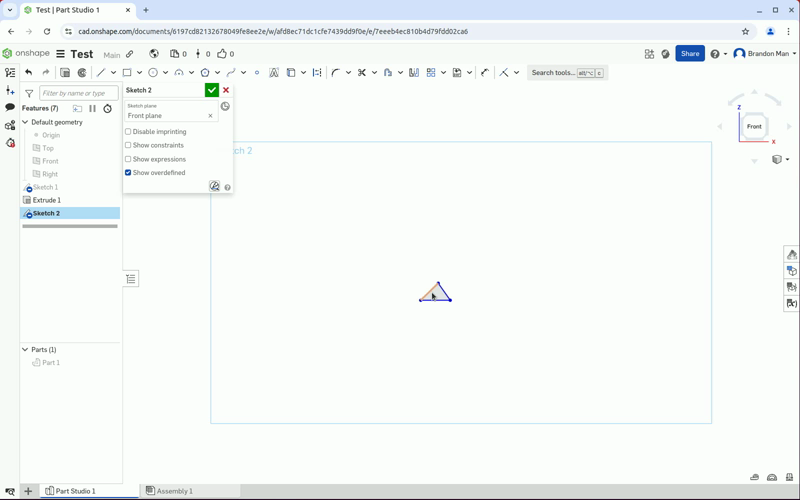
scroll(6)
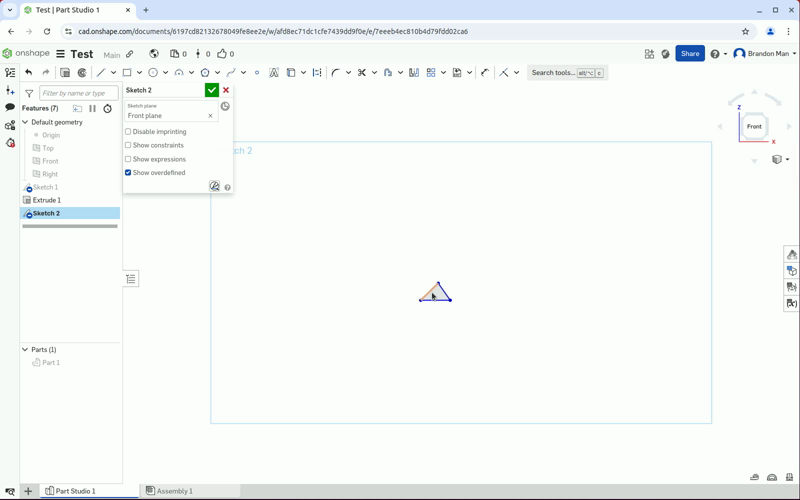
scroll(6)
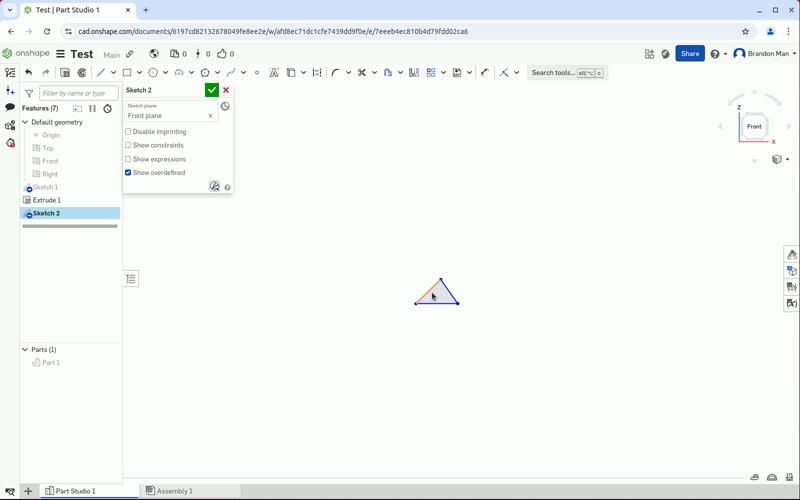
scroll(6)
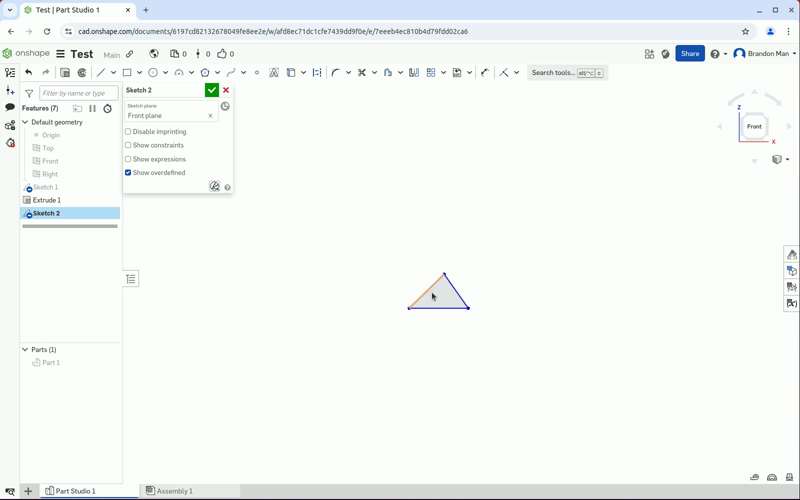
scroll(6)
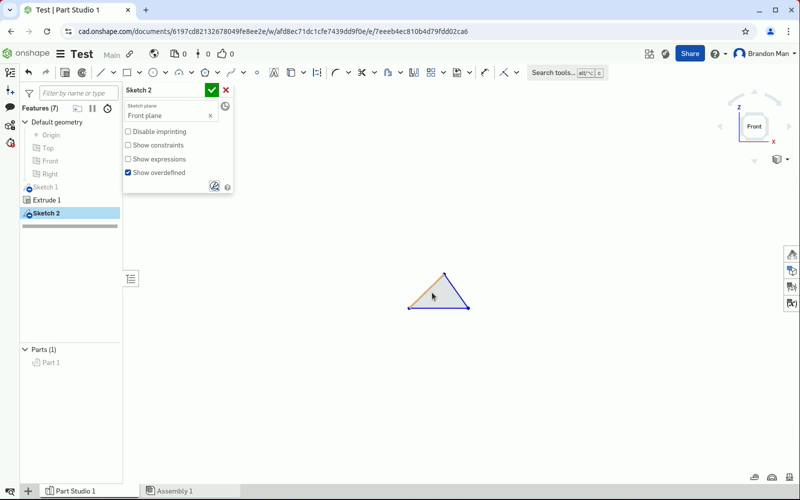
scroll(6)
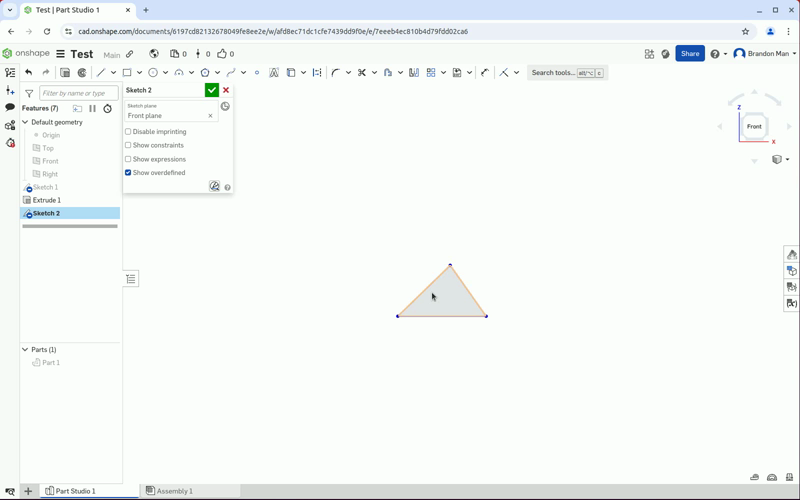
scroll(6)
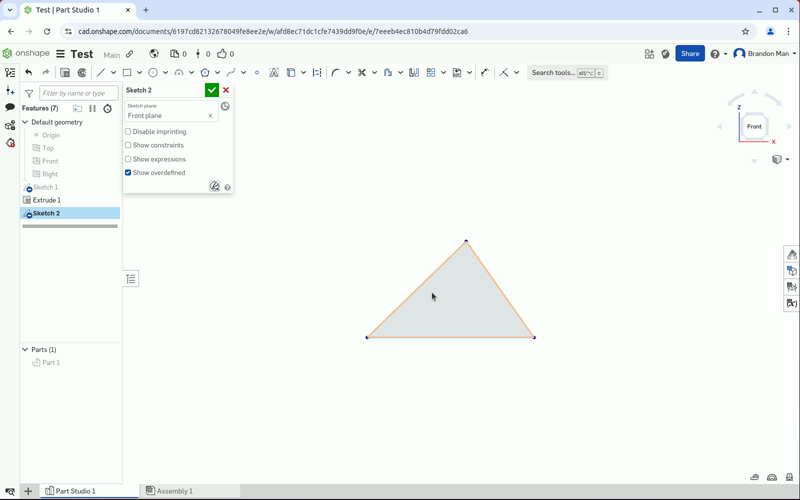
scroll(6)
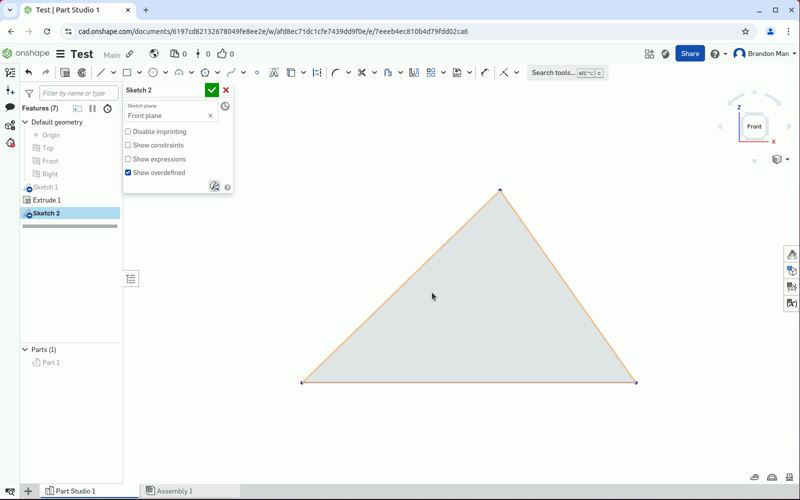
click(432, 292)
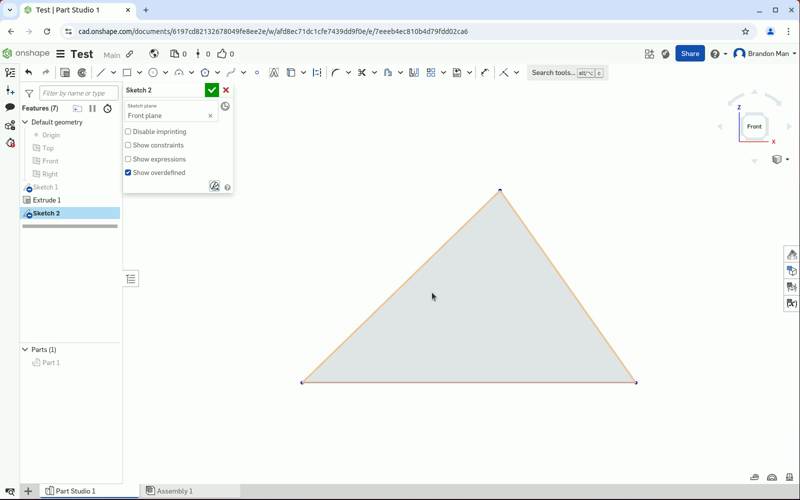
scroll(-6)
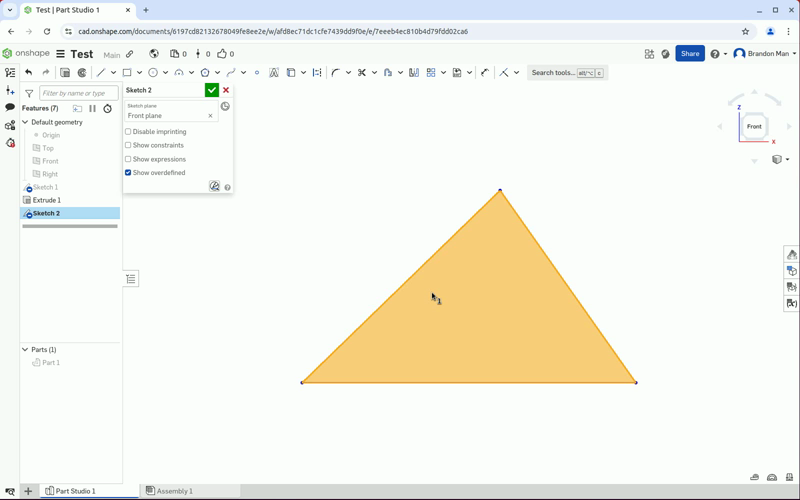
scroll(-6)
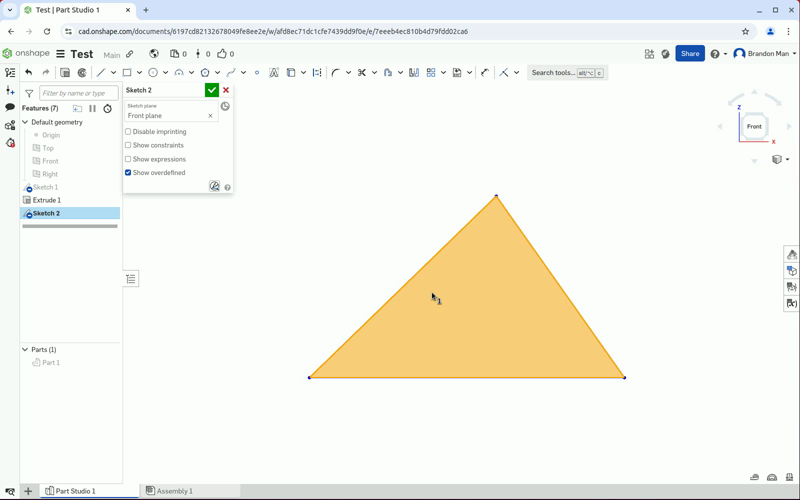
scroll(-6)
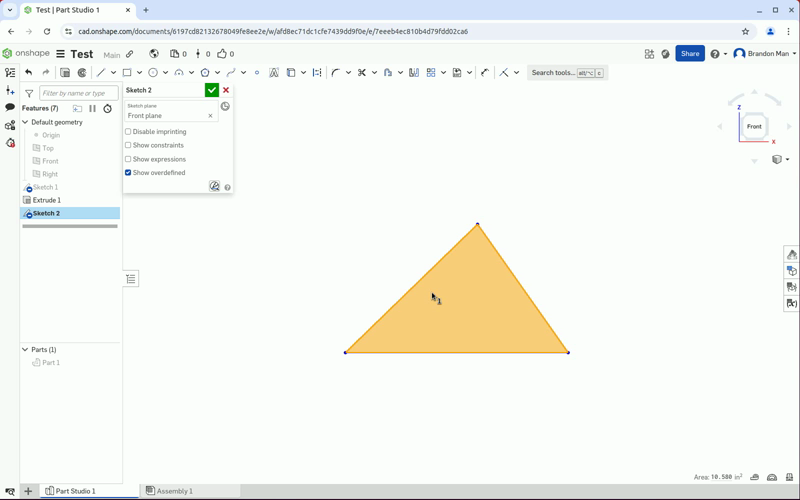
scroll(-6)
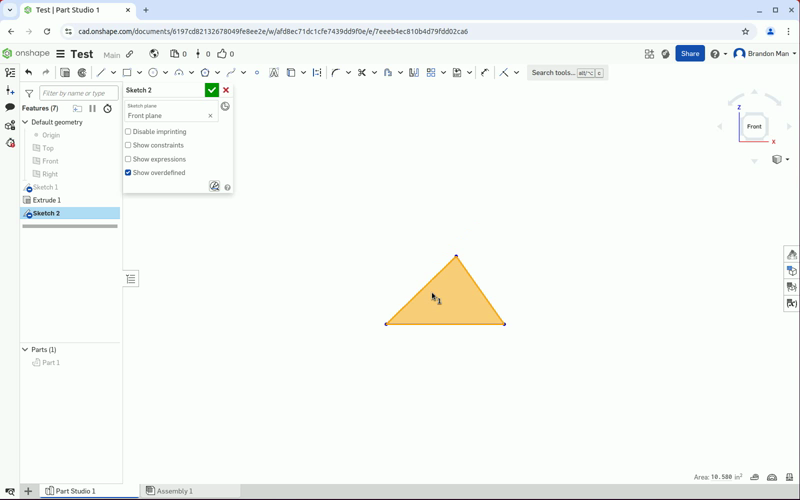
scroll(-6)
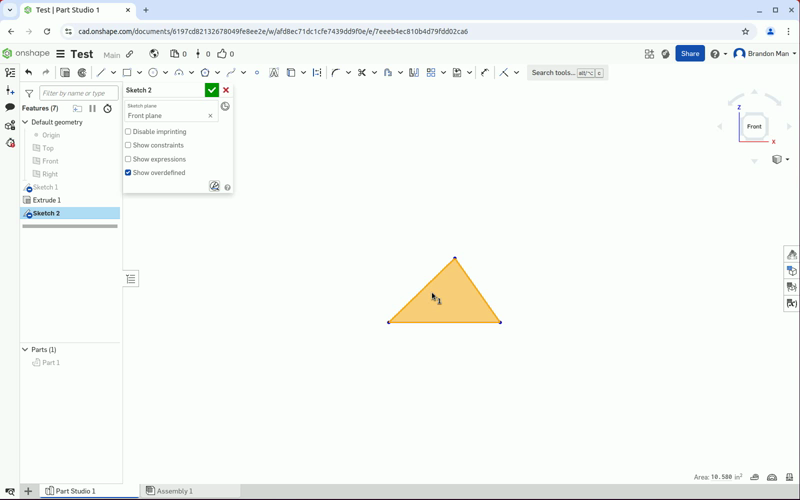
scroll(-6)
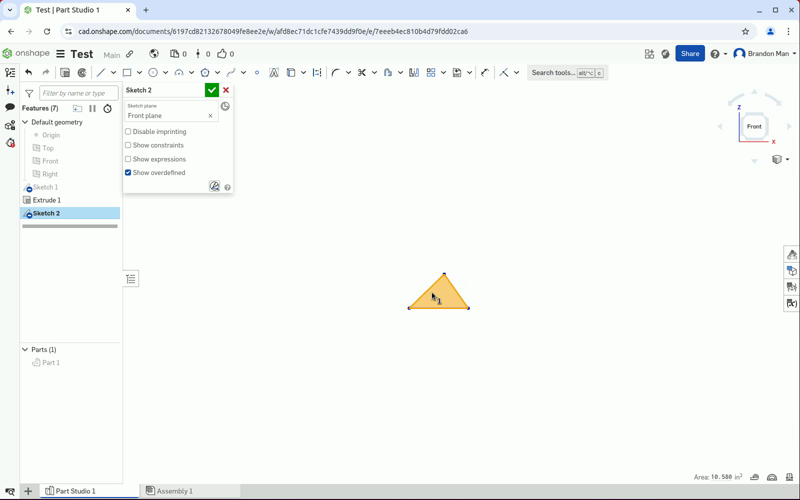
scroll(-6)
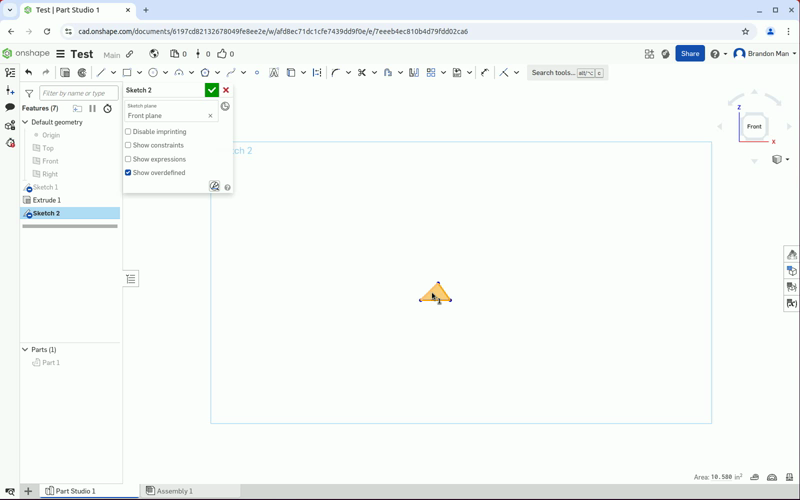
mouse_move(73, 352)
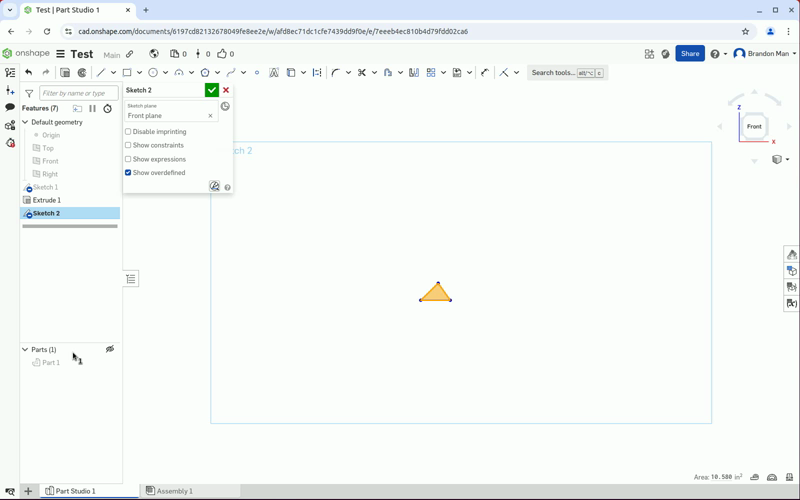
key(shift+y)
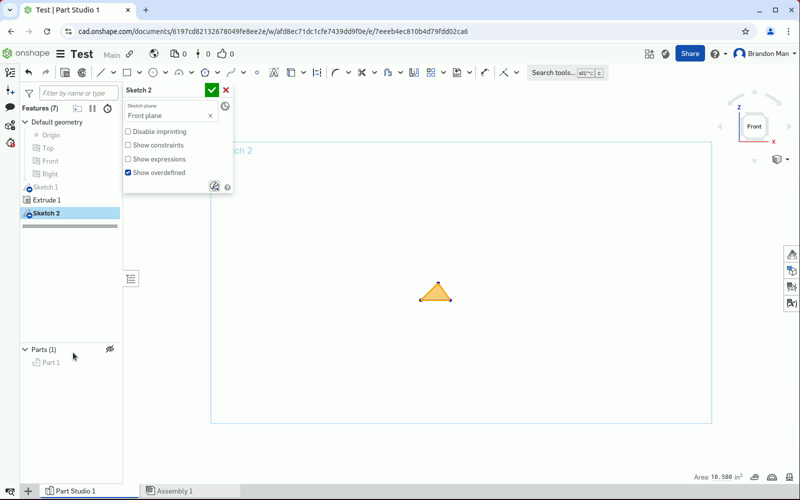
key(shift+e)
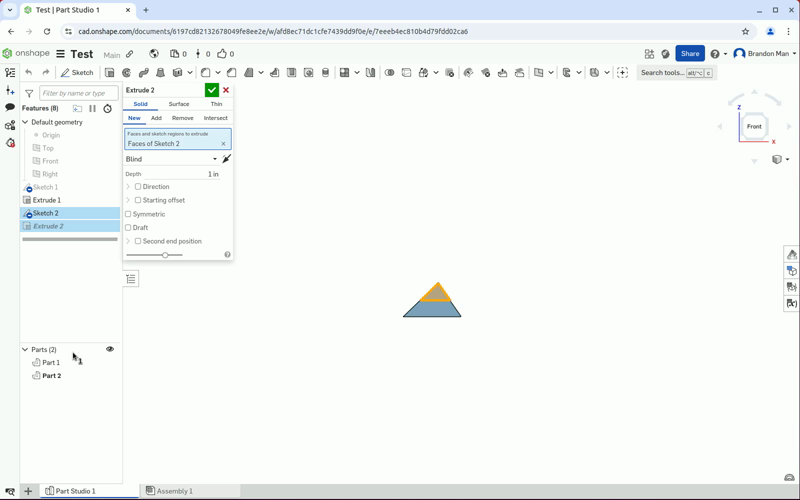
mouse_move(143, 106)
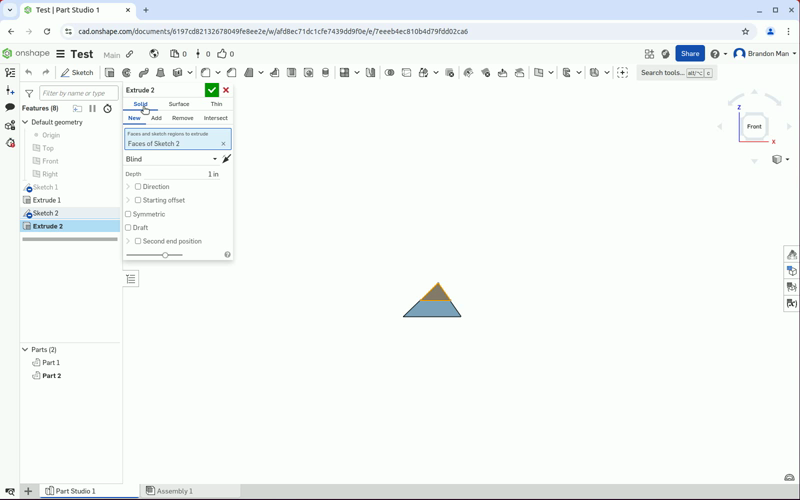
click(143, 106)
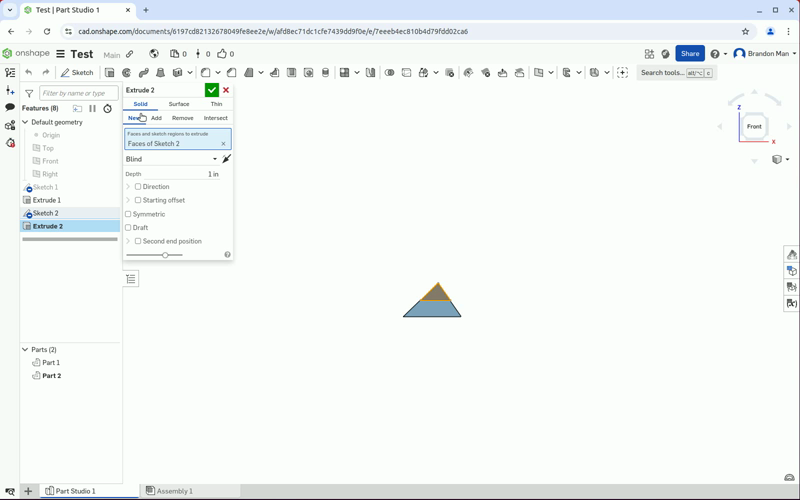
mouse_move(137, 120)
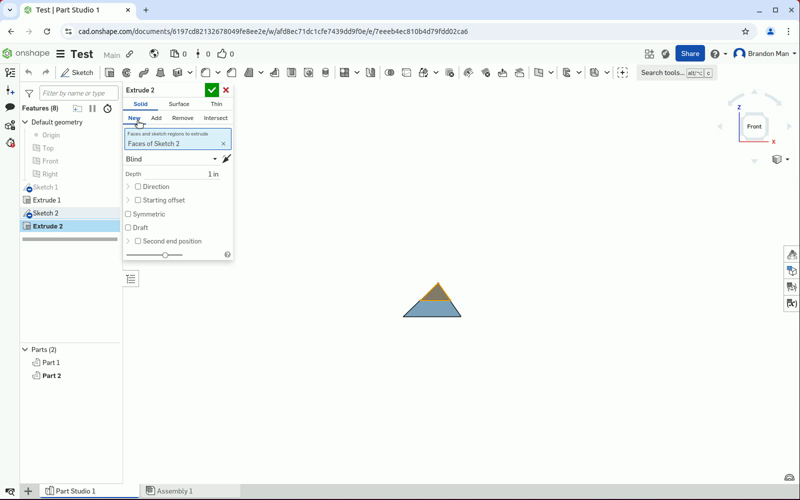
click(137, 120)
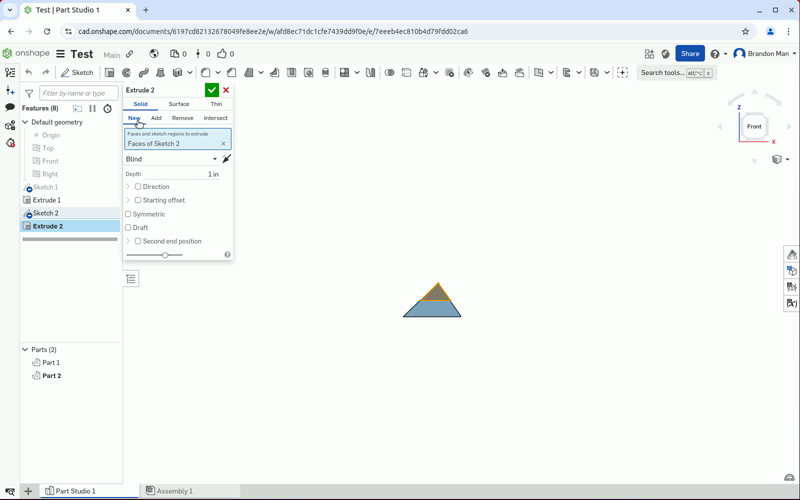
key(tab, 4)
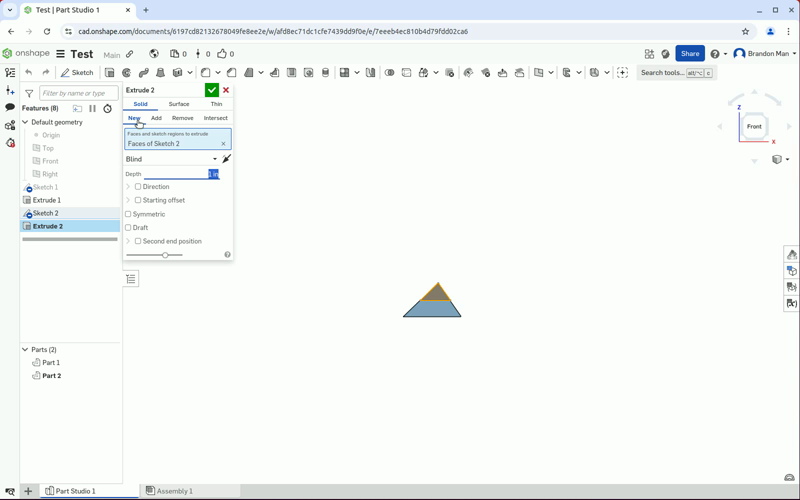
text(-4.574)
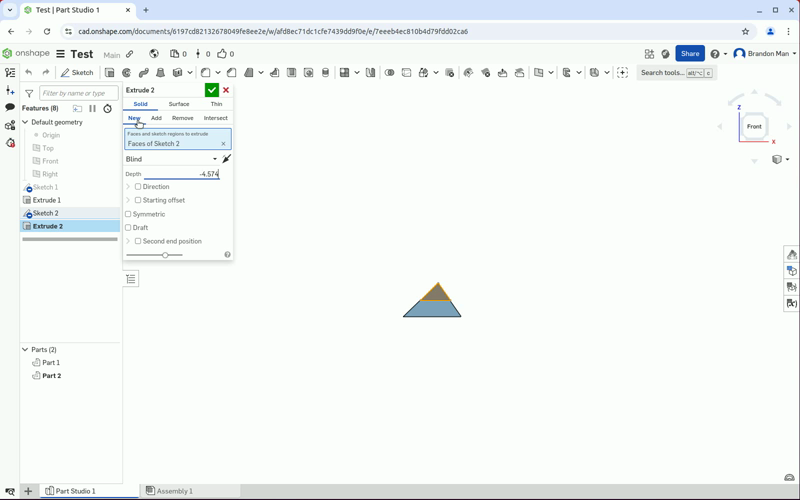
key(enter)
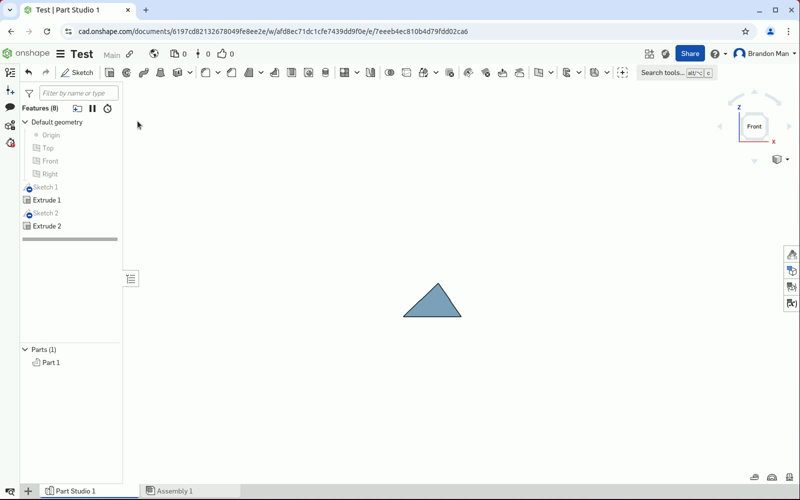
key(shift+h)
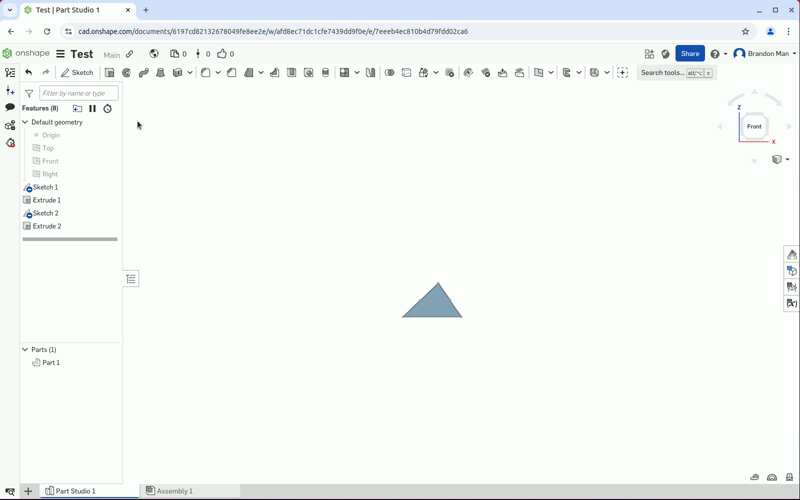
key(shift+h)
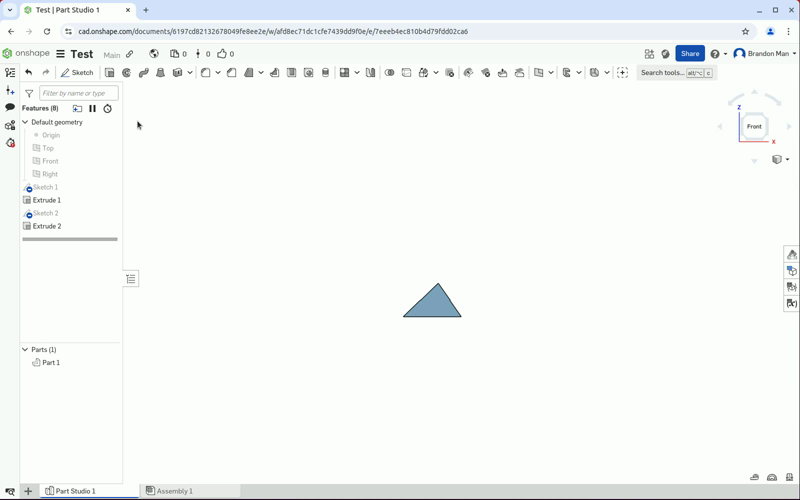
mouse_move(73, 189)
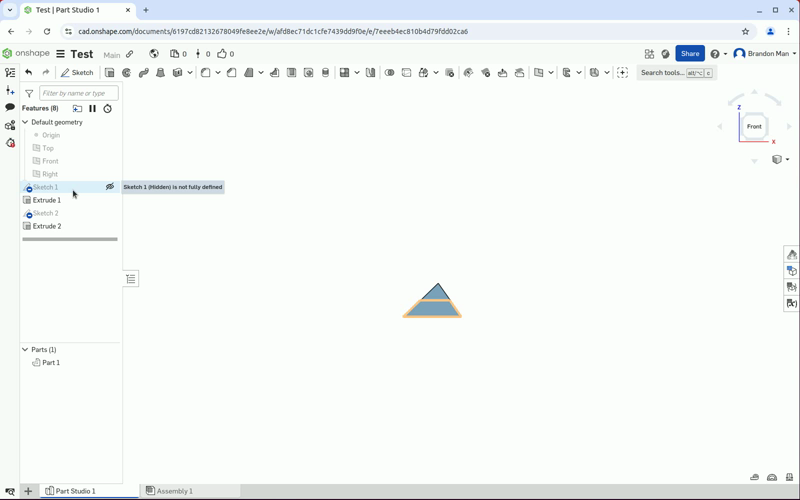
click(73, 189)
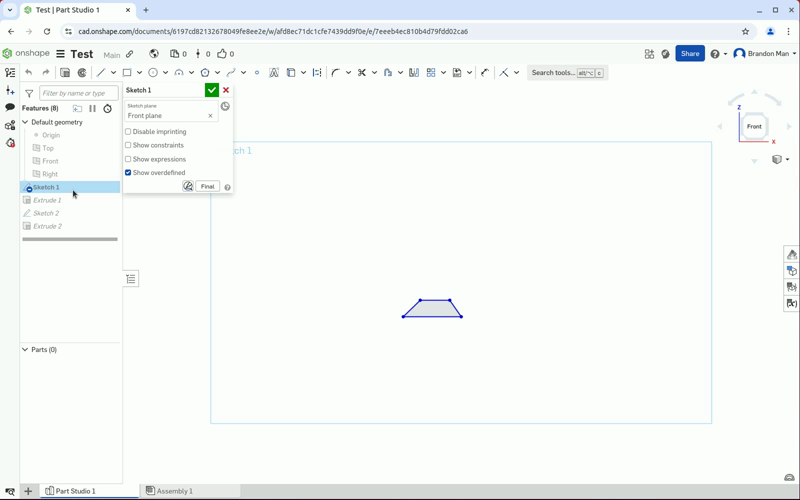
mouse_move(229, 92)
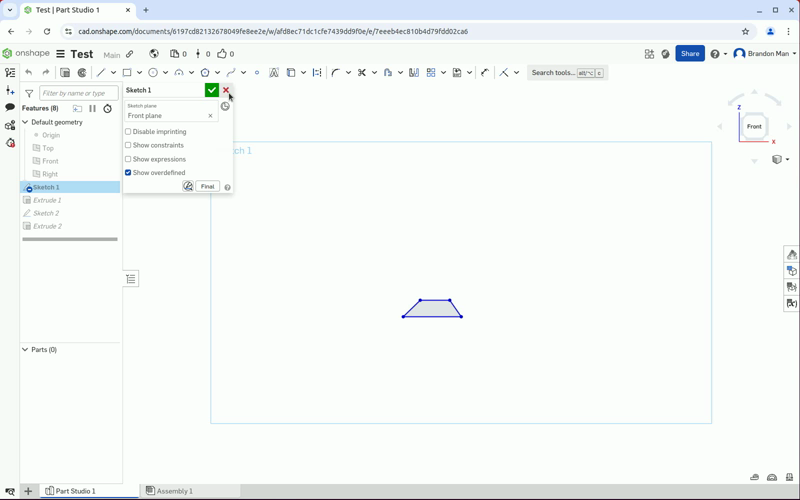
click(229, 92)
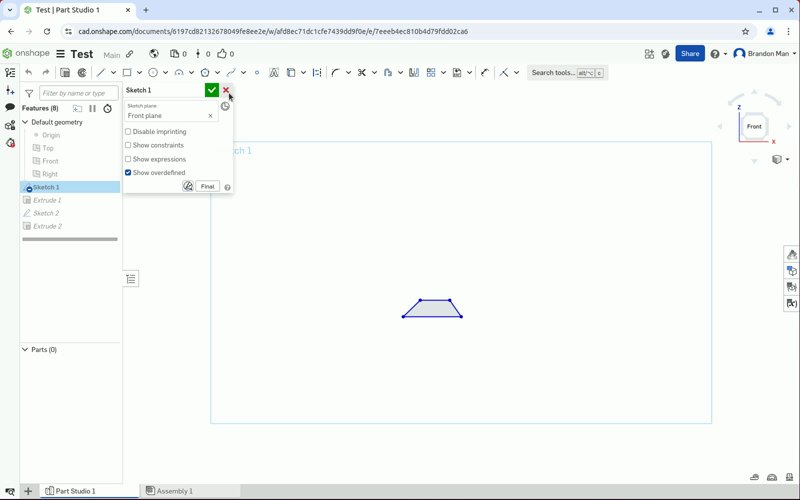
key(shift+s)
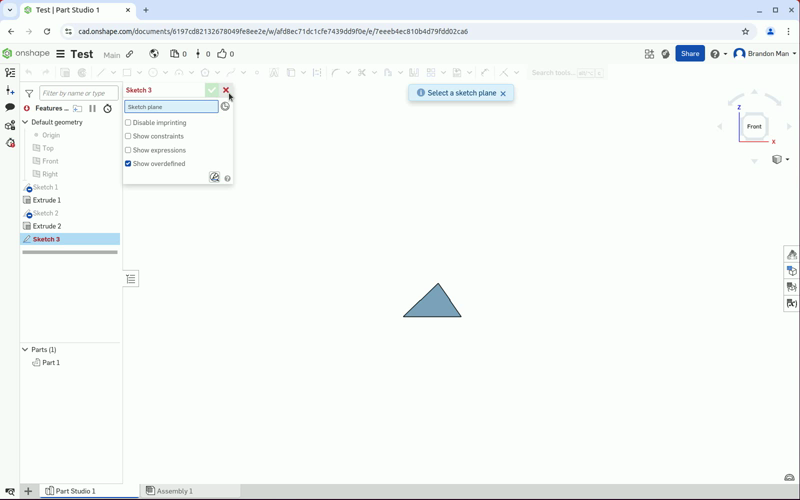
mouse_move(73, 163)
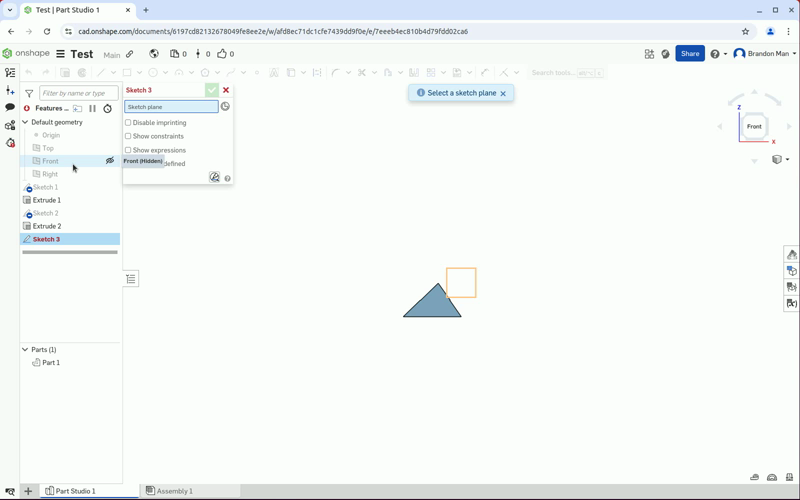
click(73, 163)
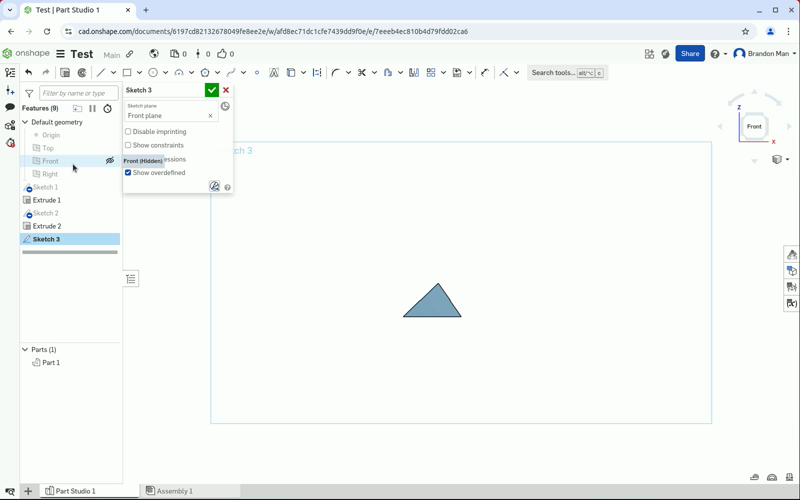
mouse_move(73, 352)
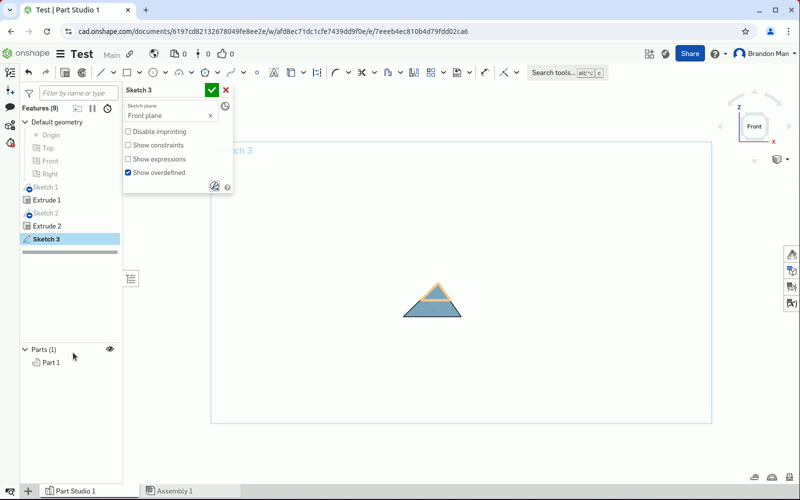
key(y)
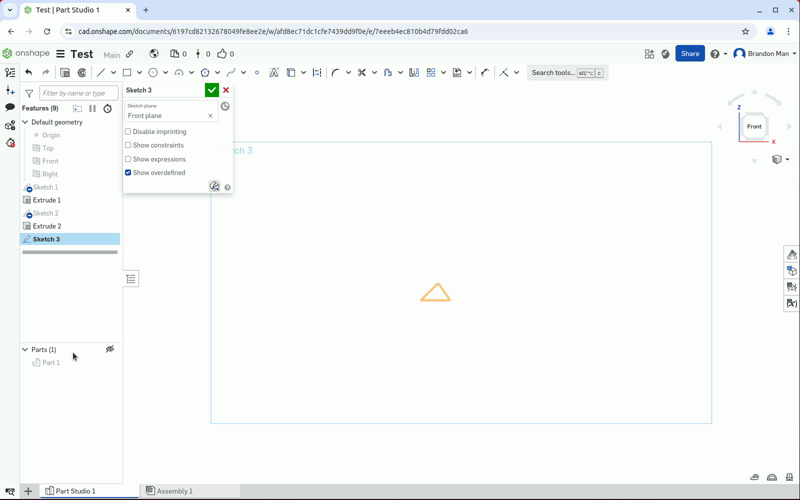
key(l)
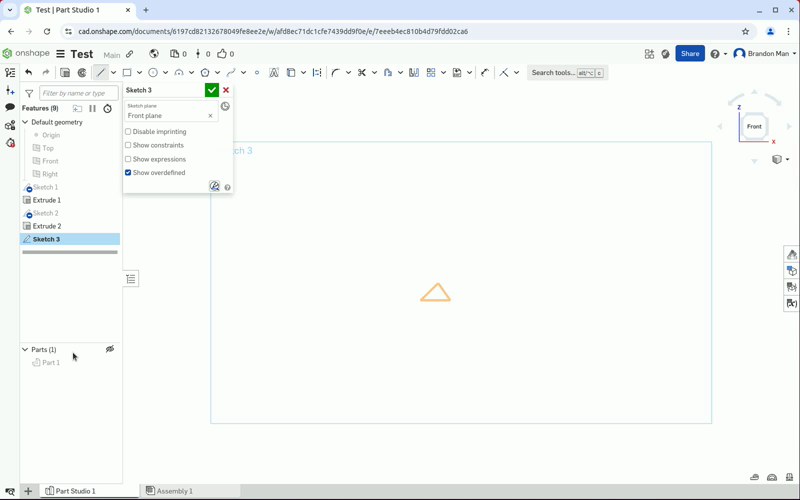
key_down(shift)
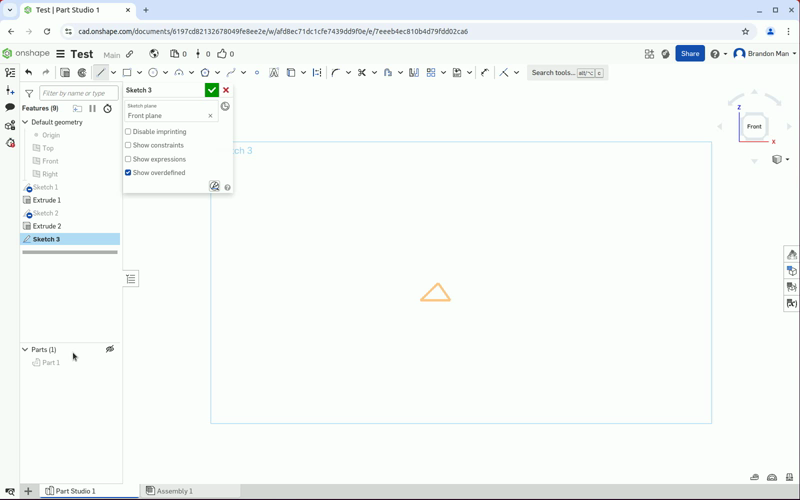
mouse_move(420, 300)
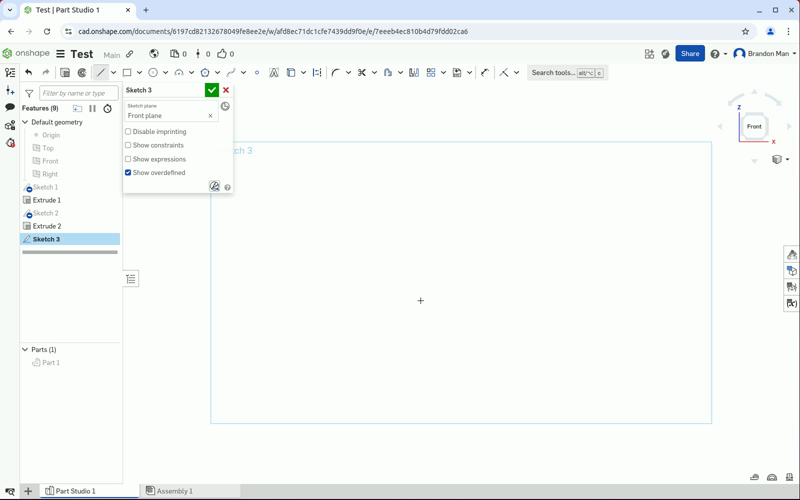
click(420, 300)
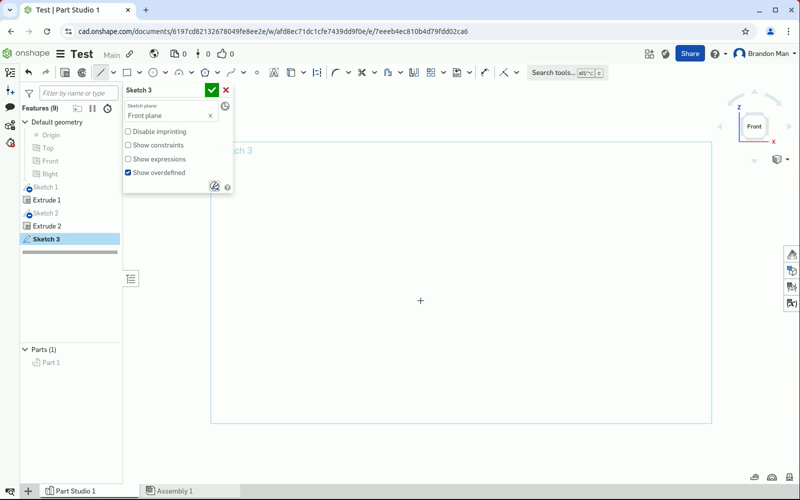
key_up(shift)
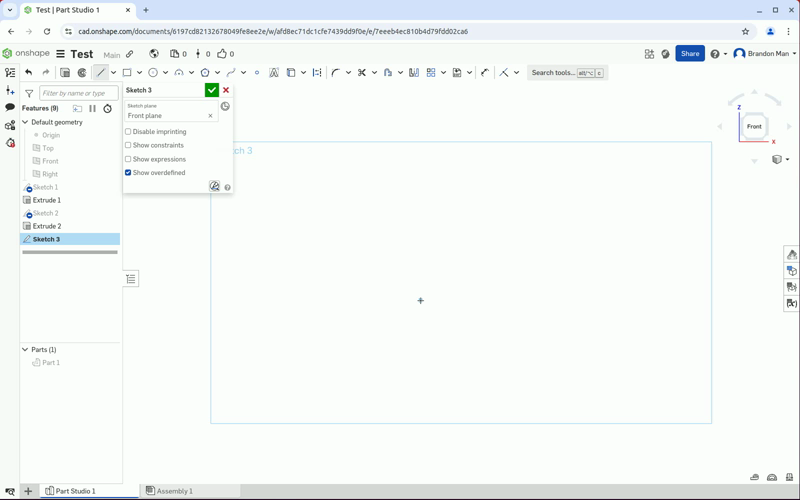
key_down(shift)
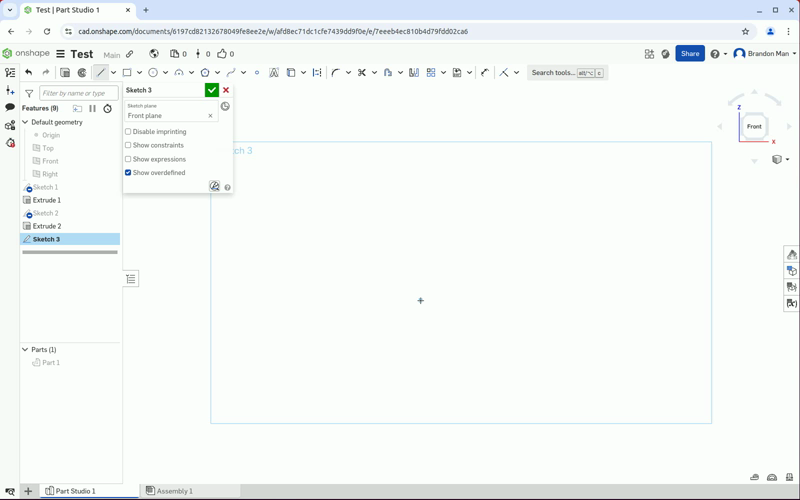
mouse_move(450, 300)
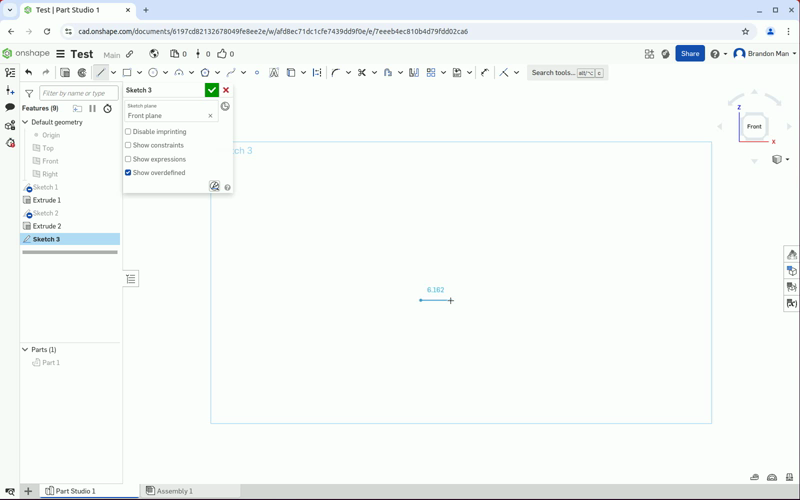
mouse_move(450, 300)
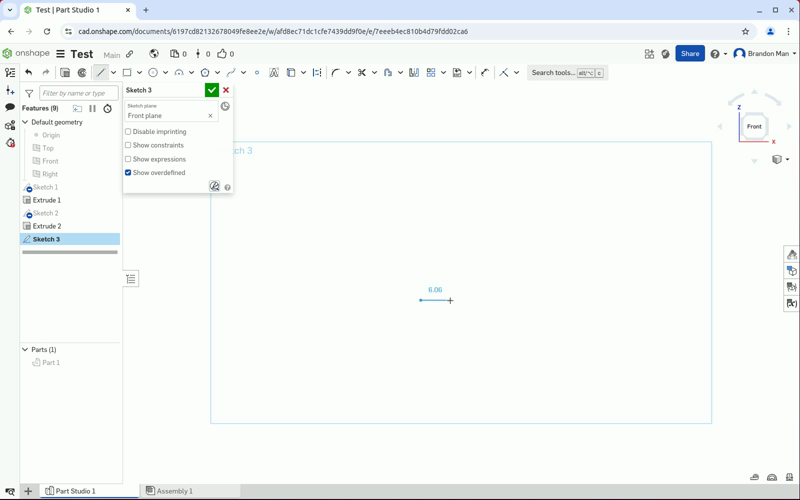
click(450, 300)
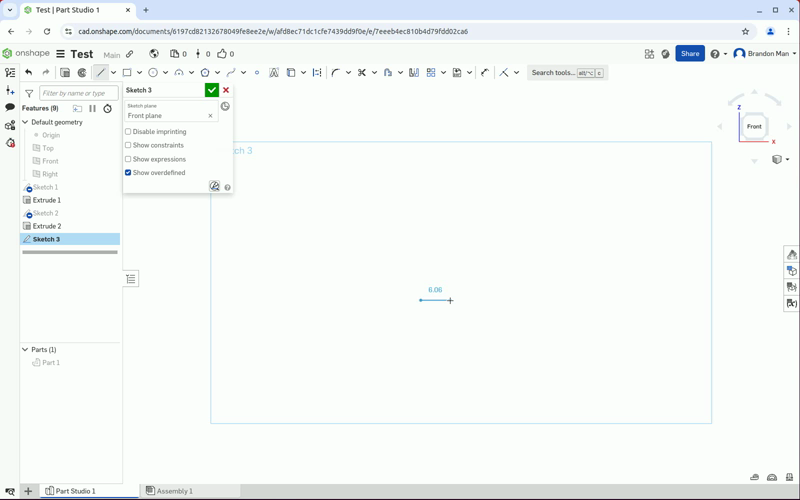
key_up(shift)
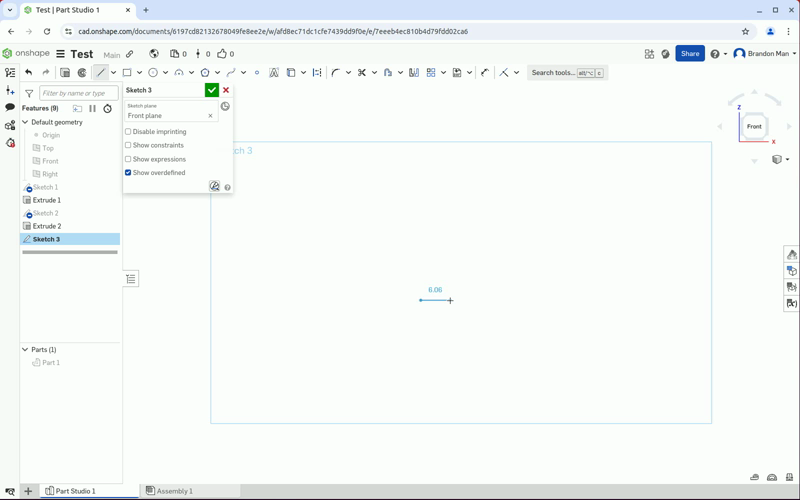
key_down(shift)
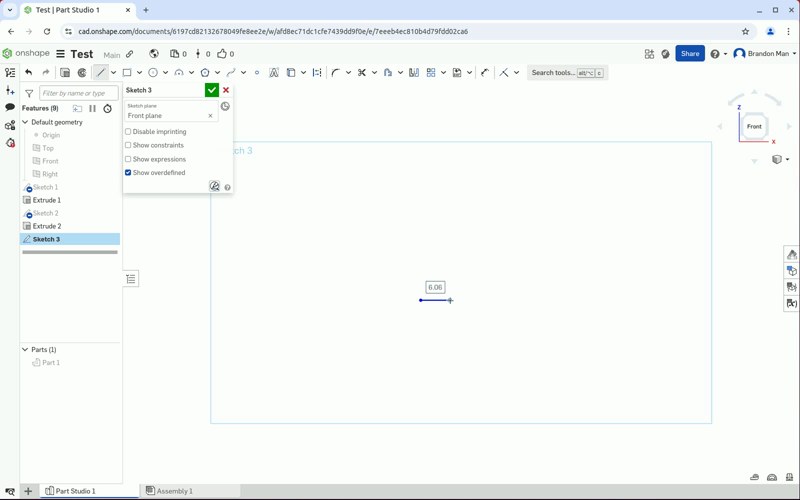
mouse_move(480, 300)
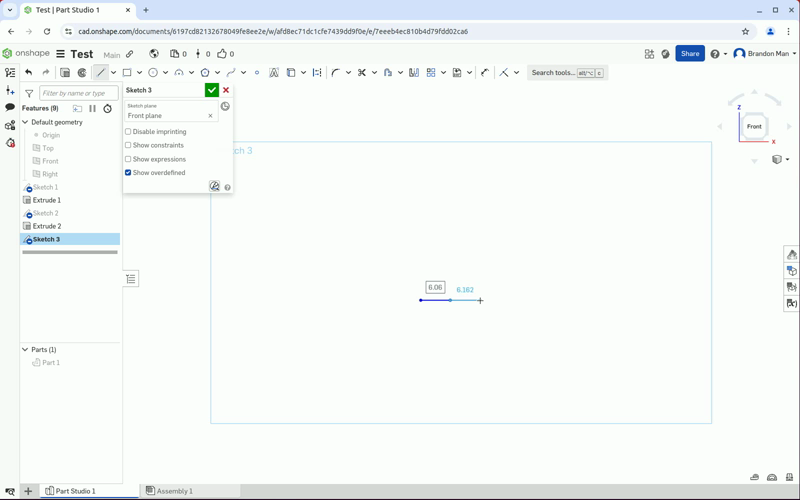
mouse_move(438, 283)
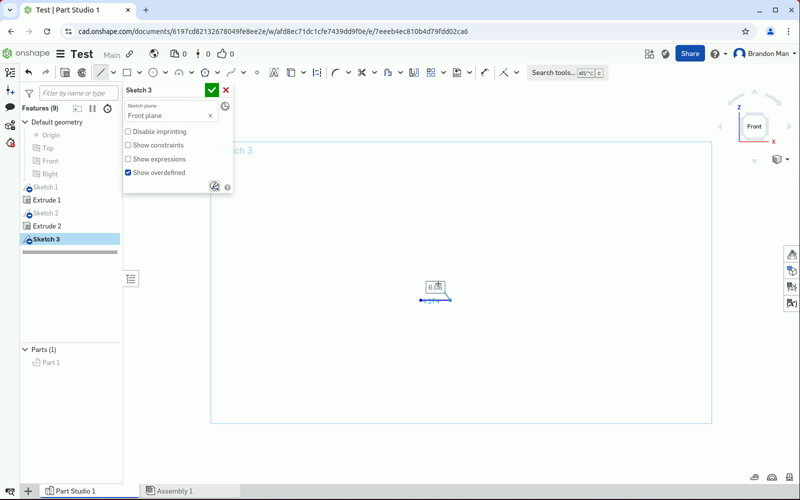
click(438, 283)
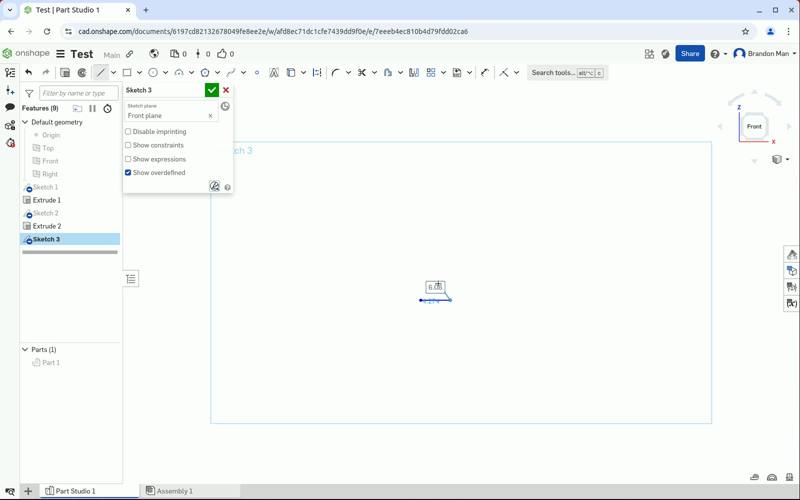
key_up(shift)
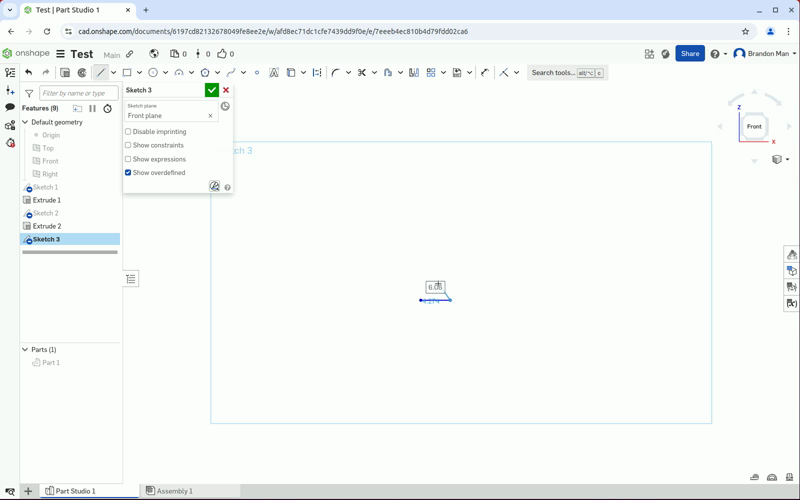
mouse_move(468, 283)
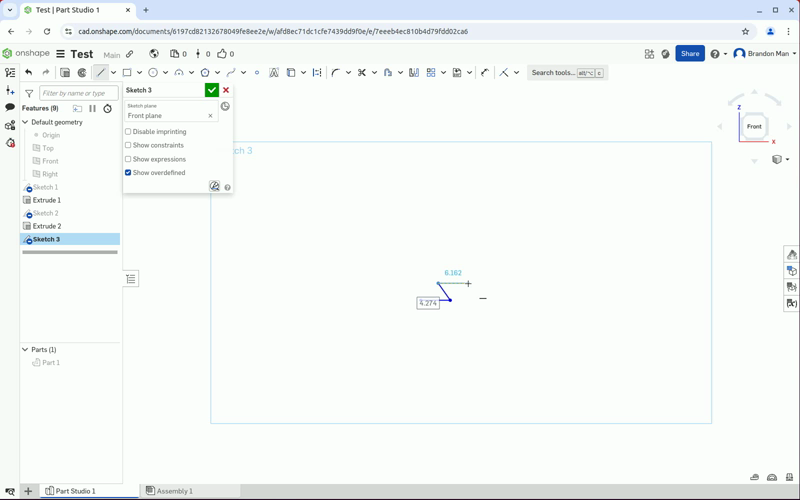
key_down(shift)
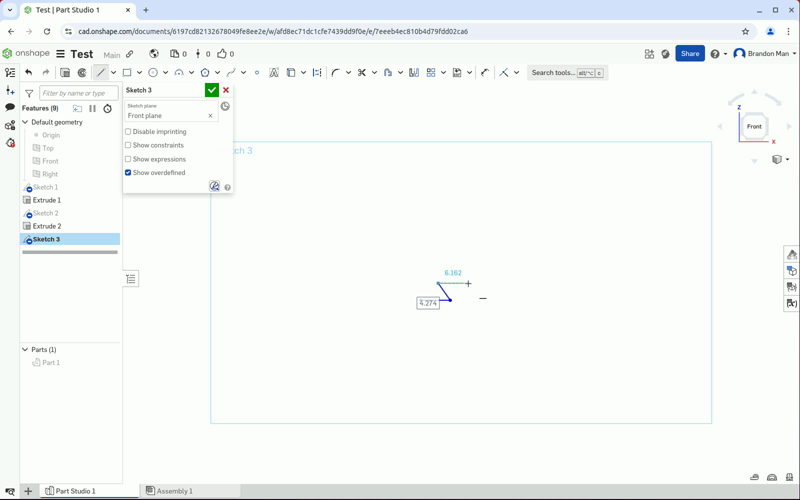
mouse_move(420, 300)
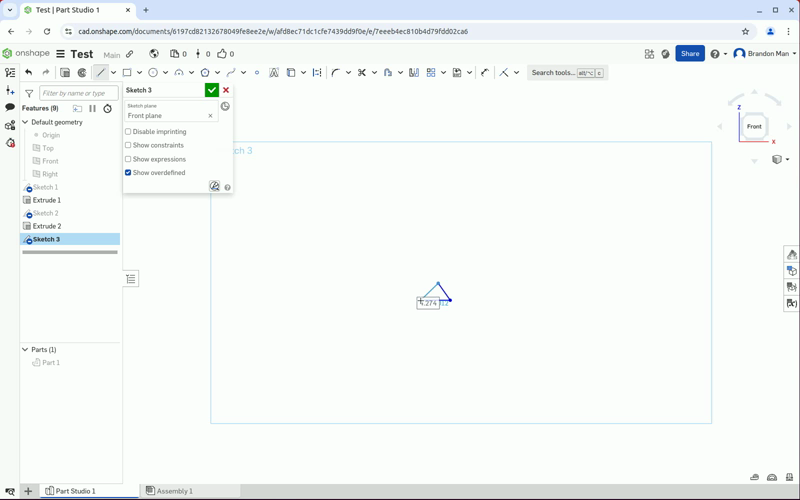
key_up(shift)
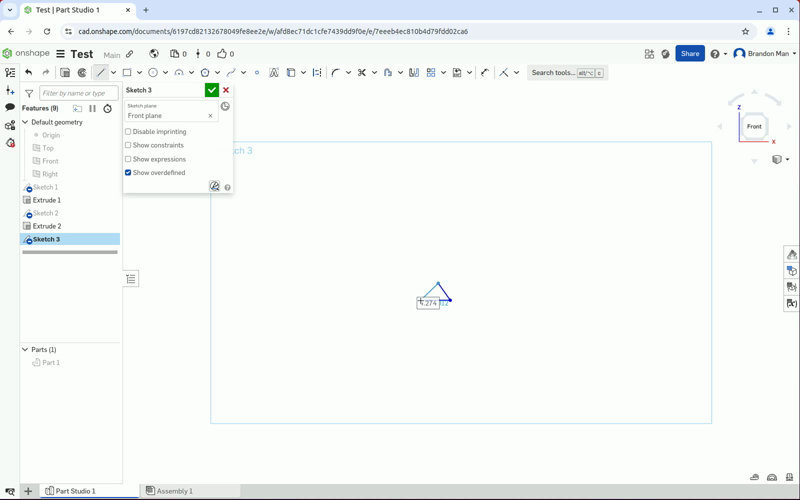
click(420, 300)
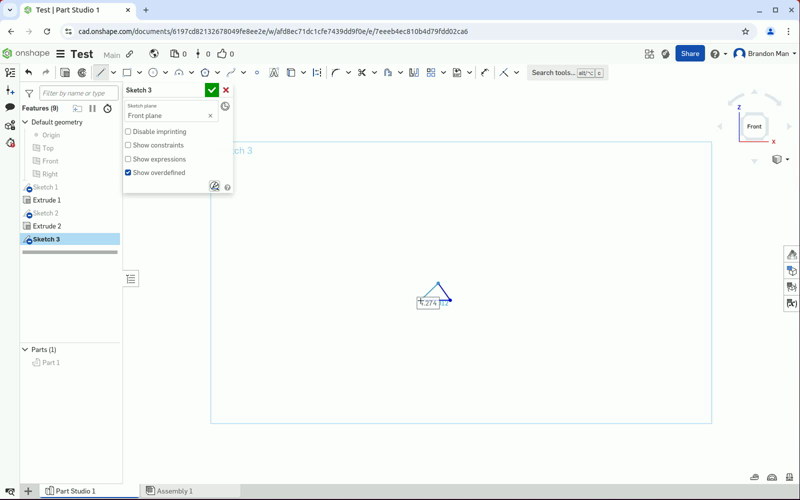
key(esc)
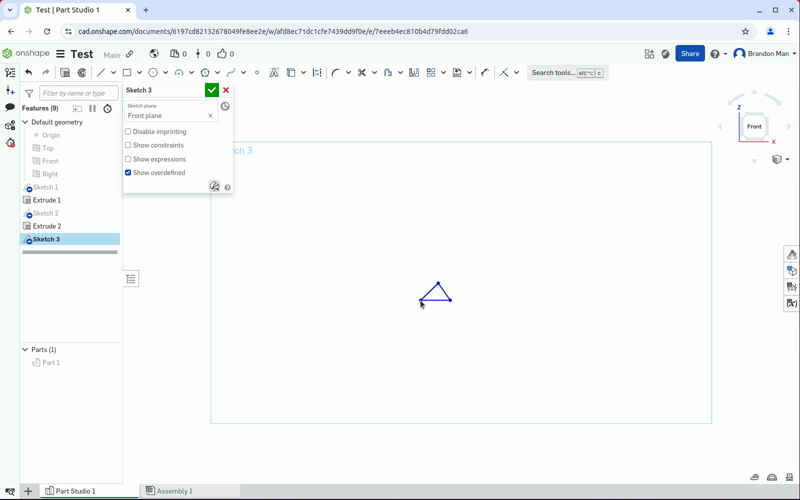
mouse_move(437, 298)
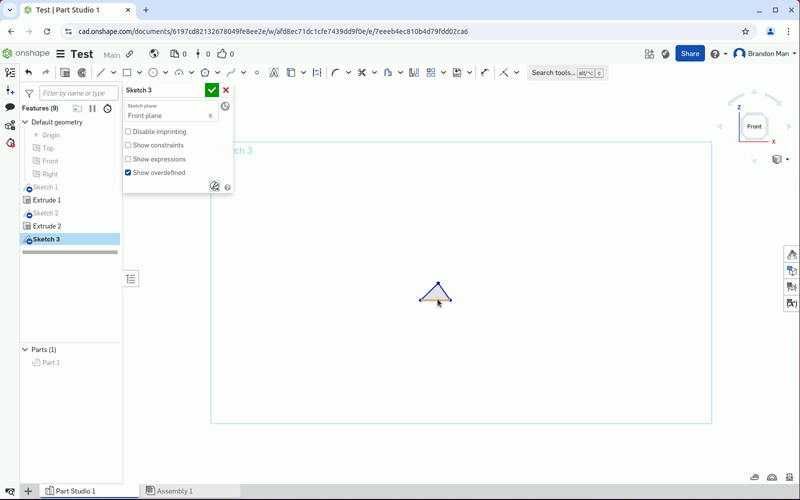
scroll(6)
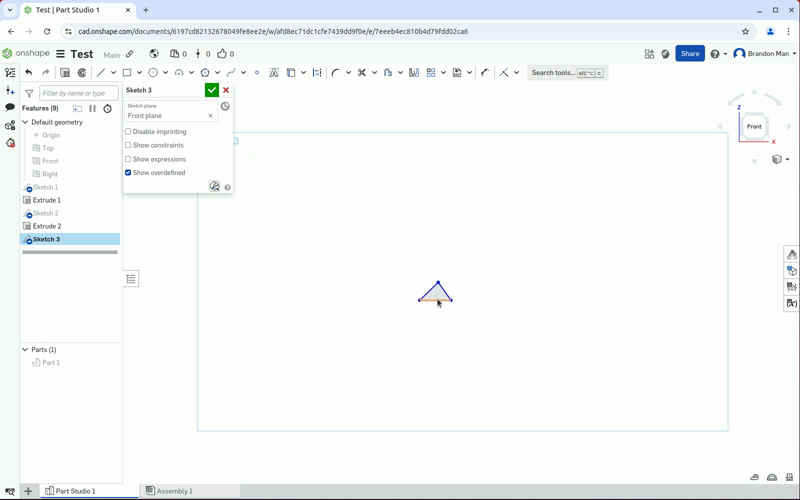
scroll(6)
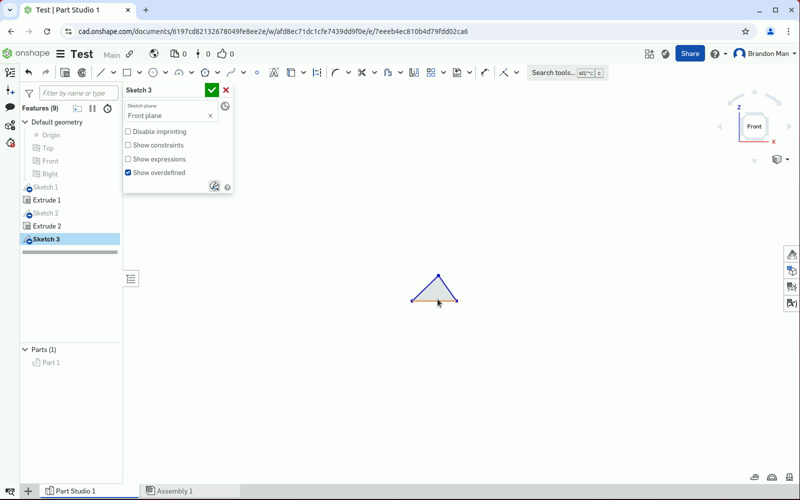
scroll(6)
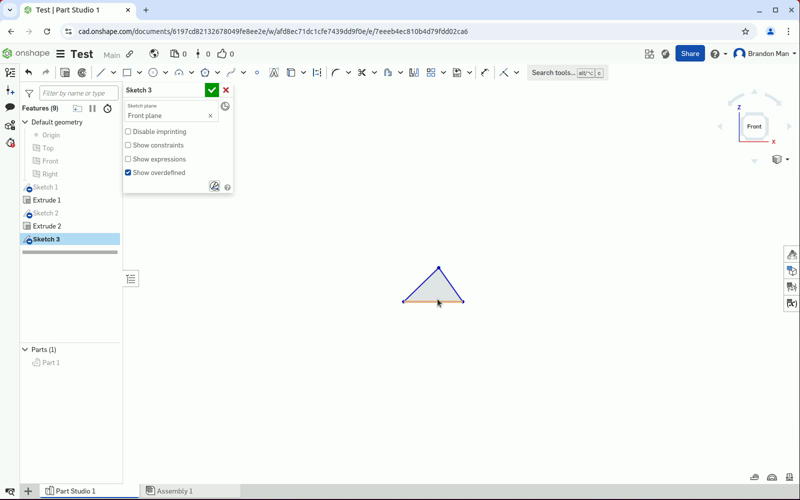
scroll(6)
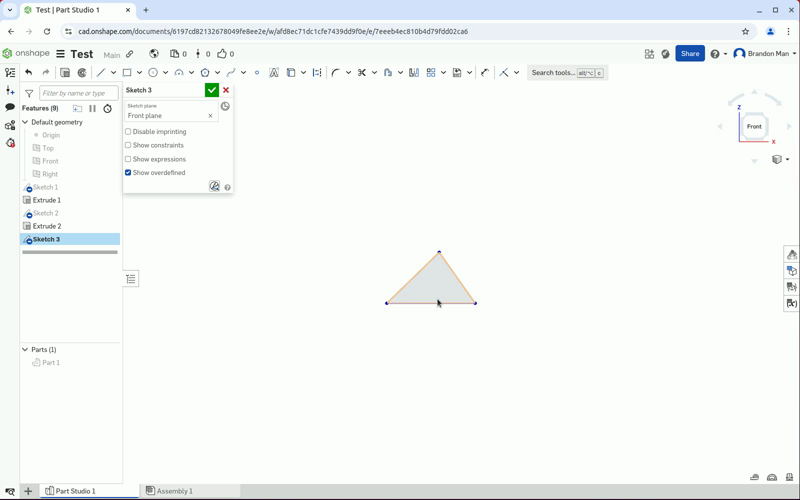
scroll(6)
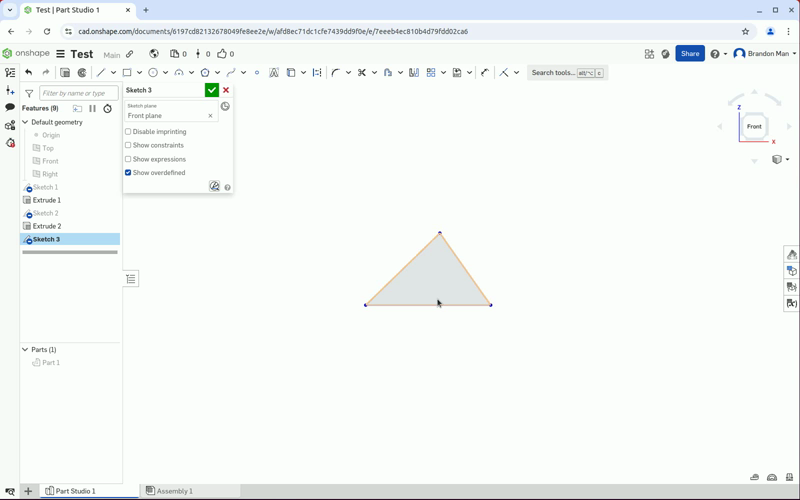
scroll(6)
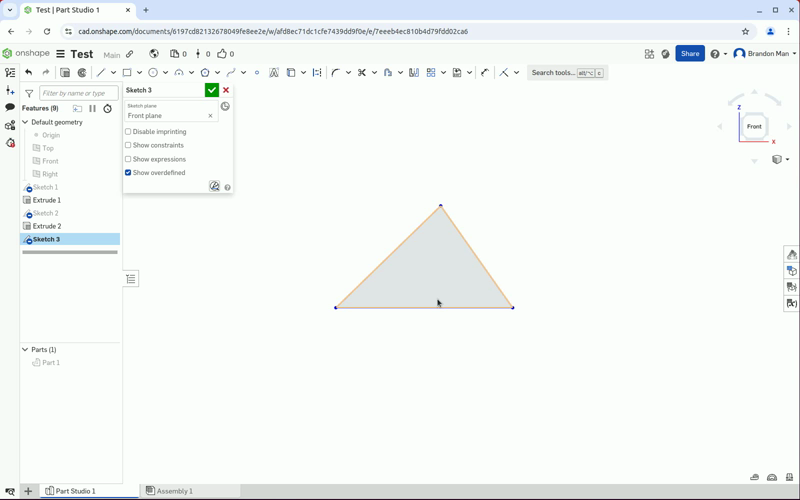
scroll(6)
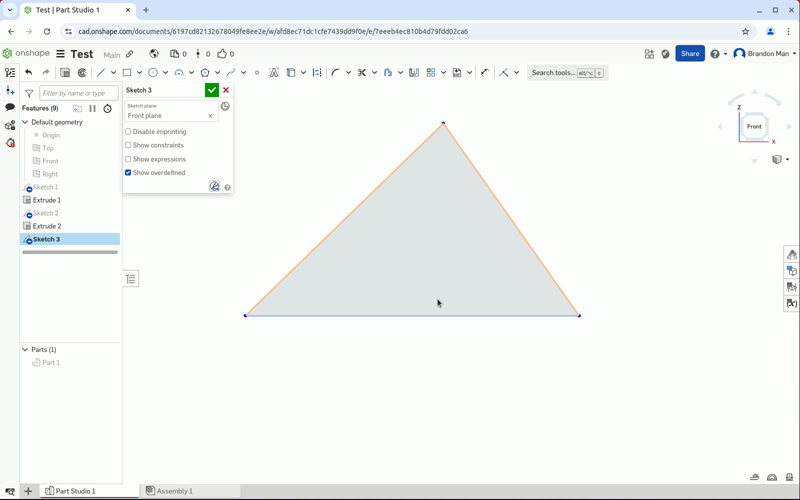
click(437, 298)
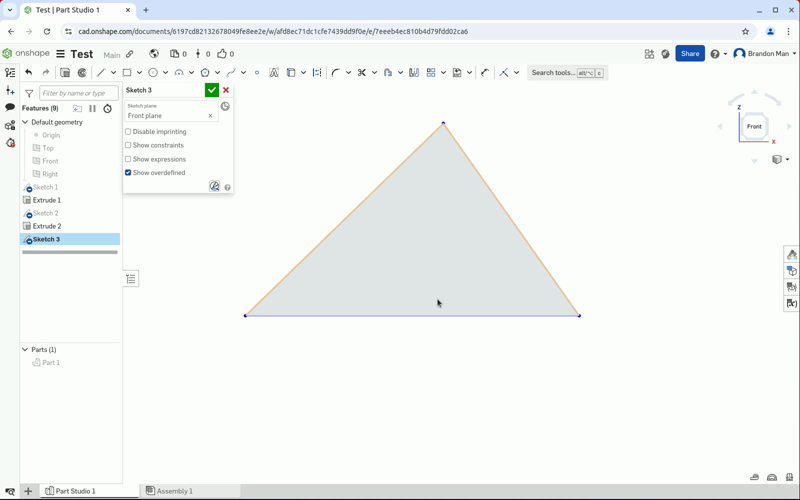
scroll(-6)
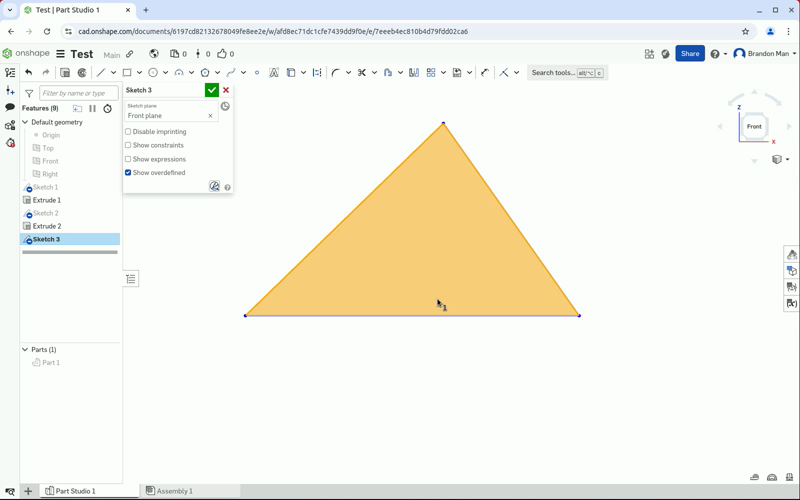
scroll(-6)
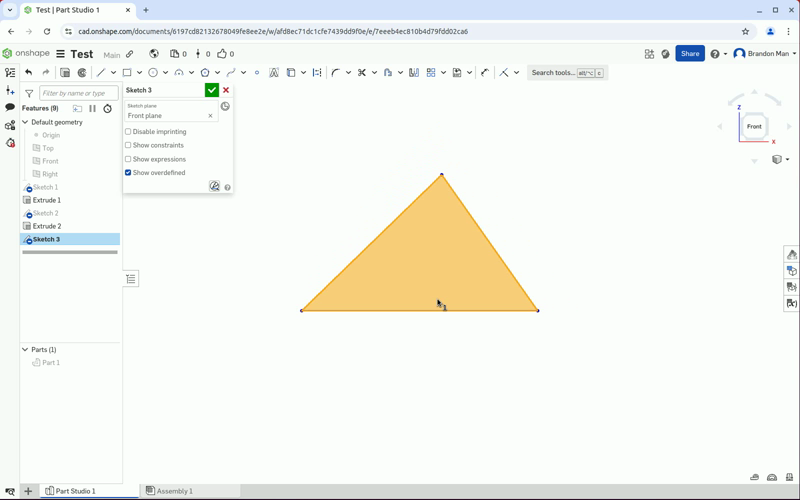
scroll(-6)
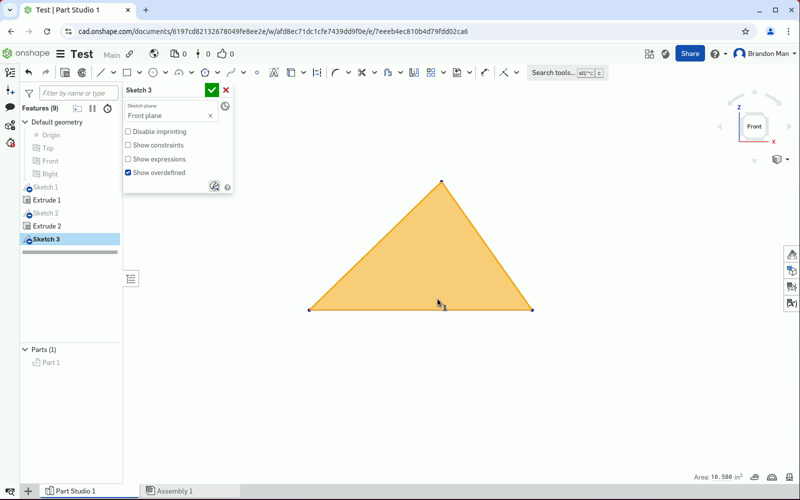
scroll(-6)
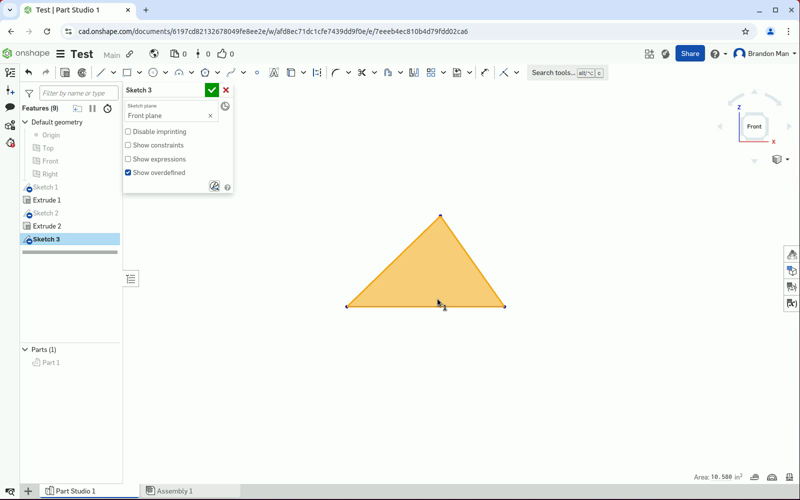
scroll(-6)
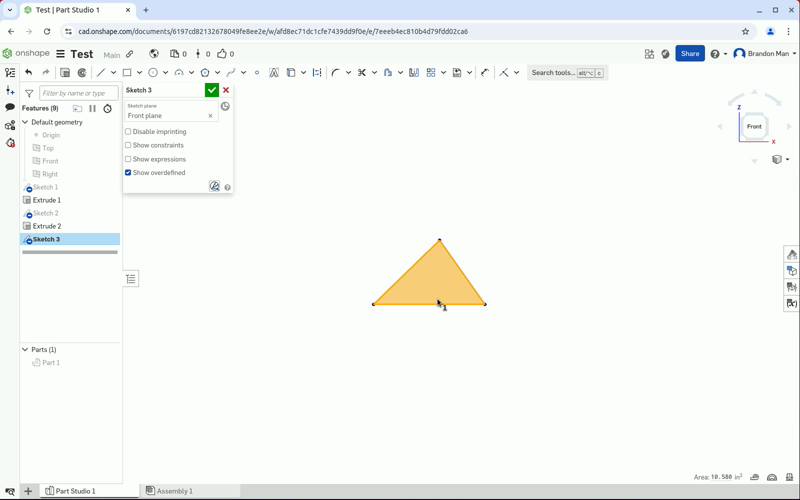
scroll(-6)
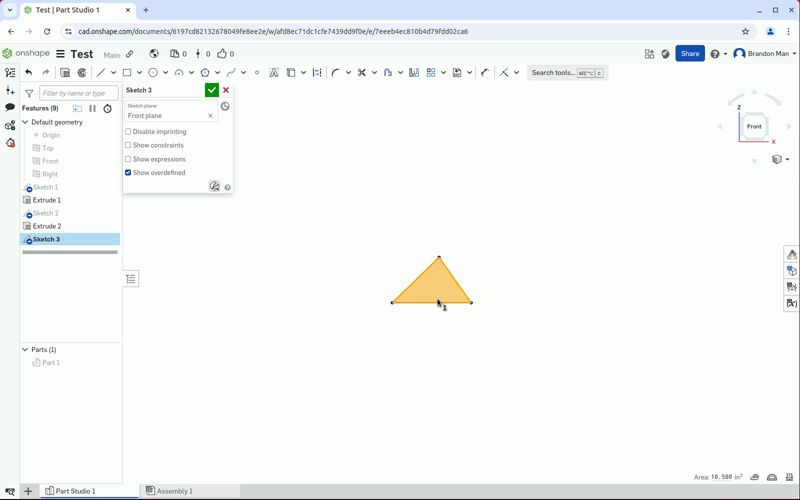
scroll(-6)
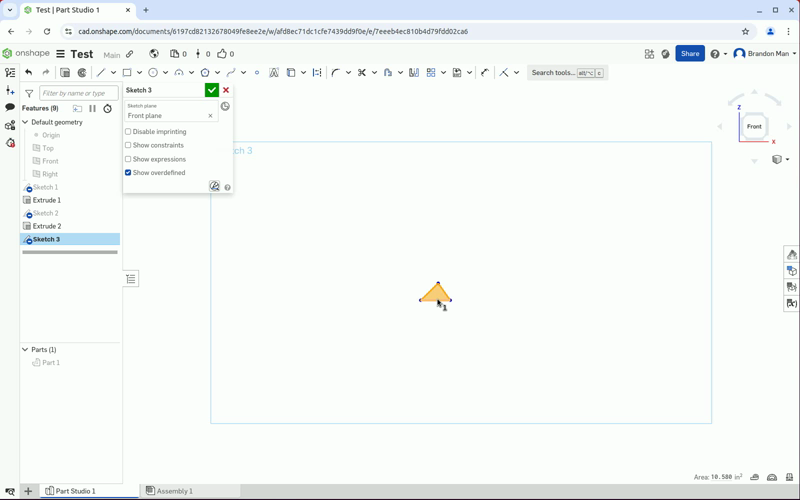
mouse_move(73, 352)
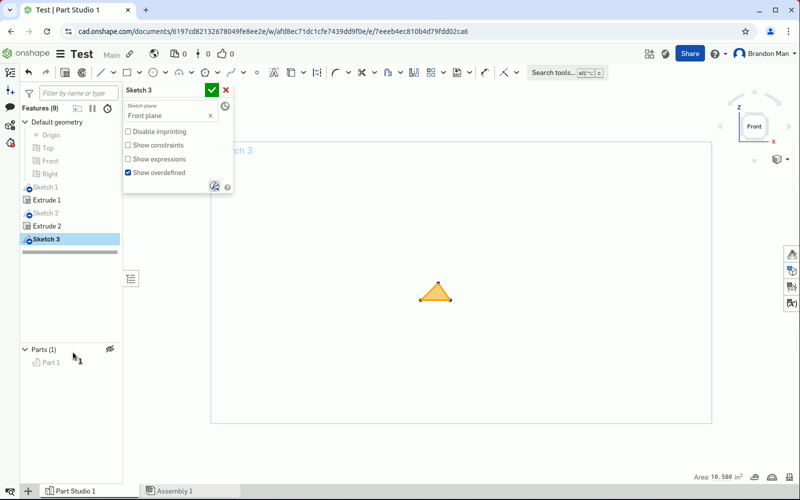
key(shift+y)
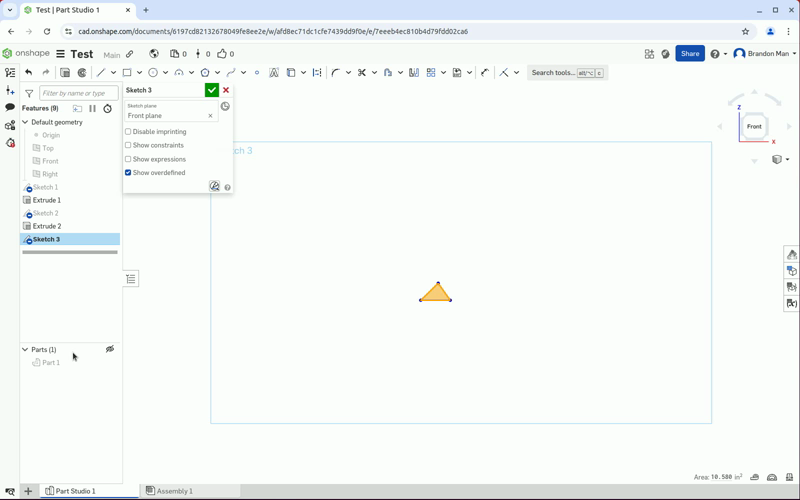
key(shift+e)
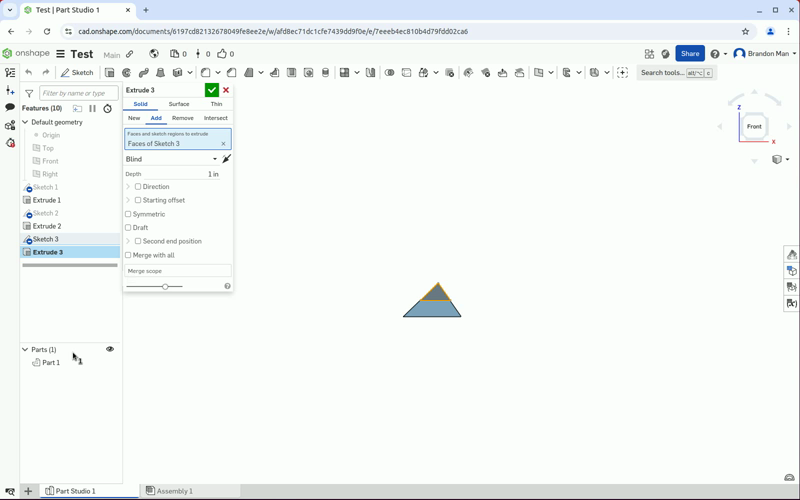
mouse_move(143, 106)
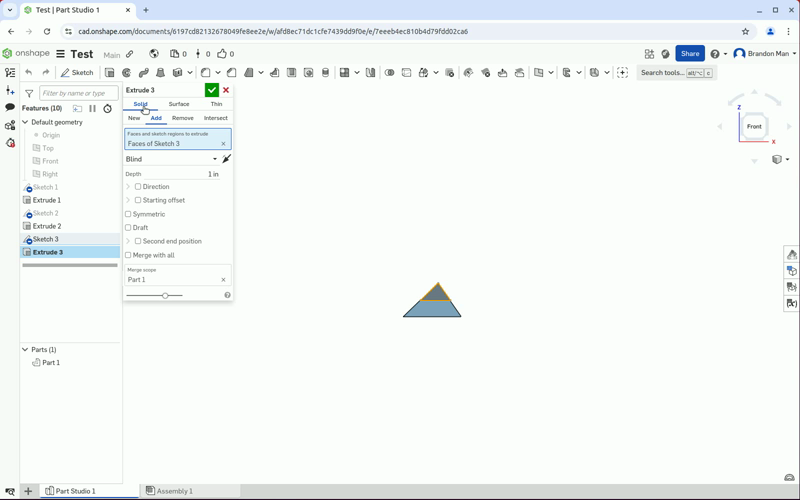
click(143, 106)
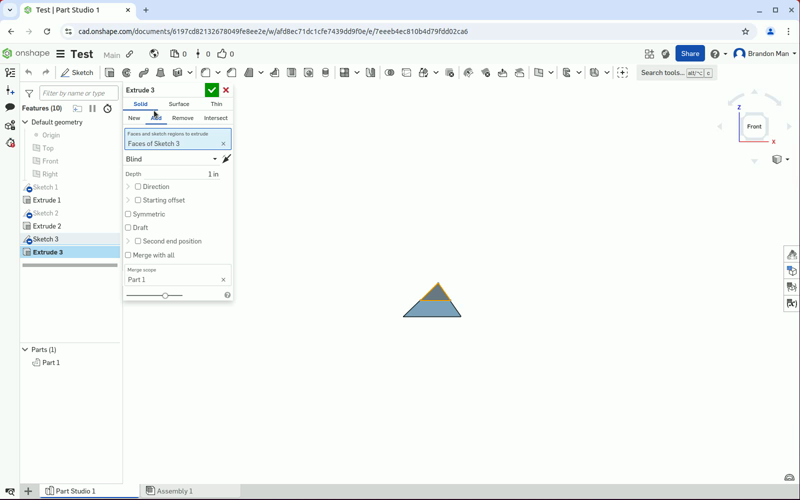
mouse_move(186, 120)
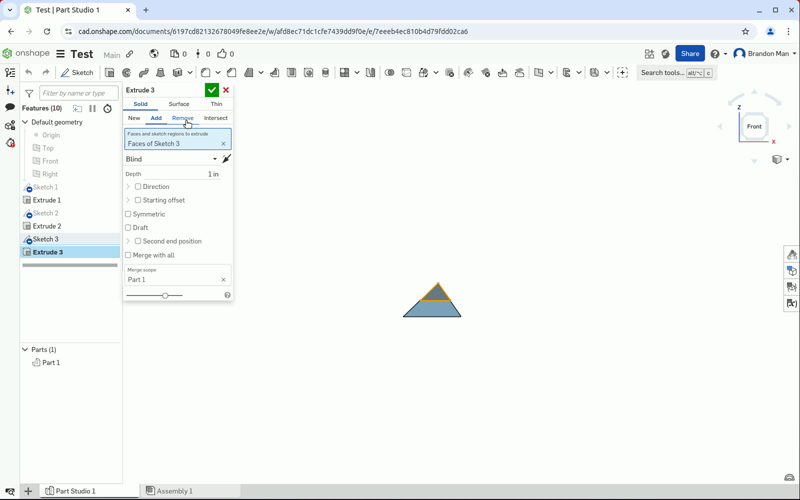
click(186, 120)
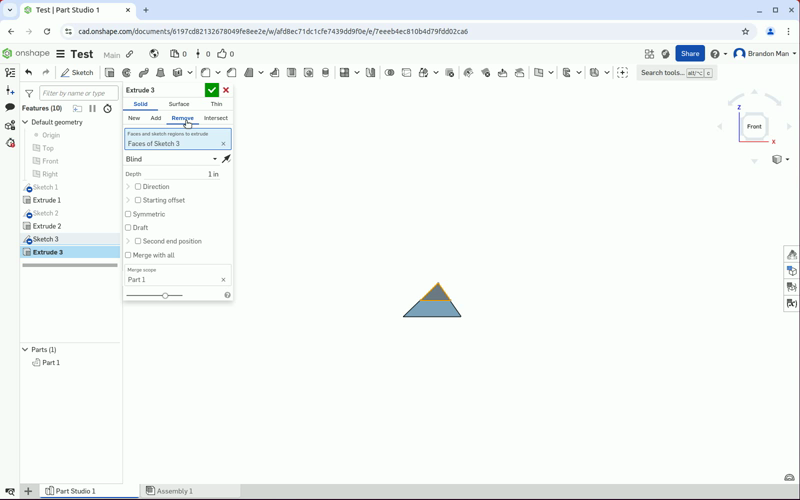
key(tab, 4)
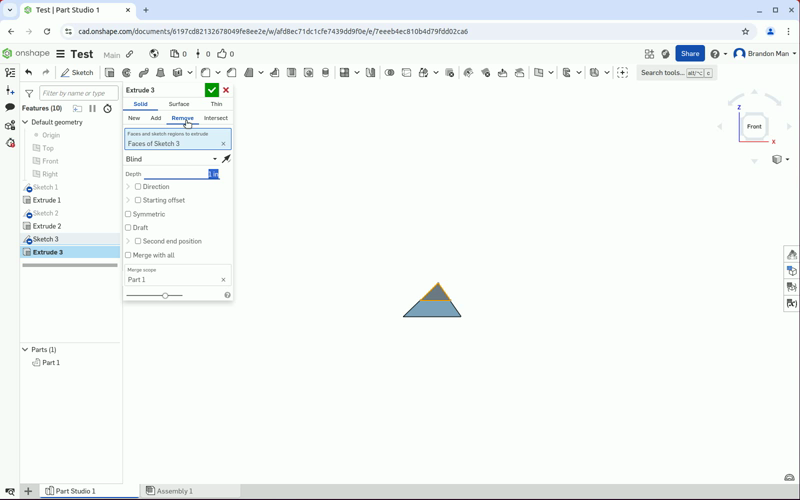
text(2.407)
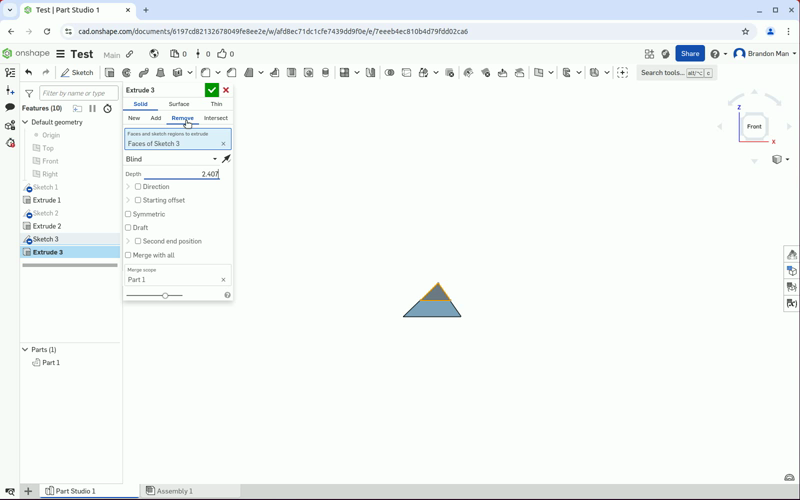
key(tab, 6)
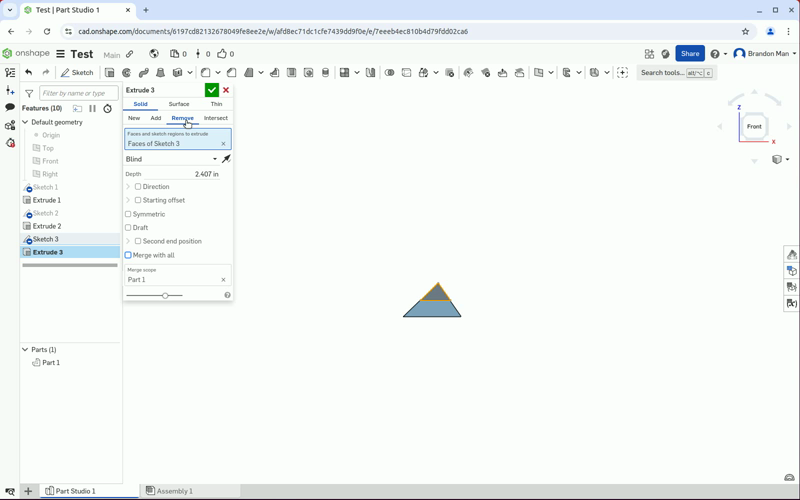
key(space)
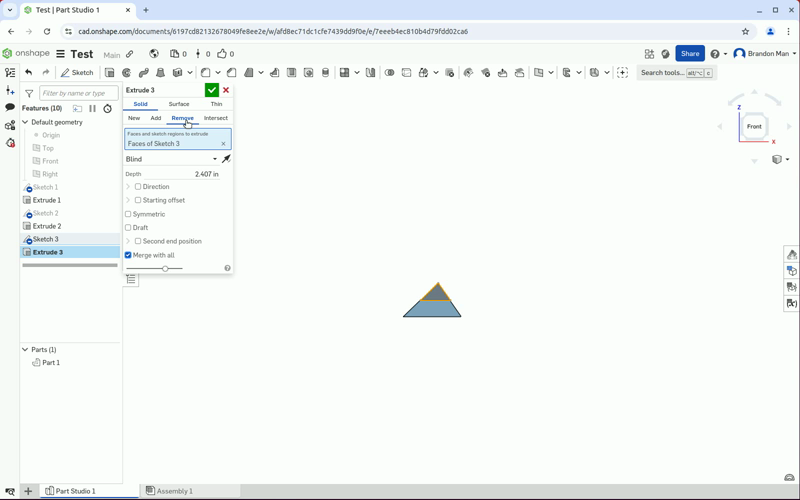
key(enter)
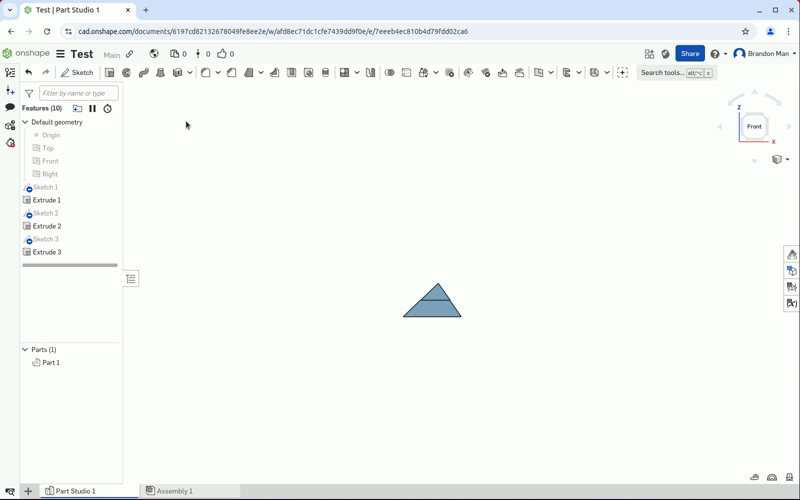
key(shift+h)
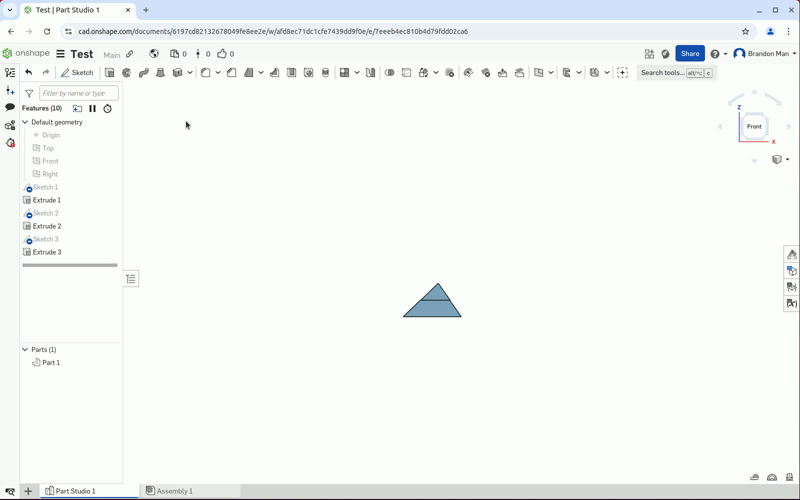
key(shift+h)
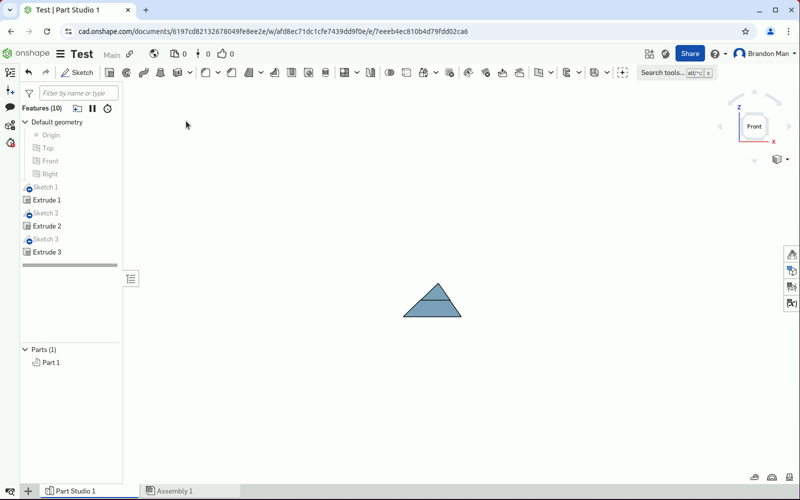
mouse_move(73, 189)
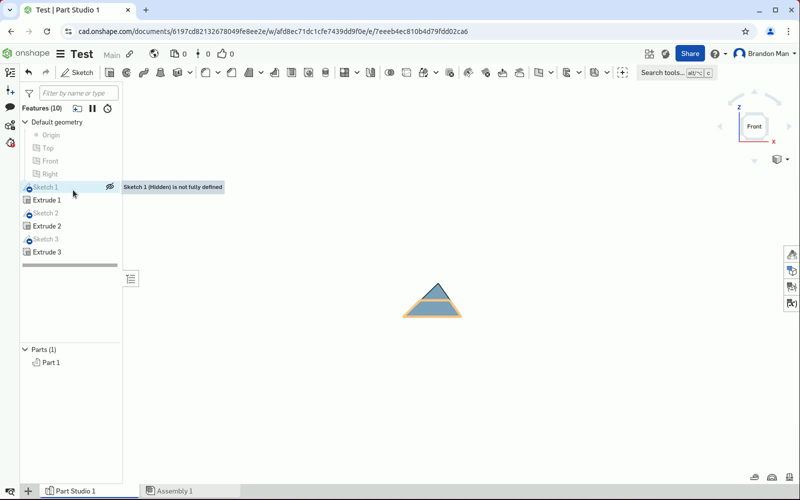
click(73, 189)
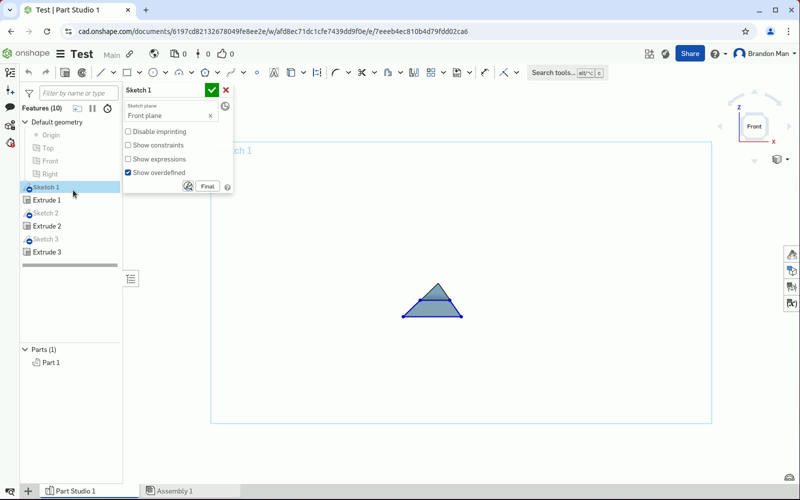
mouse_move(229, 92)
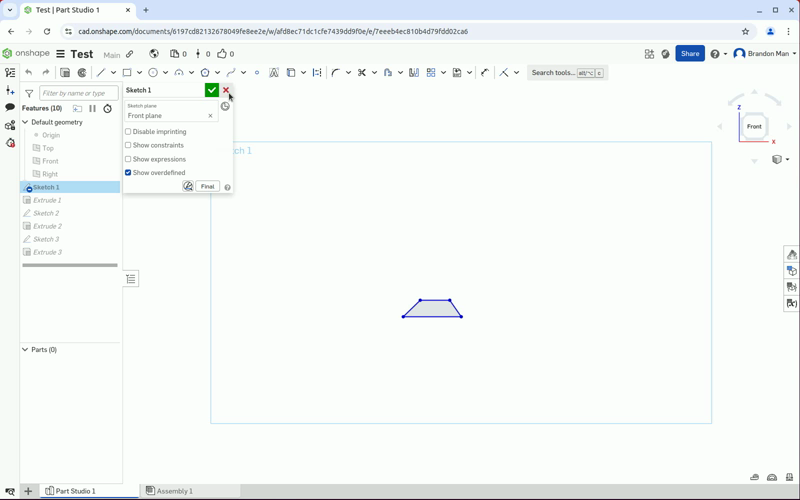
click(229, 92)
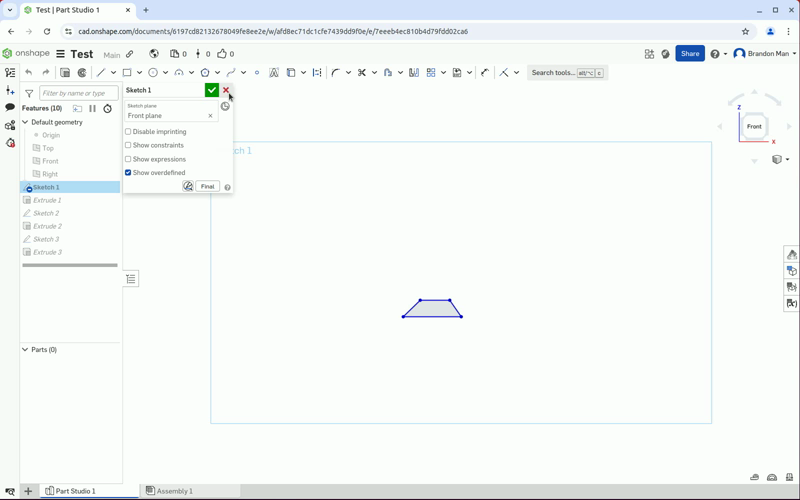
key(shift+s)
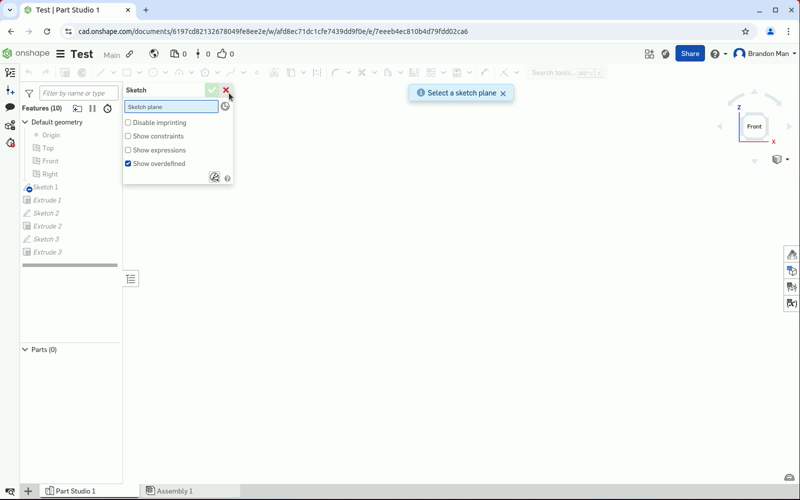
mouse_move(73, 163)
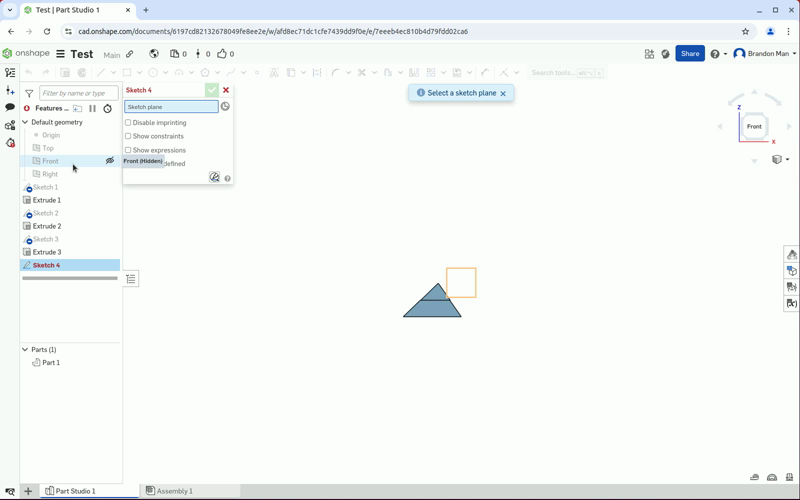
click(73, 163)
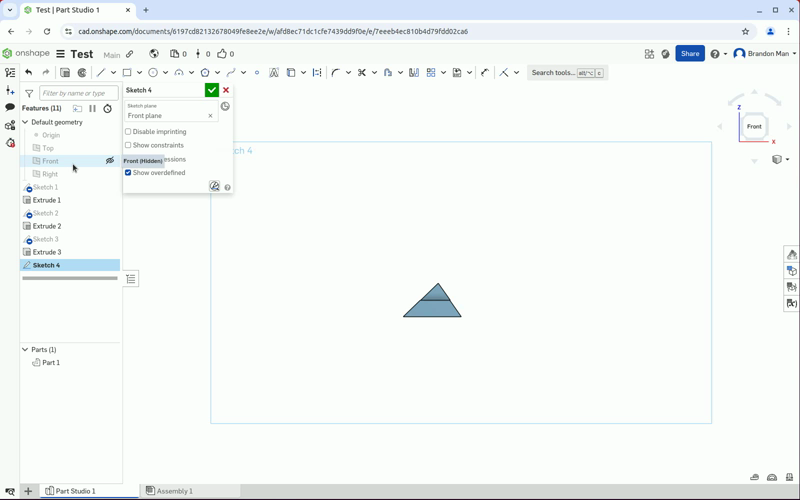
mouse_move(73, 352)
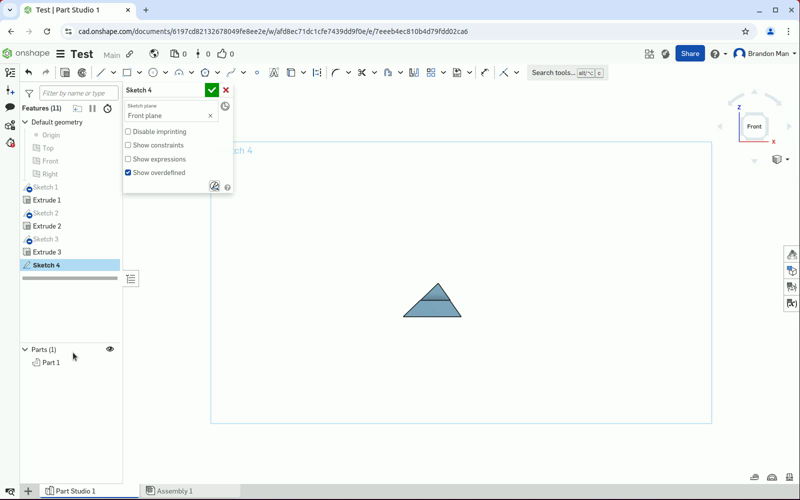
key(y)
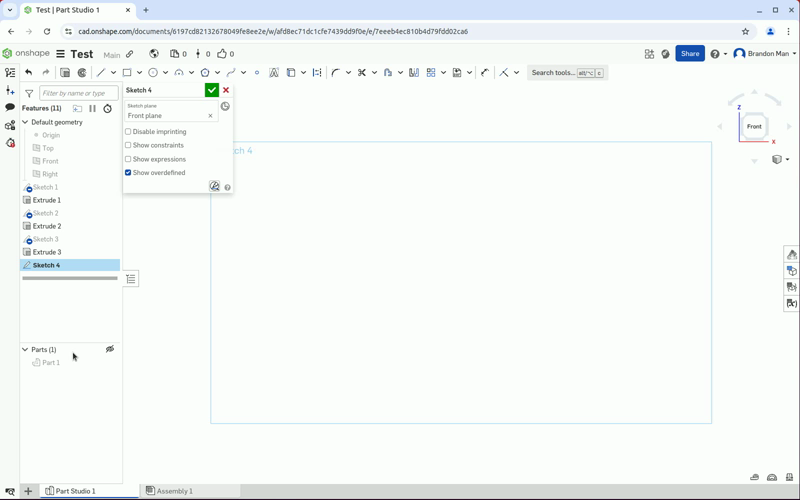
key(l)
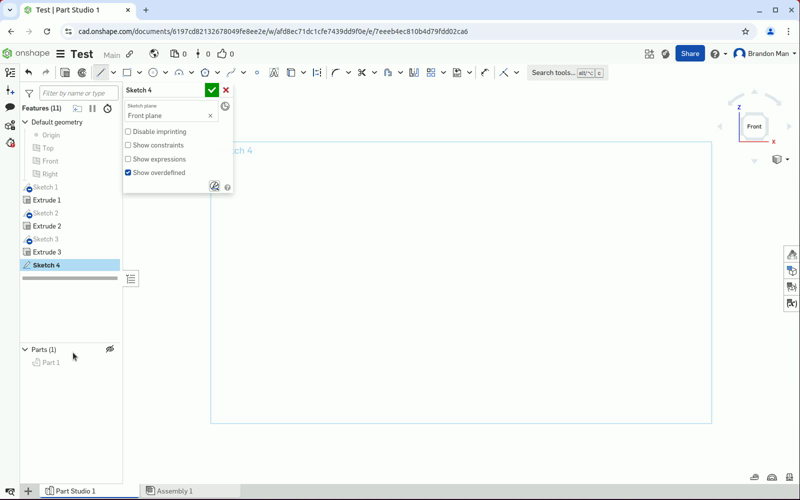
key_down(shift)
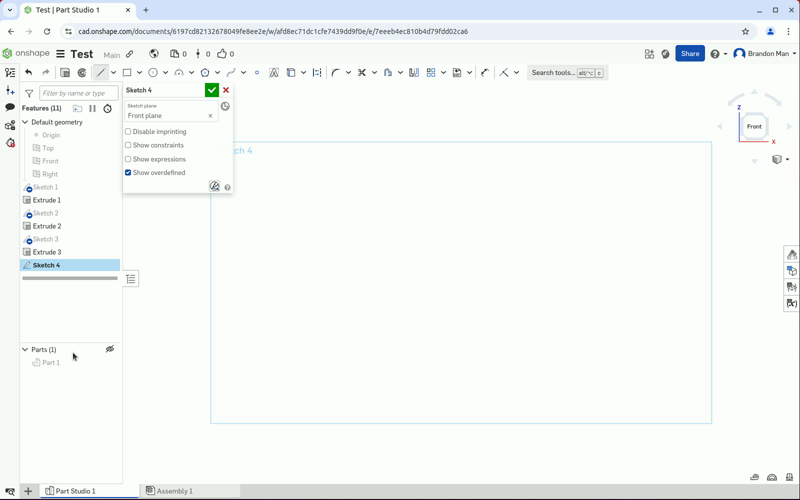
mouse_move(515, 259)
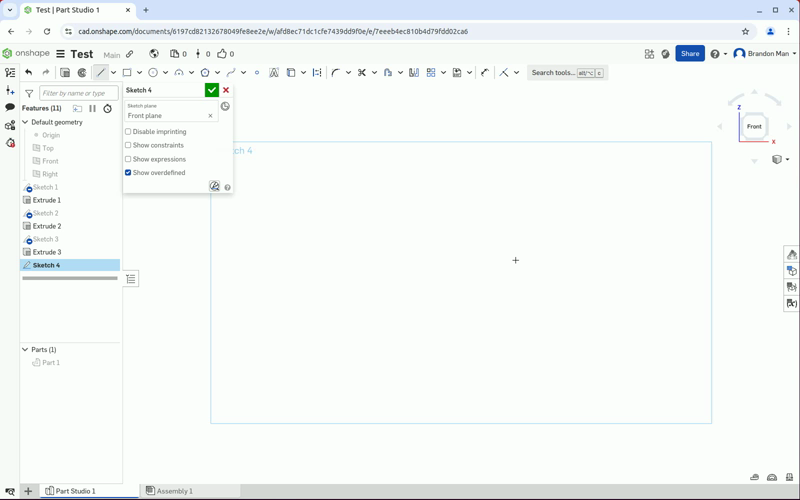
click(515, 259)
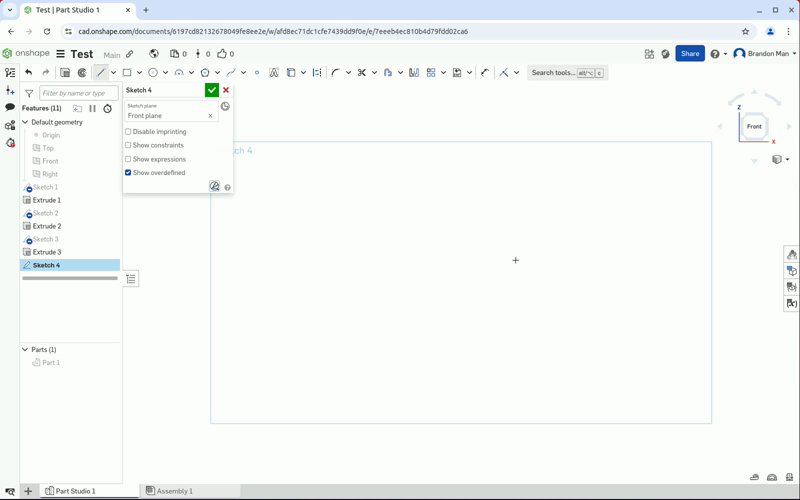
key_up(shift)
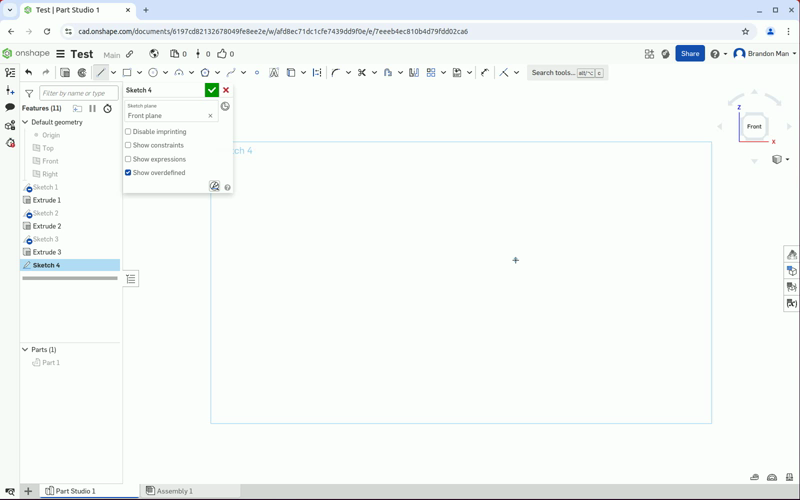
key_down(shift)
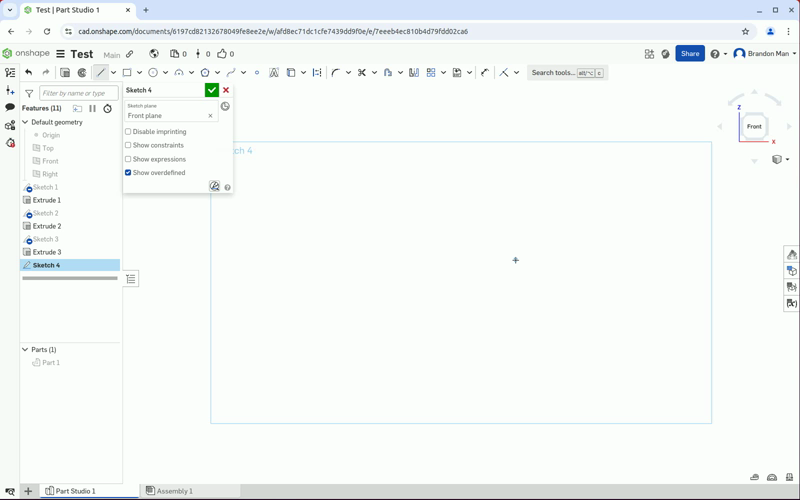
mouse_move(545, 259)
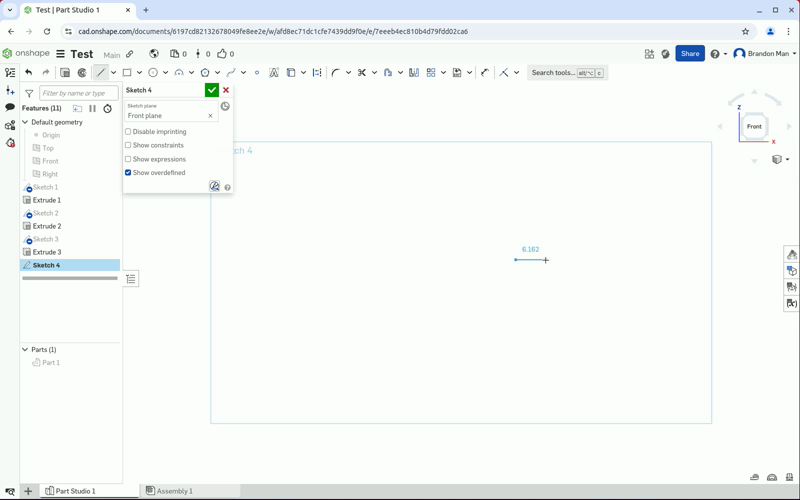
mouse_move(544, 259)
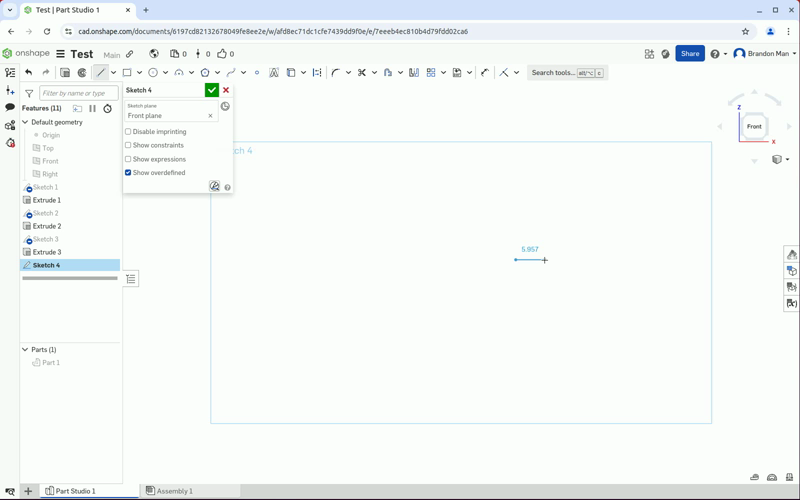
click(544, 259)
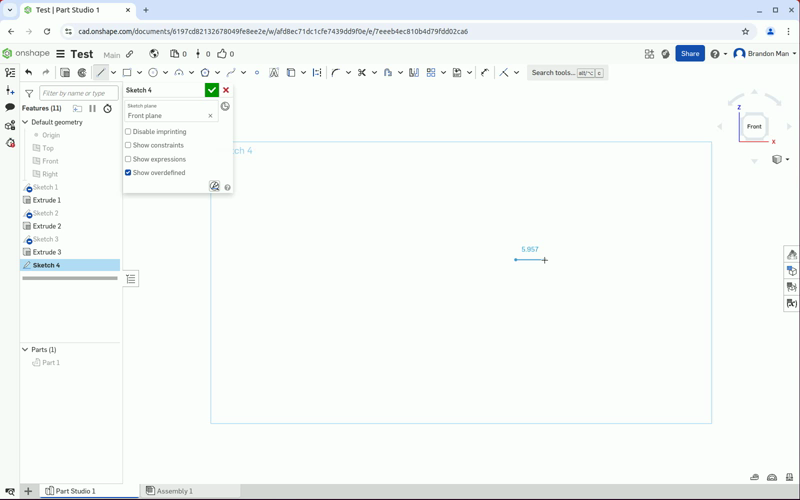
key_up(shift)
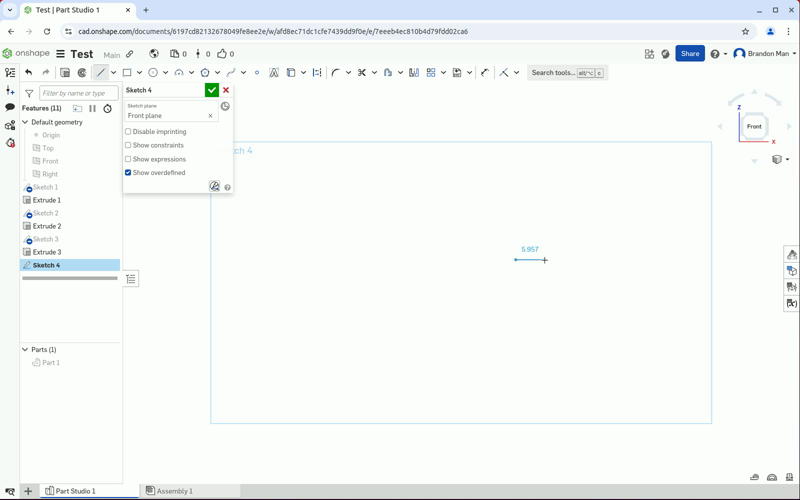
key_down(shift)
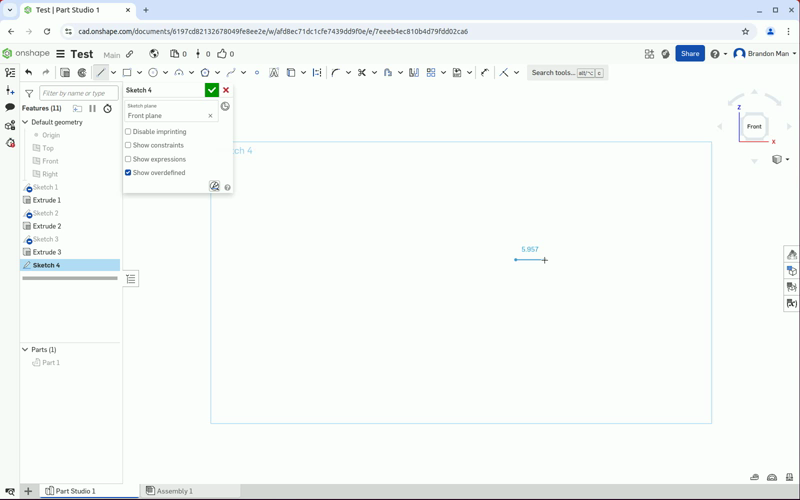
mouse_move(574, 259)
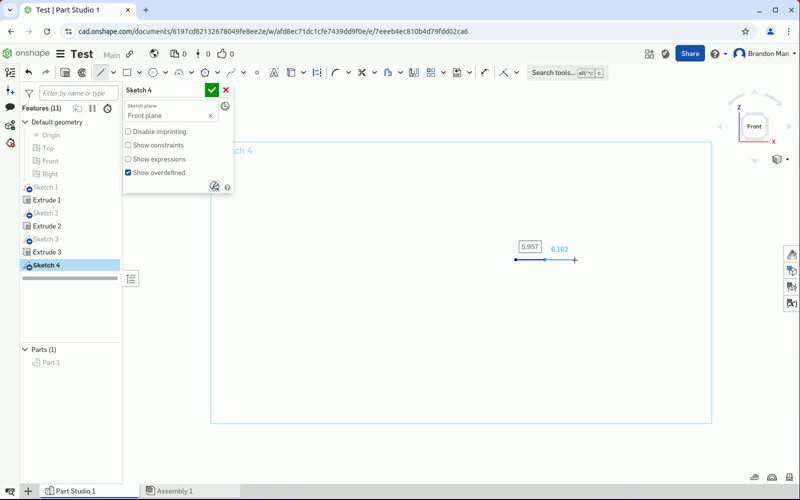
mouse_move(544, 224)
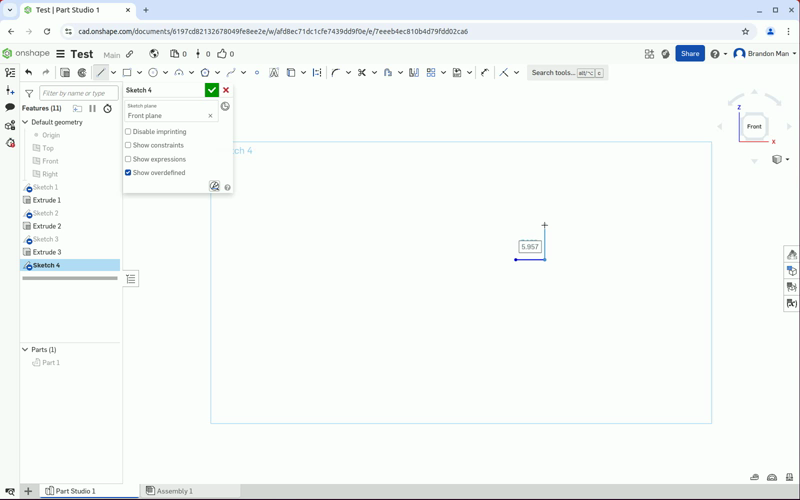
click(544, 224)
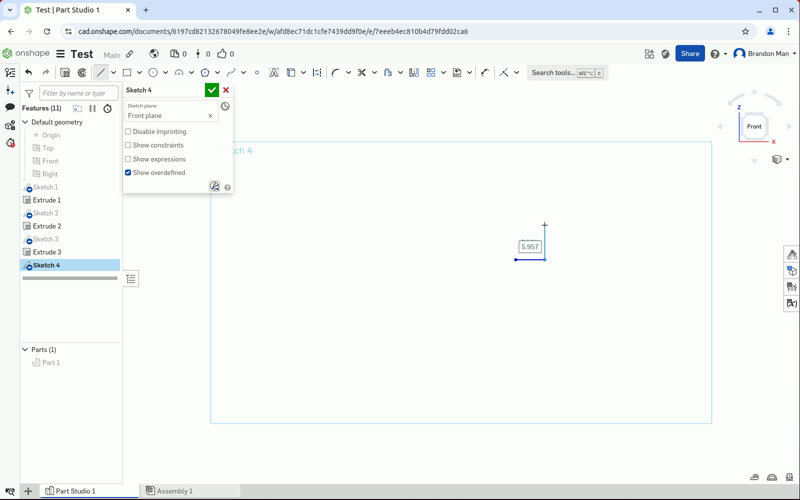
key_up(shift)
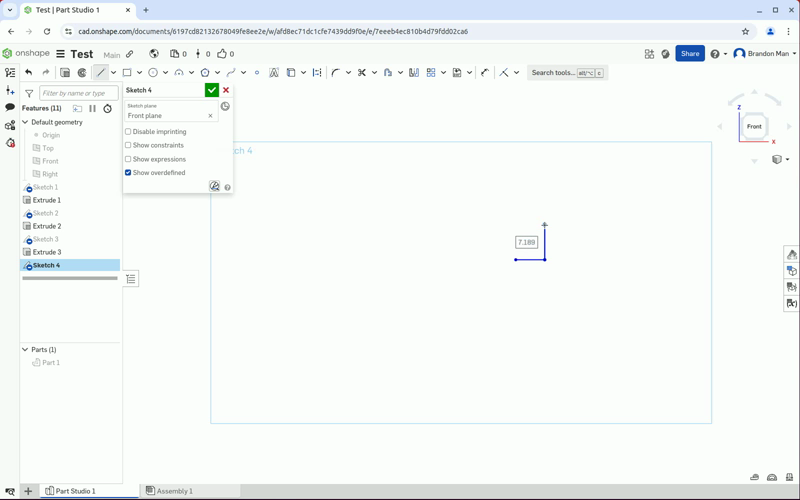
mouse_move(574, 224)
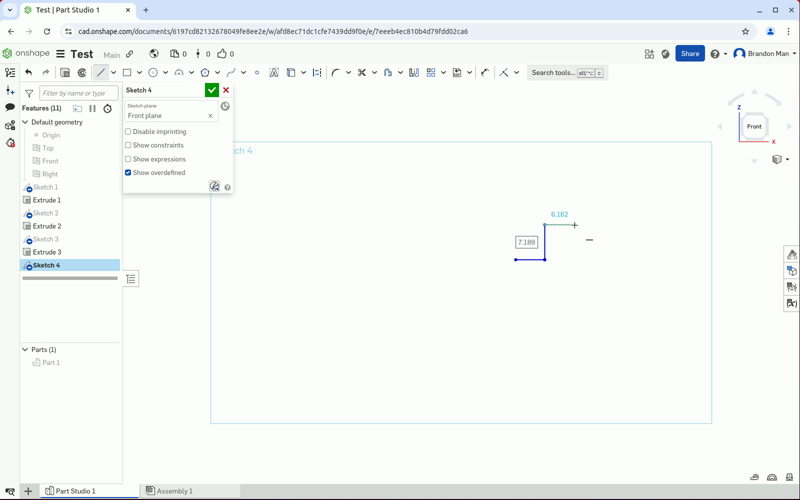
key_down(shift)
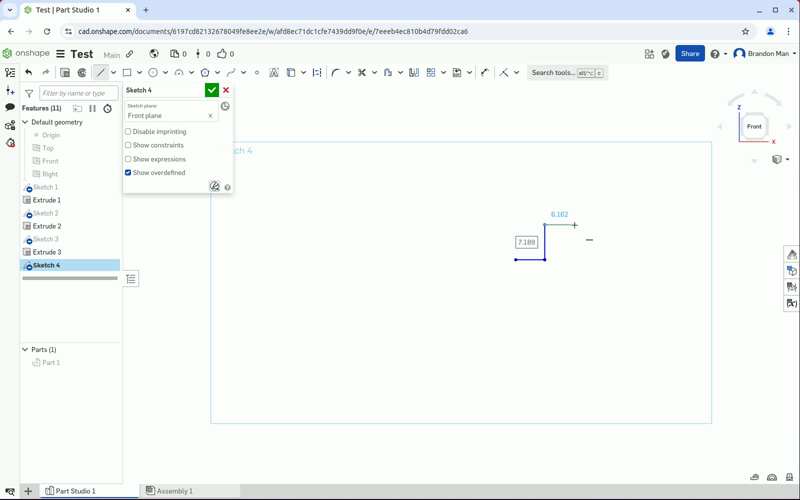
mouse_move(515, 259)
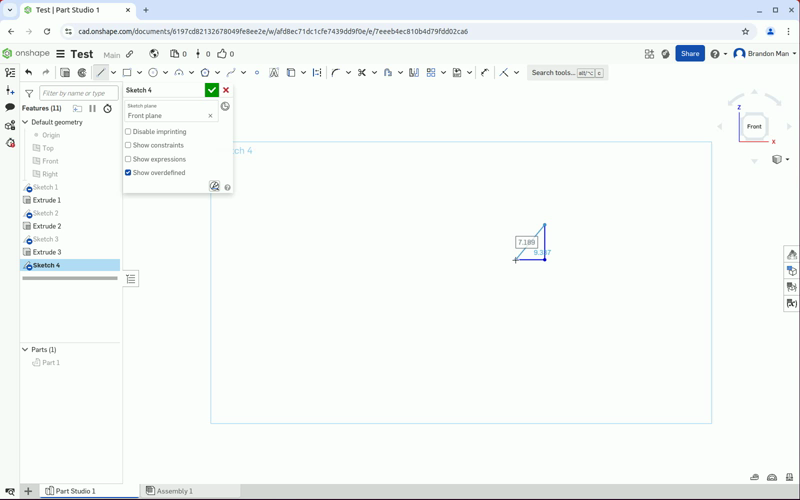
key_up(shift)
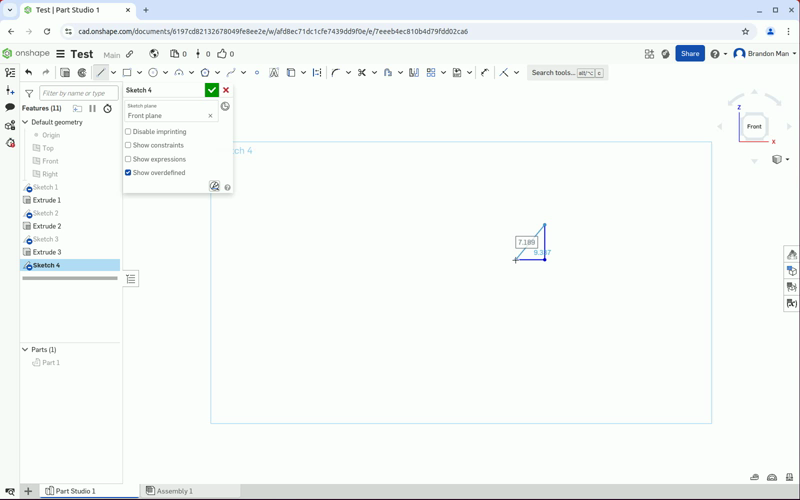
click(515, 259)
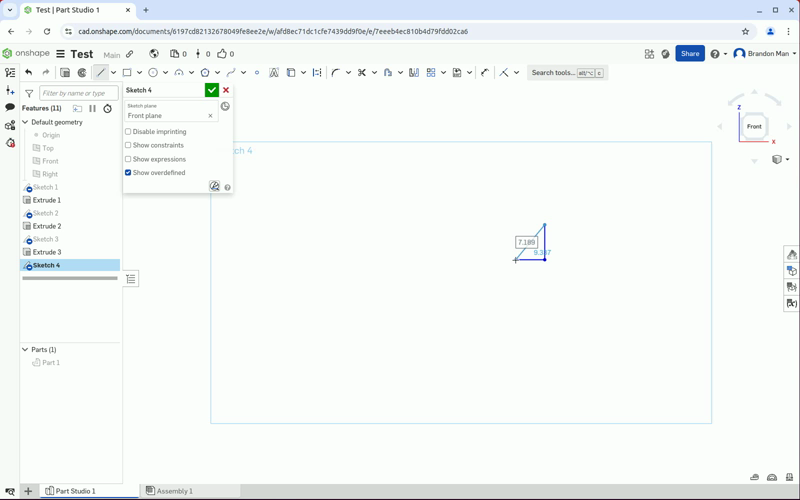
key(esc)
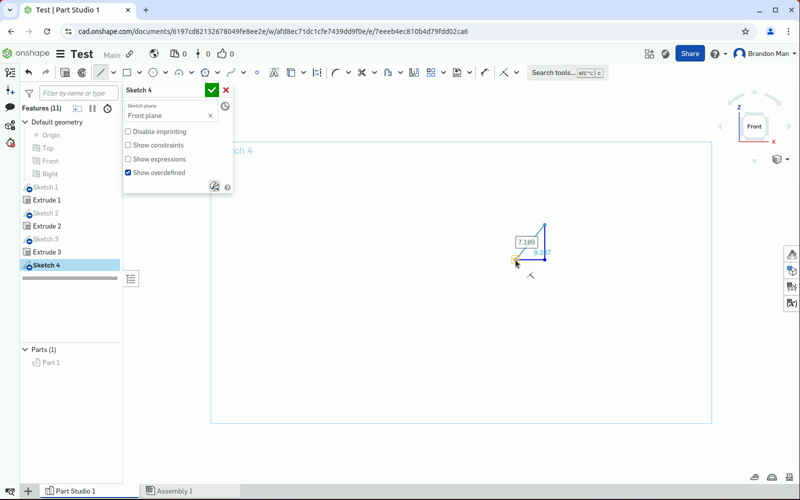
mouse_move(543, 245)
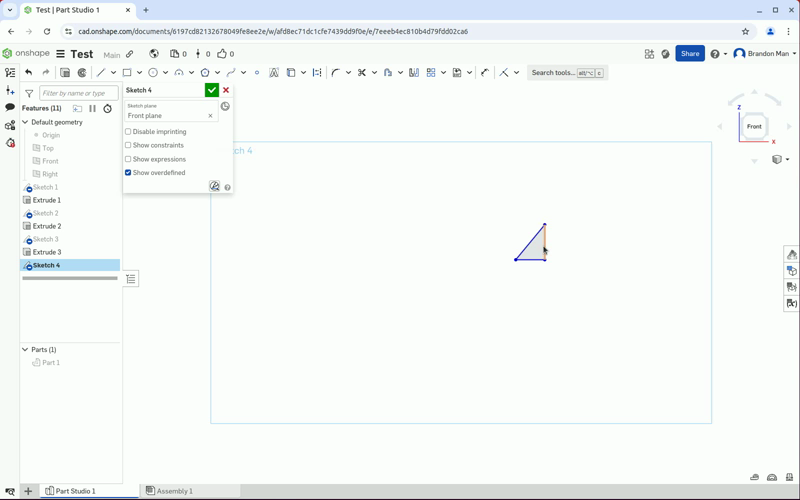
scroll(6)
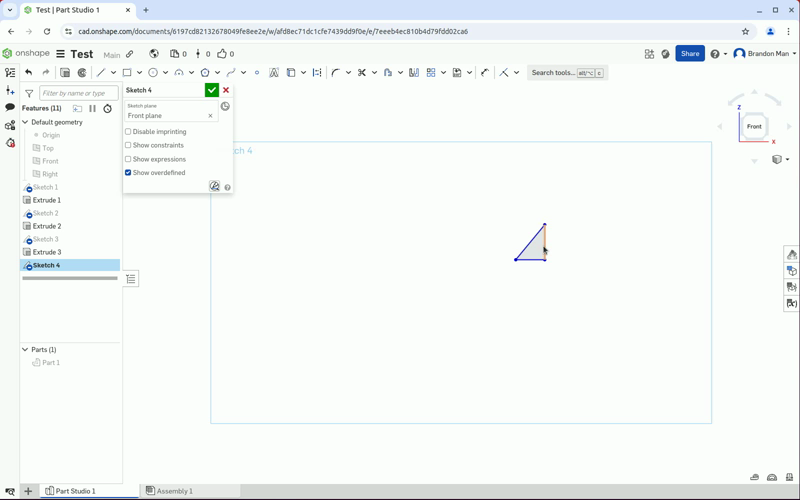
scroll(6)
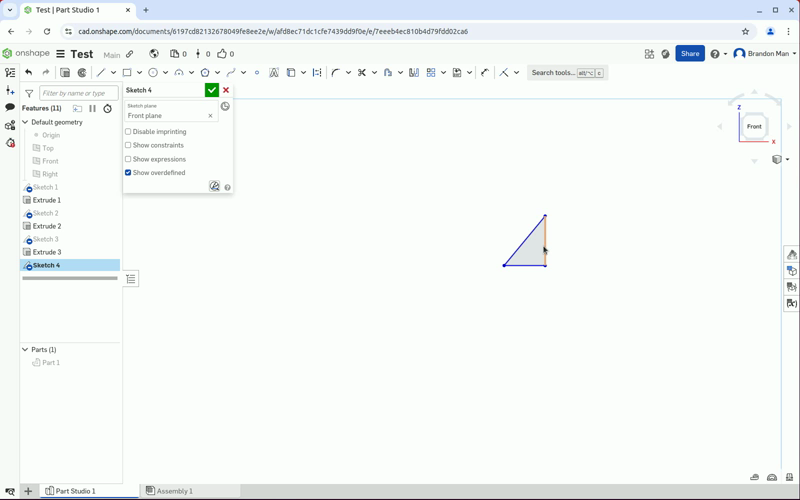
scroll(6)
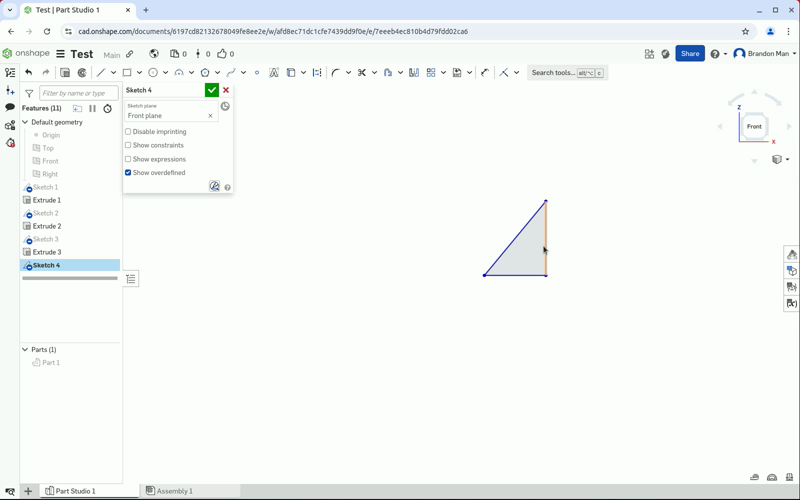
scroll(6)
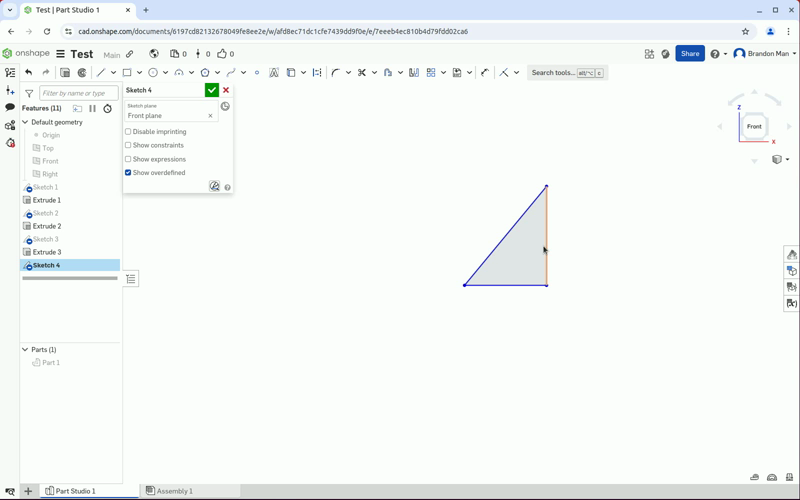
scroll(6)
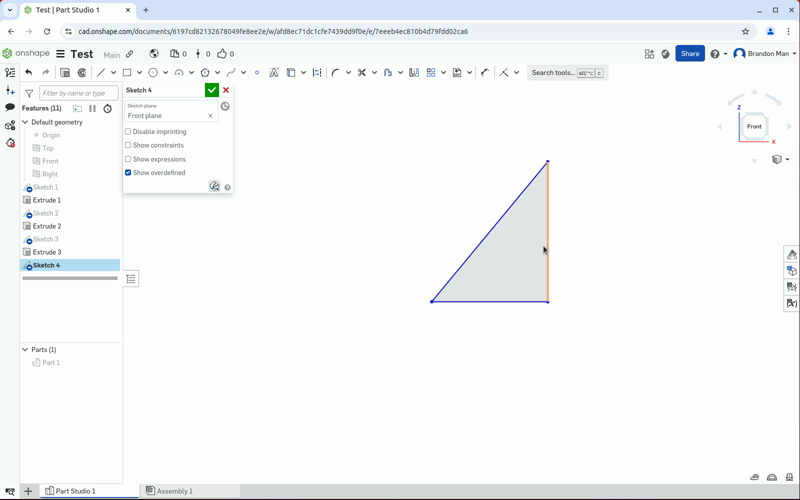
scroll(6)
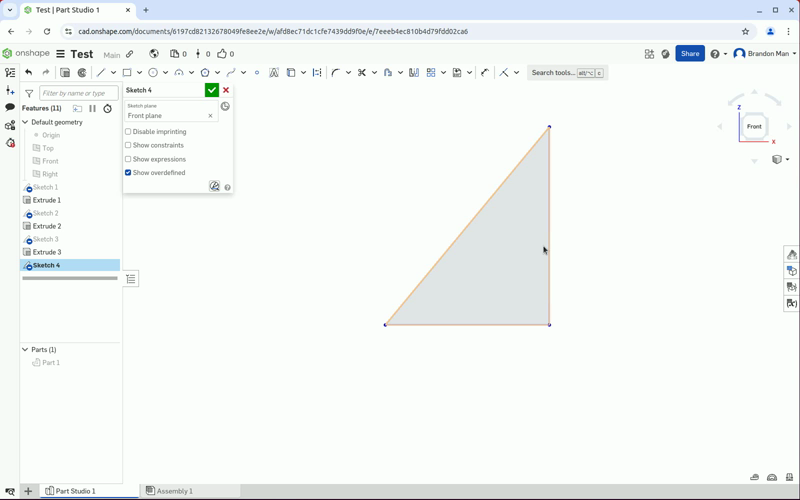
scroll(6)
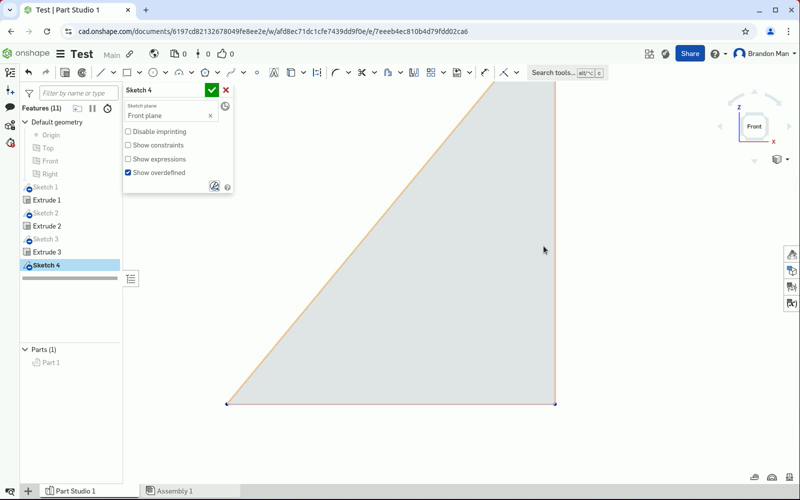
click(543, 245)
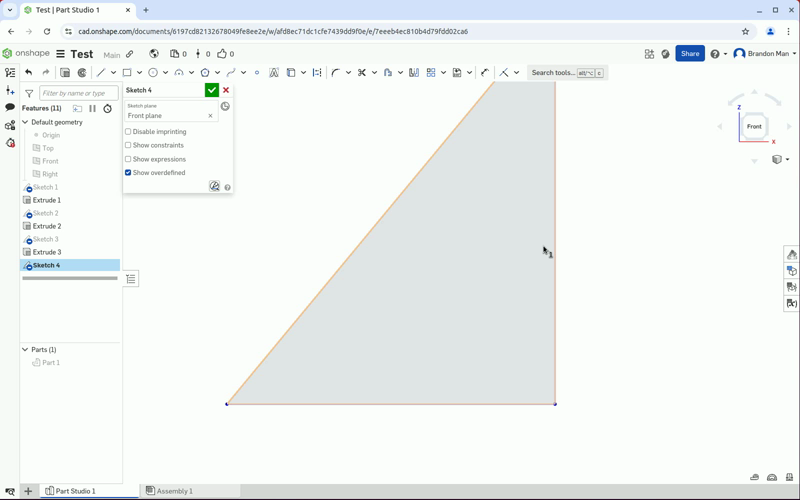
scroll(-6)
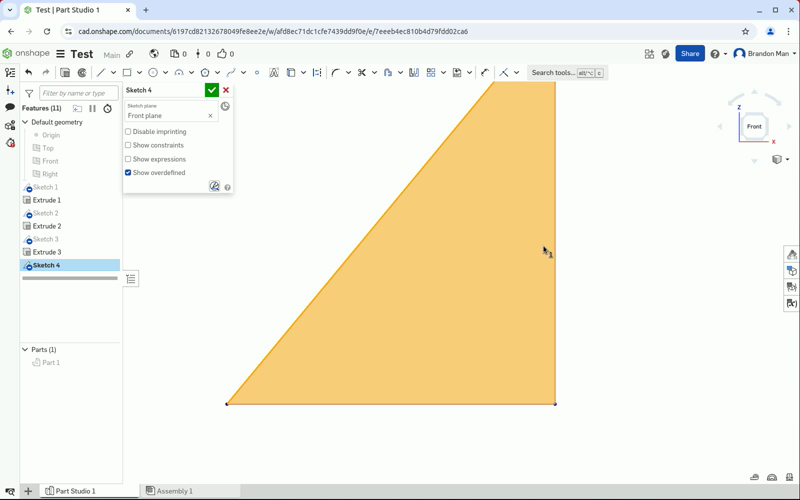
scroll(-6)
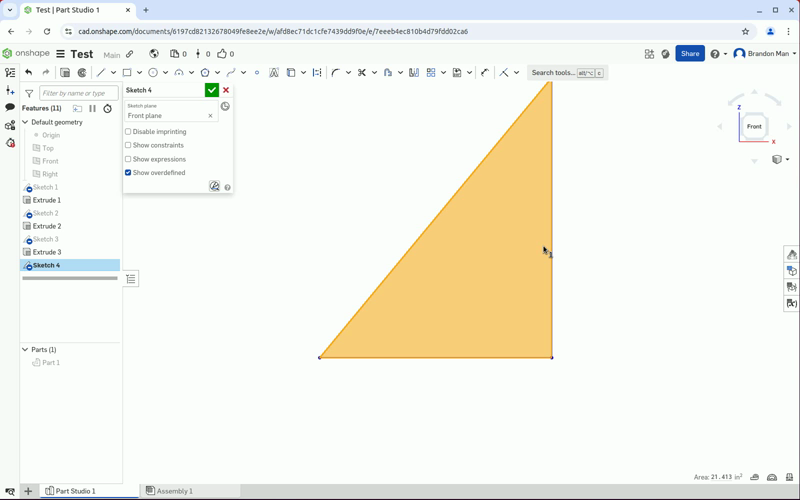
scroll(-6)
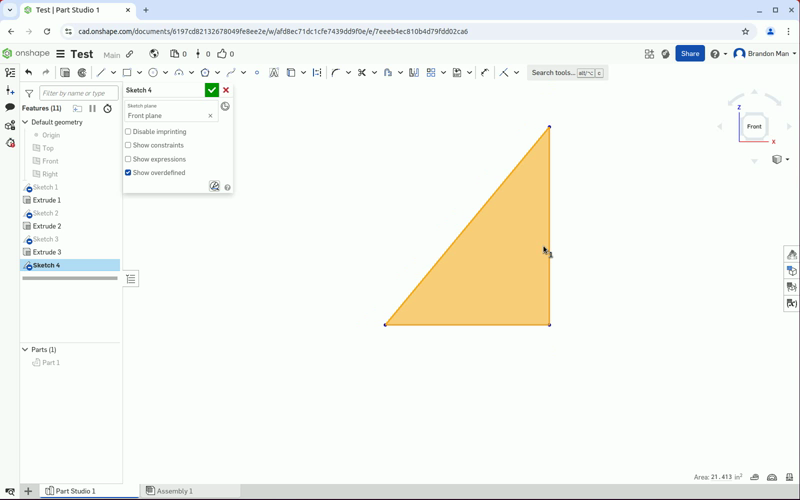
scroll(-6)
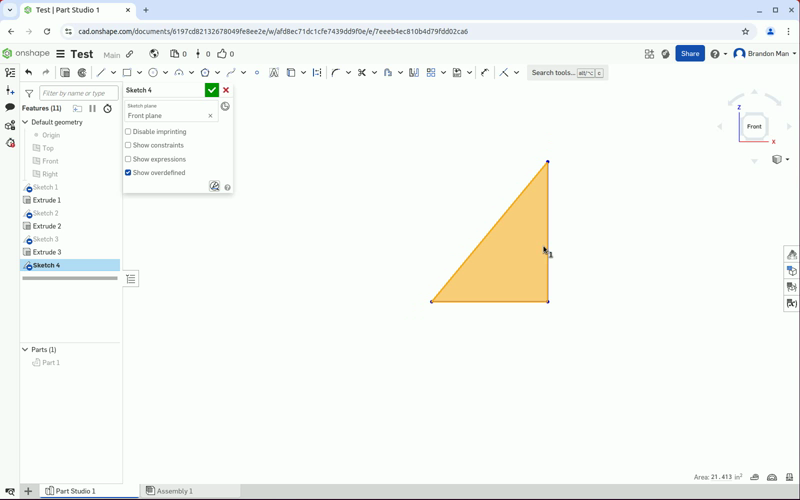
scroll(-6)
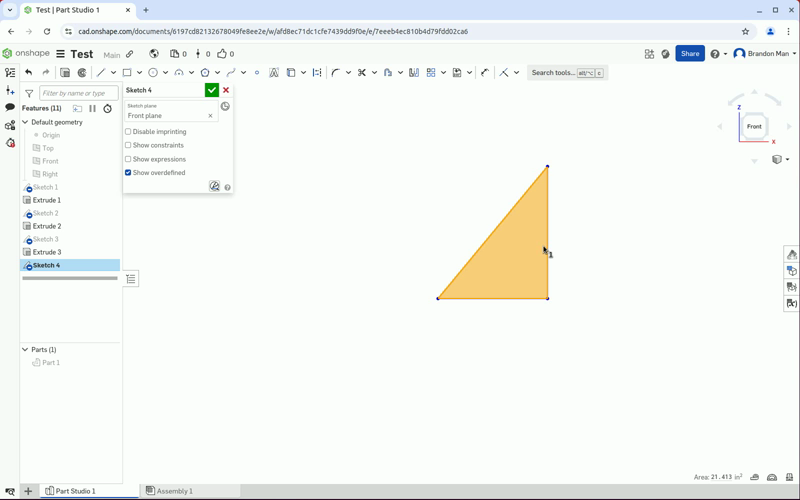
scroll(-6)
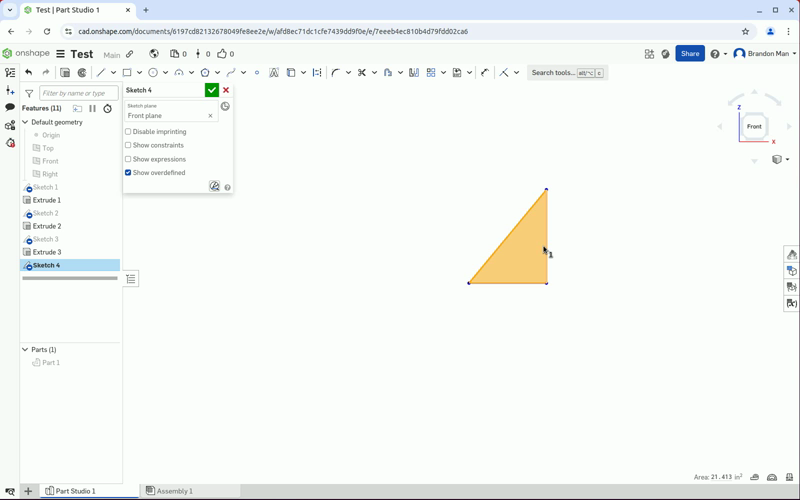
scroll(-6)
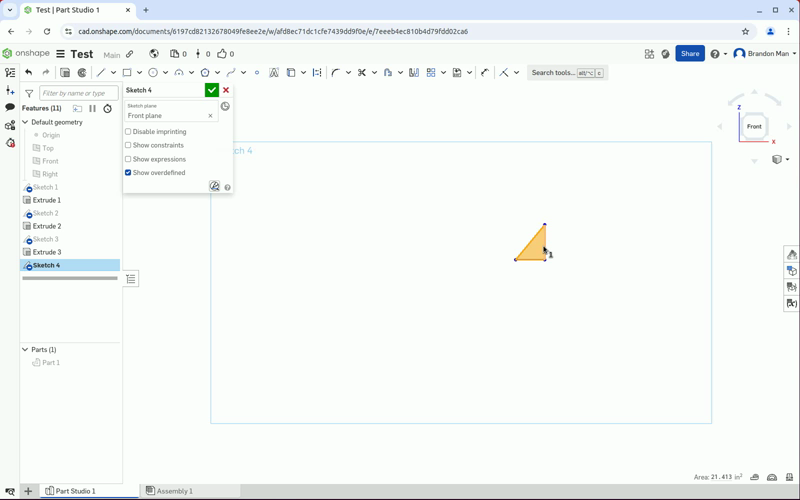
mouse_move(73, 352)
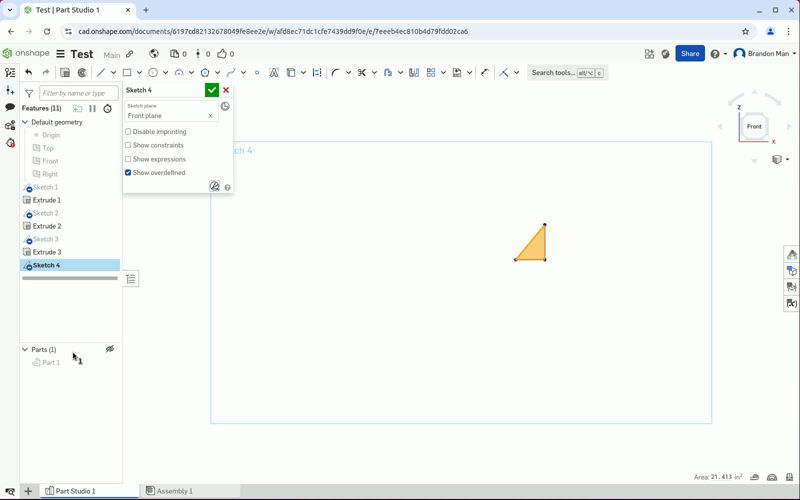
key(shift+y)
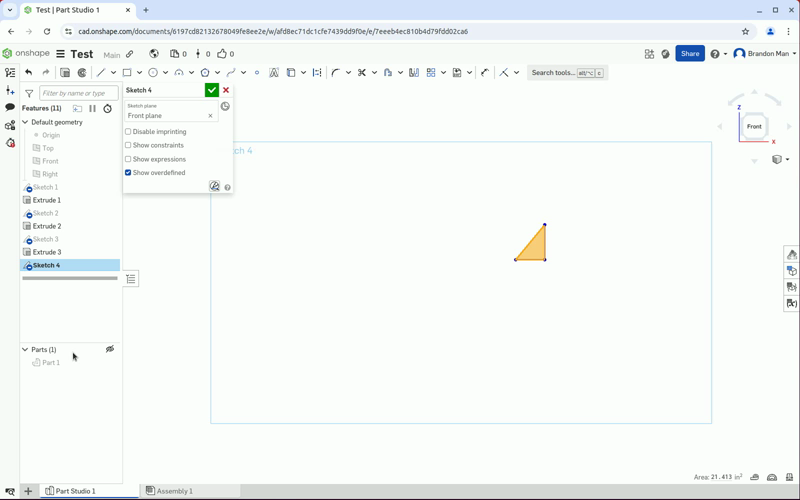
key(shift+e)
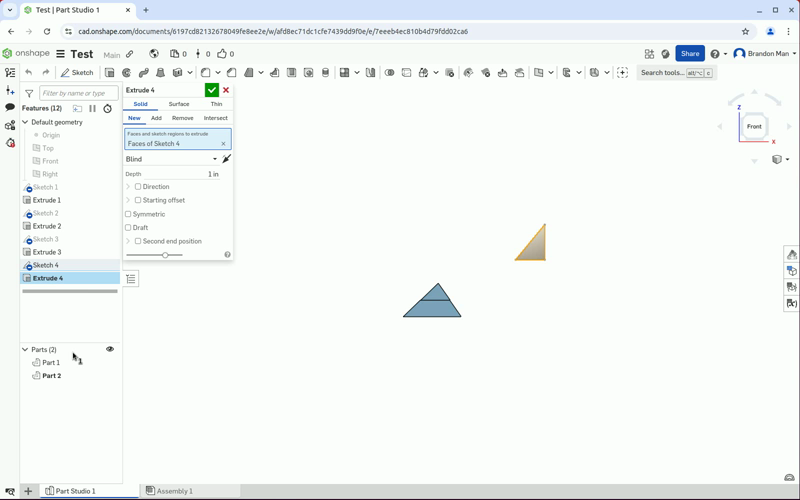
mouse_move(143, 106)
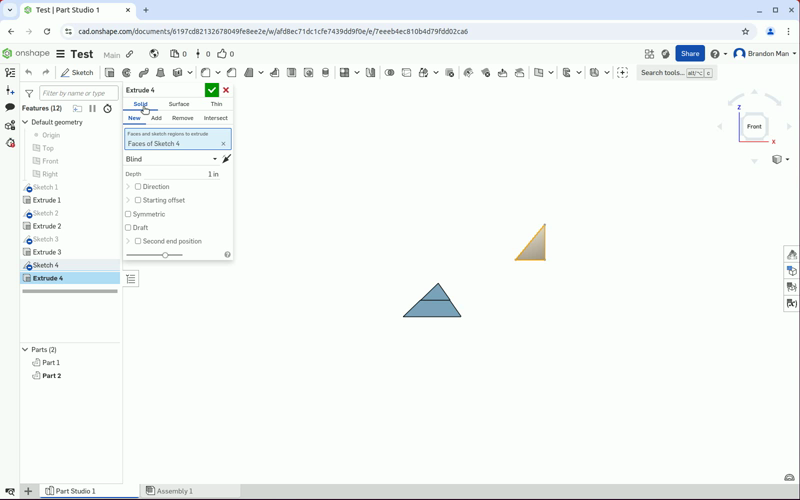
click(143, 106)
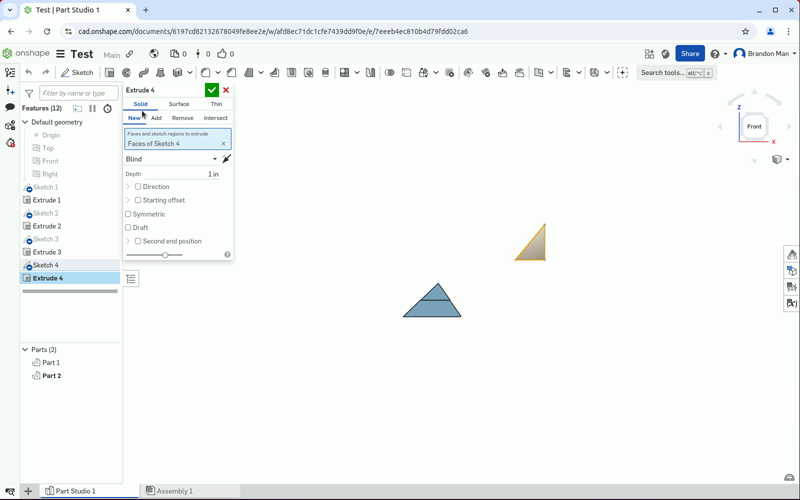
mouse_move(137, 120)
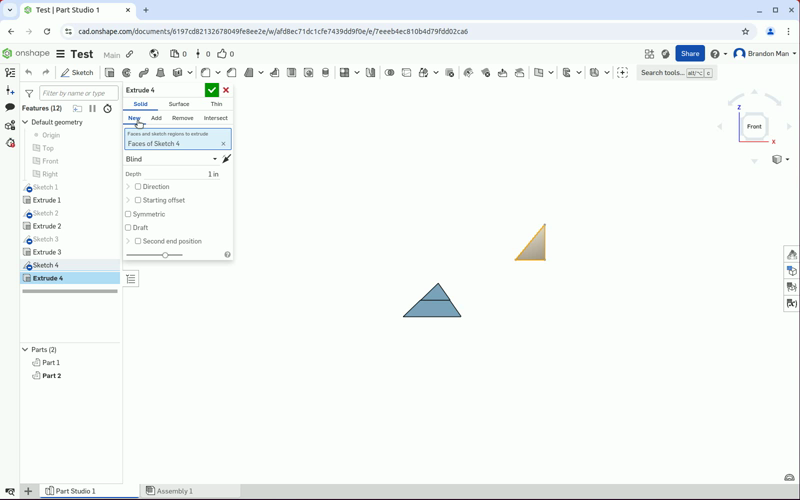
click(137, 120)
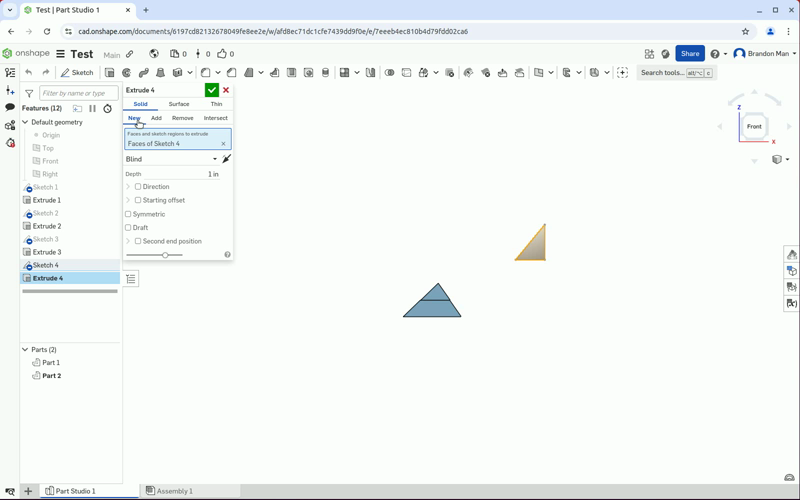
key(tab, 4)
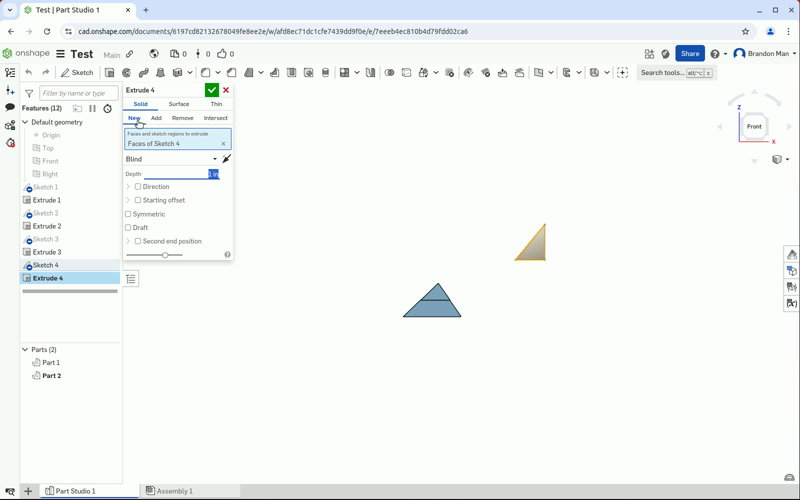
text(-4.574)
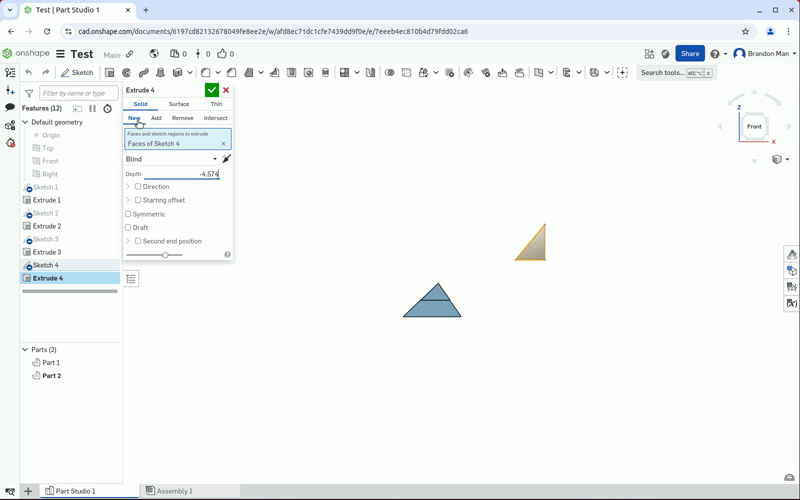
key(enter)
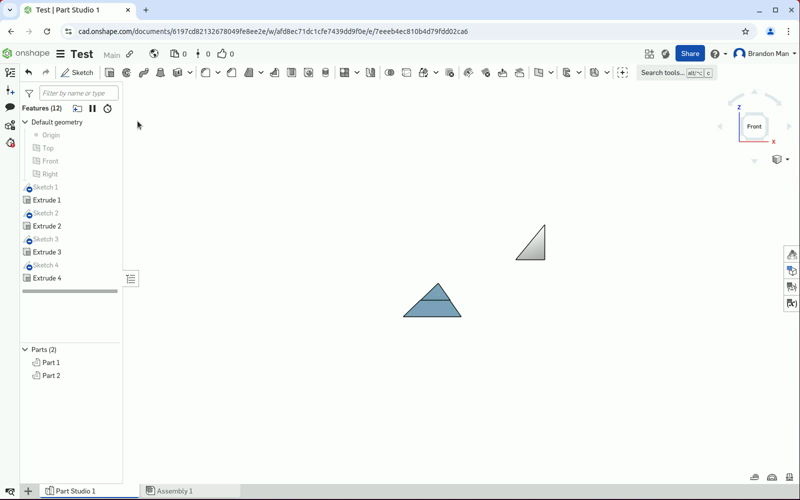
key(shift+h)
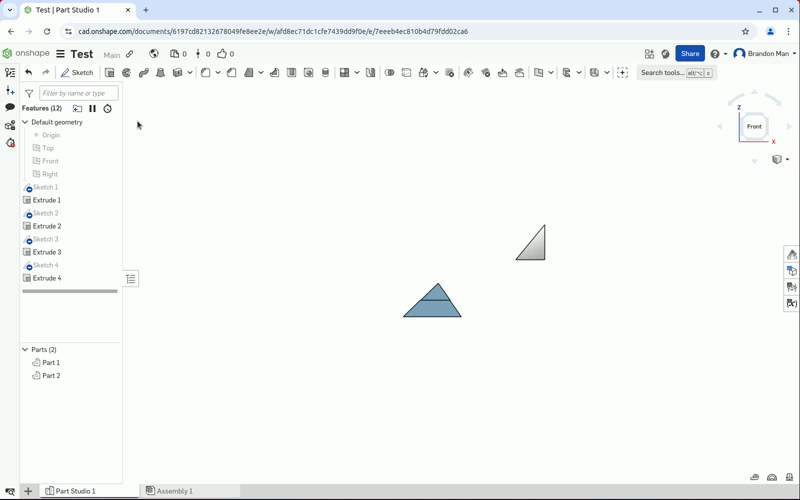
key(shift+h)
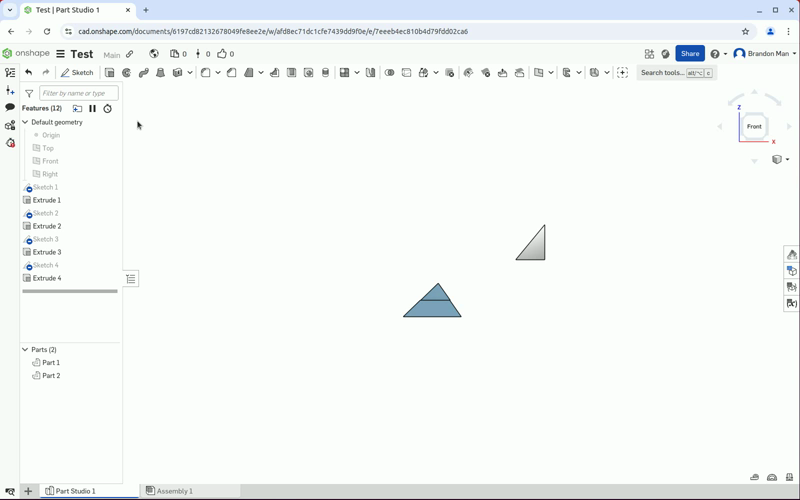
mouse_move(73, 189)
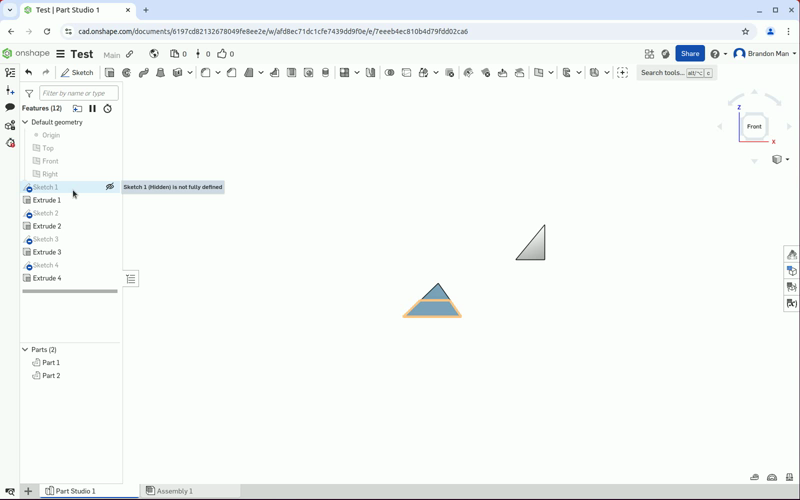
click(73, 189)
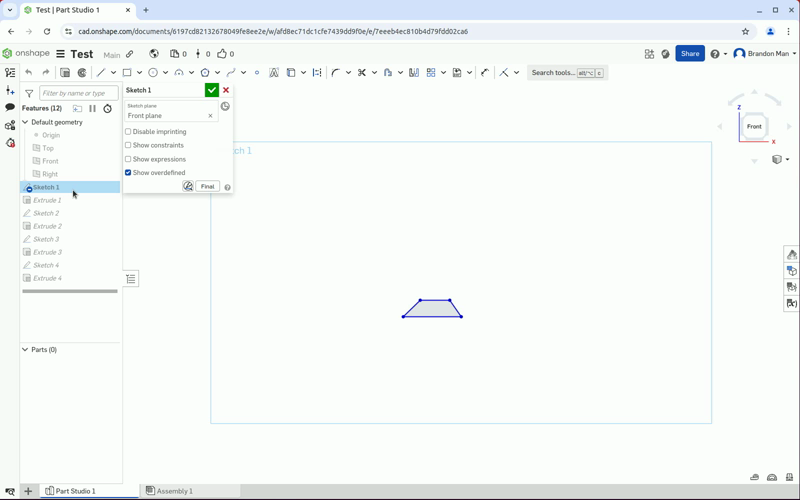
mouse_move(229, 92)
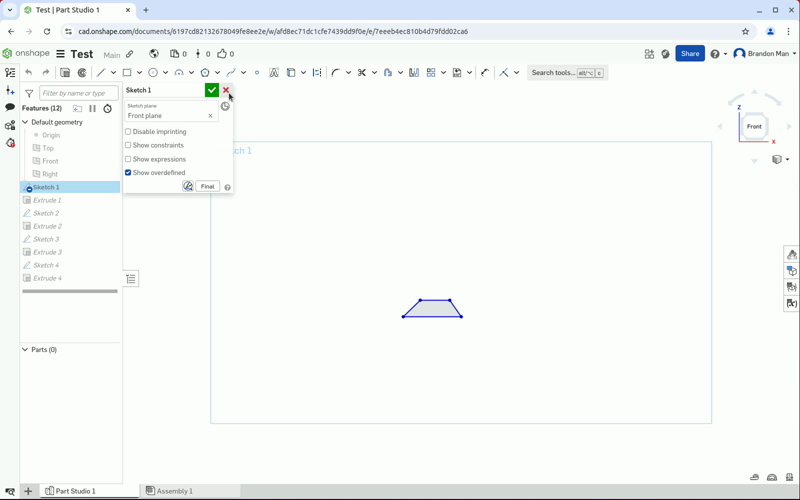
click(229, 92)
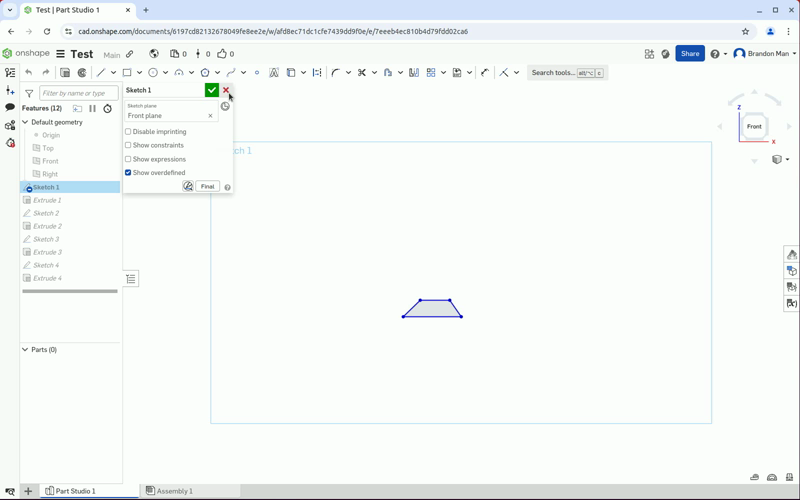
key(shift+s)
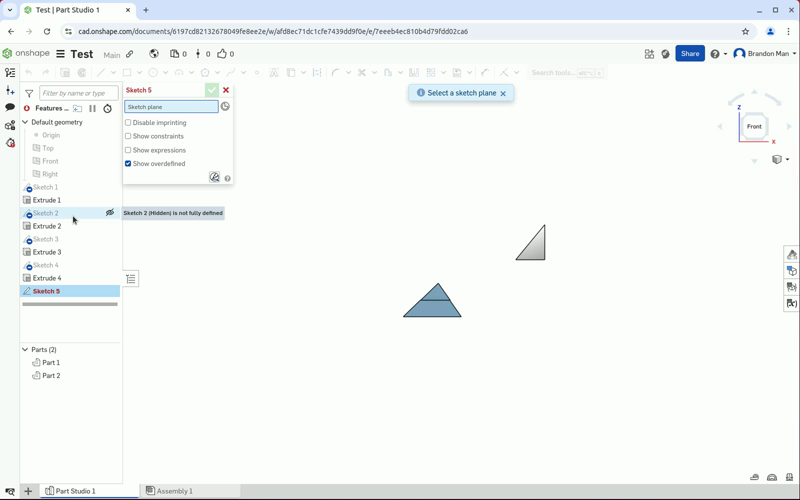
scroll(3)
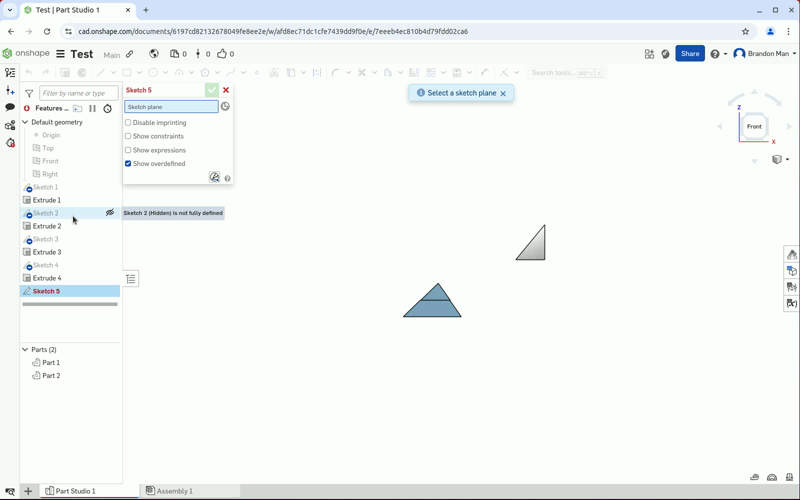
mouse_move(73, 163)
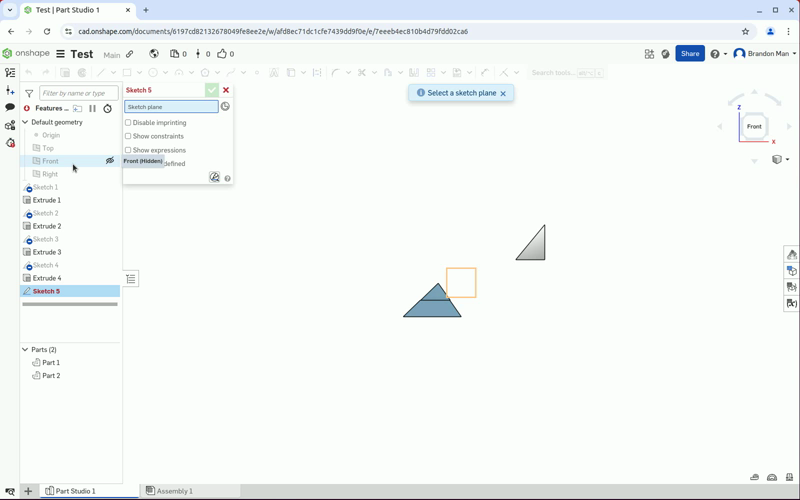
click(73, 163)
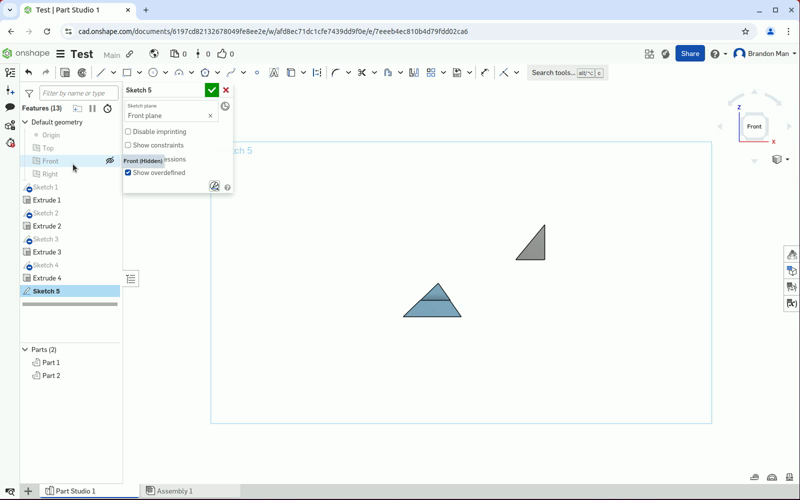
mouse_move(73, 352)
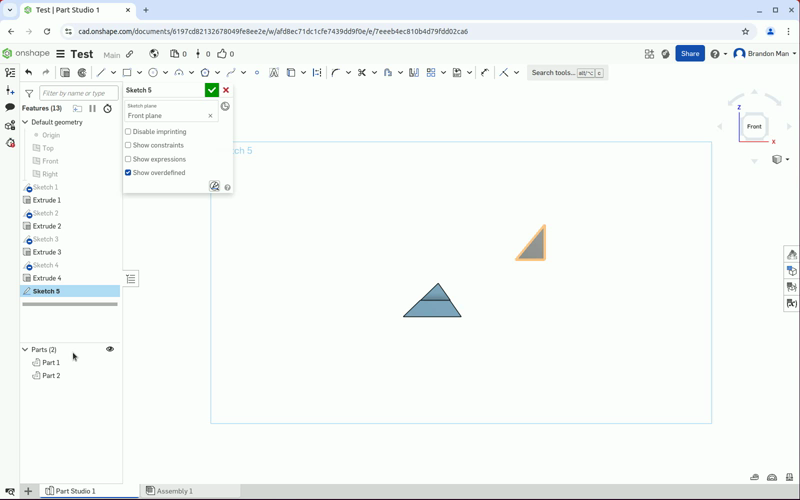
key(y)
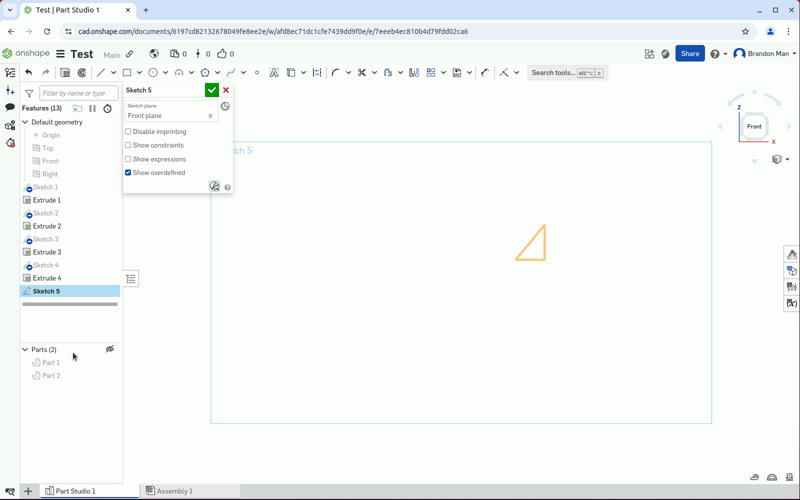
key(l)
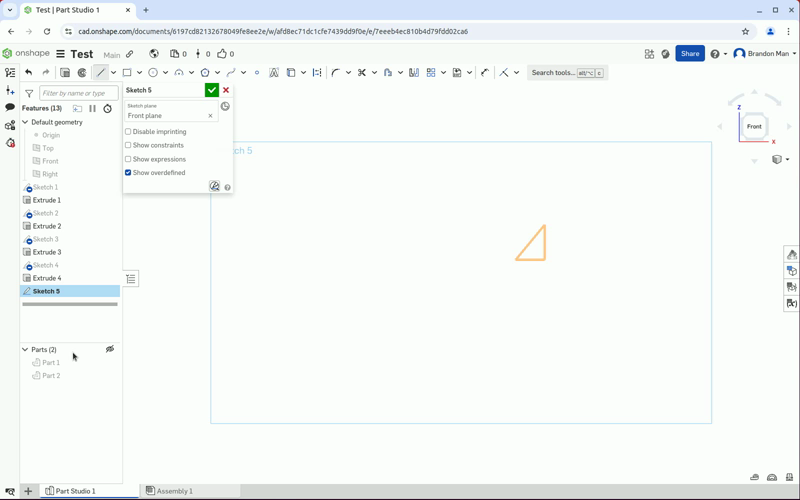
key_down(shift)
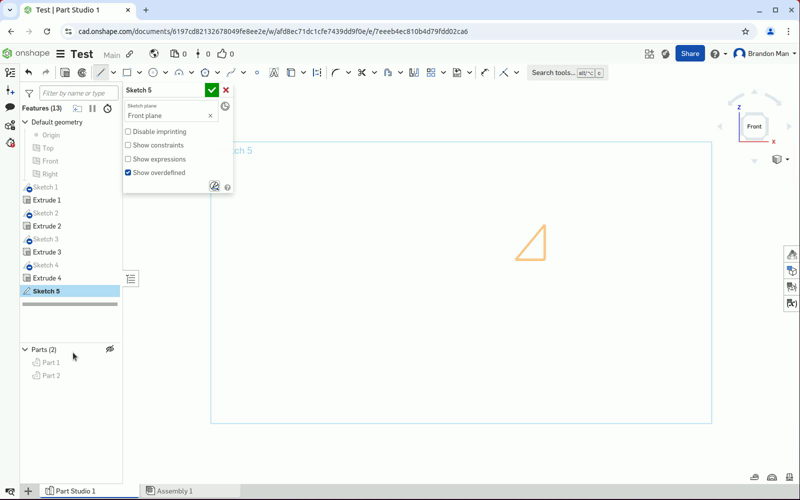
mouse_move(545, 259)
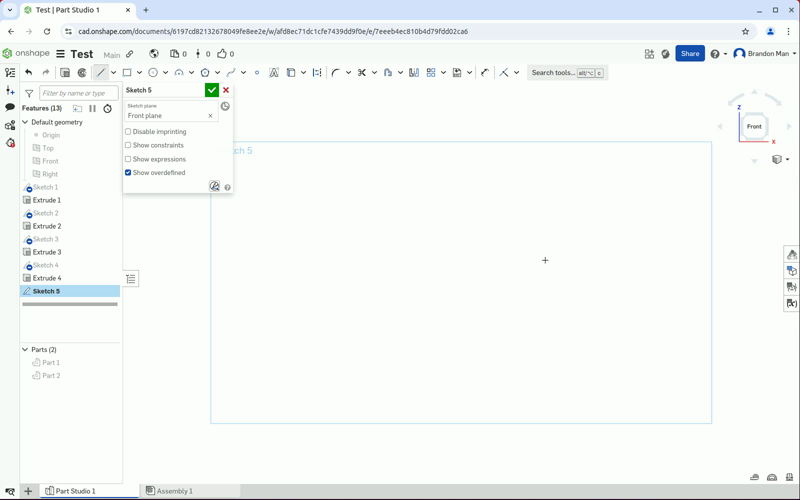
click(545, 259)
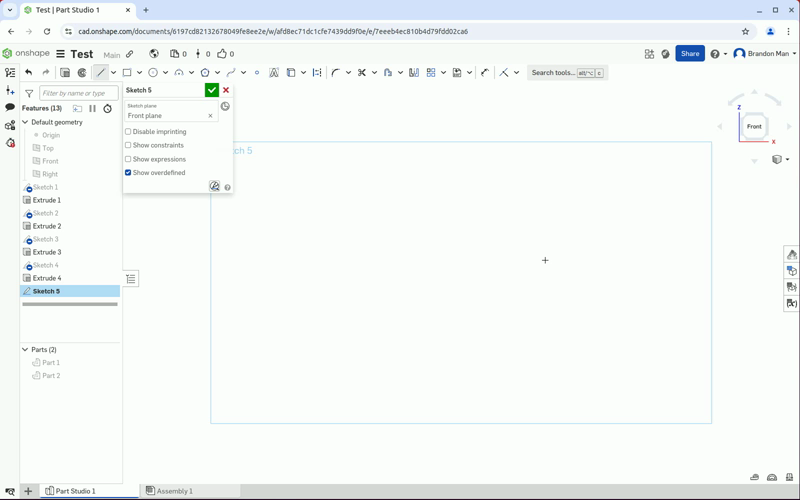
key_up(shift)
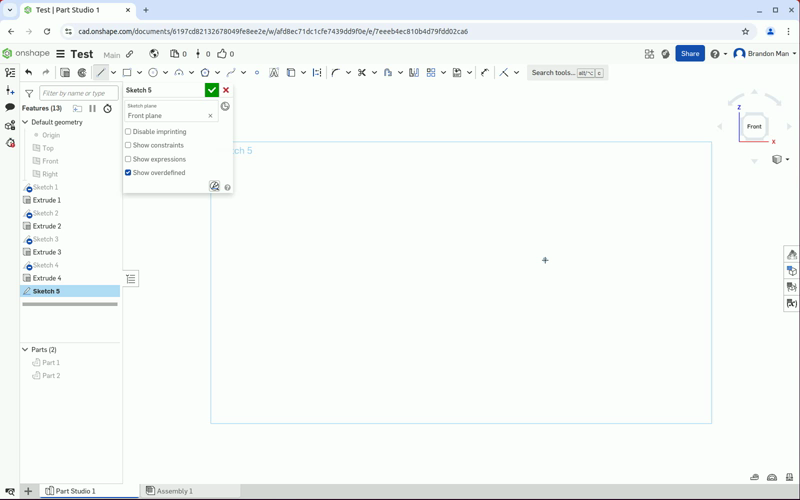
key_down(shift)
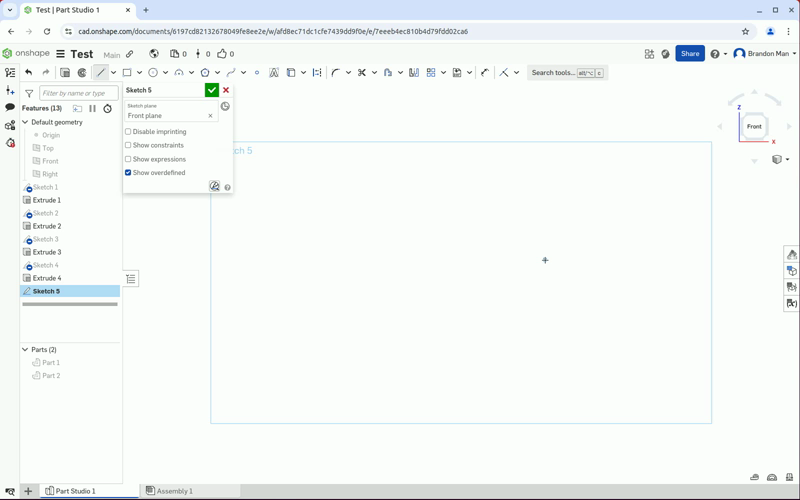
mouse_move(575, 259)
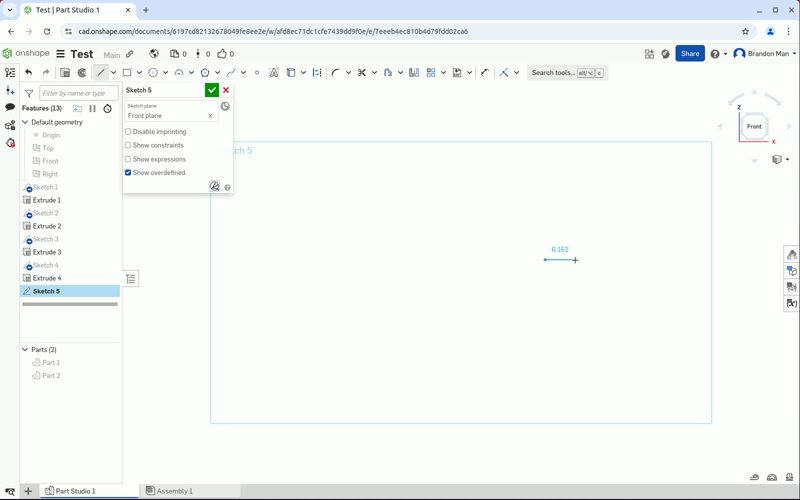
mouse_move(573, 259)
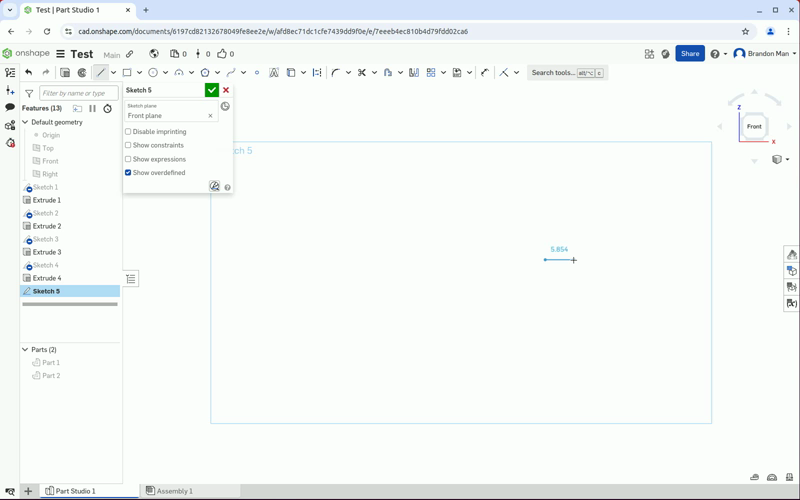
click(573, 259)
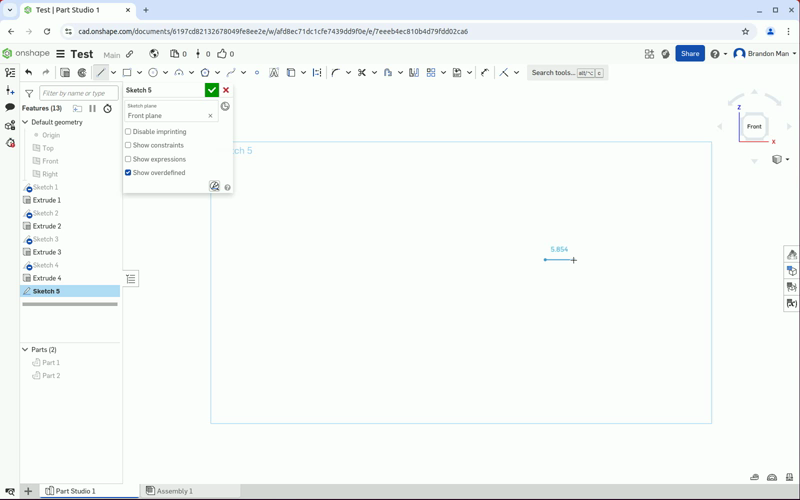
key_up(shift)
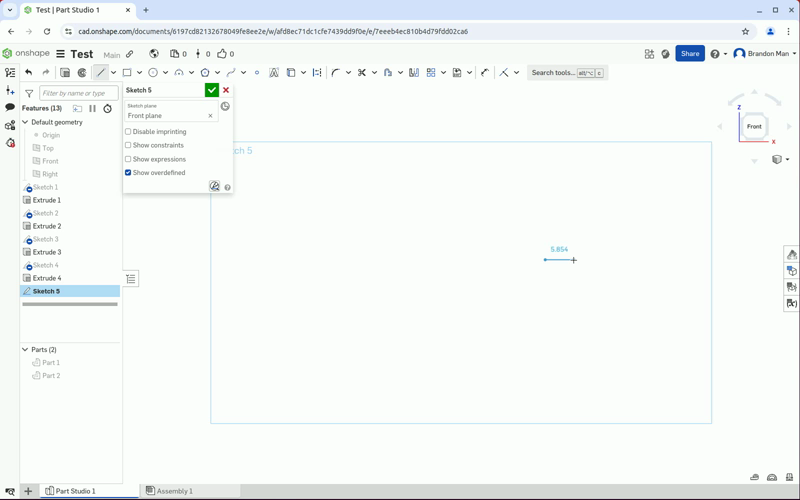
key_down(shift)
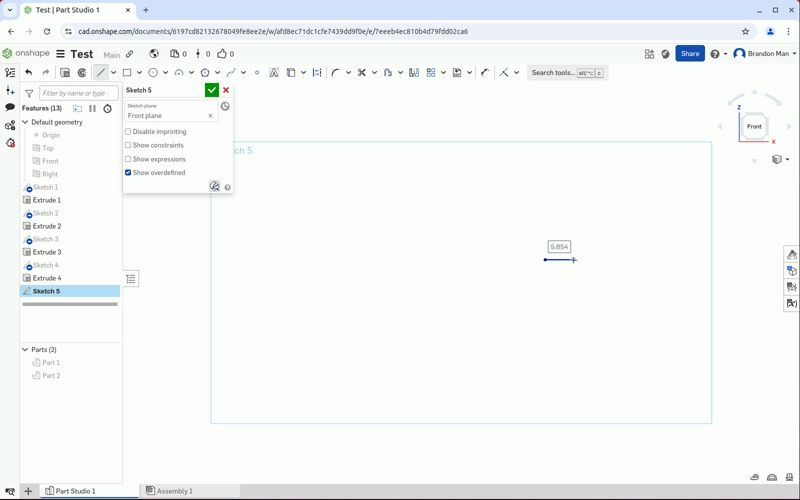
mouse_move(589, 259)
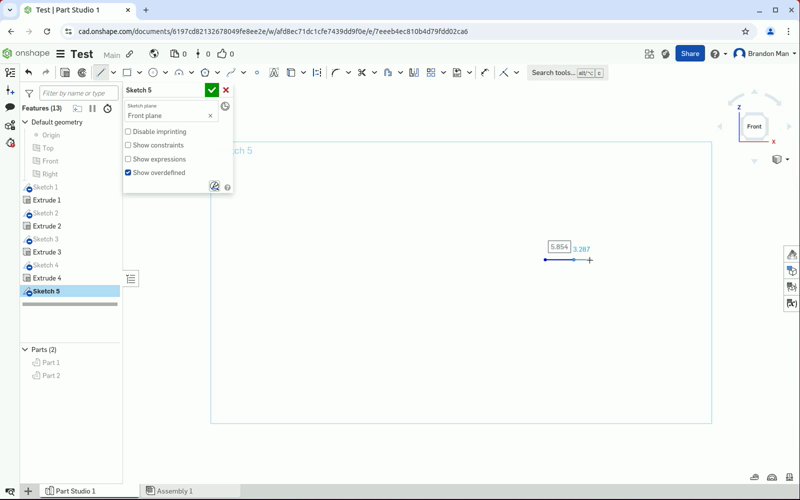
mouse_move(545, 224)
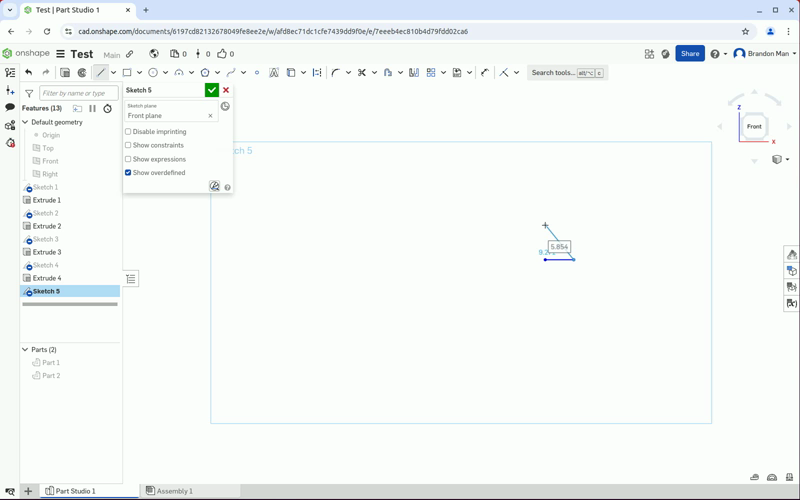
click(545, 224)
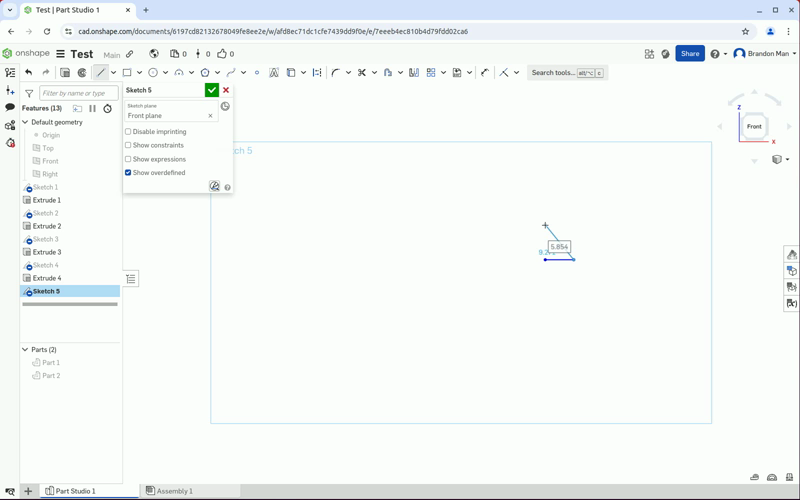
key_up(shift)
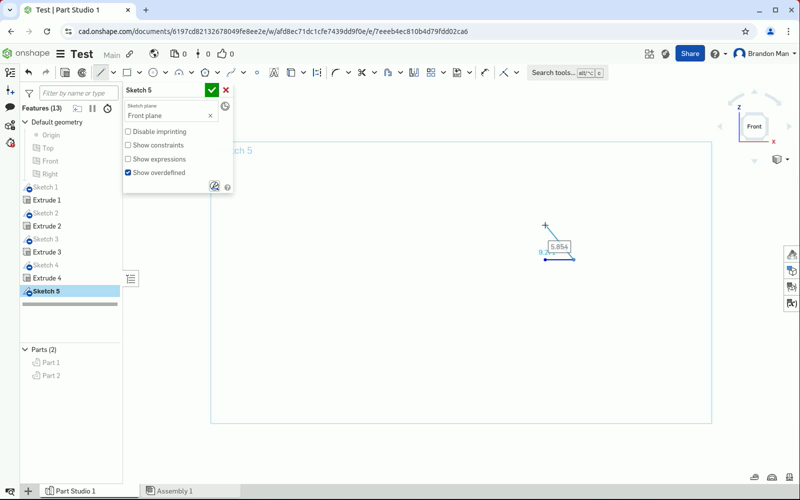
mouse_move(575, 224)
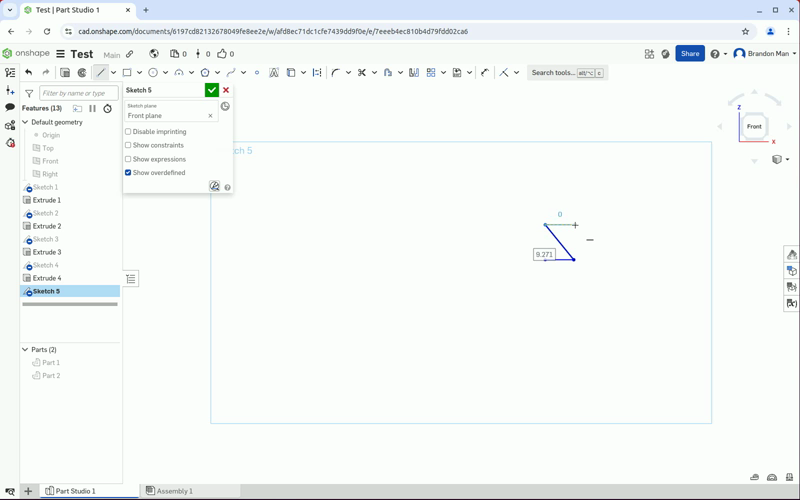
key_down(shift)
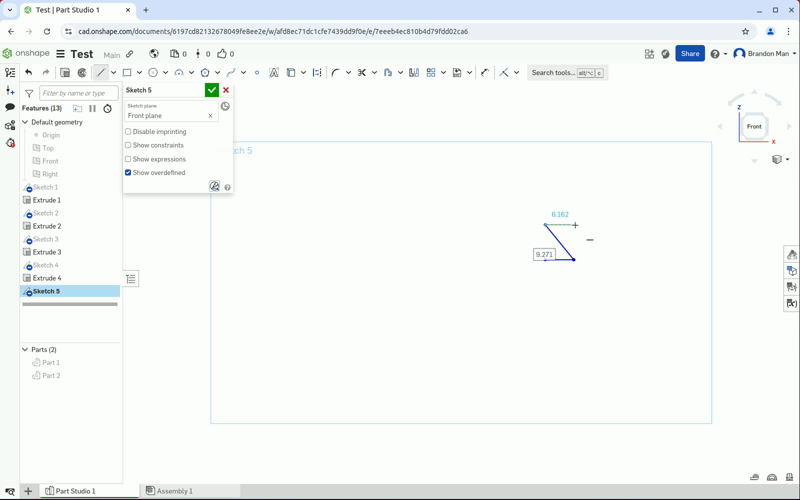
mouse_move(545, 259)
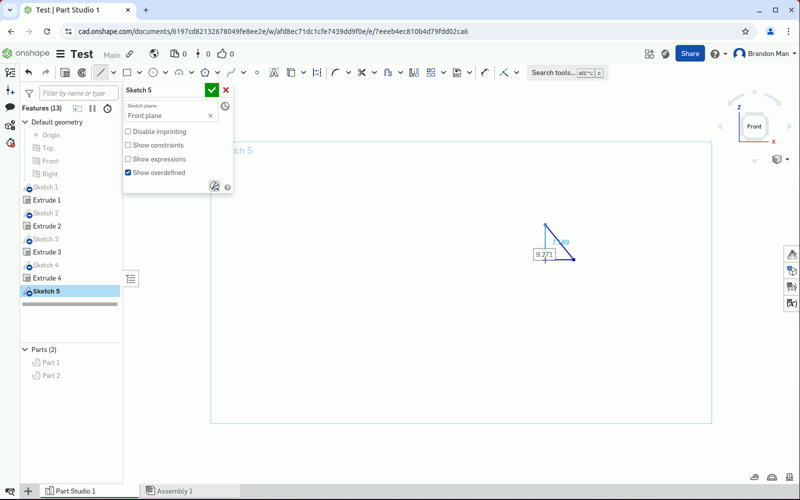
key_up(shift)
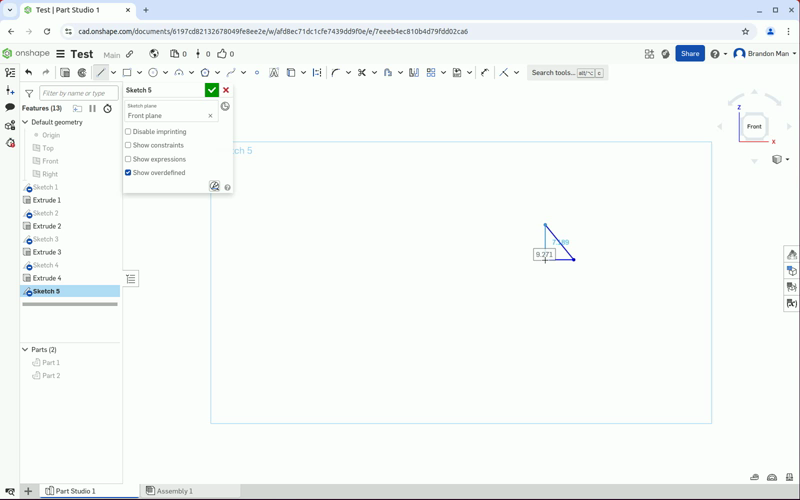
click(545, 259)
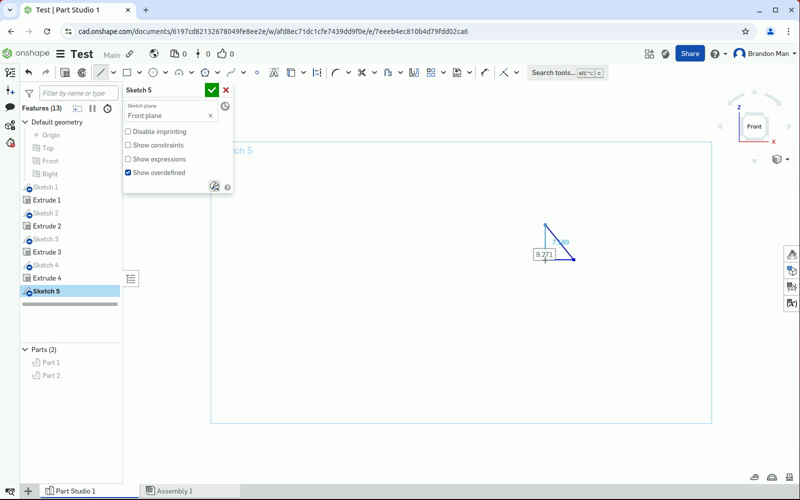
key(esc)
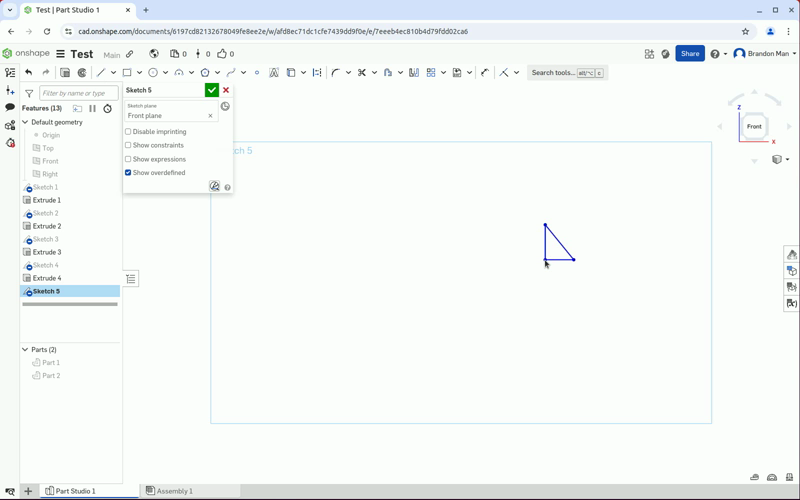
mouse_move(552, 242)
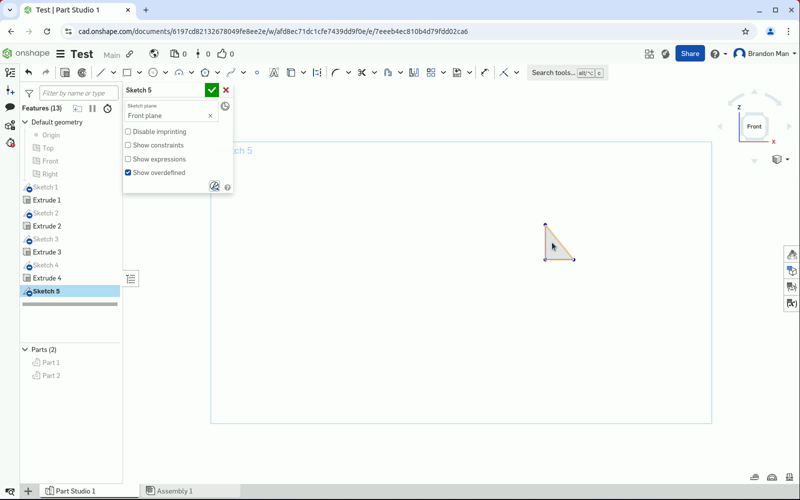
scroll(6)
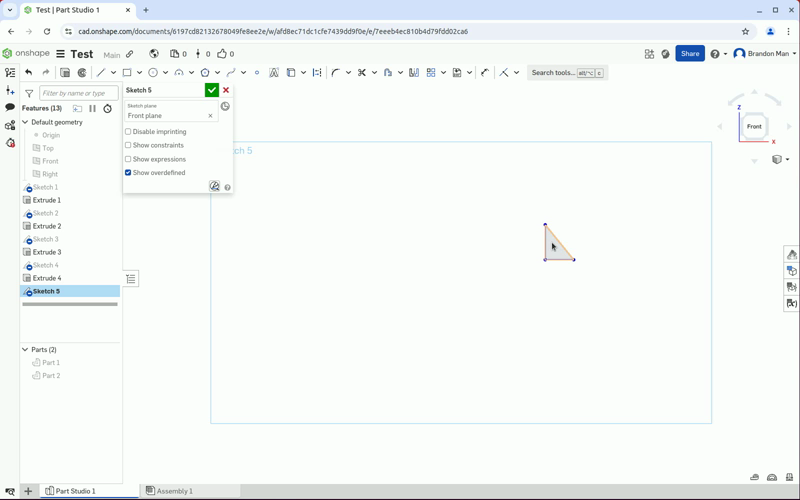
scroll(6)
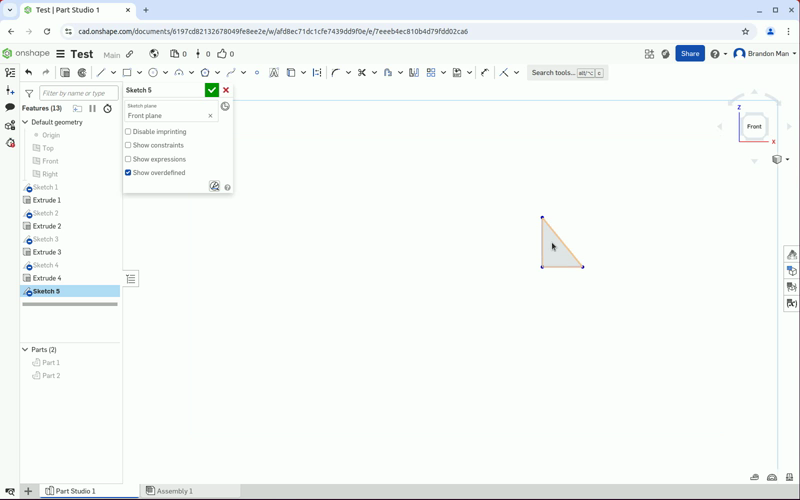
scroll(6)
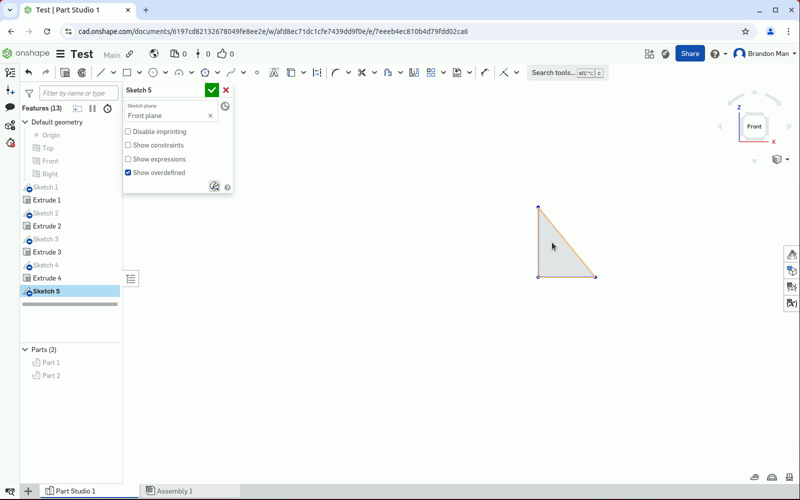
scroll(6)
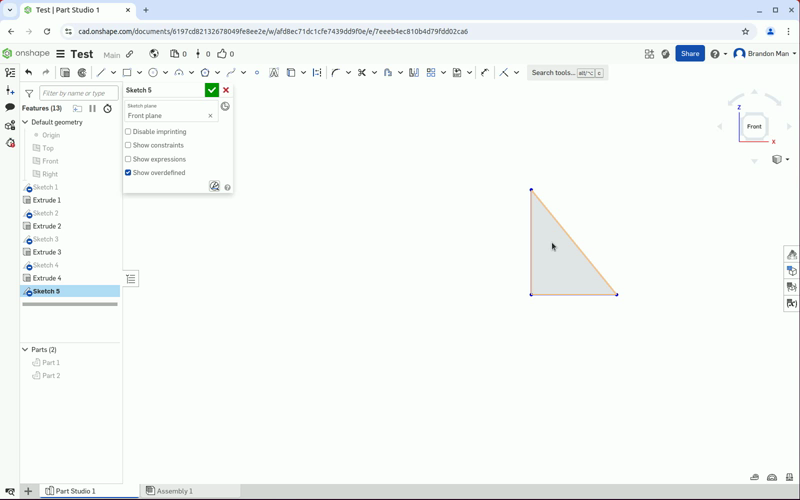
scroll(6)
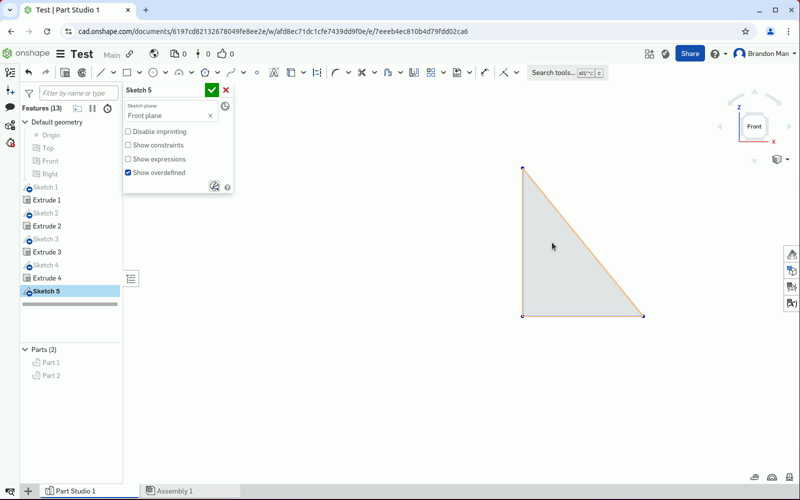
scroll(6)
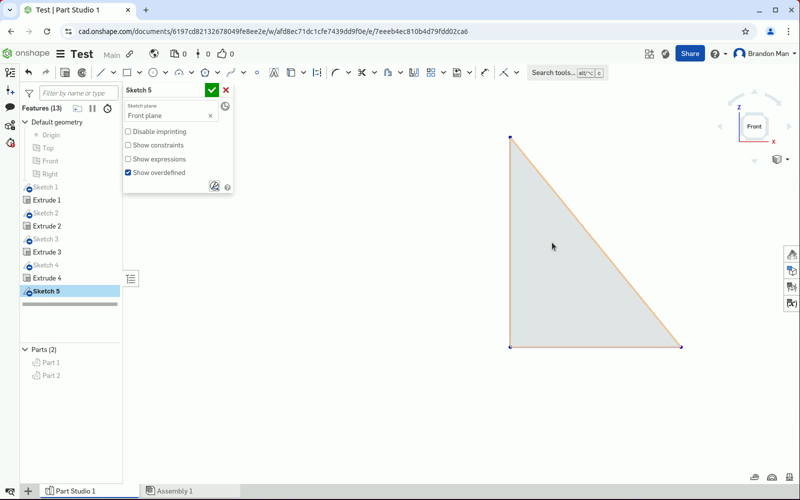
scroll(6)
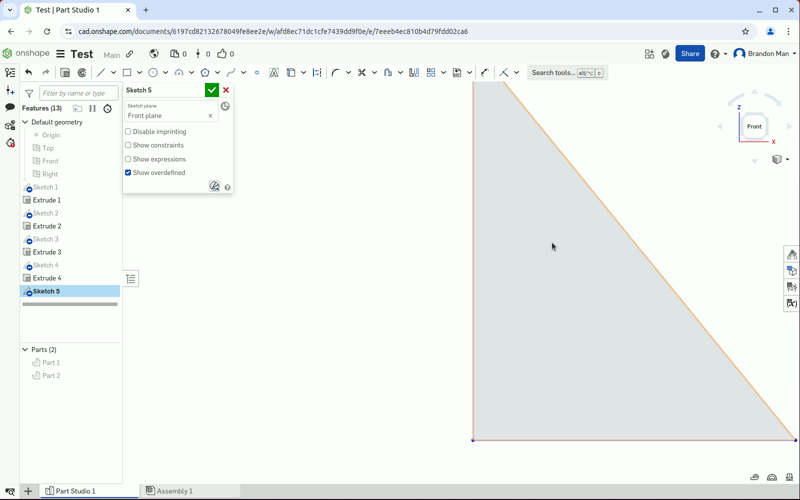
click(552, 242)
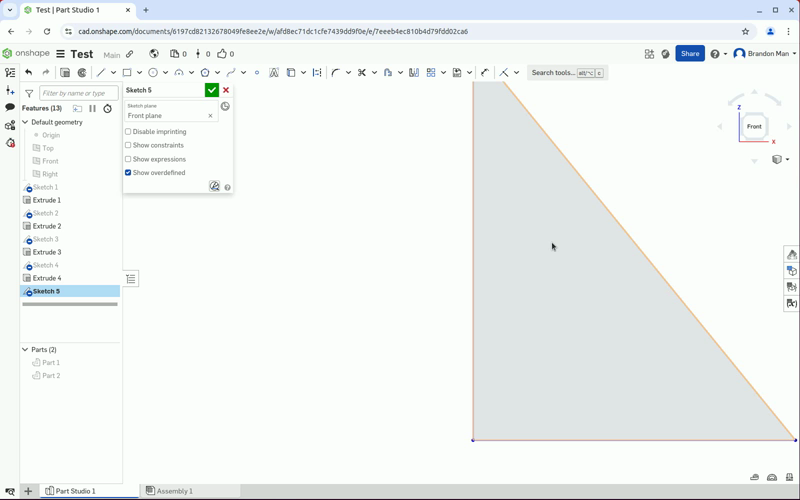
scroll(-6)
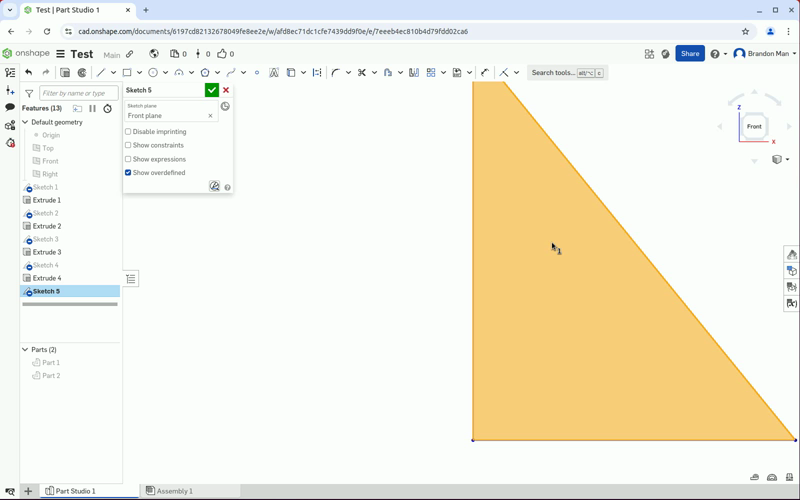
scroll(-6)
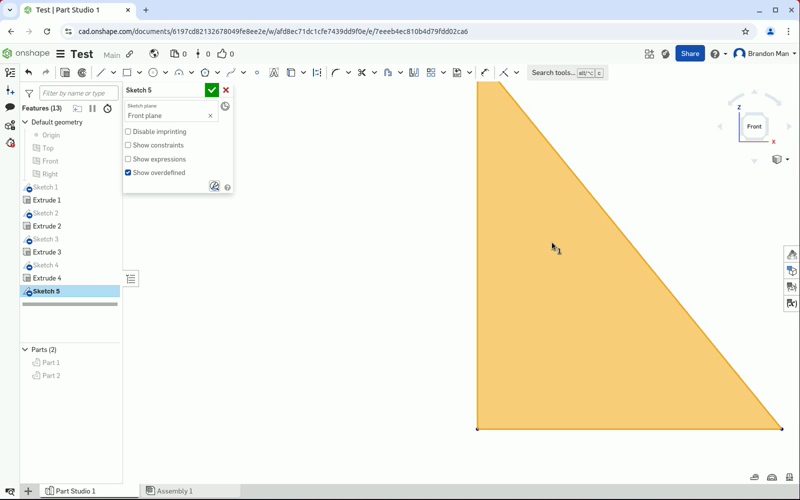
scroll(-6)
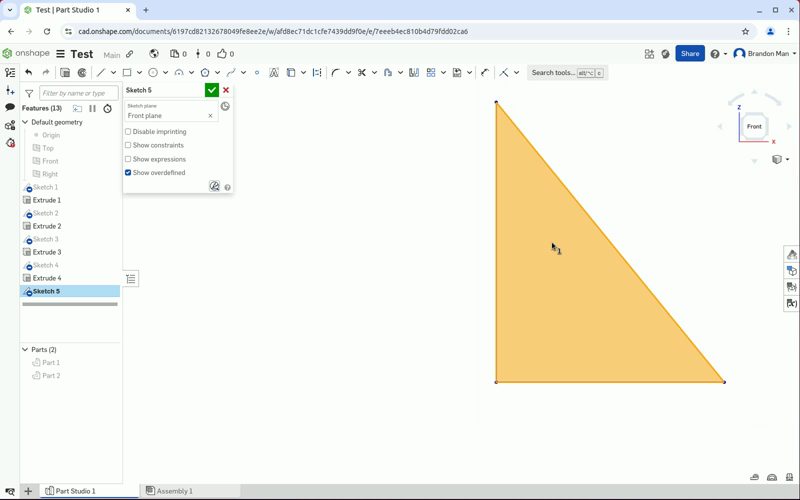
scroll(-6)
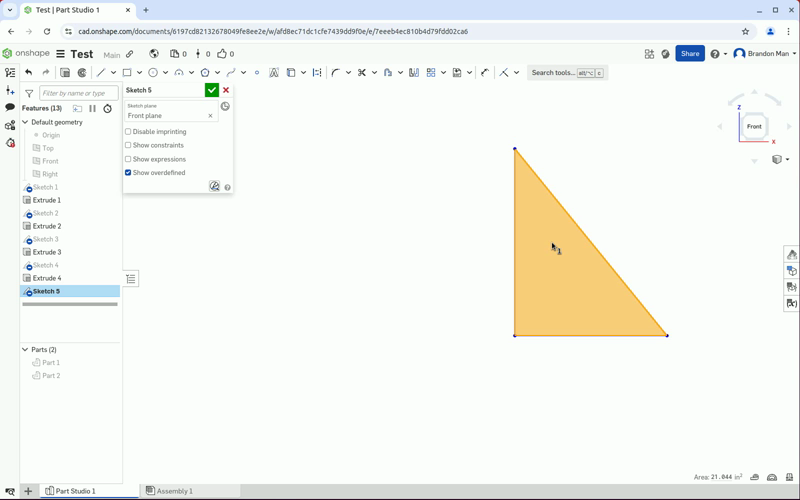
scroll(-6)
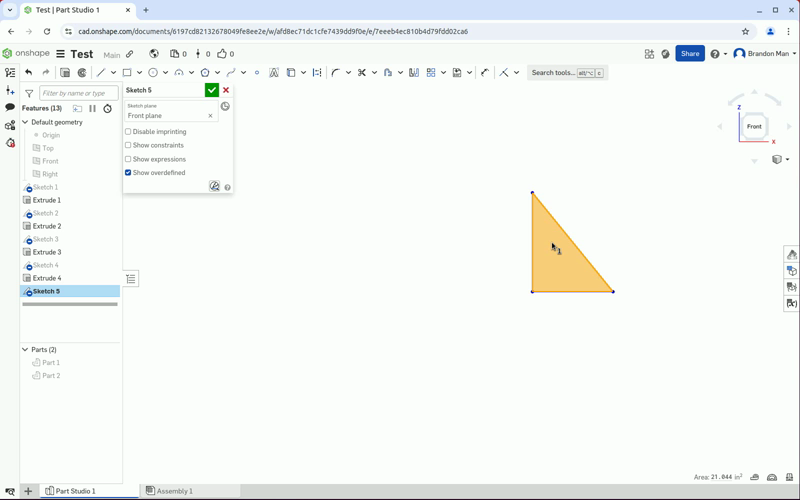
scroll(-6)
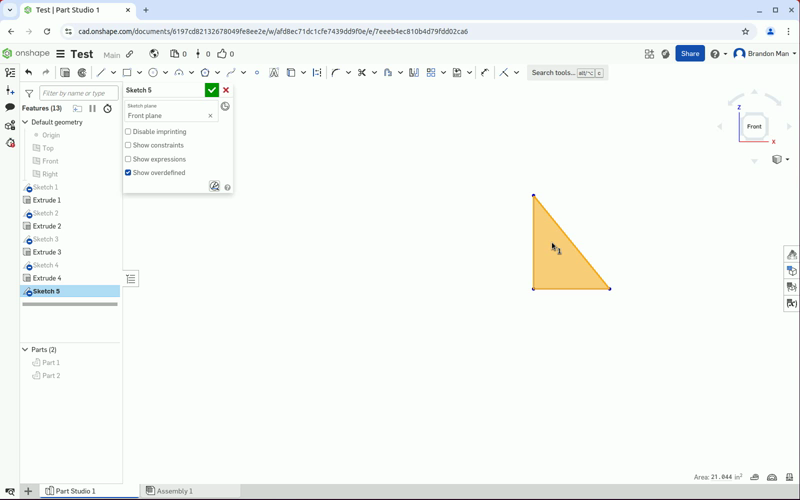
scroll(-6)
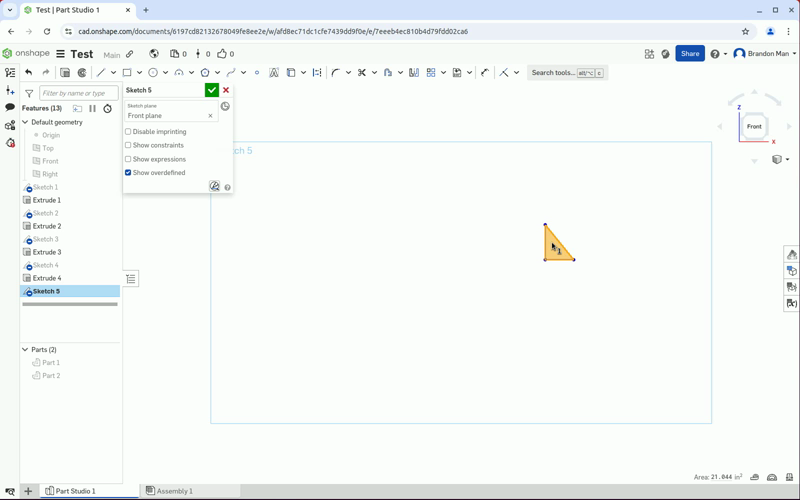
mouse_move(73, 352)
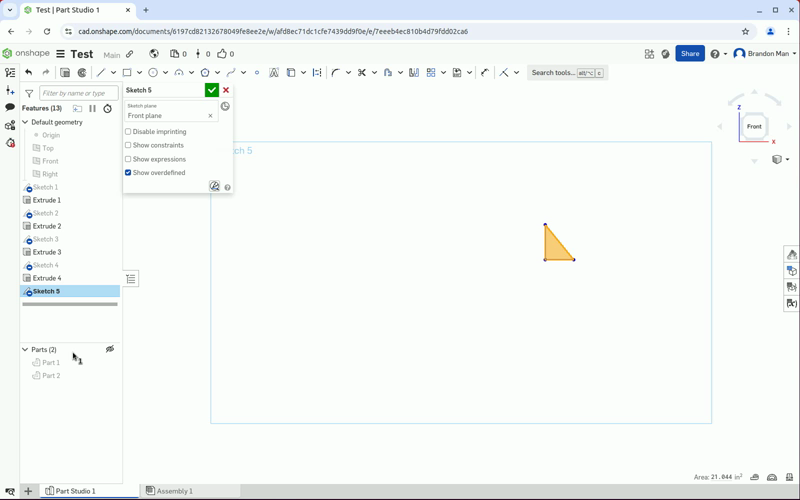
key(shift+y)
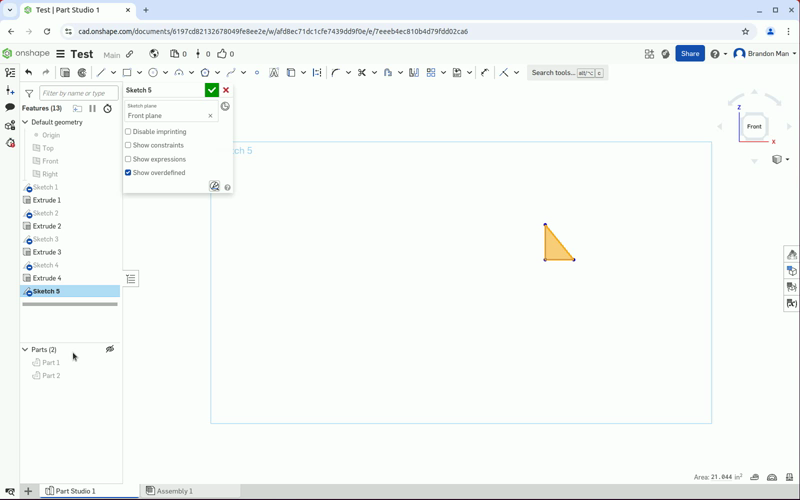
key(shift+e)
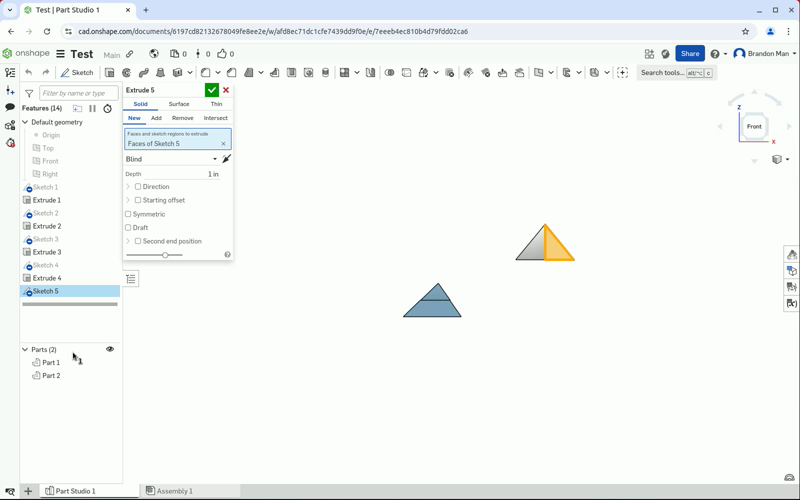
mouse_move(143, 106)
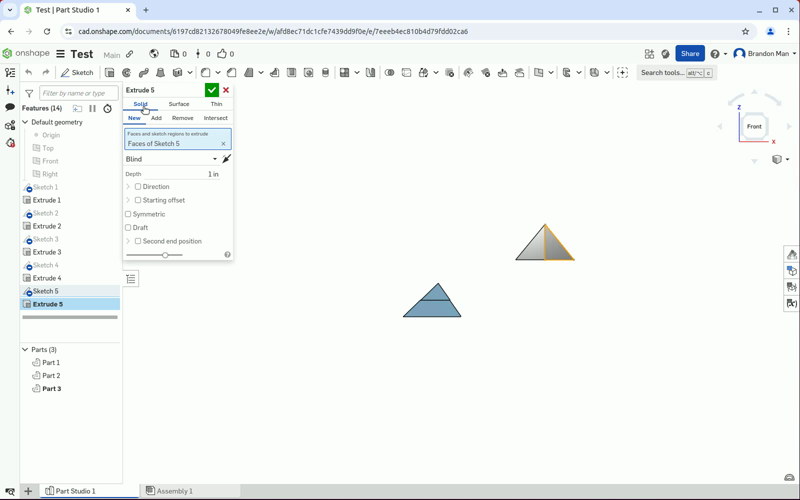
click(143, 106)
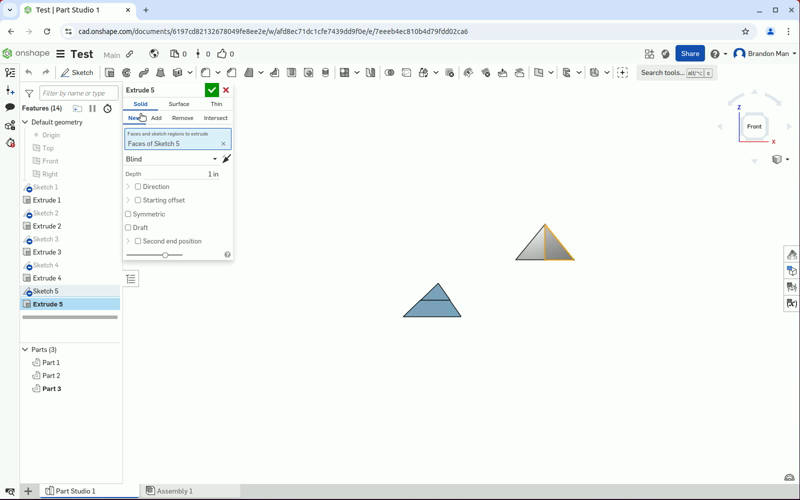
mouse_move(137, 120)
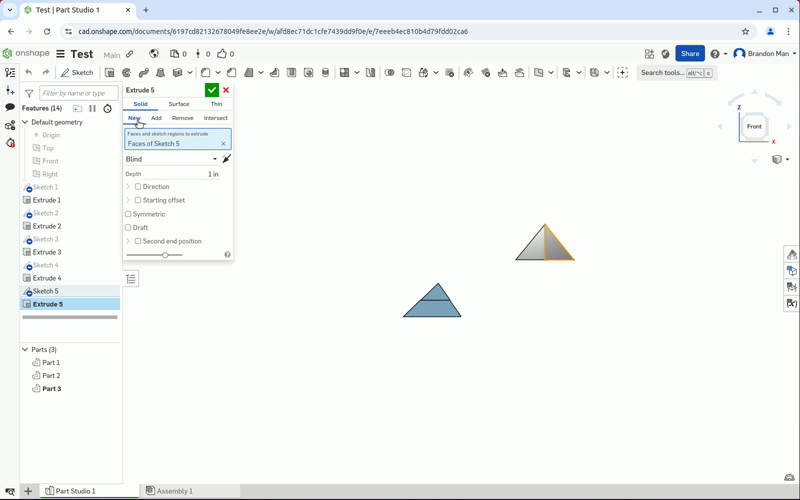
click(137, 120)
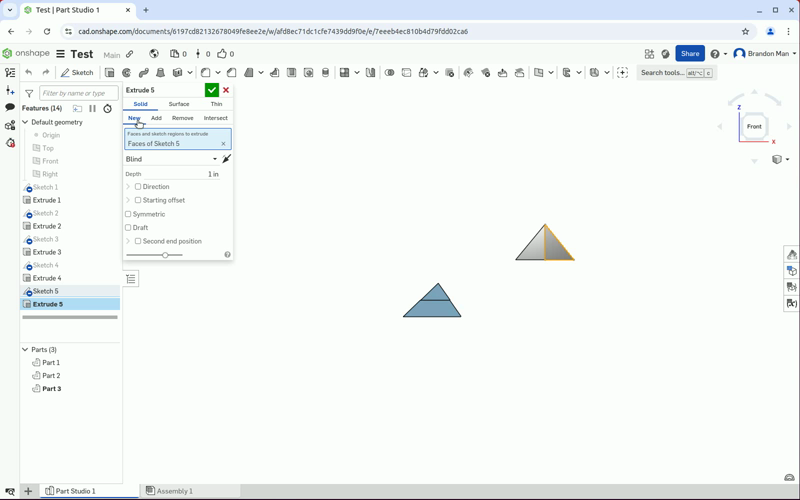
key(tab, 4)
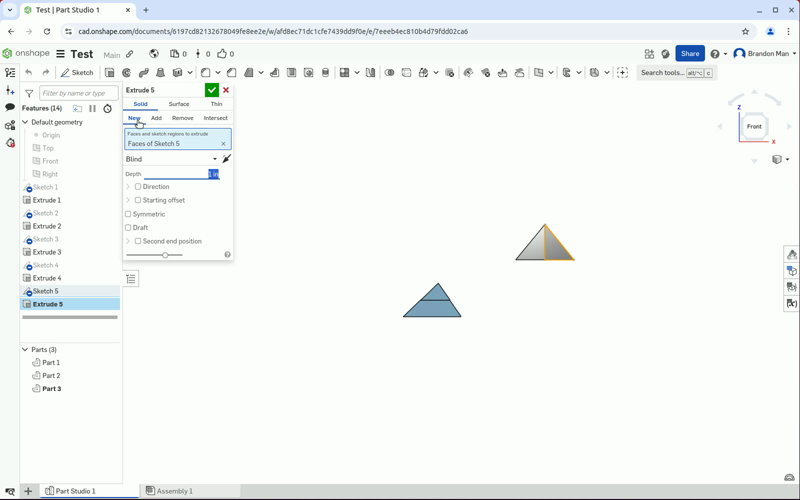
text(-4.574)
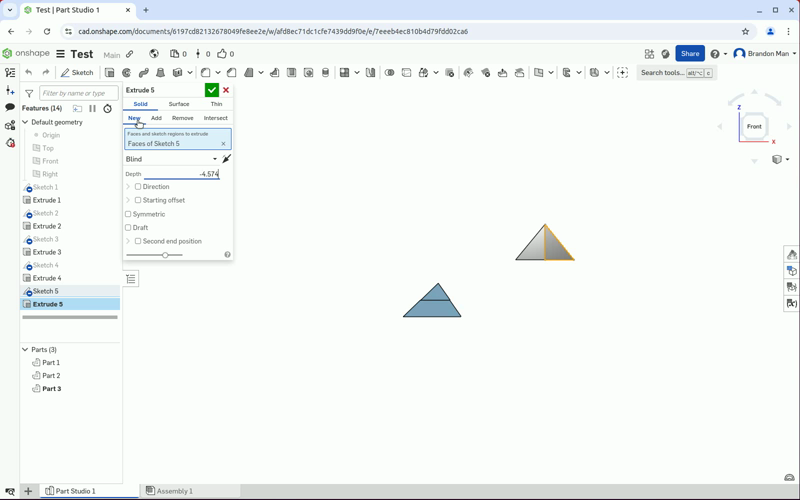
key(enter)
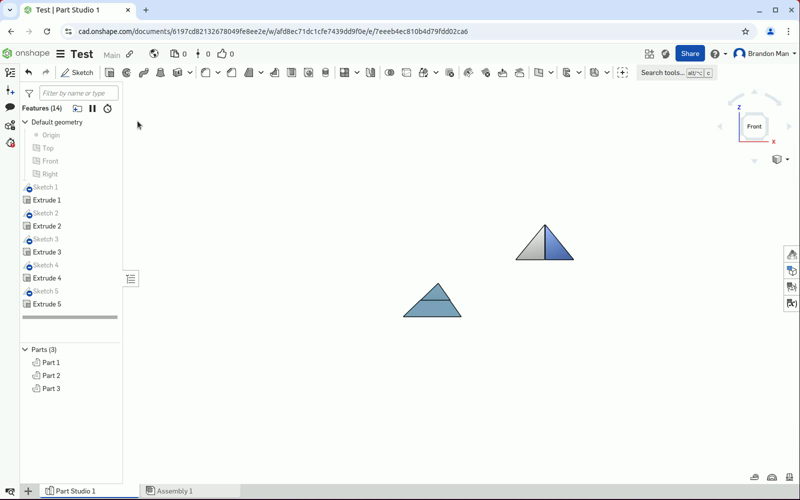
key(shift+h)
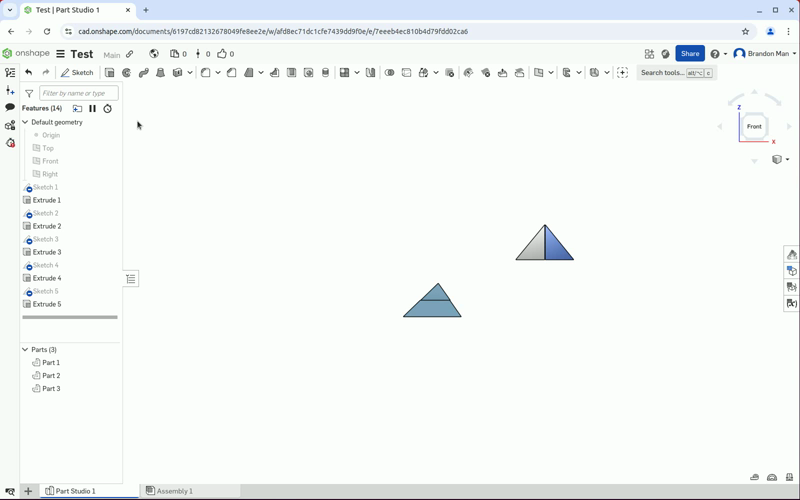
key(shift+h)
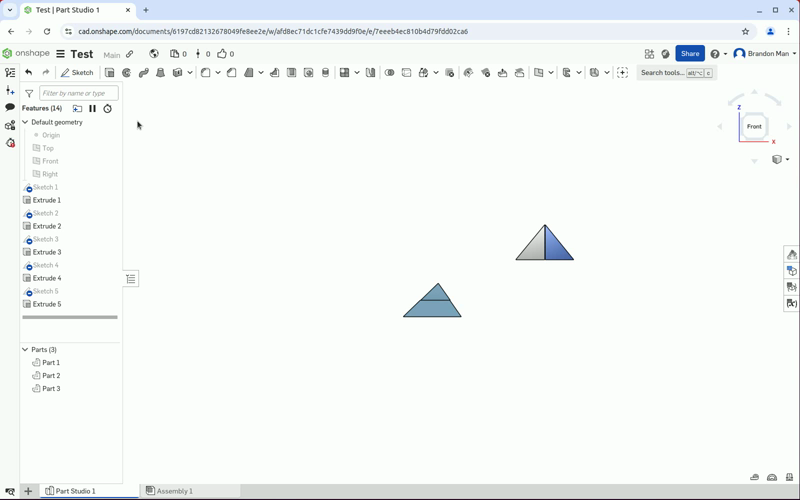
mouse_move(73, 189)
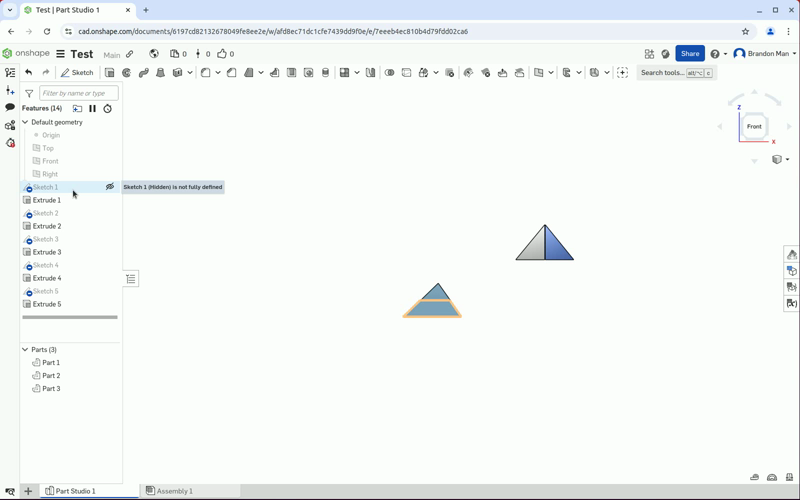
click(73, 189)
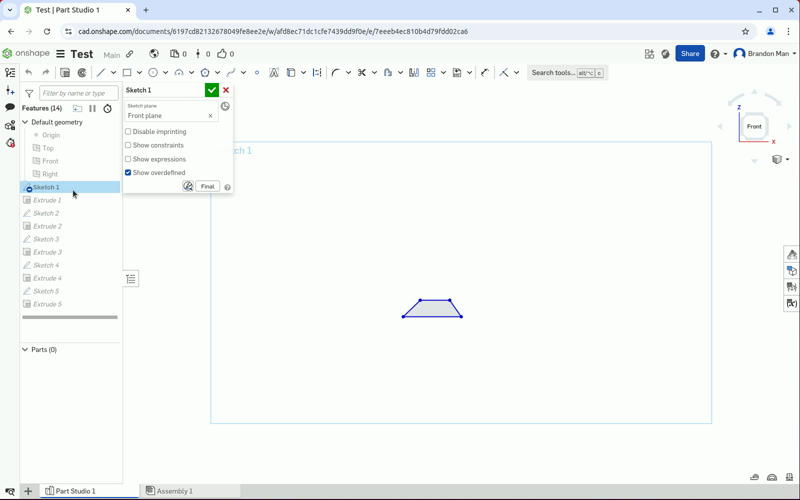
mouse_move(229, 92)
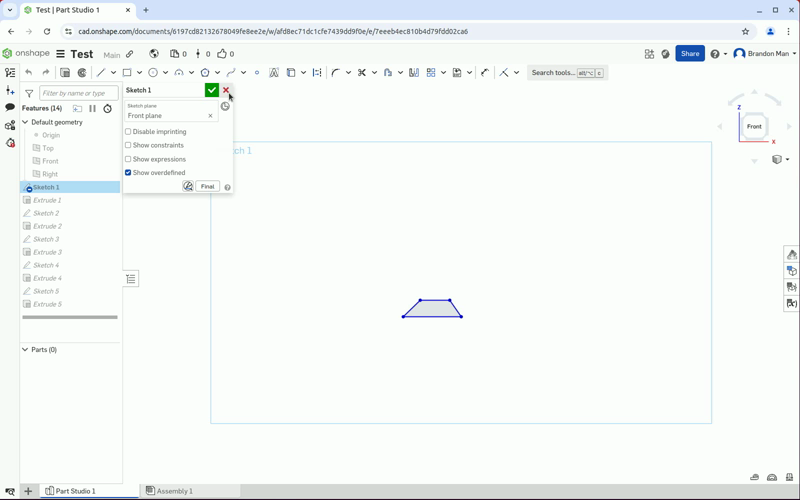
click(229, 92)
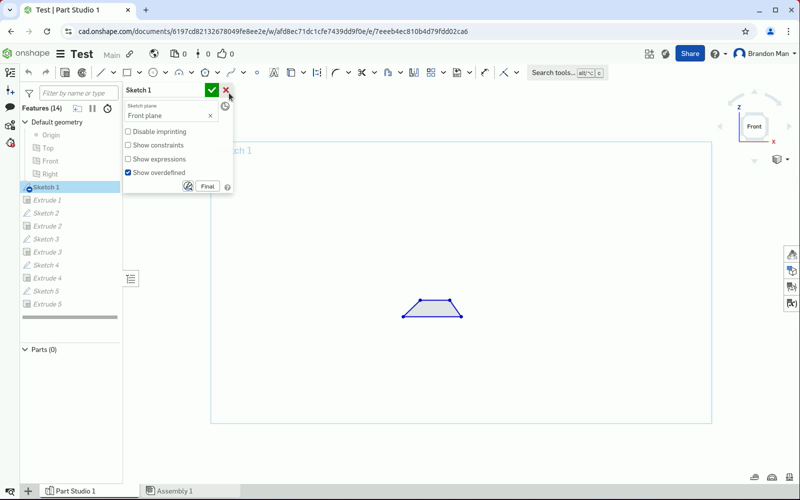
key(shift+s)
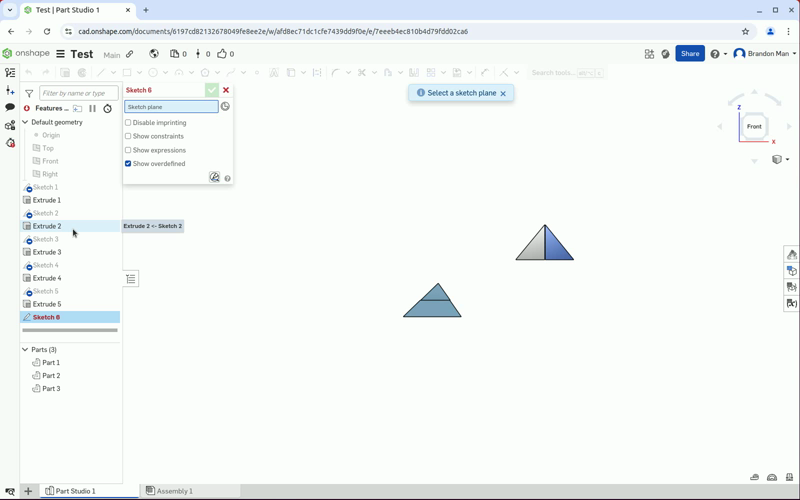
scroll(3)
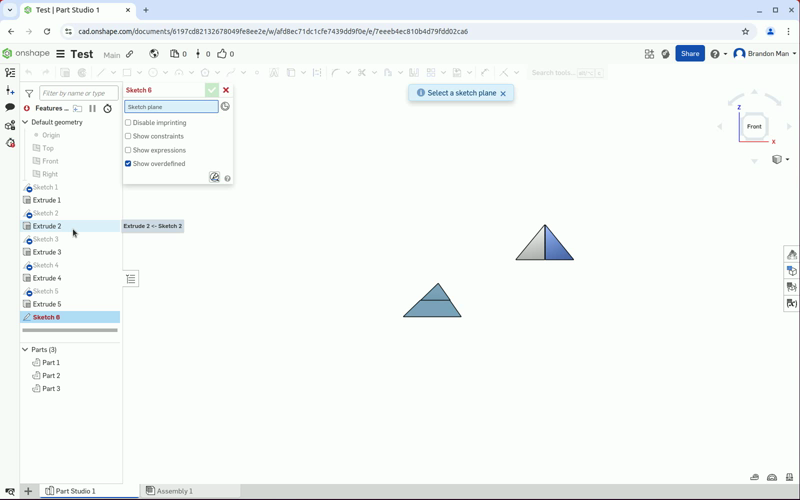
mouse_move(73, 163)
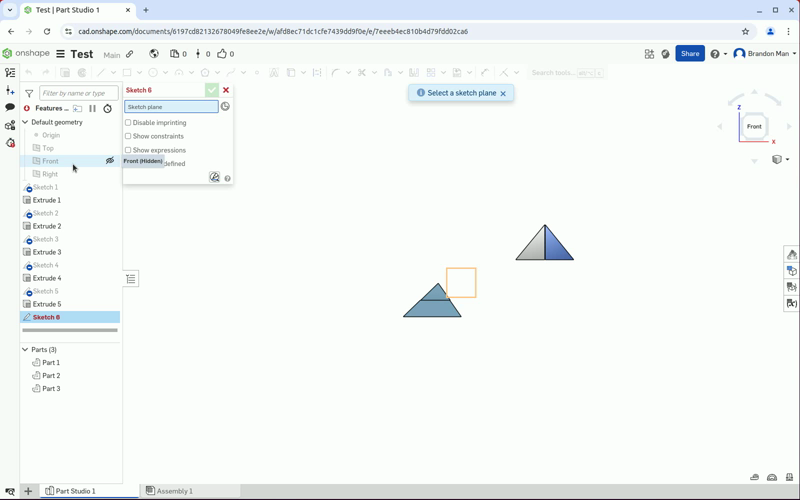
click(73, 163)
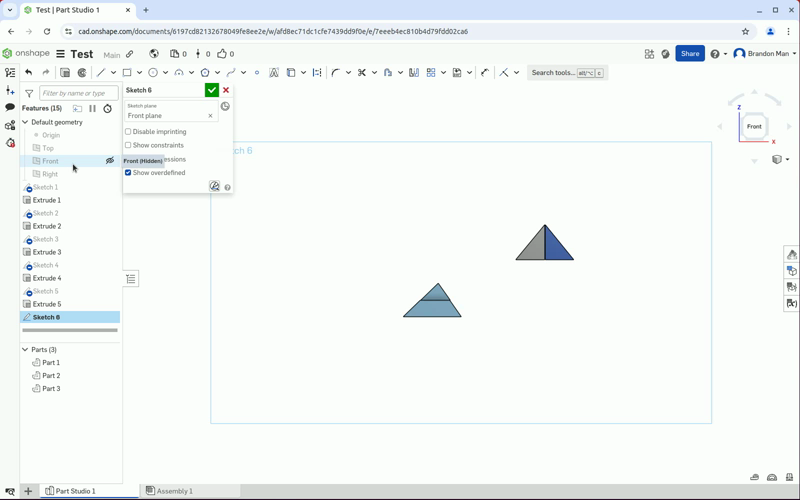
mouse_move(73, 352)
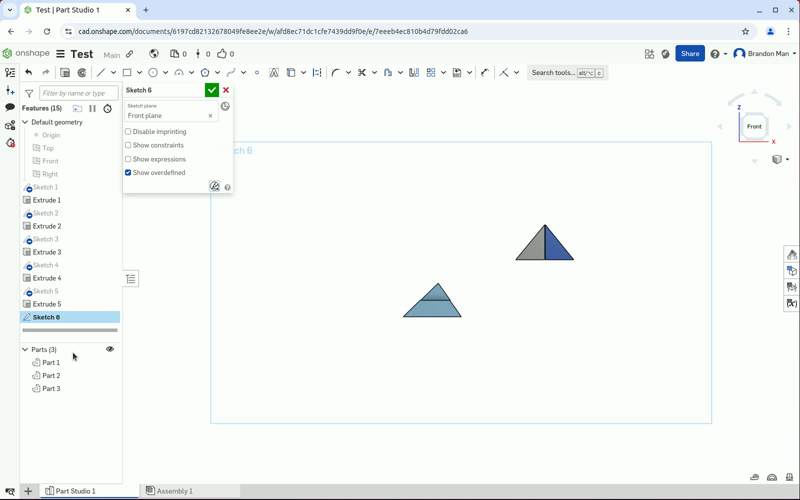
key(y)
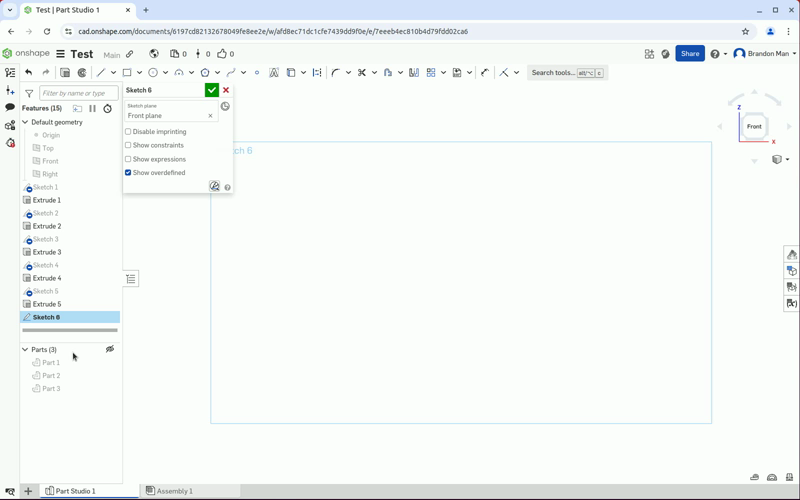
key(l)
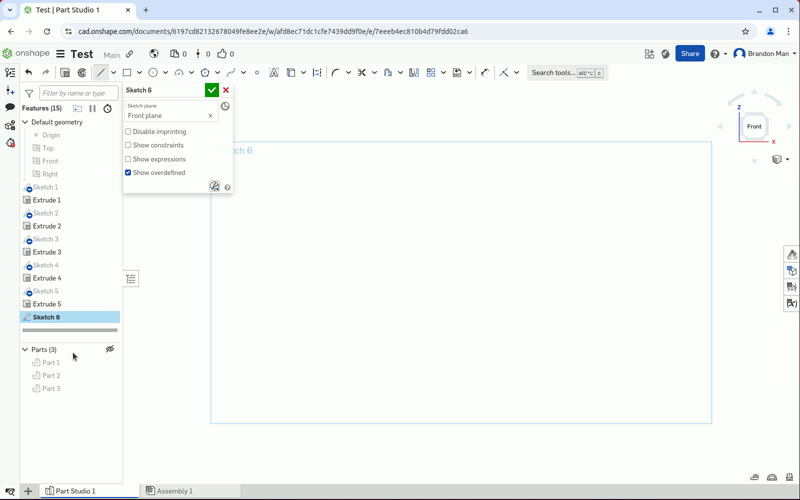
key_down(shift)
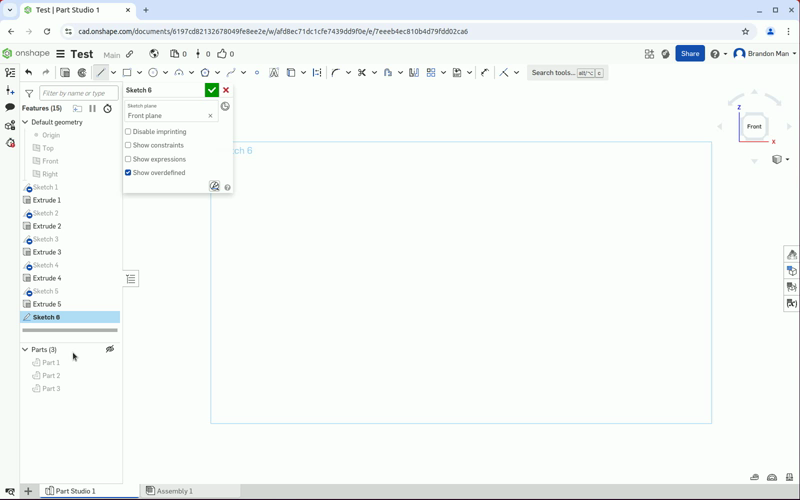
mouse_move(487, 328)
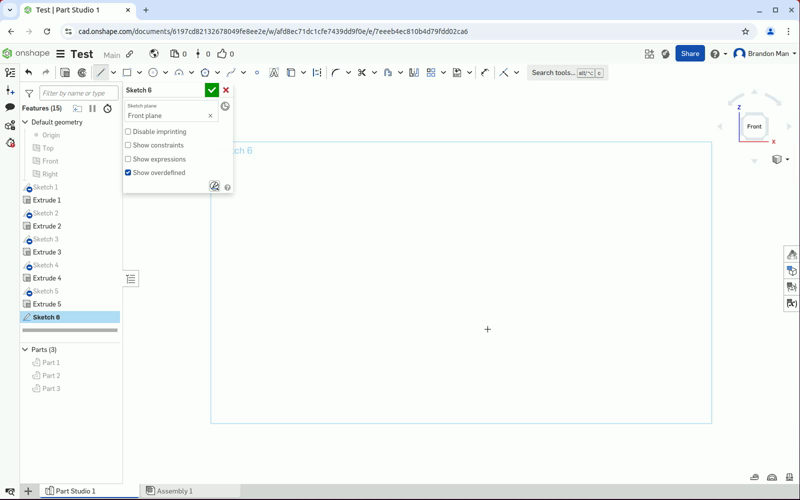
click(487, 328)
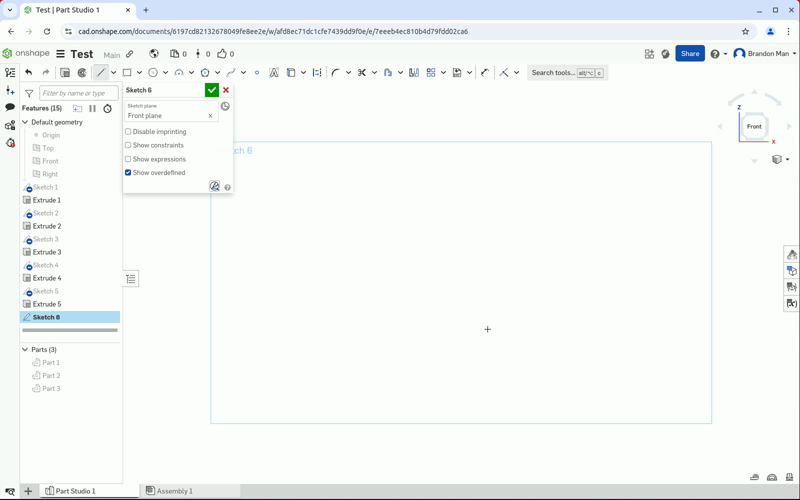
key_up(shift)
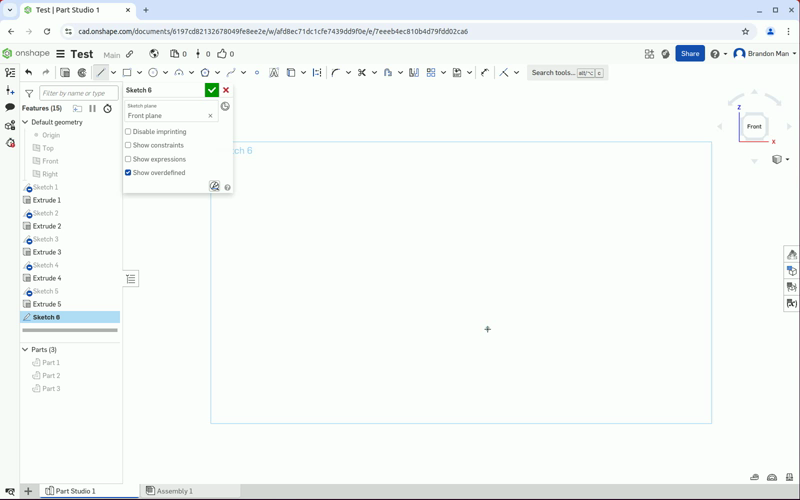
key_down(shift)
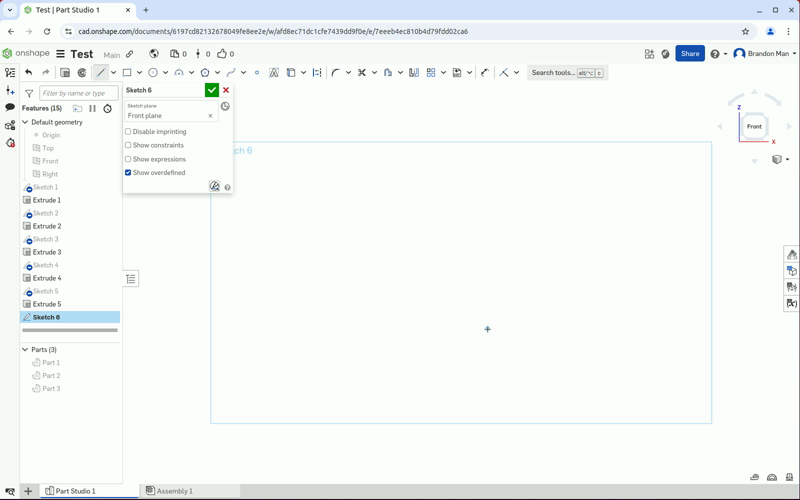
mouse_move(517, 328)
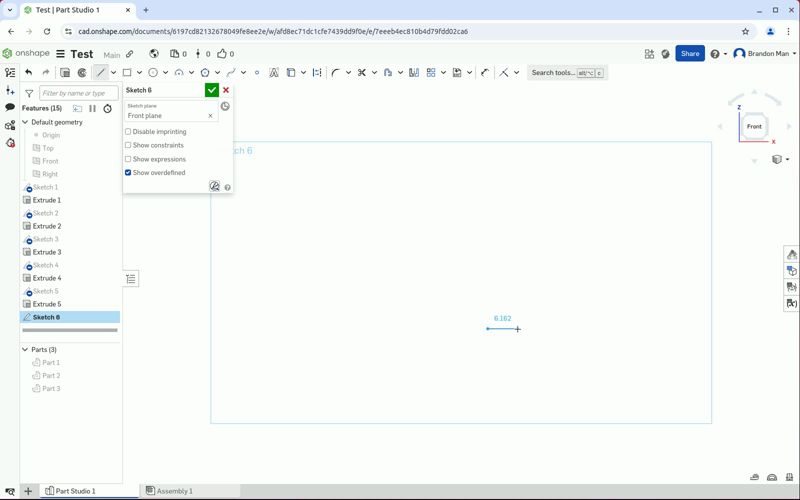
mouse_move(510, 328)
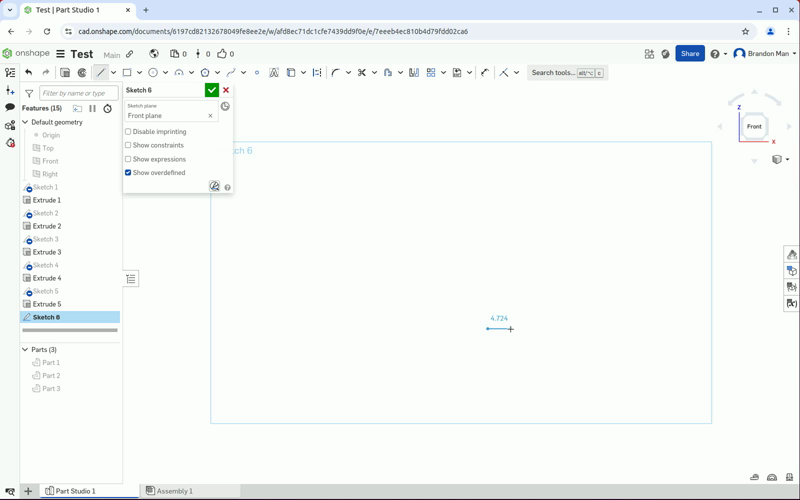
click(510, 328)
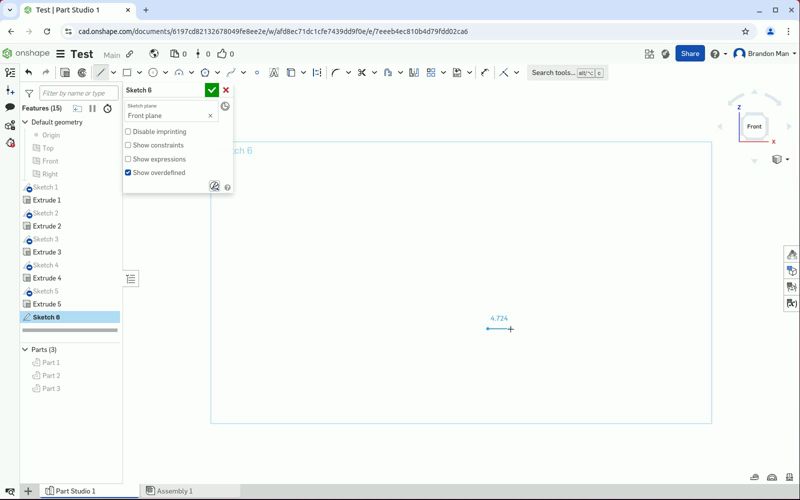
key_up(shift)
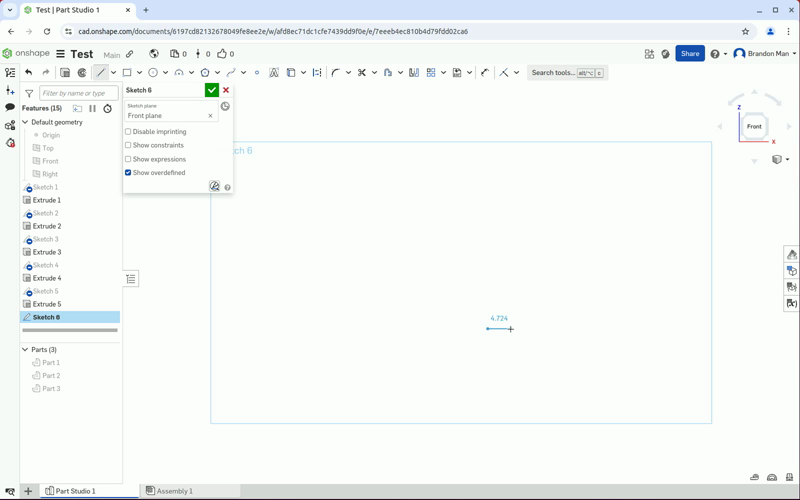
key_down(shift)
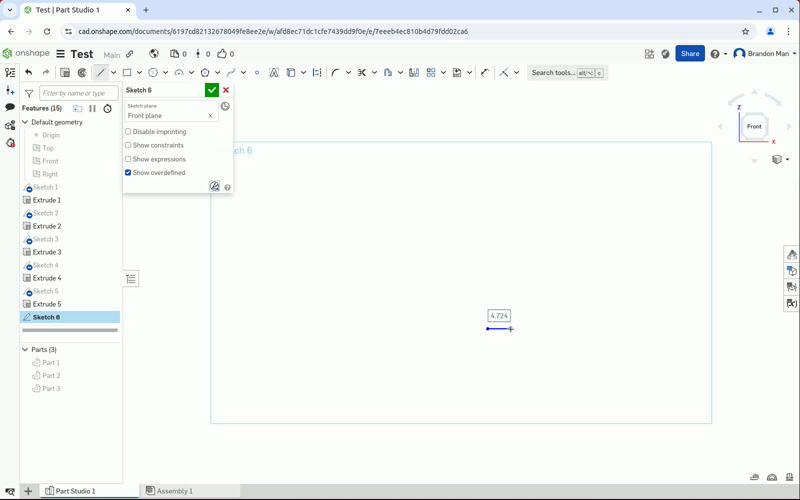
mouse_move(540, 328)
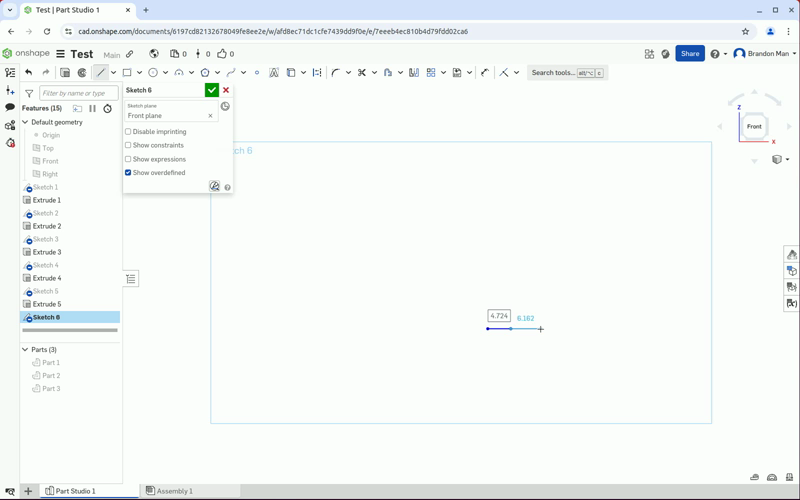
mouse_move(510, 316)
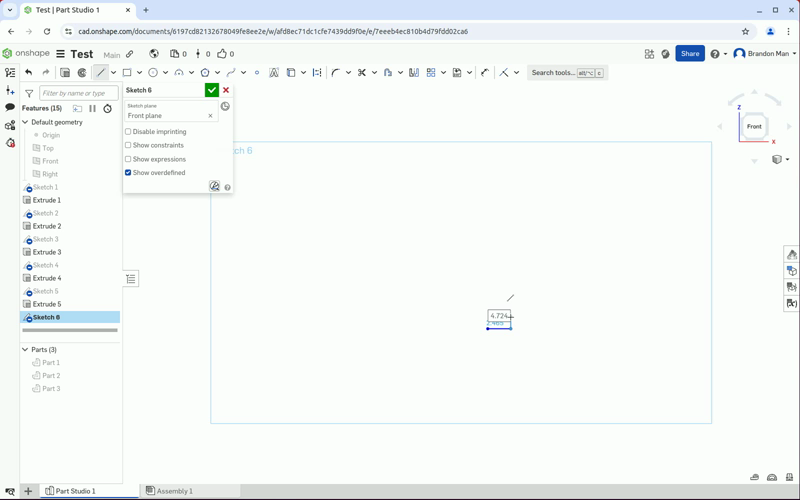
click(510, 316)
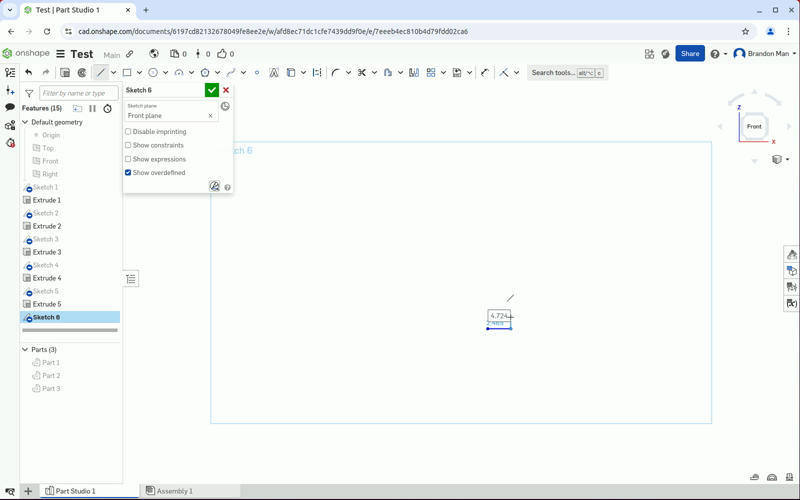
key_up(shift)
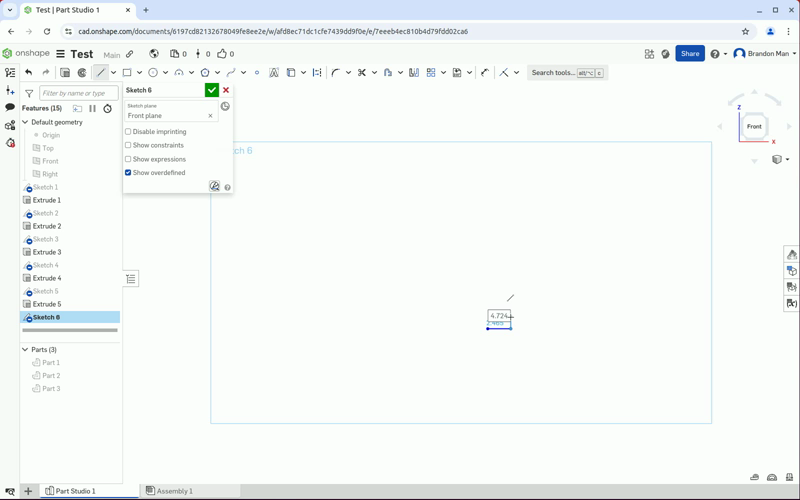
key_down(shift)
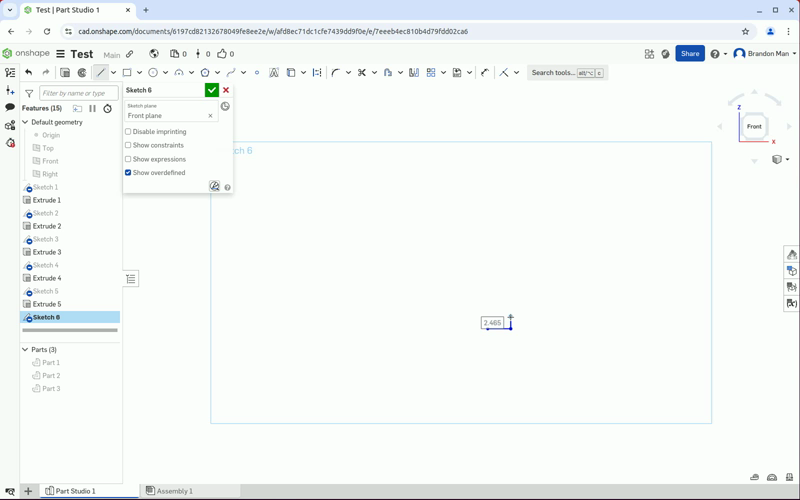
mouse_move(540, 316)
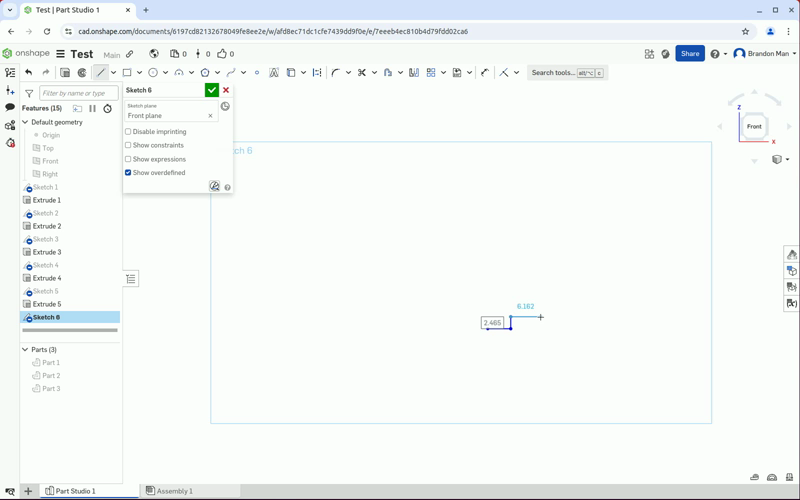
mouse_move(502, 308)
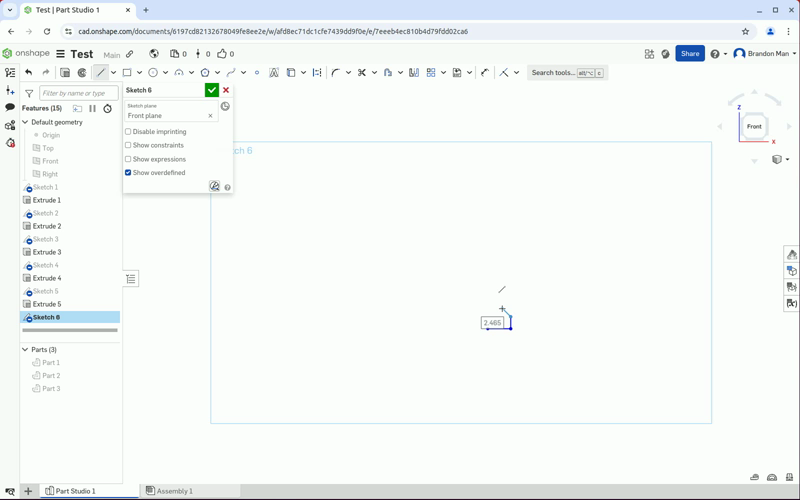
click(502, 308)
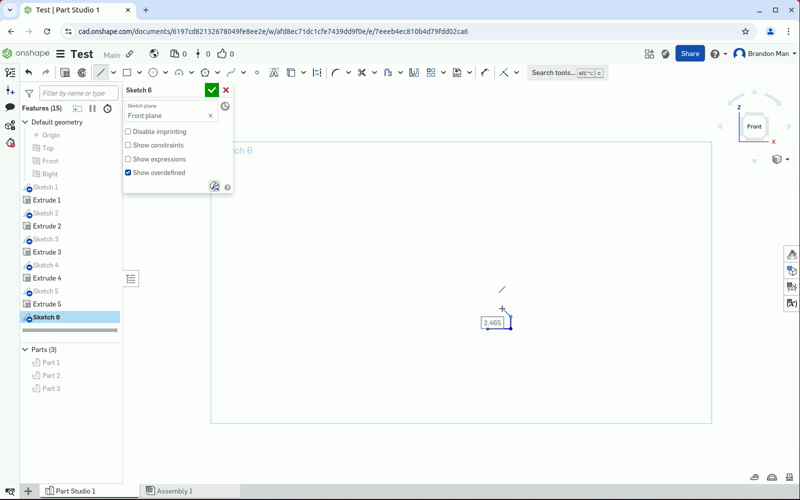
key_up(shift)
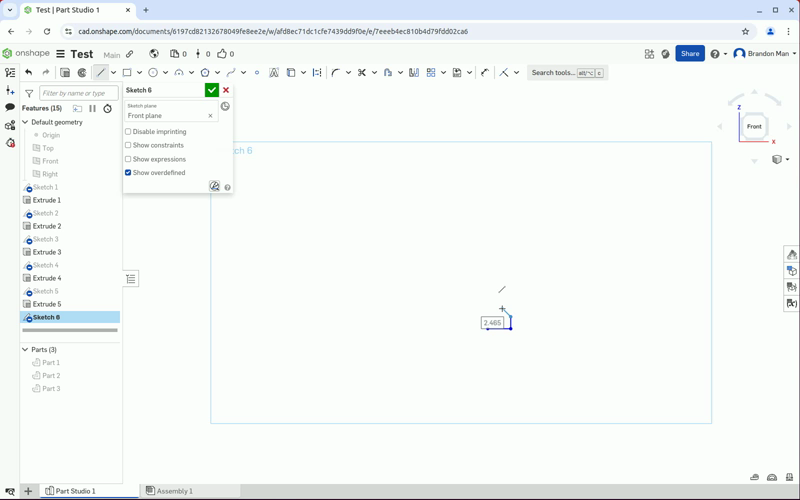
key_down(shift)
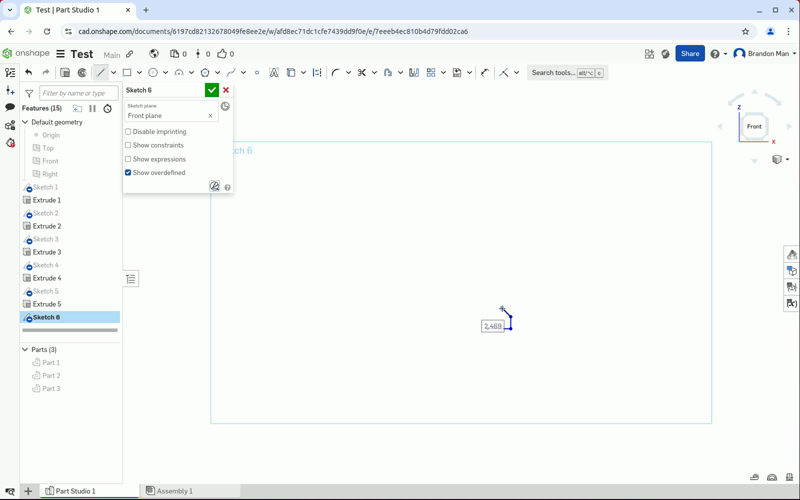
mouse_move(532, 308)
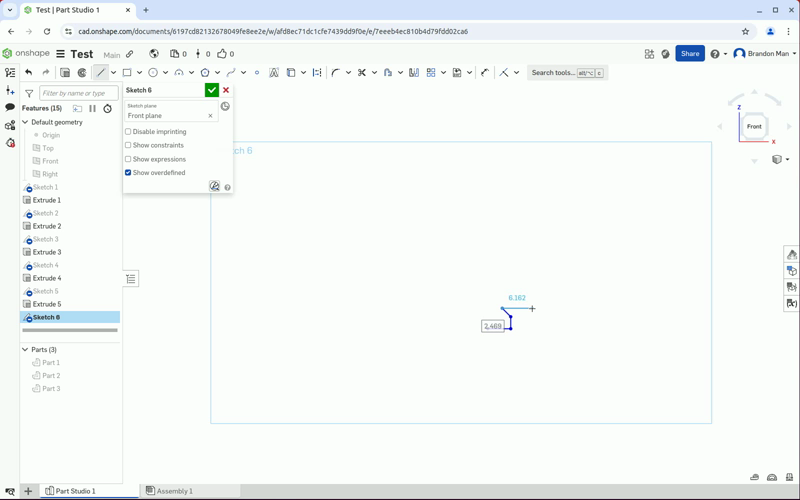
mouse_move(499, 305)
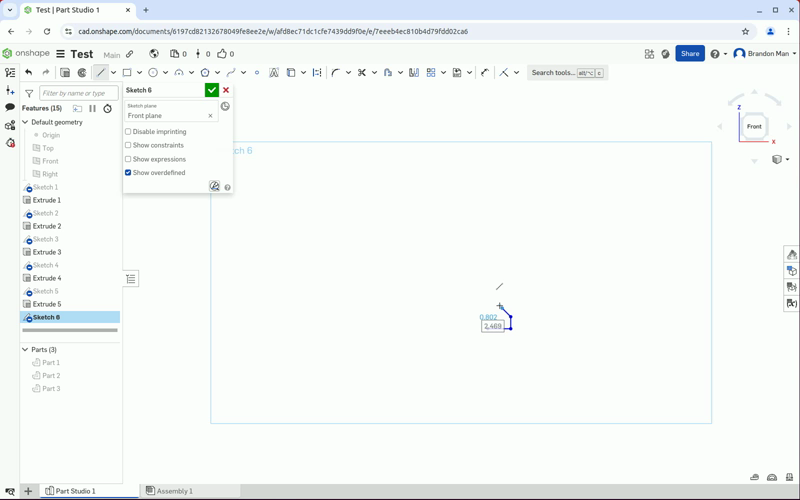
scroll(6)
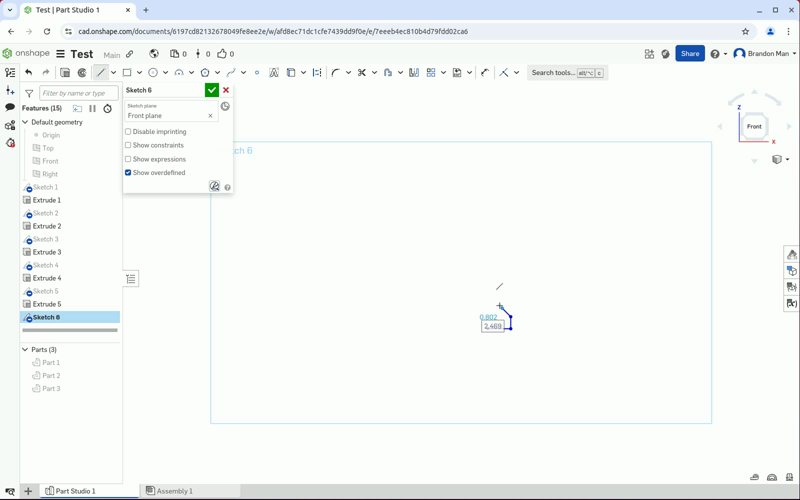
scroll(6)
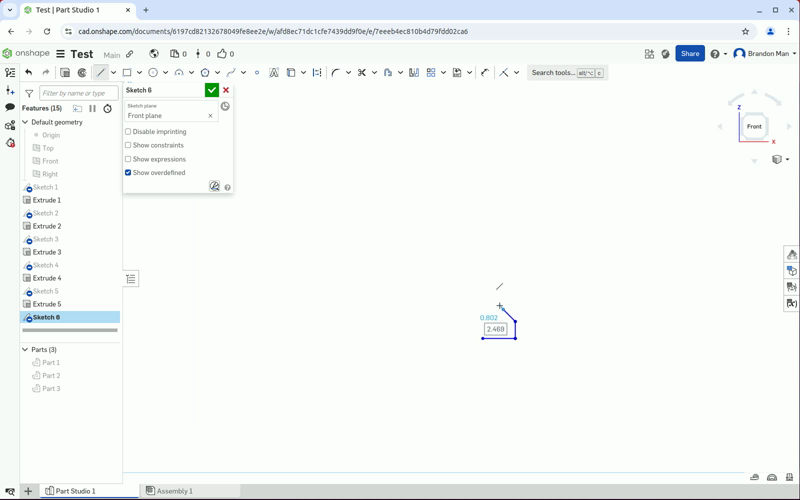
scroll(6)
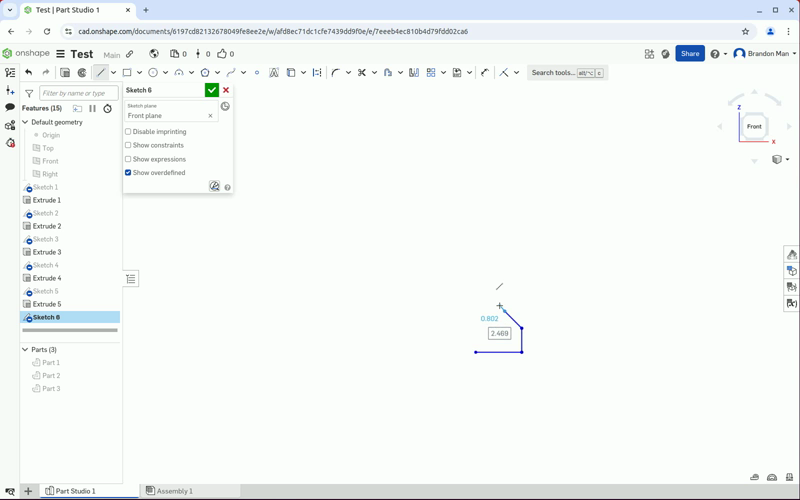
scroll(6)
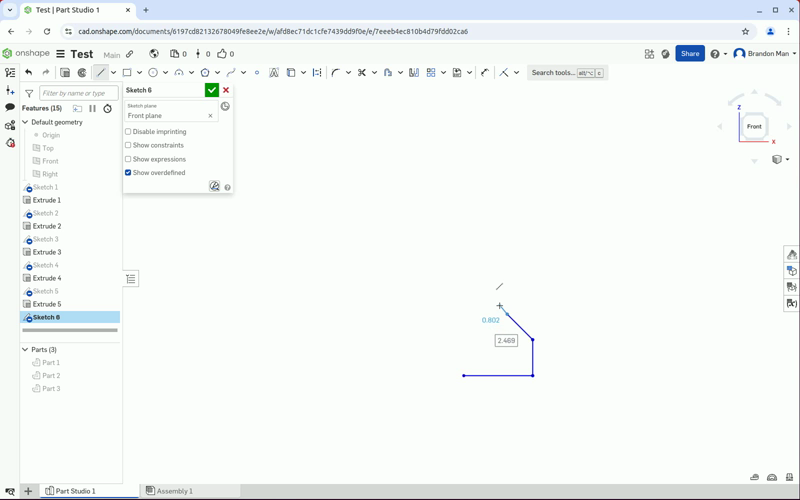
scroll(6)
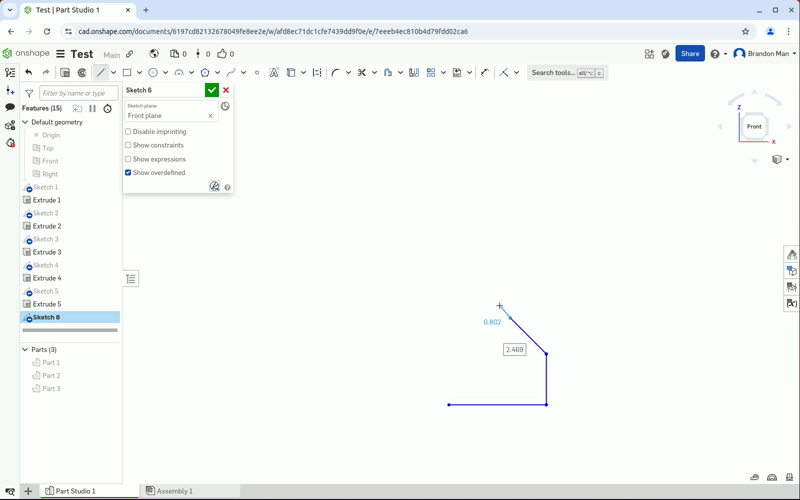
scroll(6)
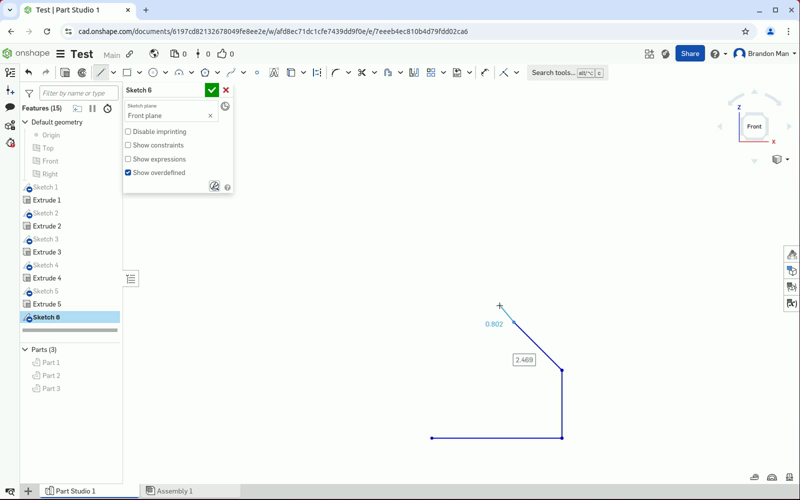
scroll(6)
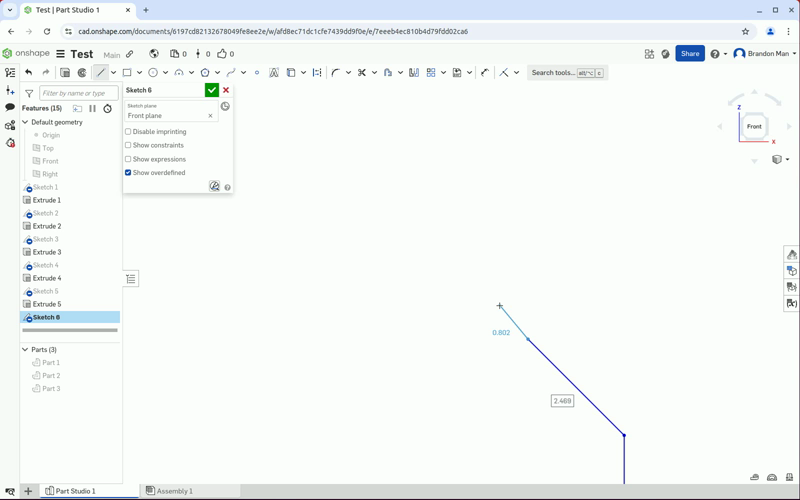
click(499, 305)
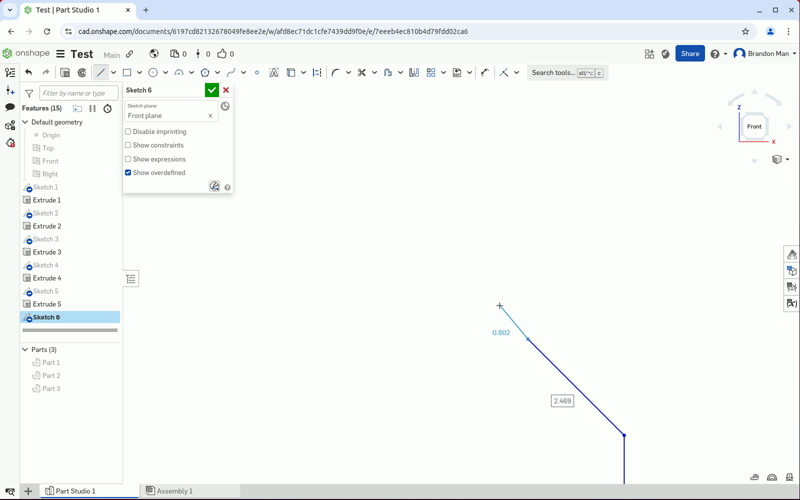
scroll(-6)
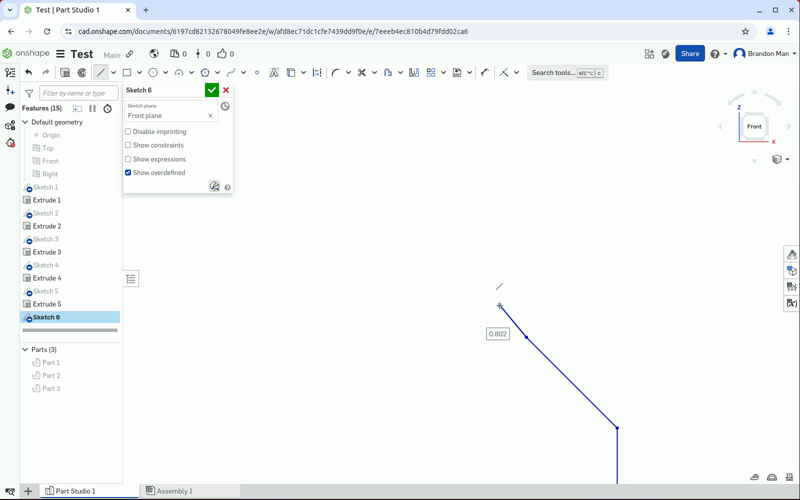
scroll(-6)
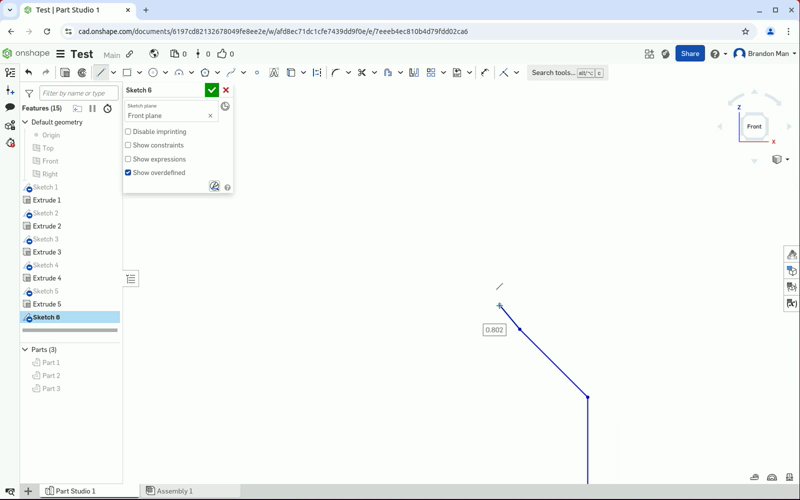
scroll(-6)
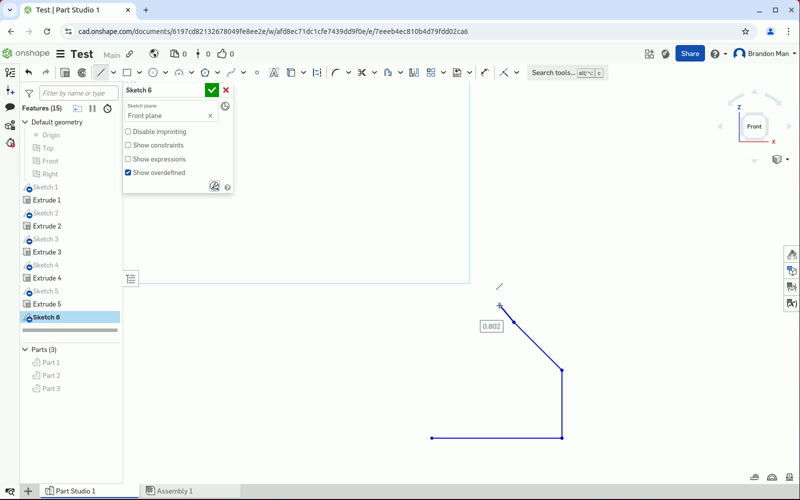
scroll(-6)
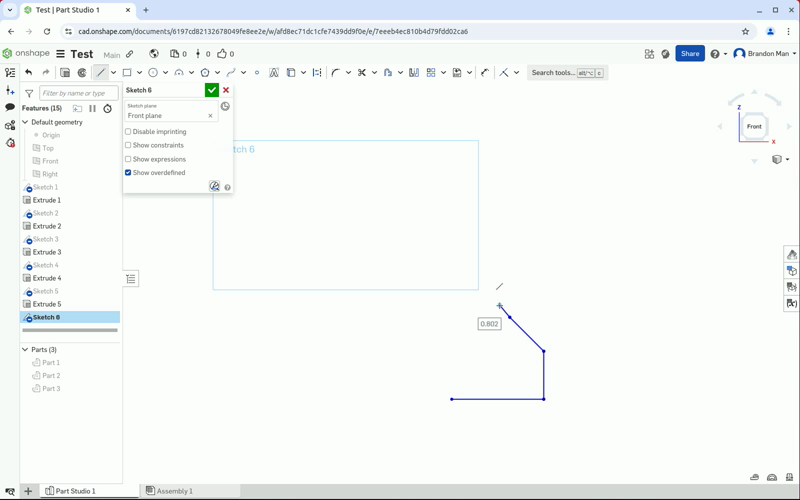
scroll(-6)
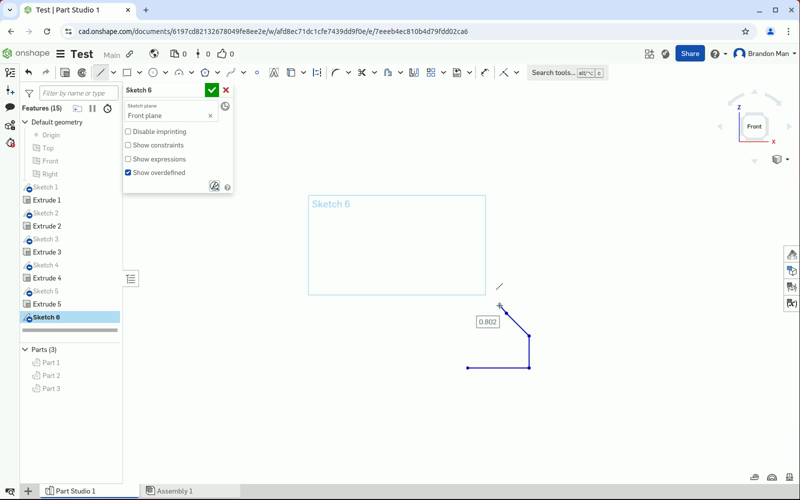
scroll(-6)
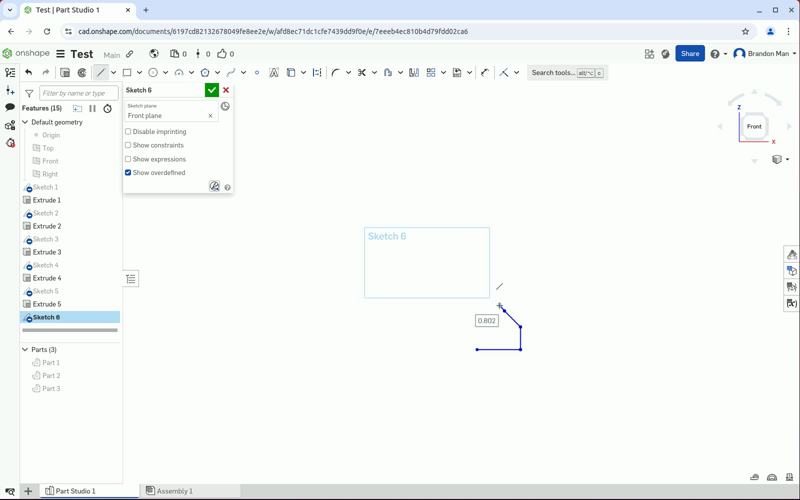
scroll(-6)
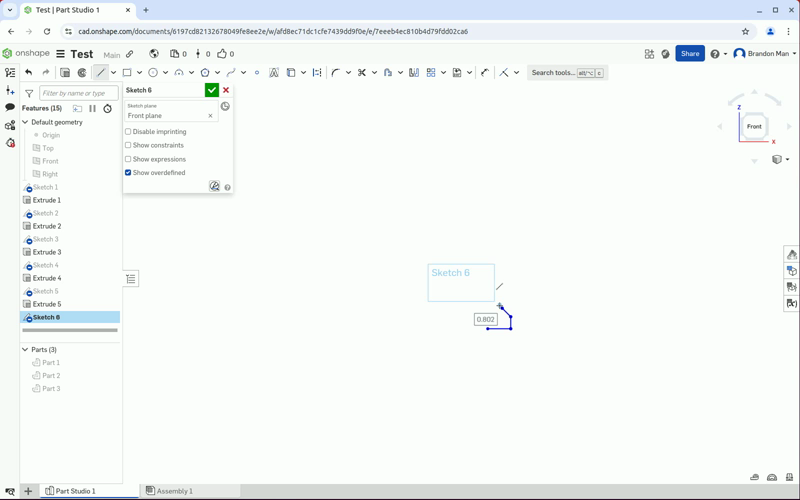
key_up(shift)
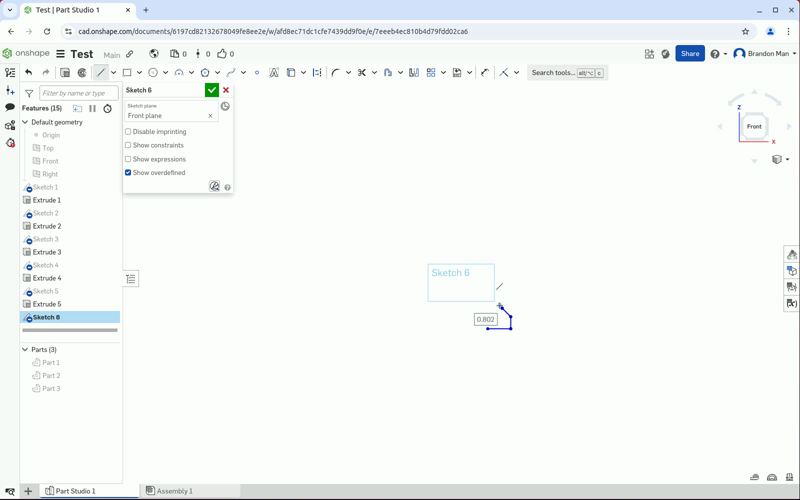
key_down(shift)
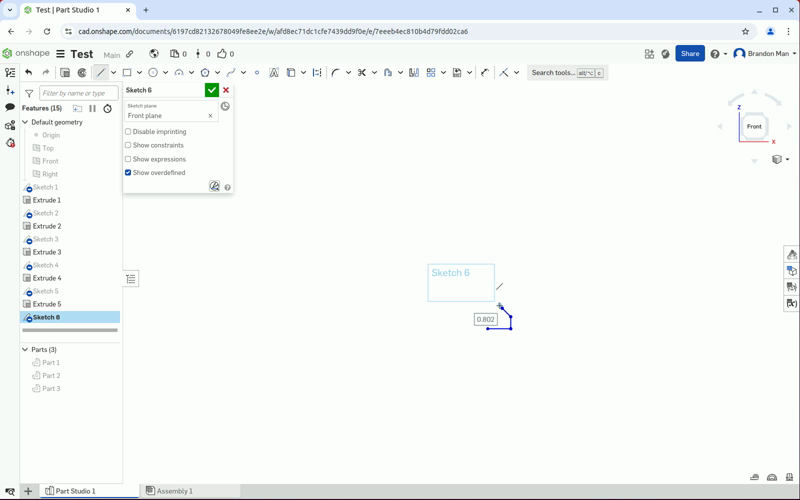
mouse_move(529, 305)
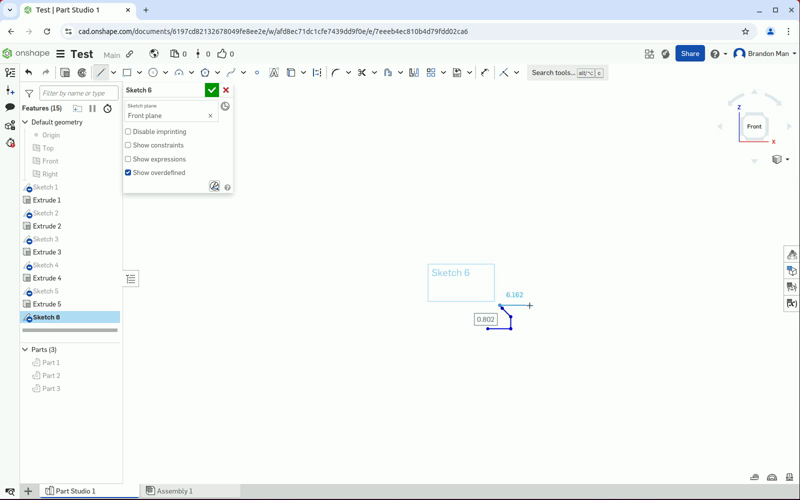
mouse_move(487, 316)
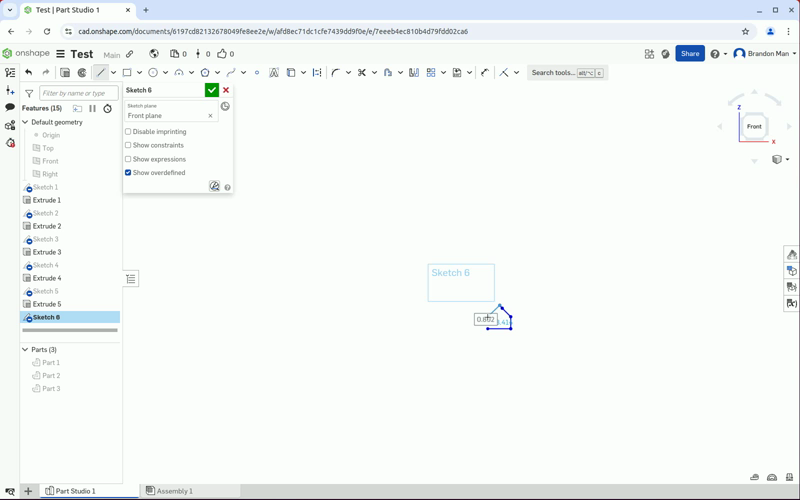
click(487, 316)
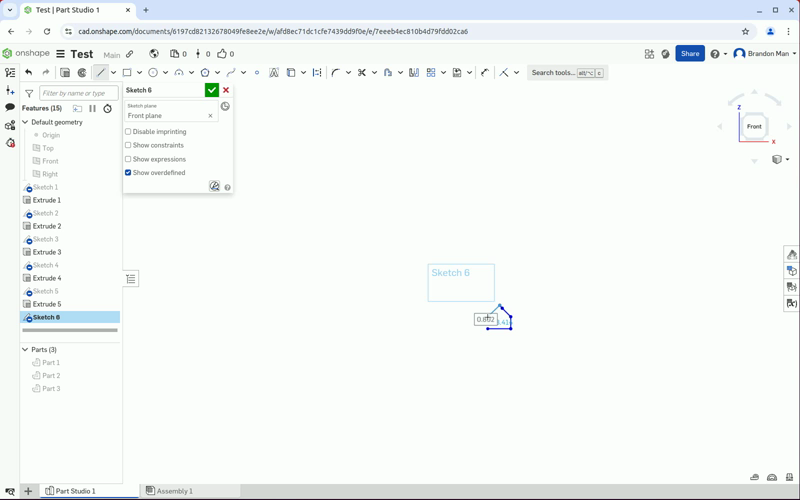
key_up(shift)
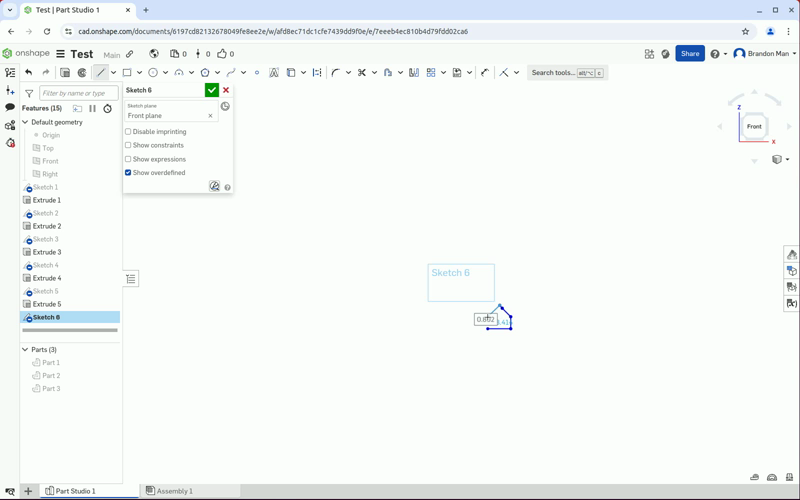
mouse_move(517, 316)
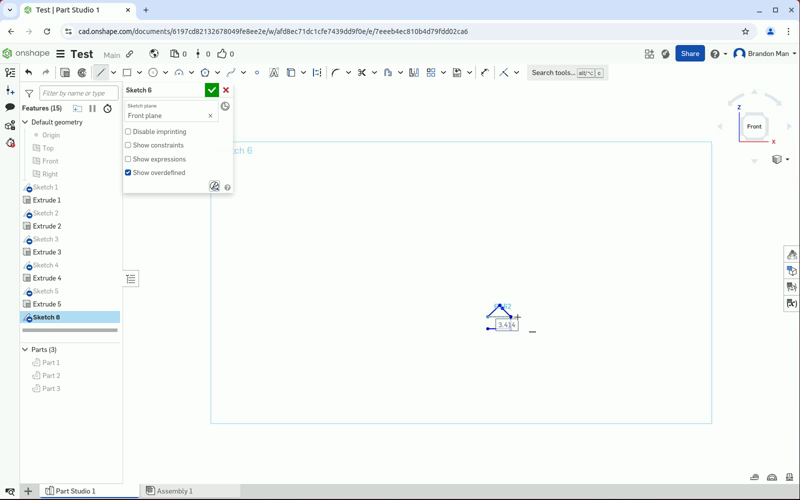
key_down(shift)
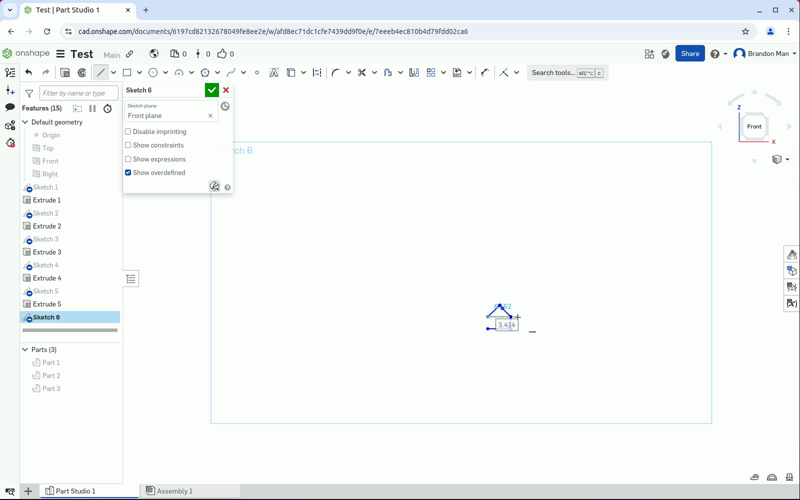
mouse_move(487, 328)
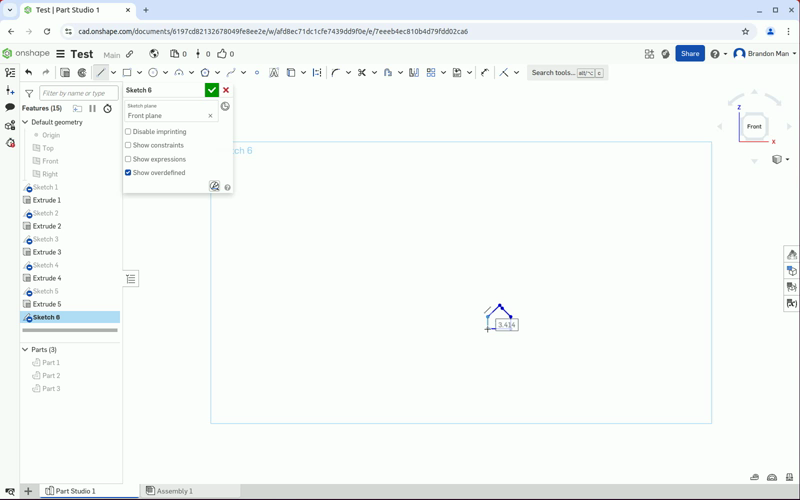
key_up(shift)
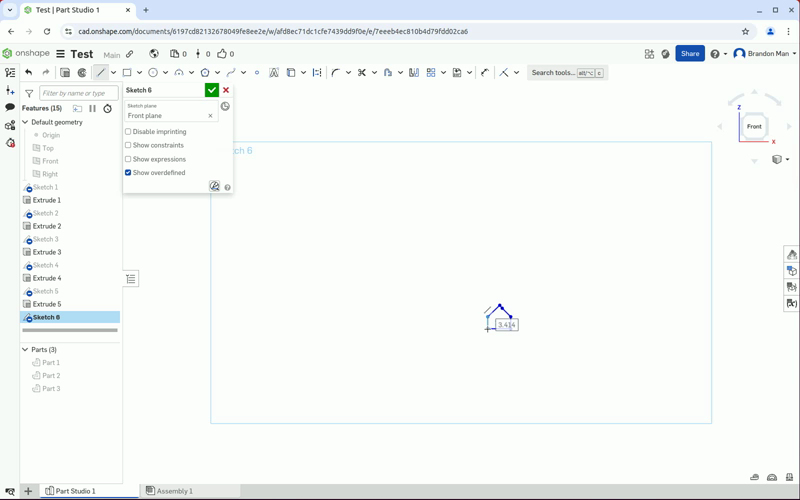
click(487, 328)
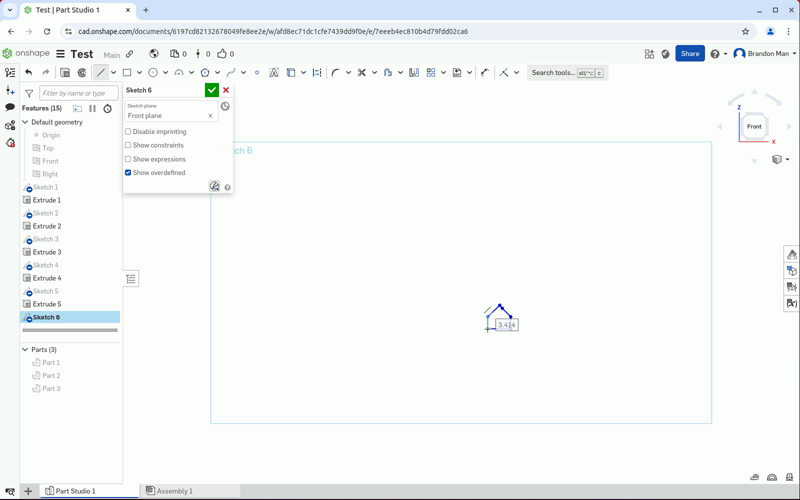
key(esc)
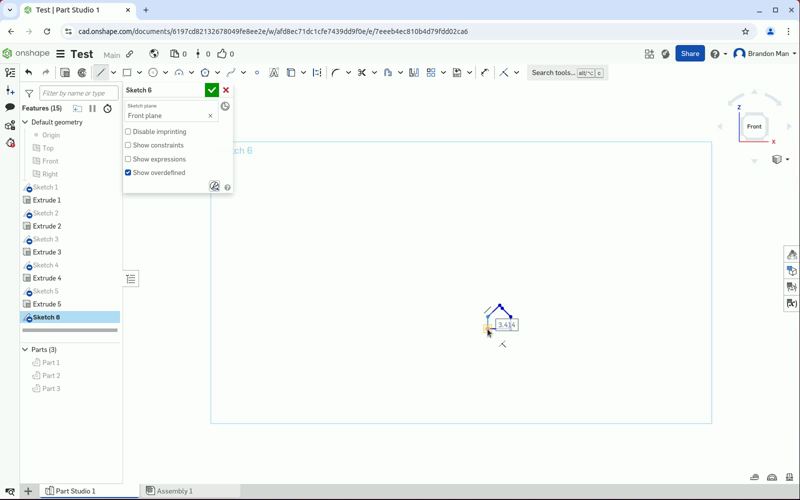
mouse_move(504, 316)
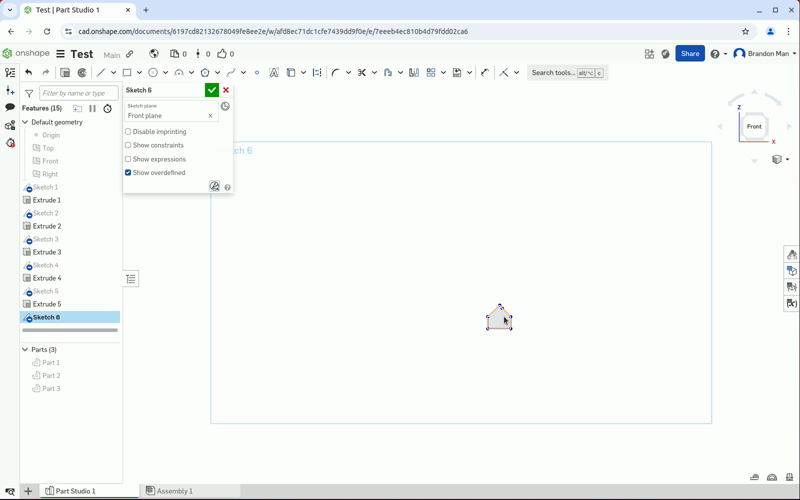
scroll(6)
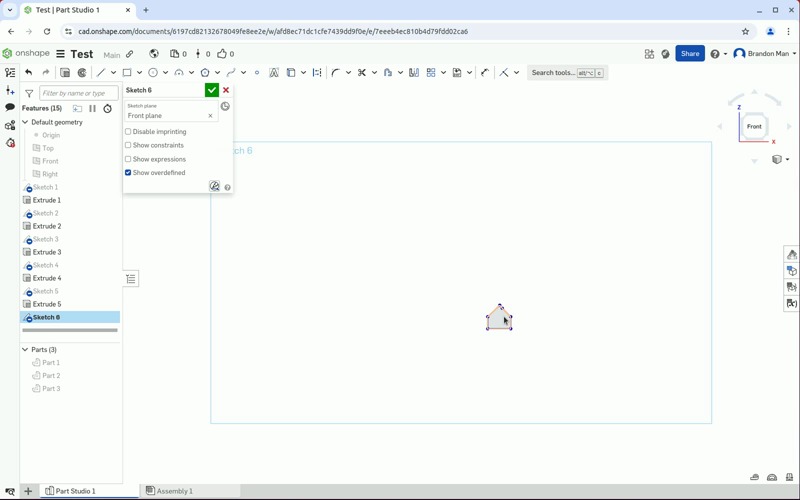
scroll(6)
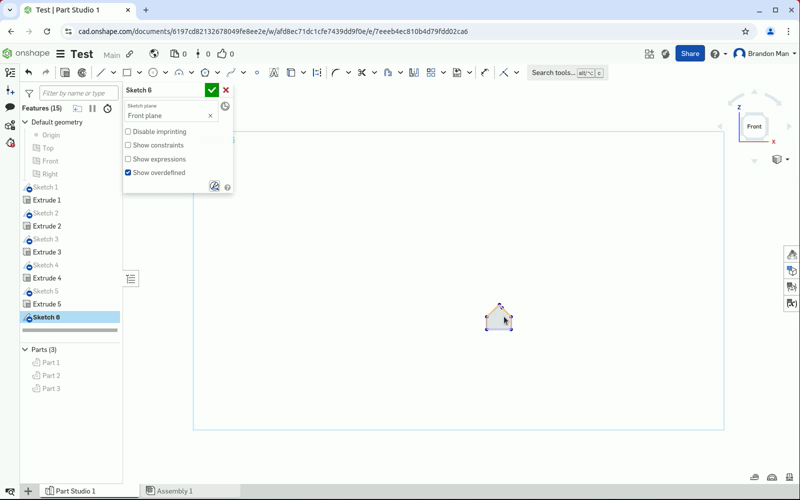
scroll(6)
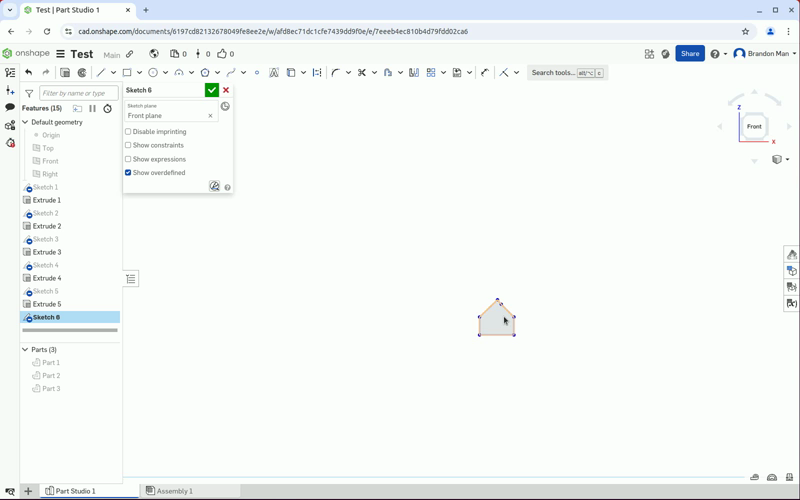
scroll(6)
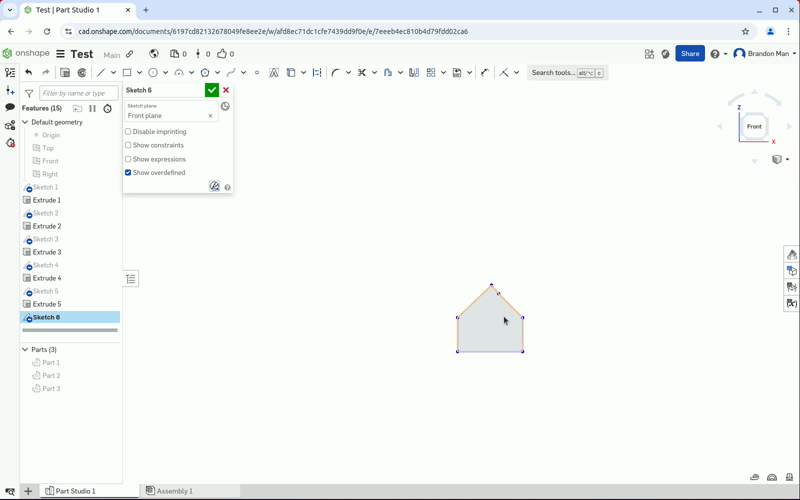
scroll(6)
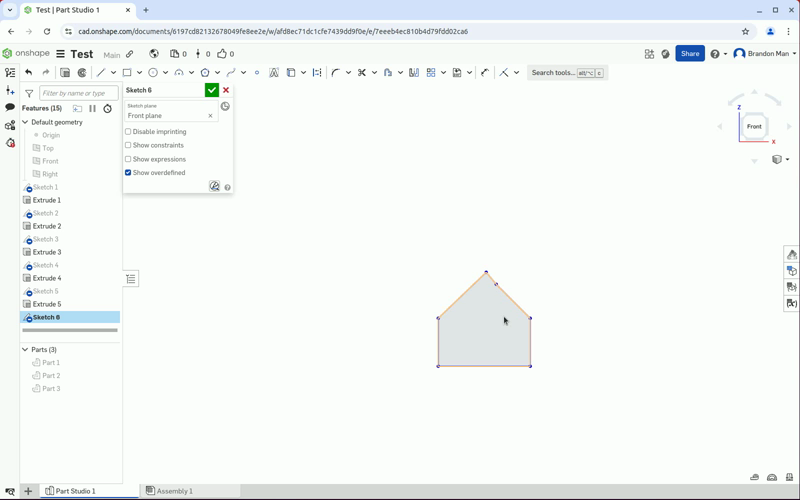
scroll(6)
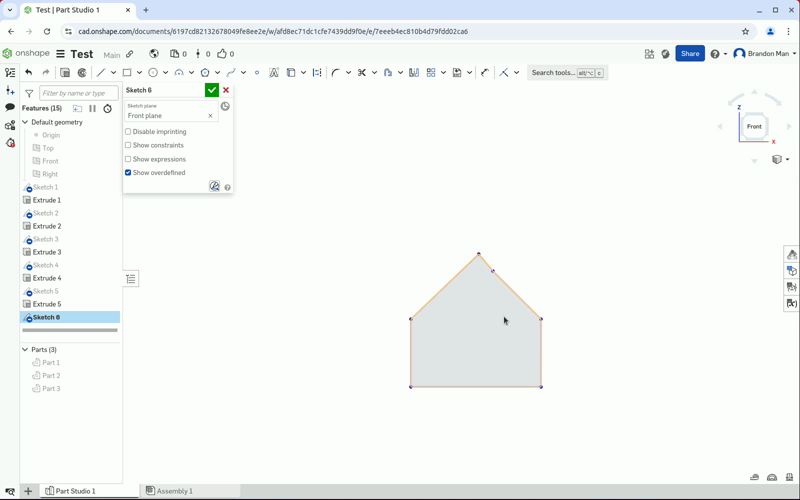
scroll(6)
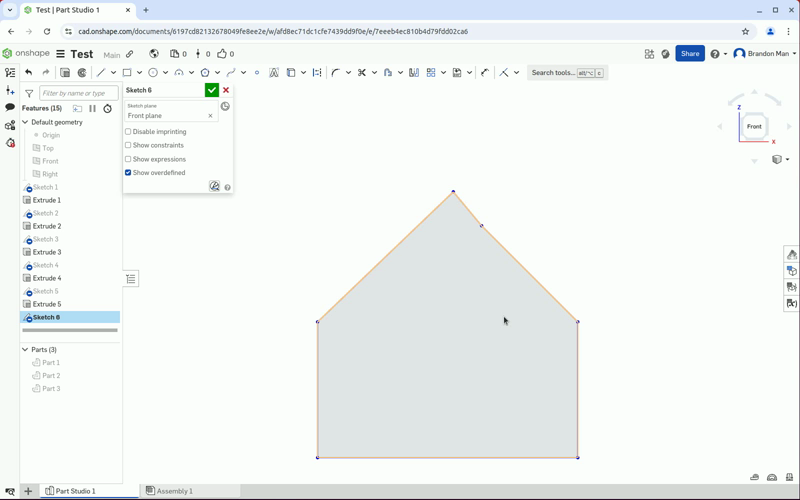
click(504, 316)
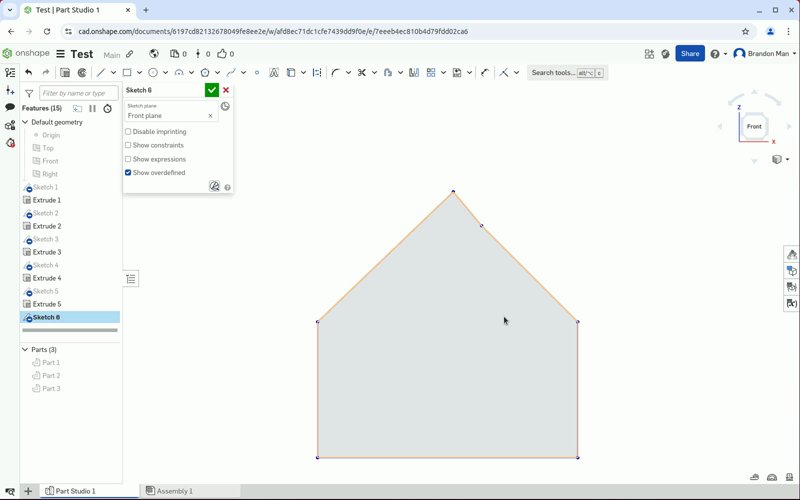
scroll(-6)
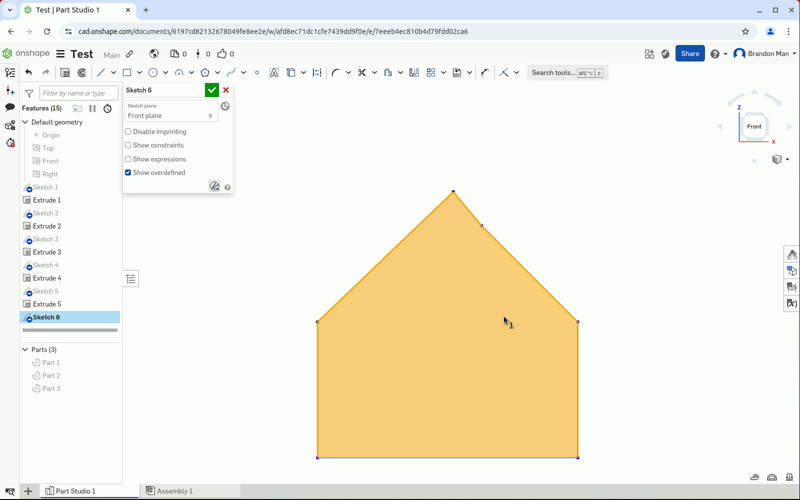
scroll(-6)
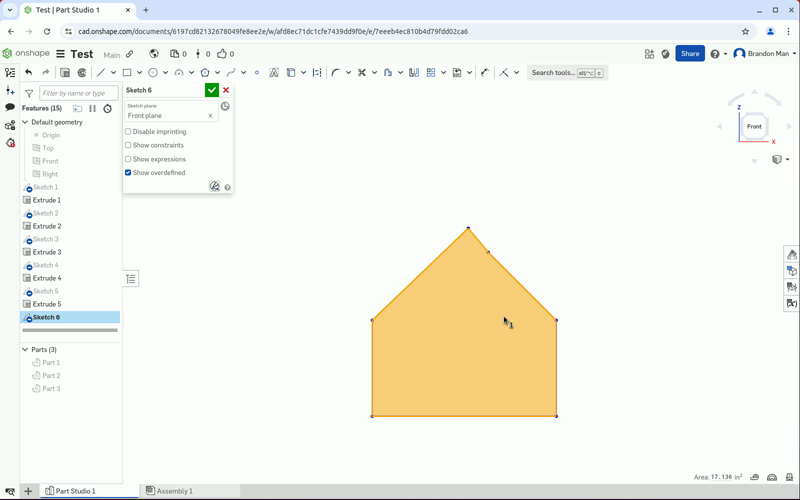
scroll(-6)
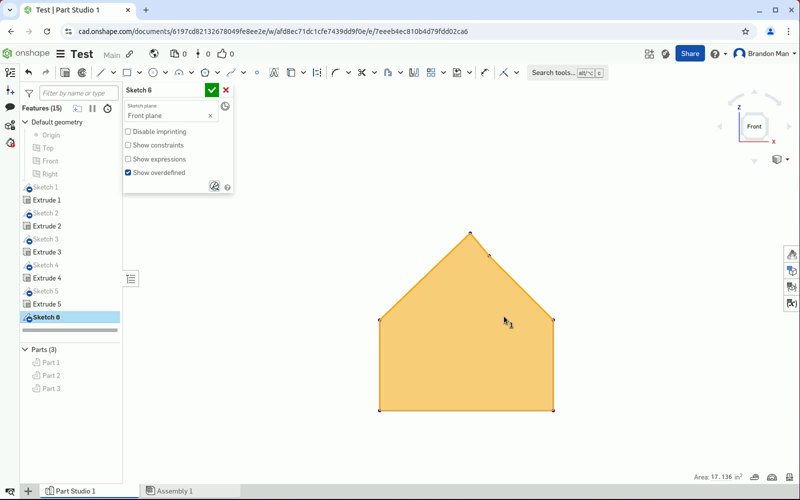
scroll(-6)
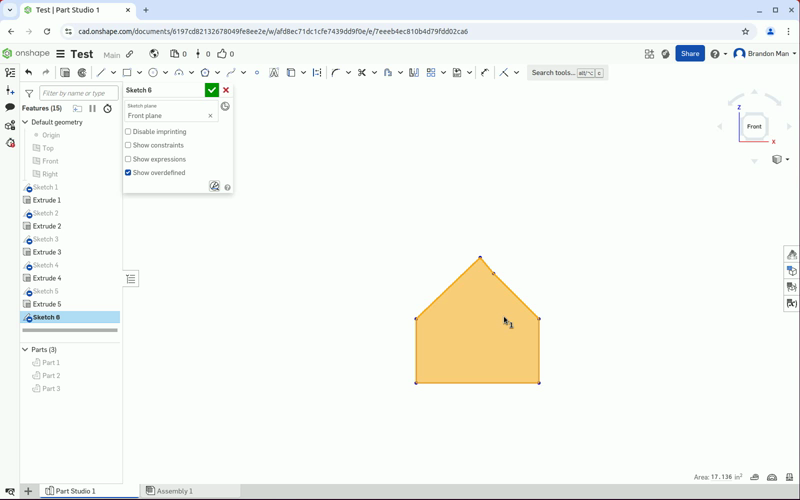
scroll(-6)
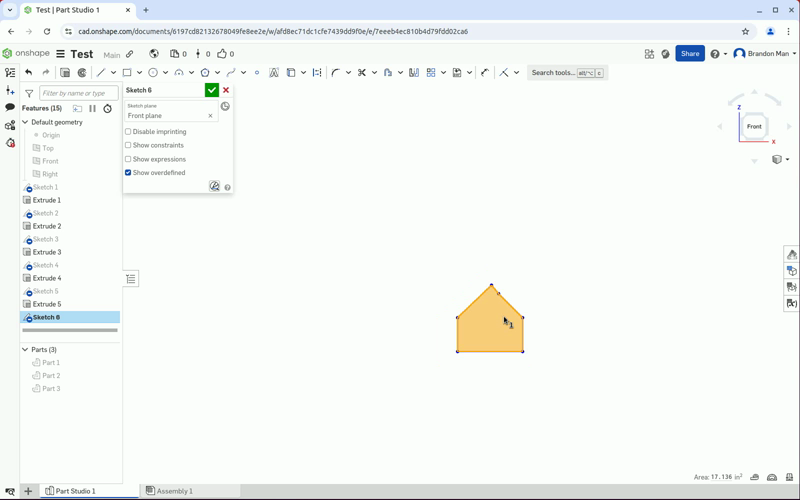
scroll(-6)
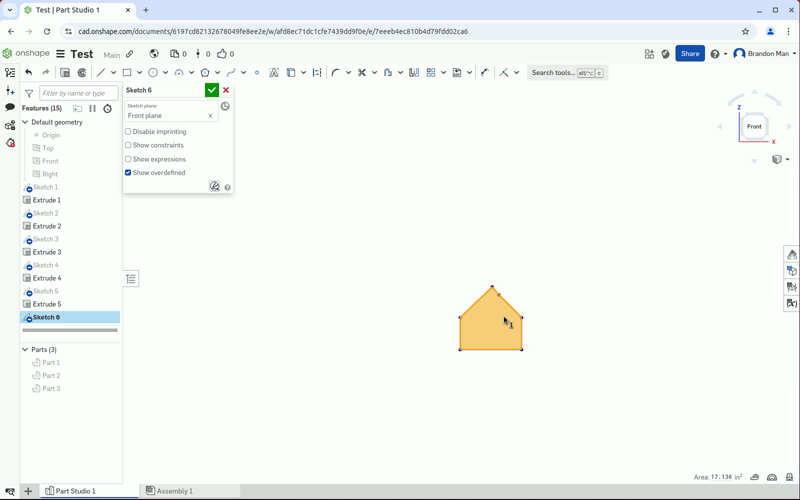
scroll(-6)
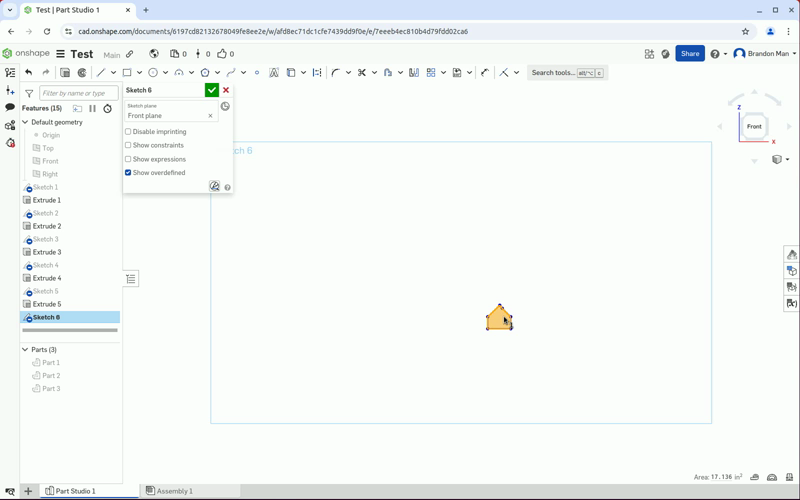
mouse_move(73, 352)
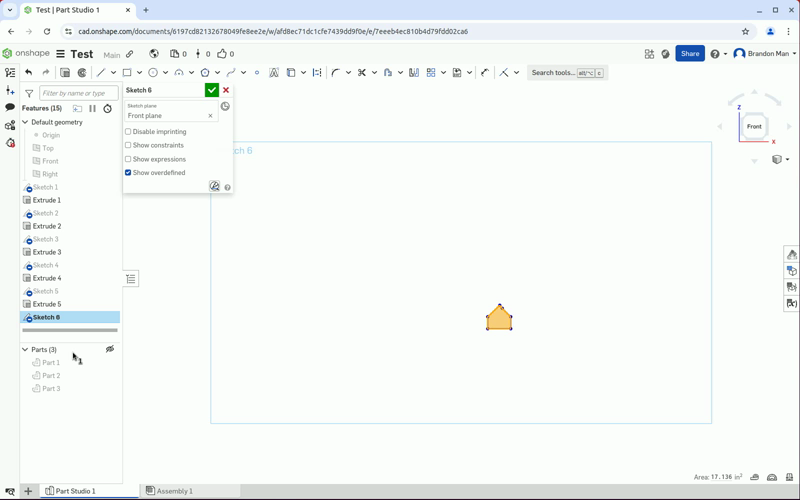
key(shift+y)
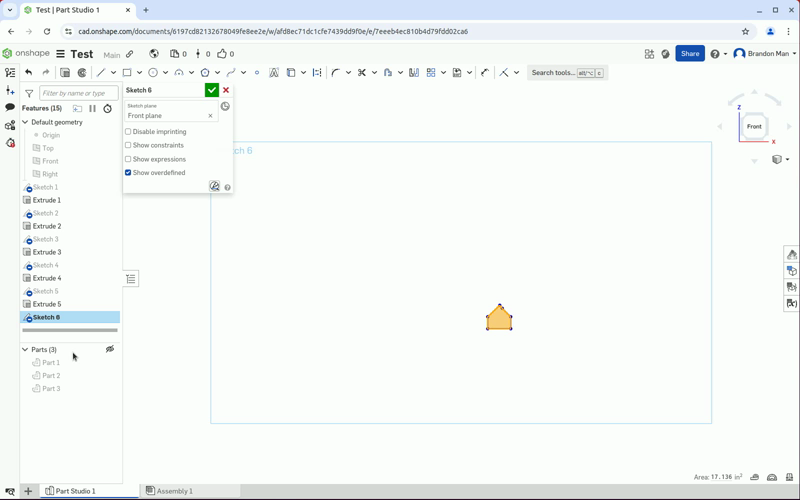
key(shift+e)
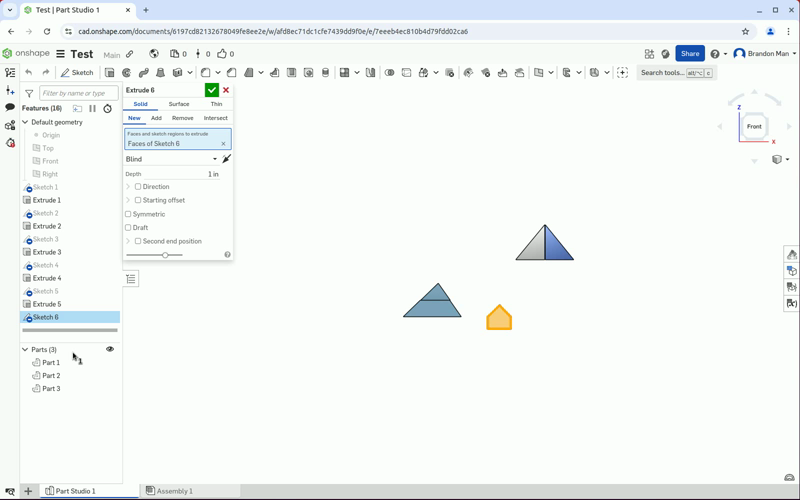
mouse_move(143, 106)
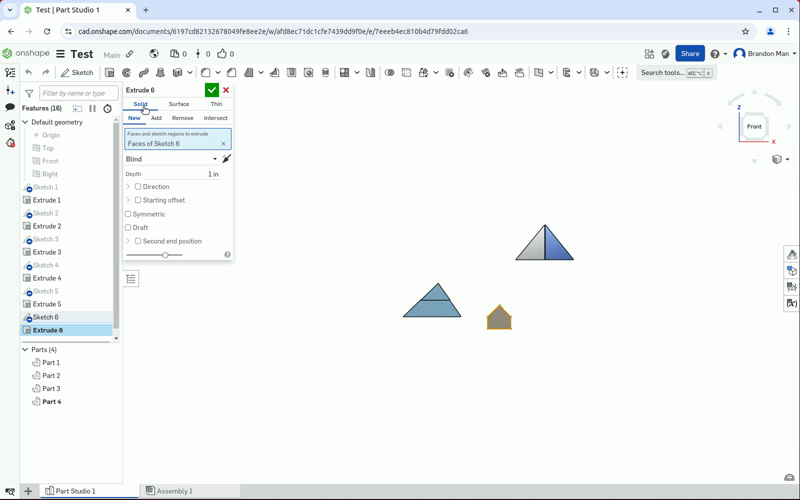
click(143, 106)
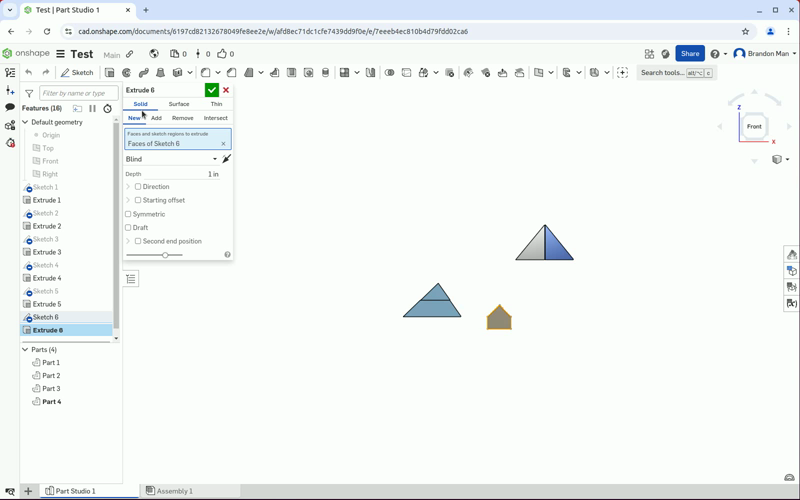
mouse_move(137, 120)
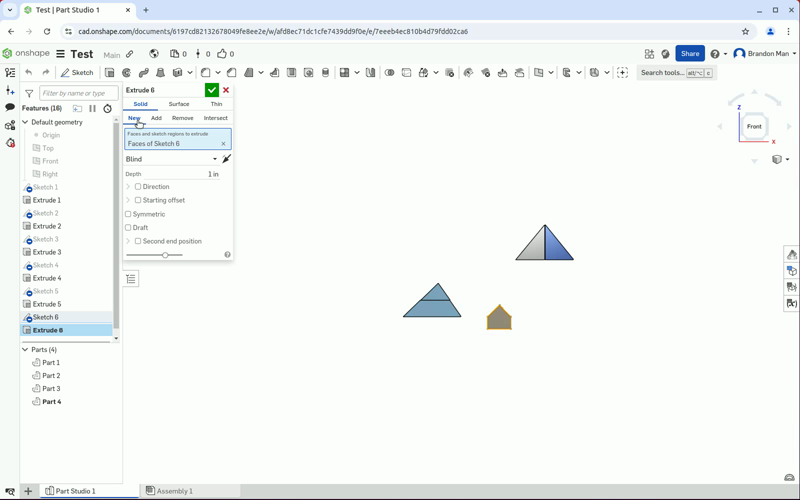
click(137, 120)
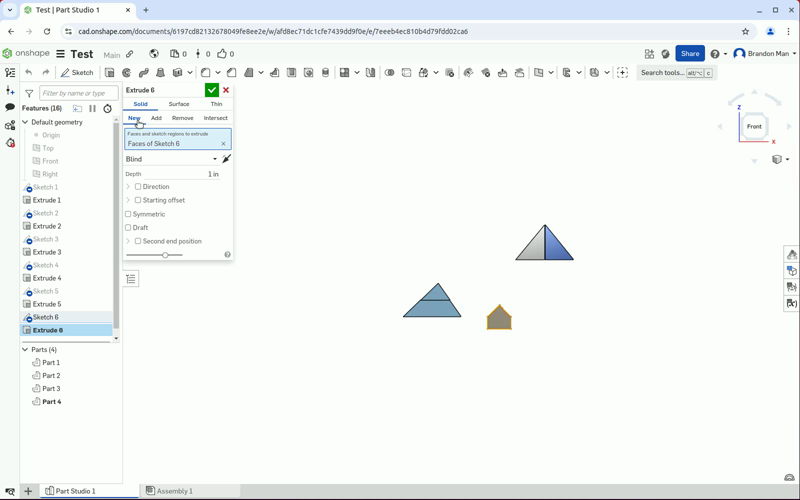
key(tab, 4)
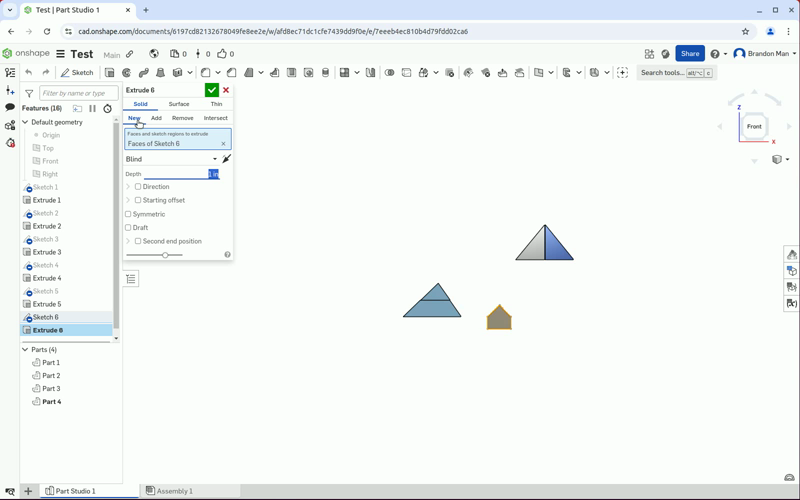
text(-5.777)
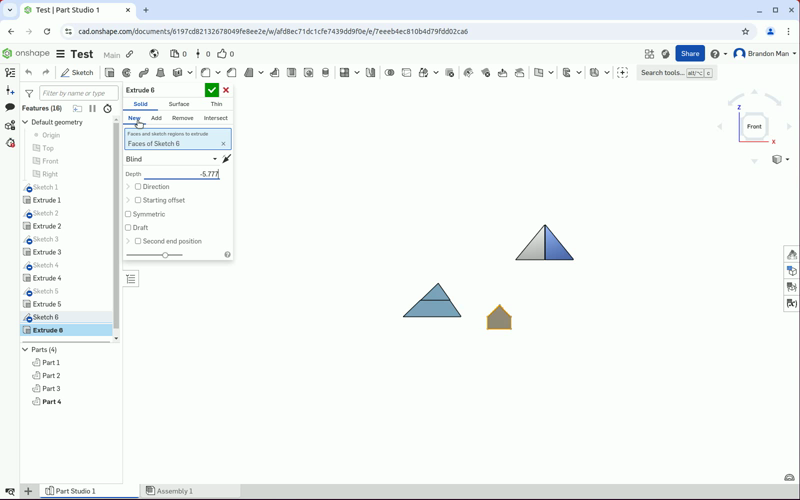
key(enter)
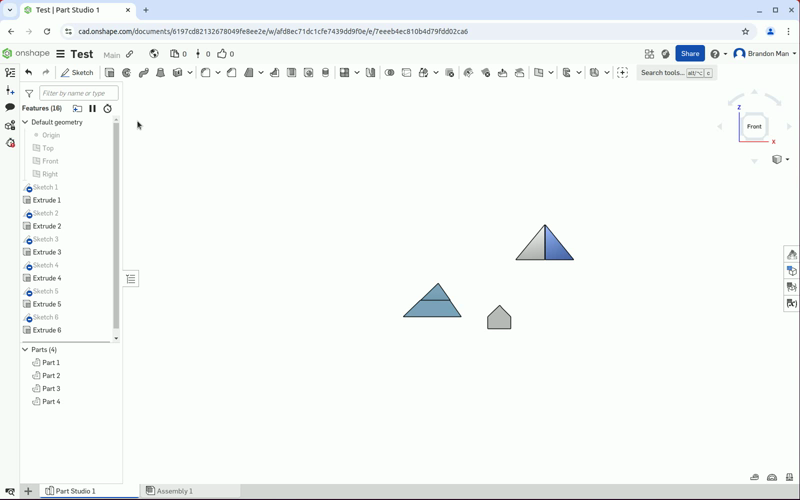
key(shift+h)
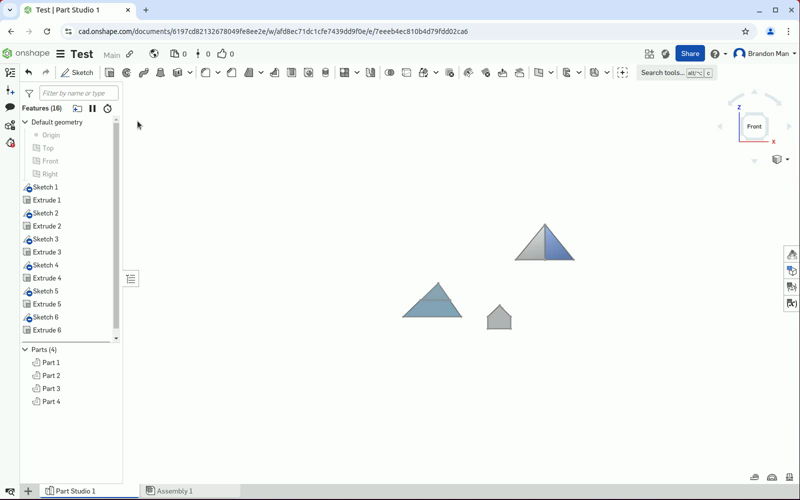
key(shift+h)
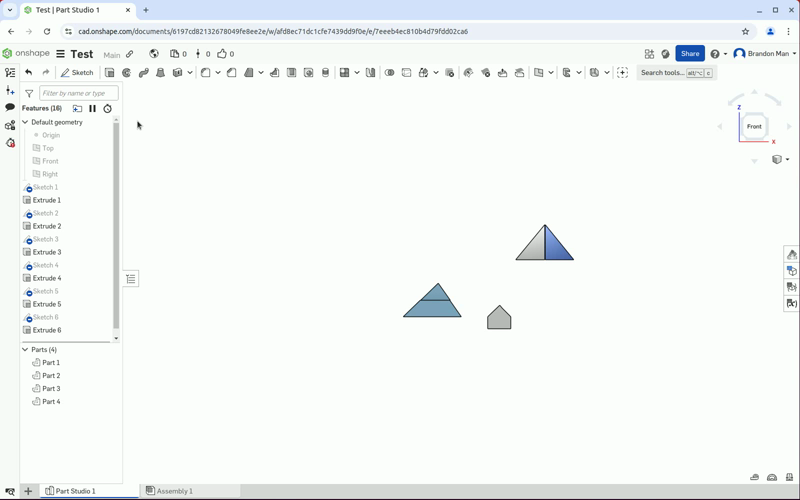
mouse_move(69, 189)
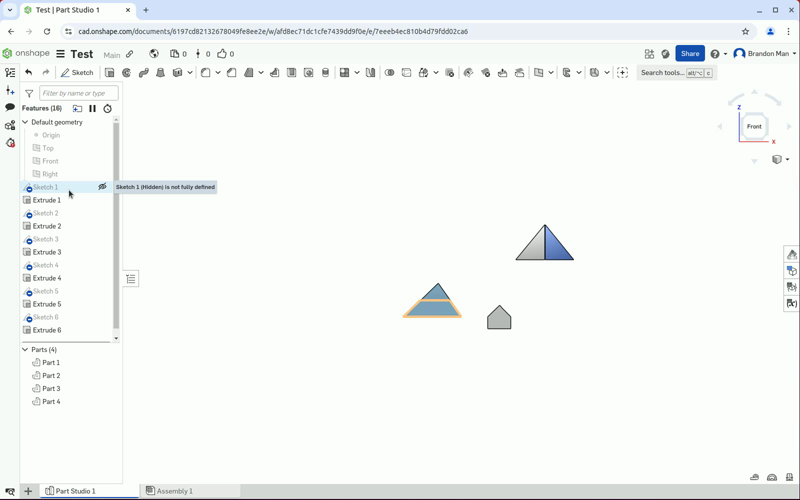
click(69, 189)
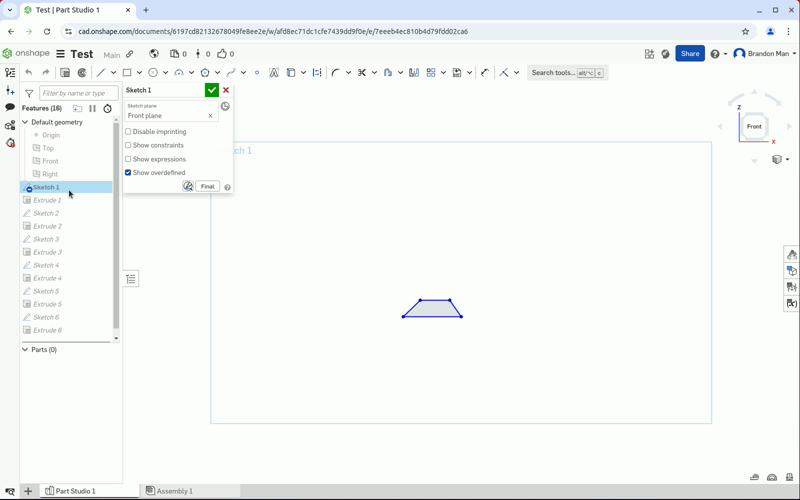
mouse_move(229, 92)
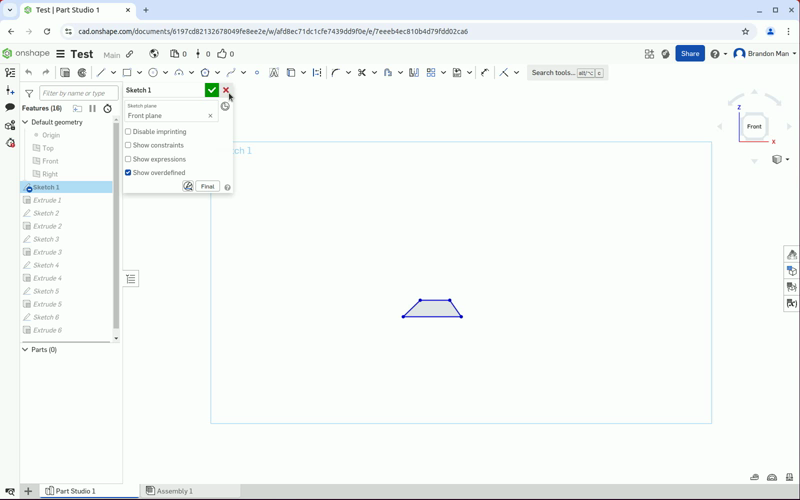
click(229, 92)
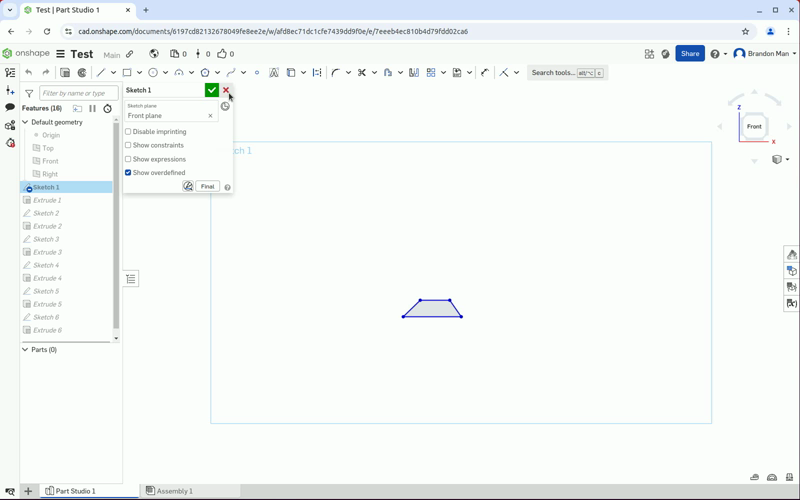
key(shift+s)
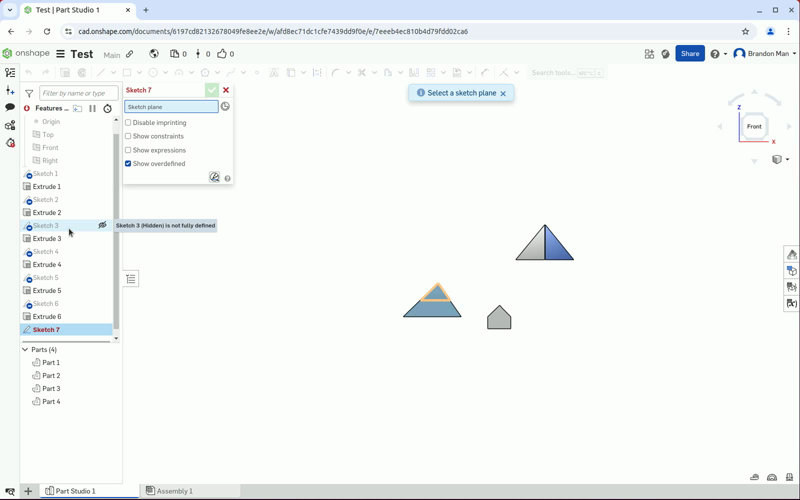
scroll(3)
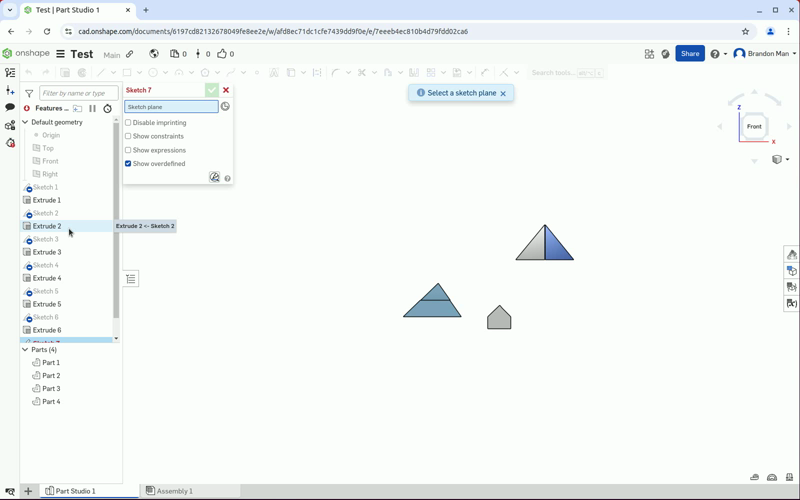
mouse_move(69, 163)
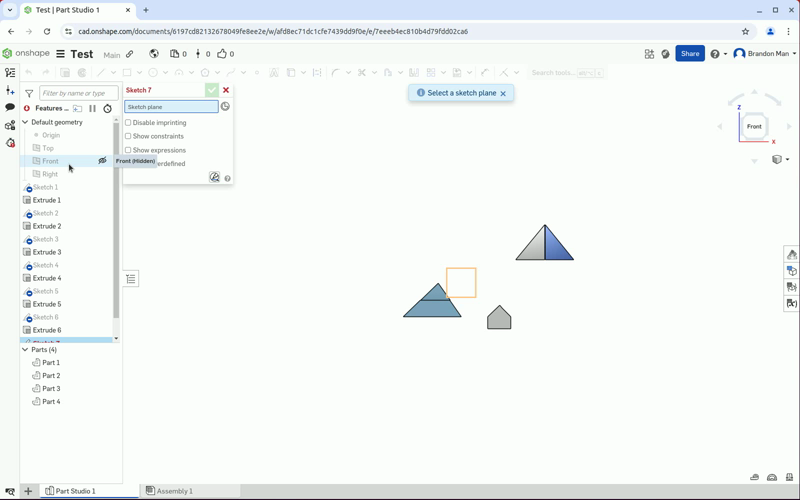
click(69, 163)
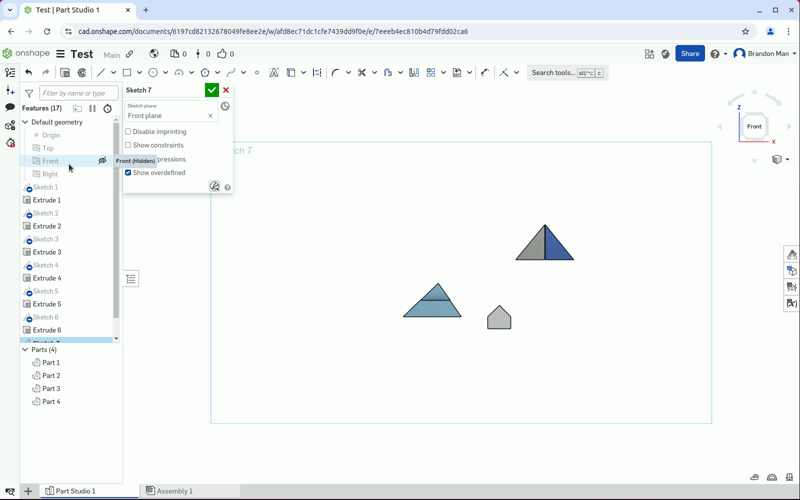
mouse_move(73, 352)
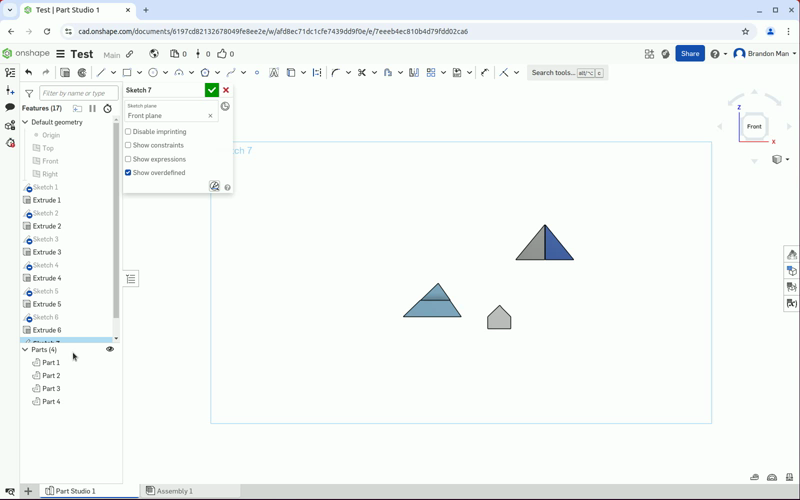
key(y)
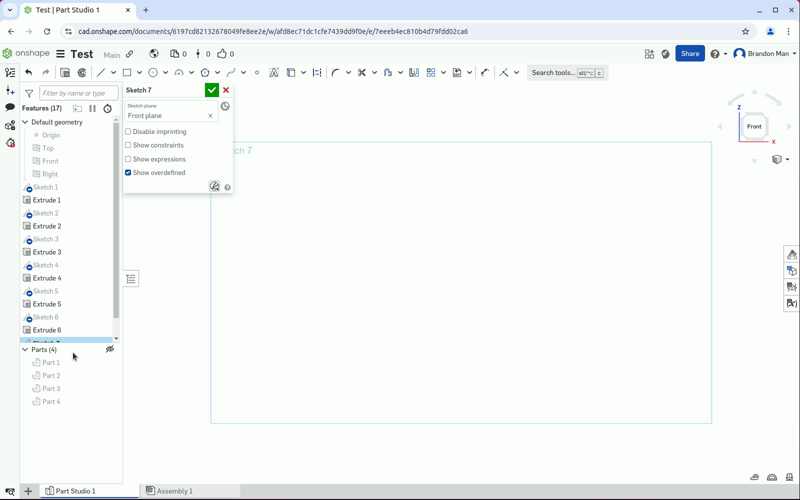
key(l)
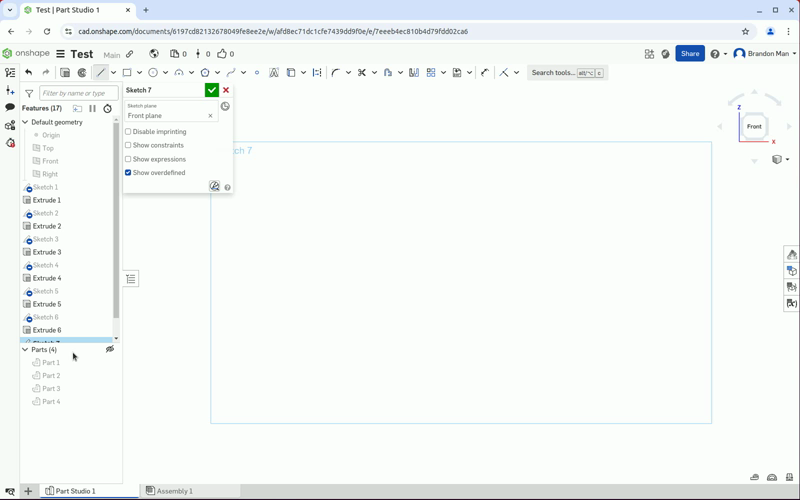
key_down(shift)
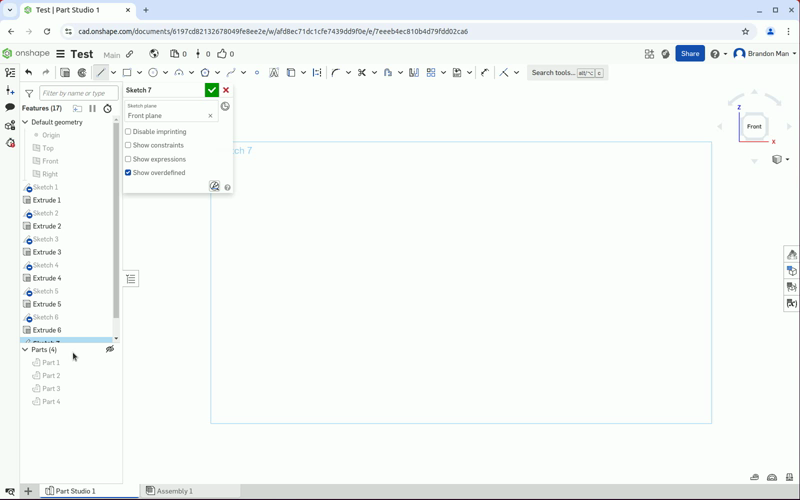
mouse_move(501, 308)
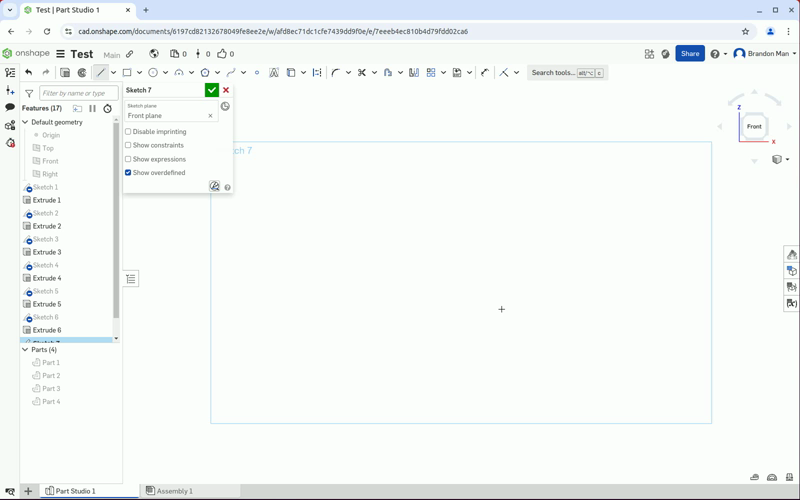
click(501, 308)
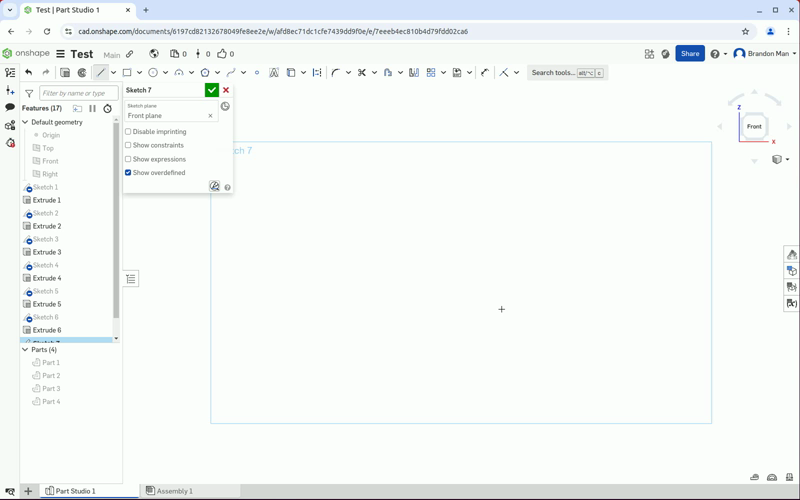
key_up(shift)
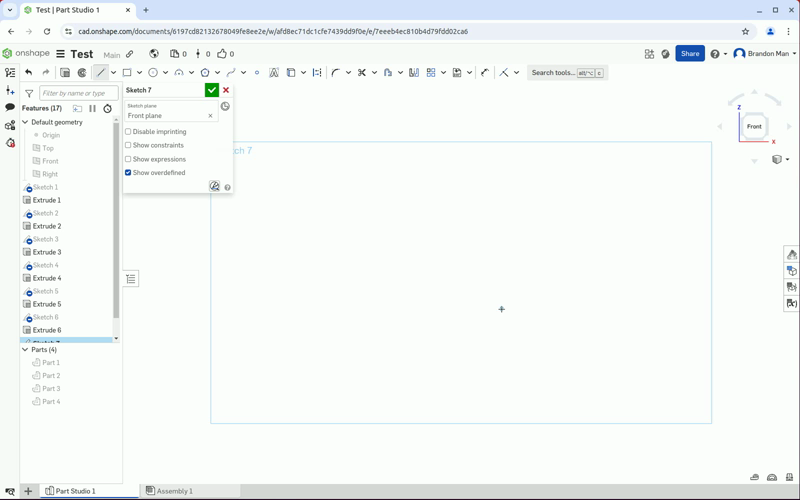
key_down(shift)
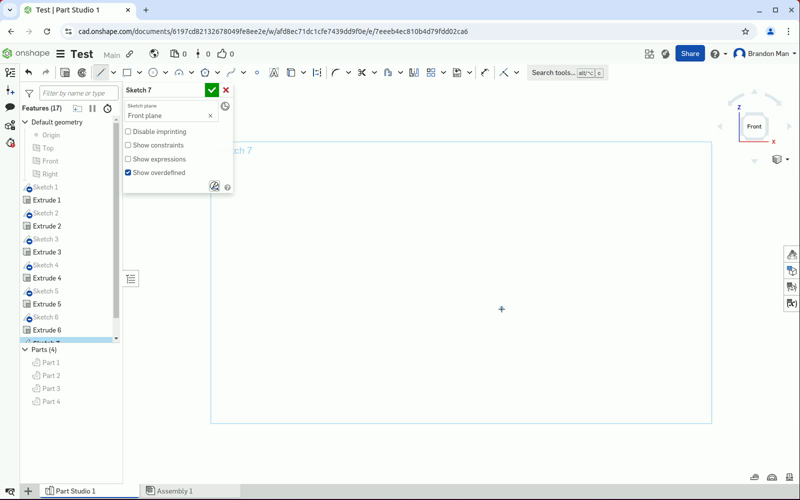
mouse_move(531, 308)
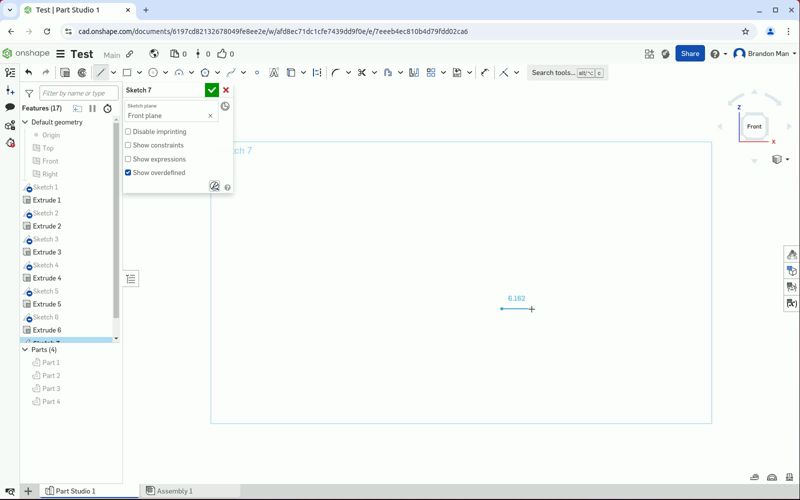
mouse_move(510, 317)
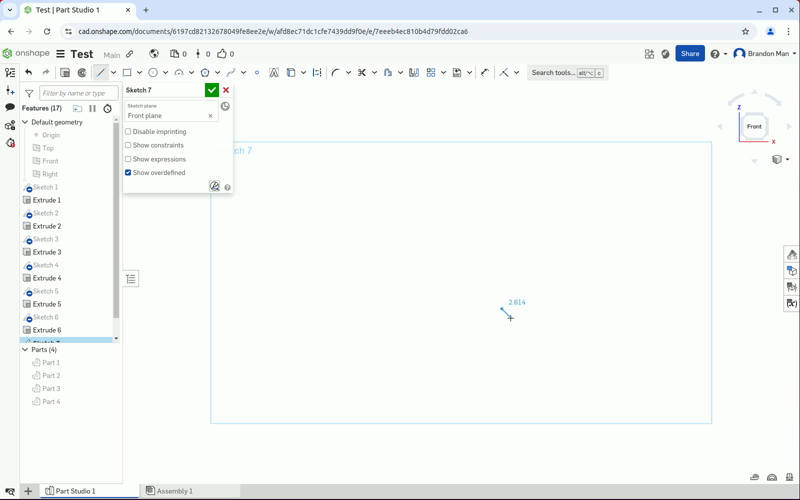
click(510, 317)
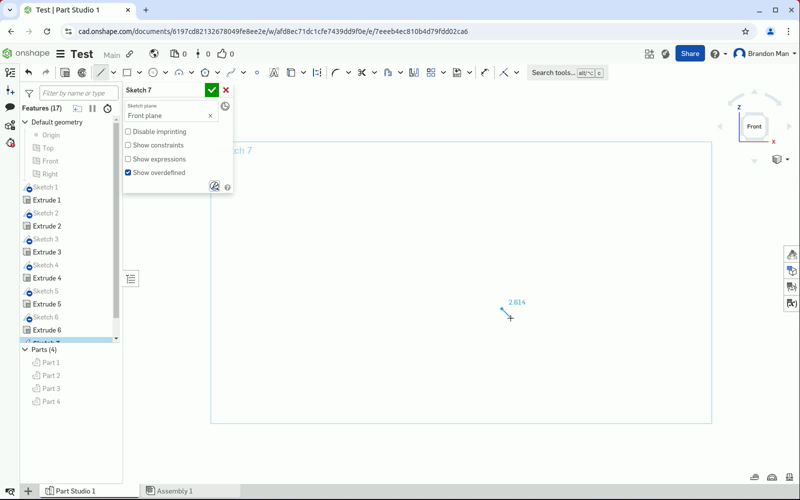
key_up(shift)
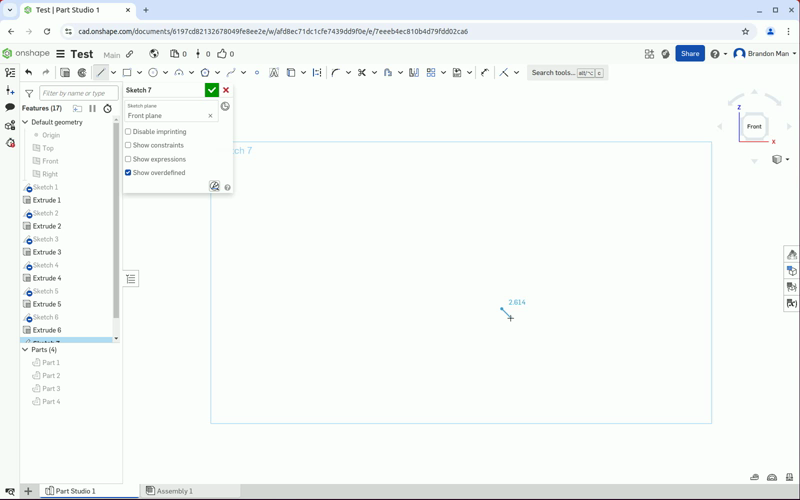
key_down(shift)
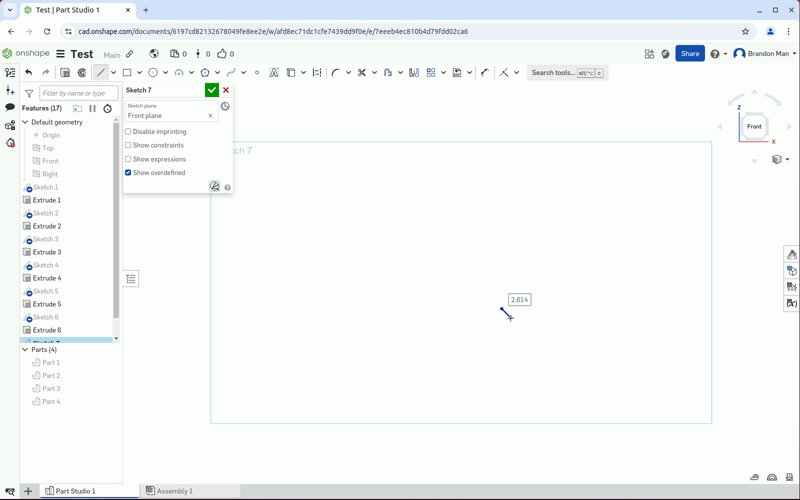
mouse_move(540, 317)
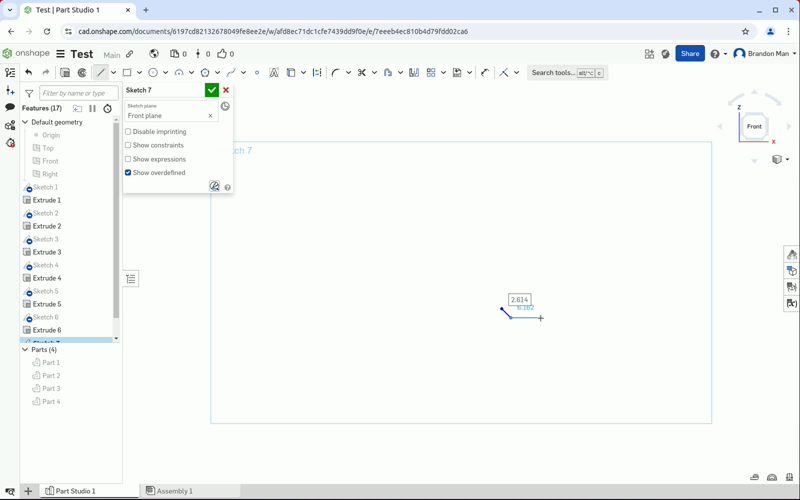
mouse_move(540, 317)
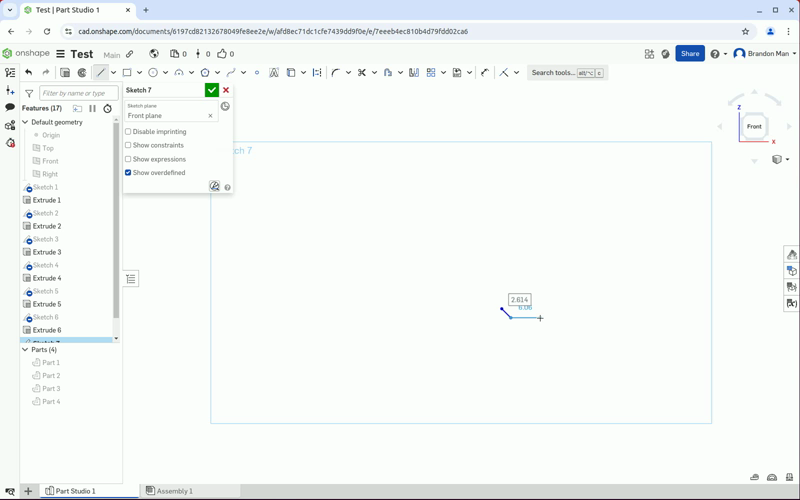
click(540, 317)
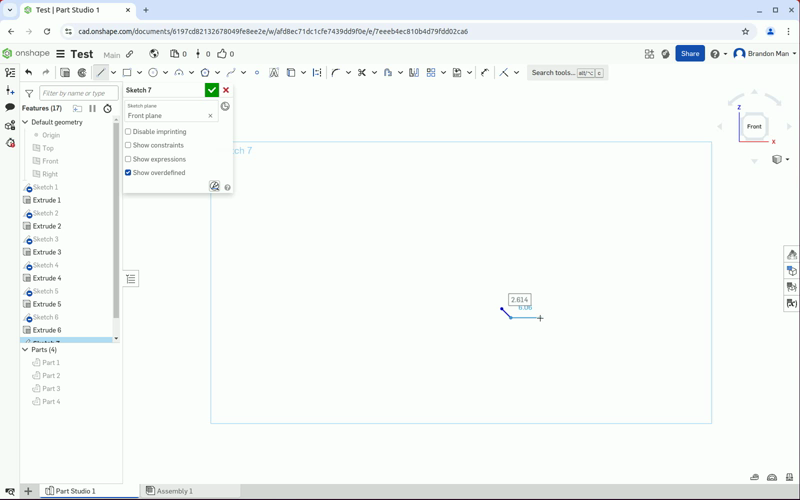
key_up(shift)
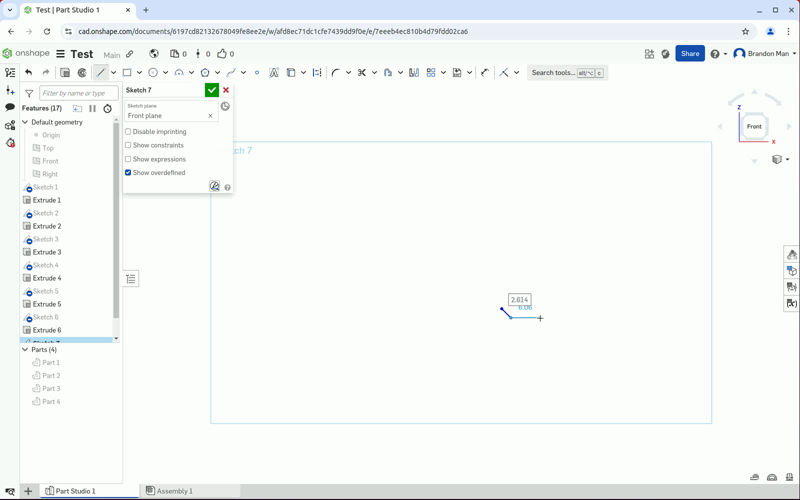
key_down(shift)
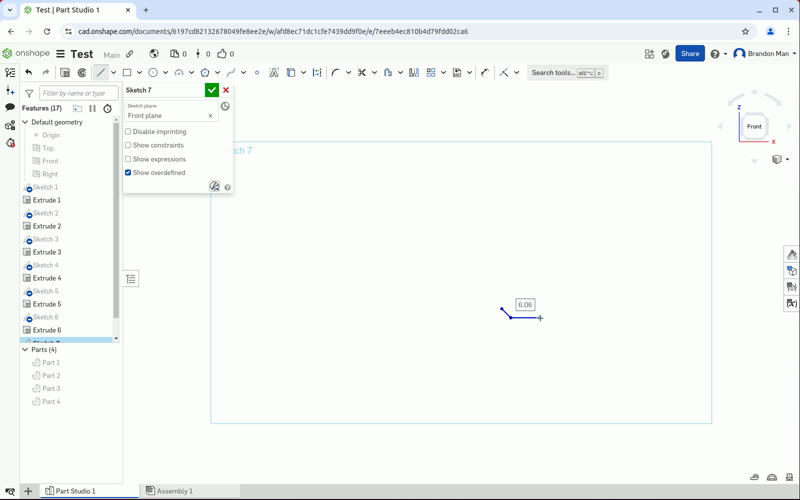
mouse_move(570, 317)
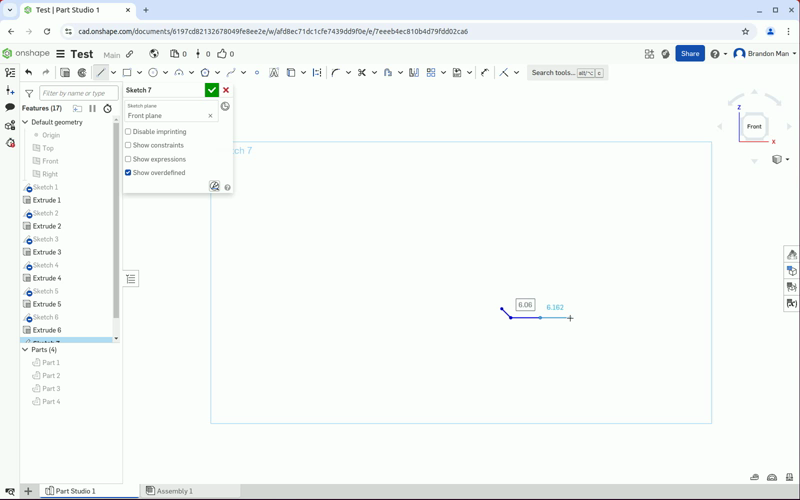
mouse_move(540, 308)
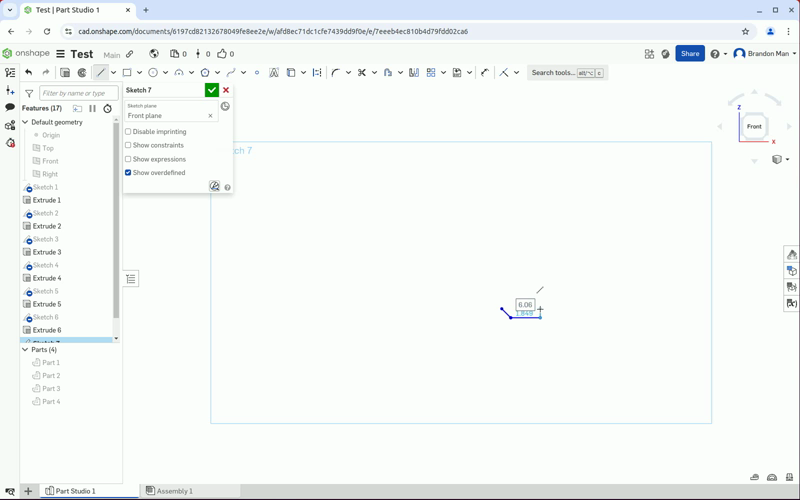
click(540, 308)
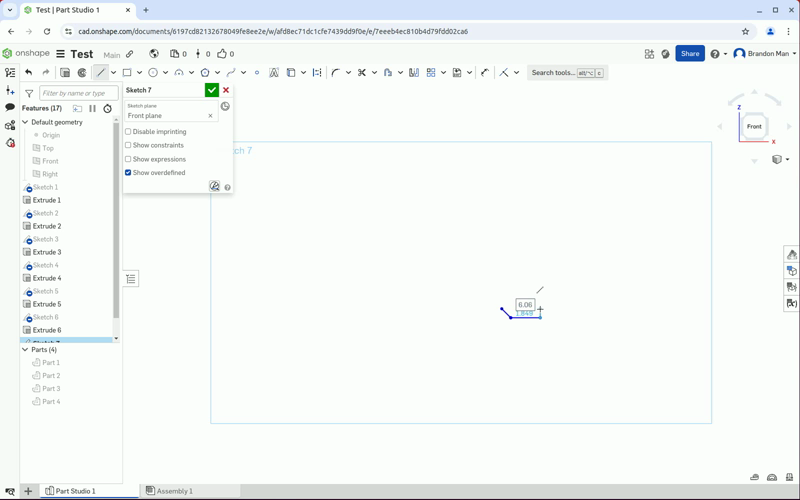
key_up(shift)
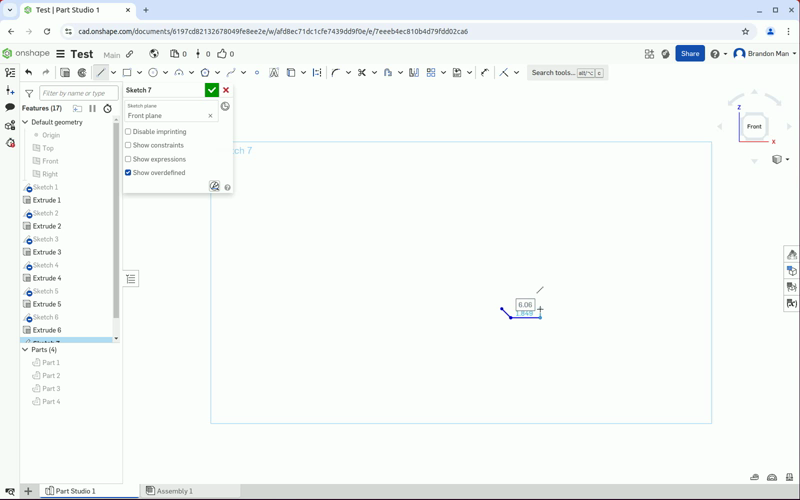
mouse_move(570, 308)
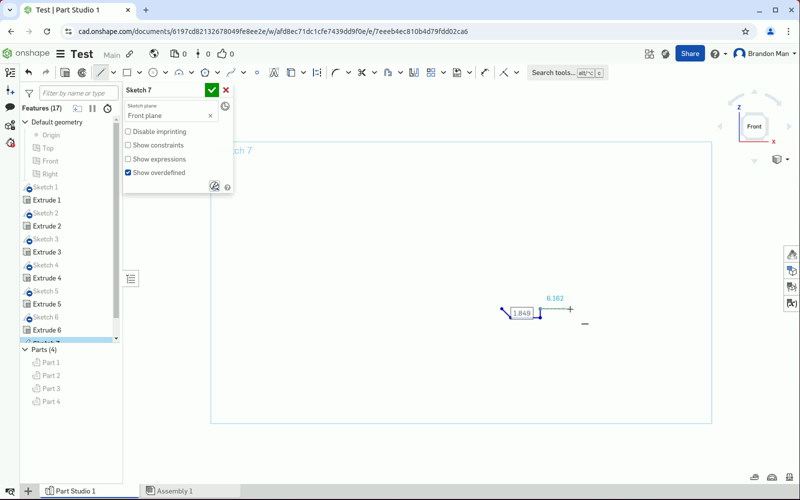
key_down(shift)
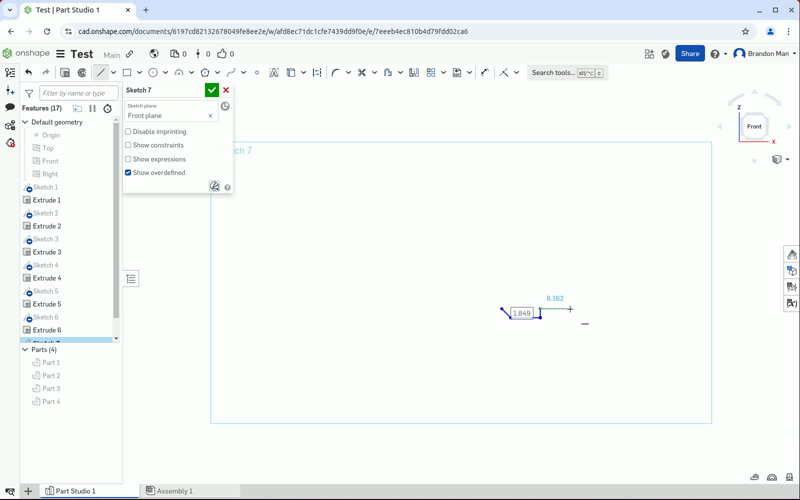
mouse_move(501, 308)
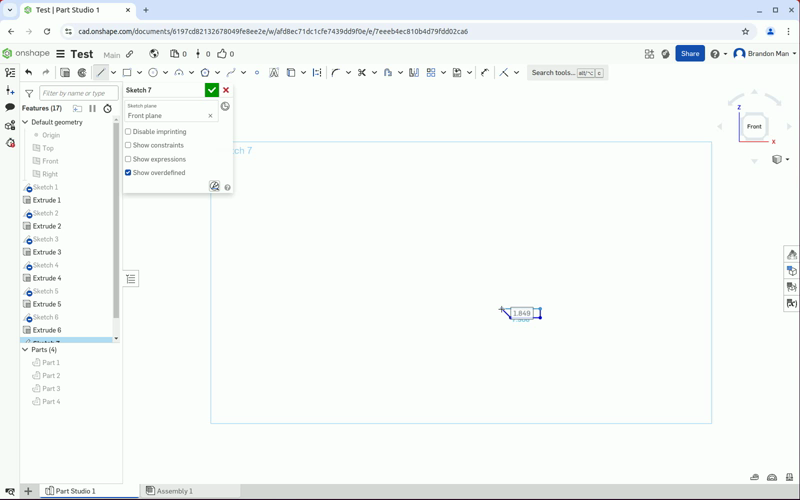
key_up(shift)
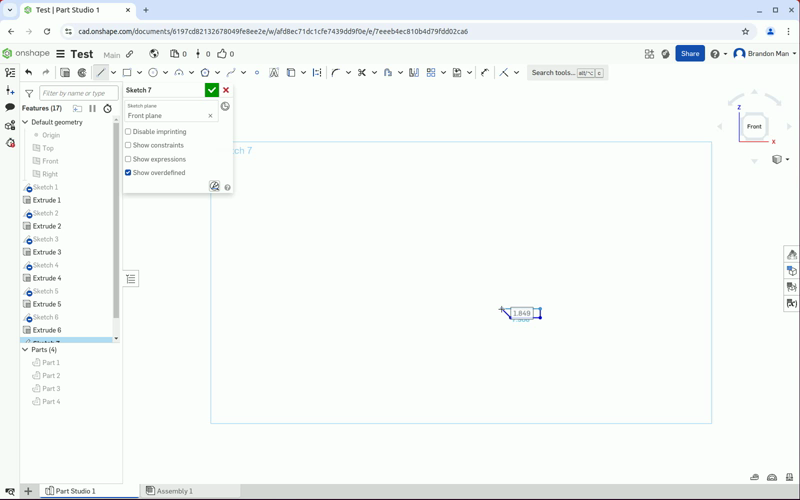
click(501, 308)
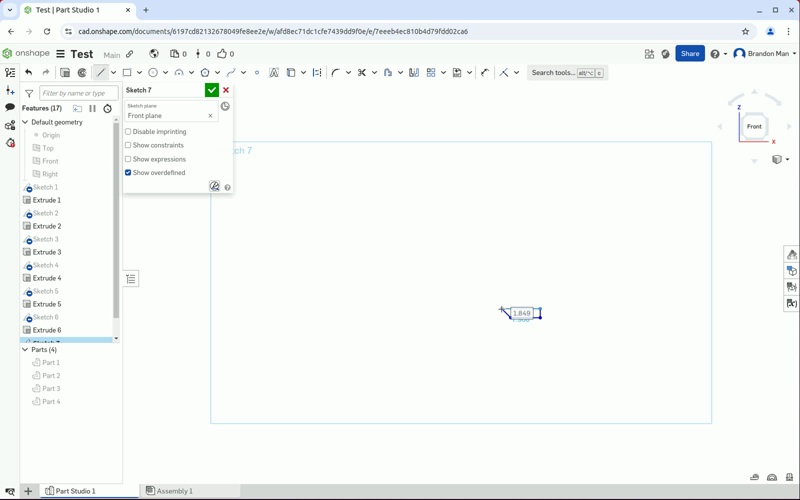
key(esc)
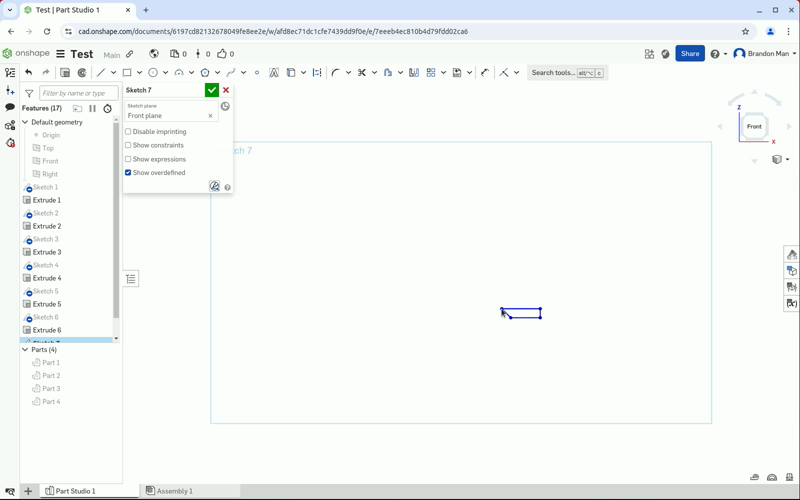
mouse_move(522, 309)
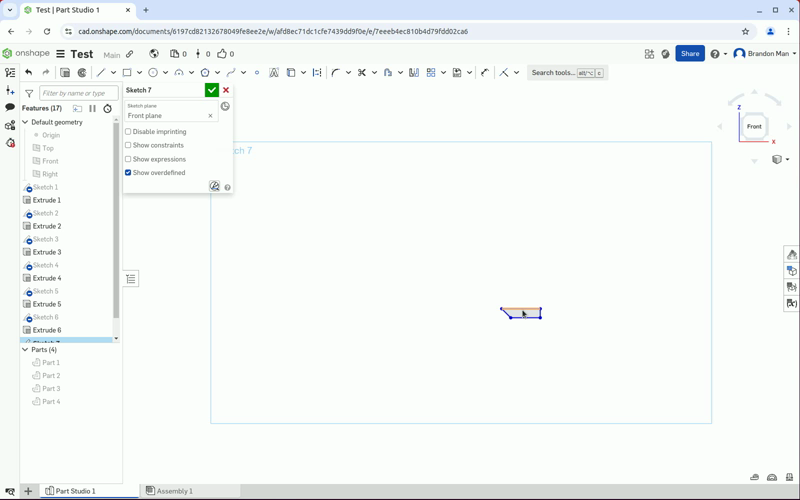
scroll(6)
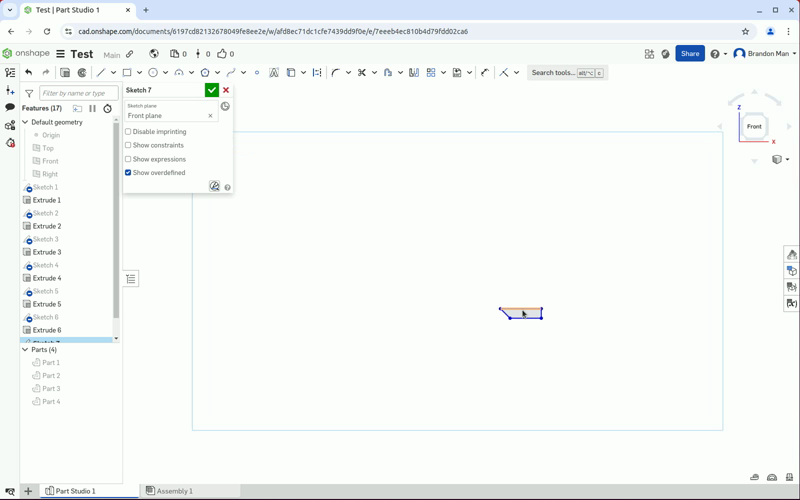
scroll(6)
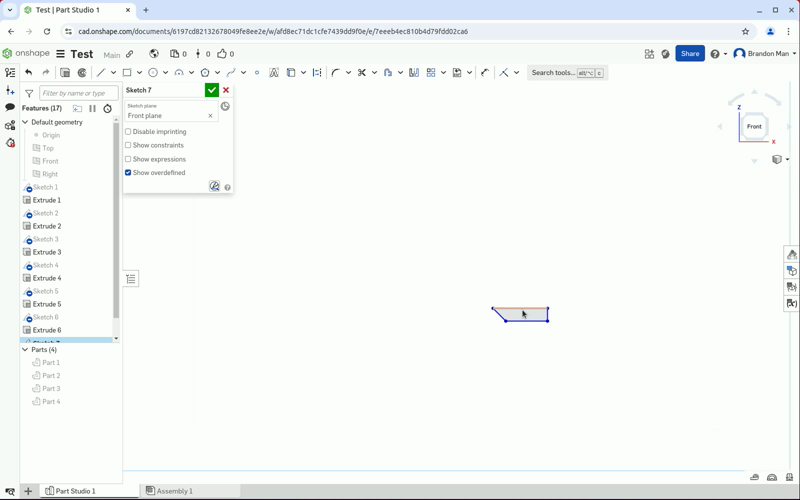
scroll(6)
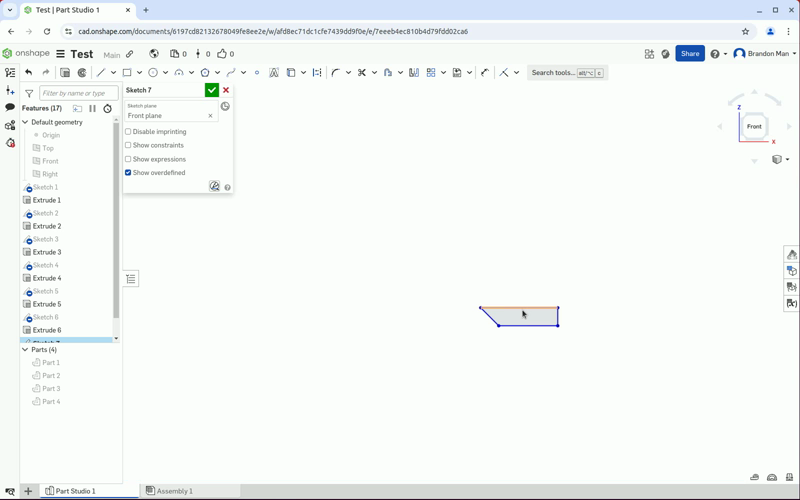
scroll(6)
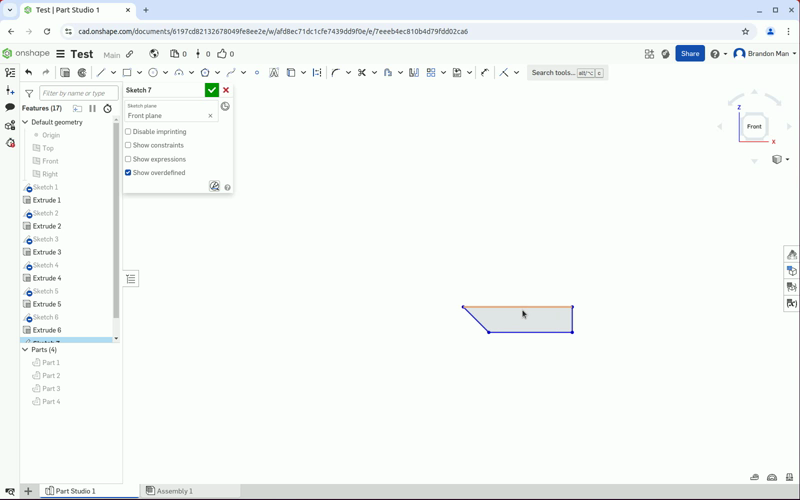
scroll(6)
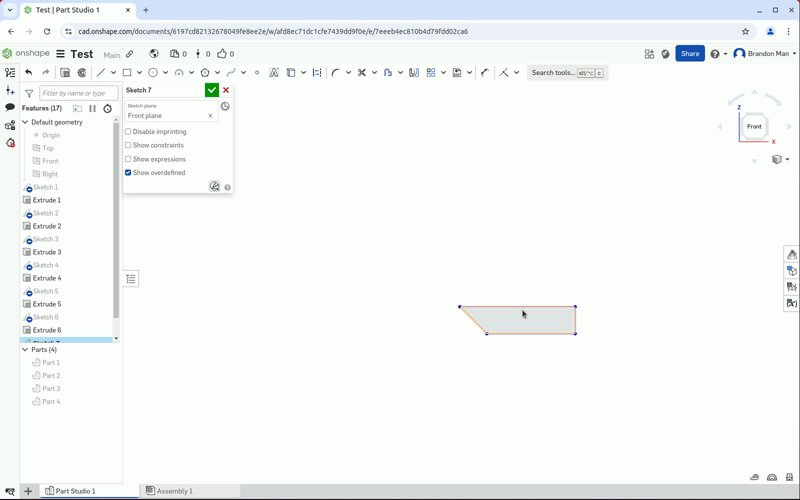
scroll(6)
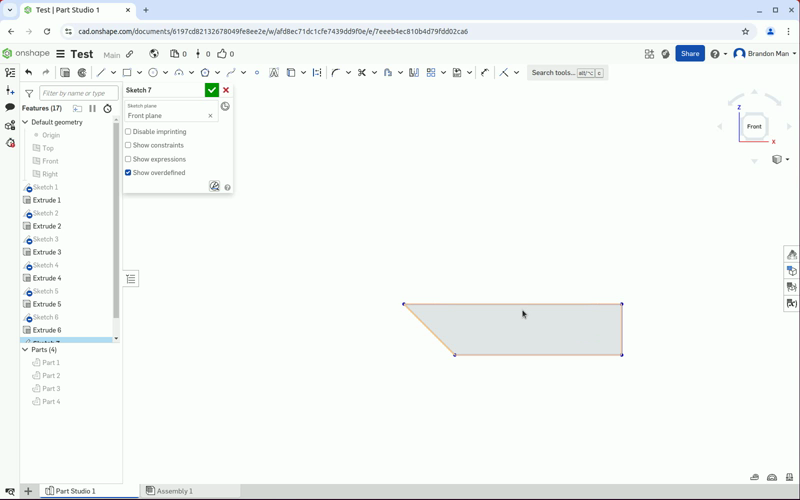
scroll(6)
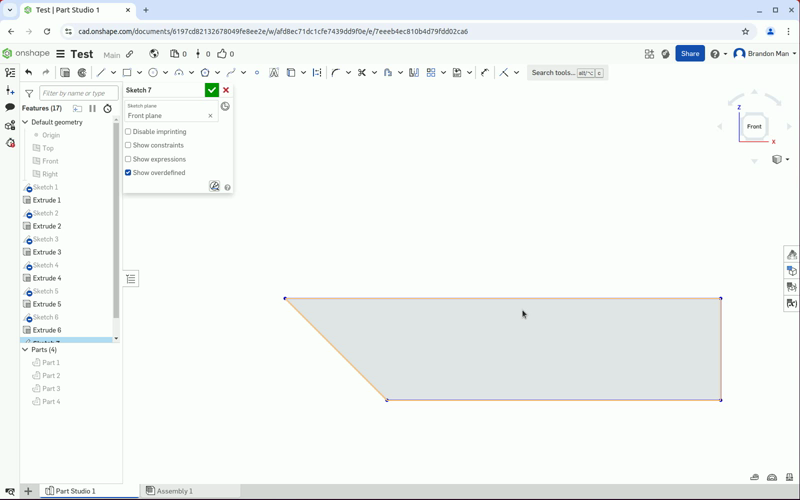
click(522, 309)
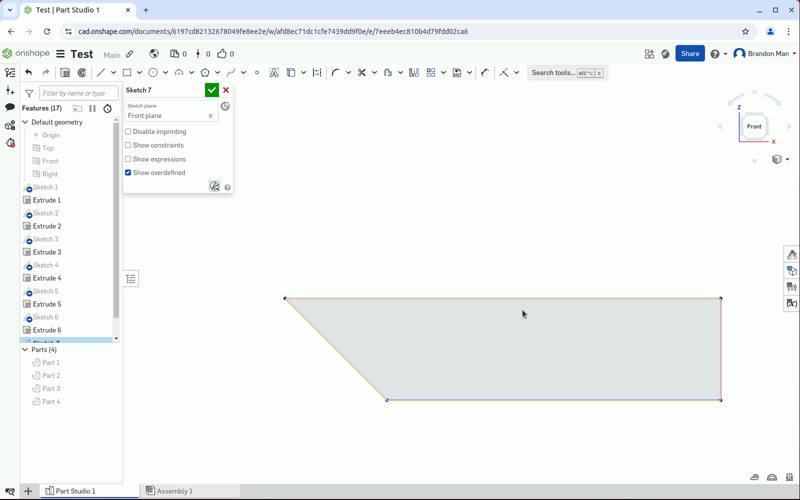
scroll(-6)
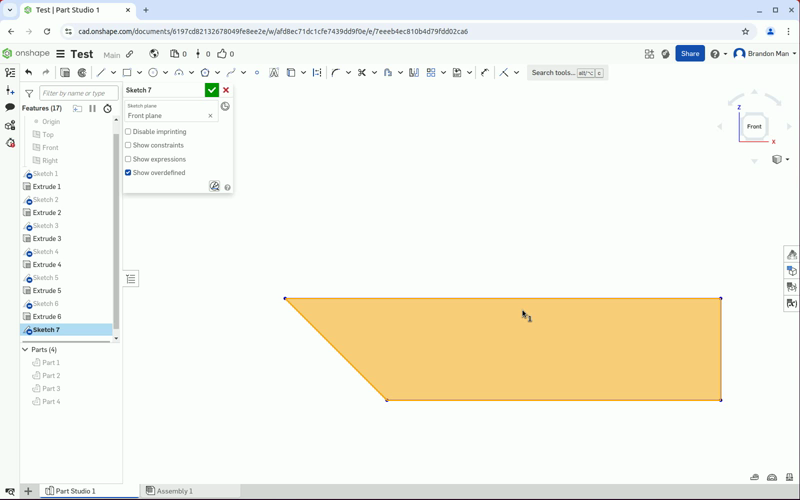
scroll(-6)
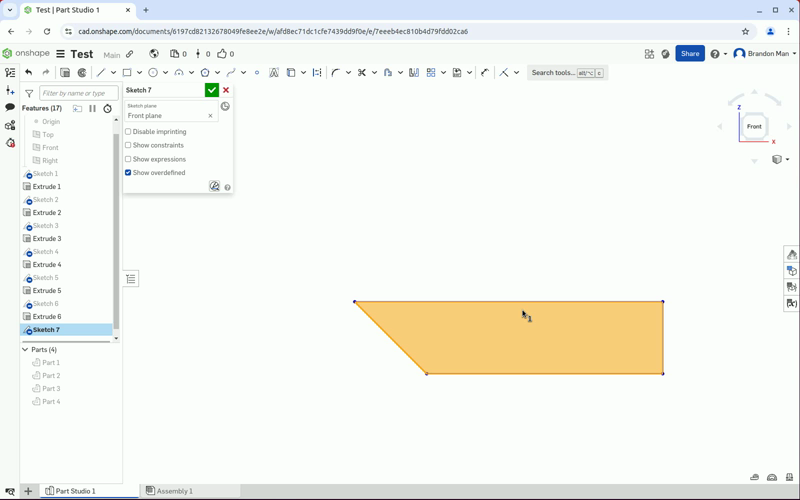
scroll(-6)
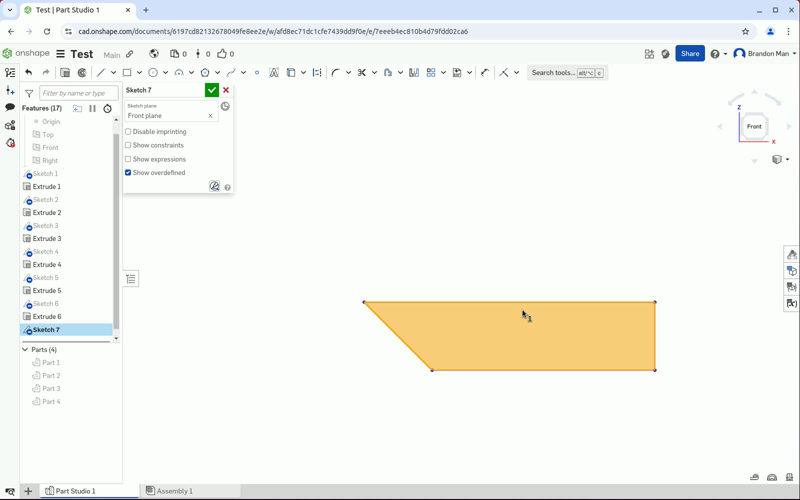
scroll(-6)
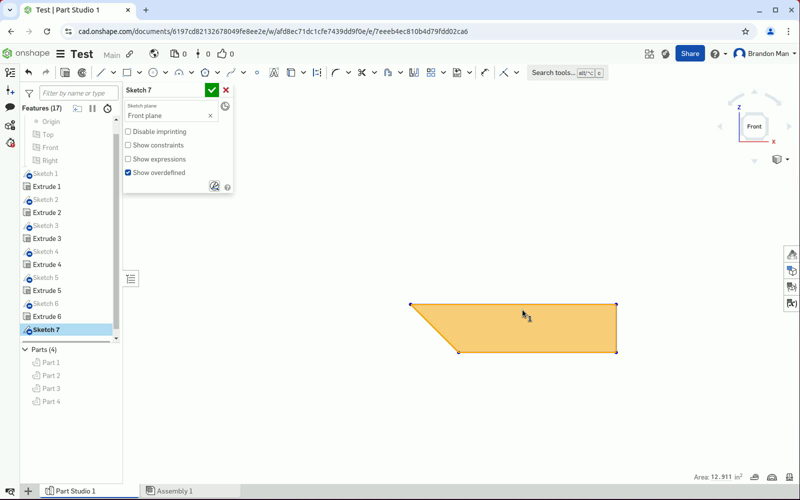
scroll(-6)
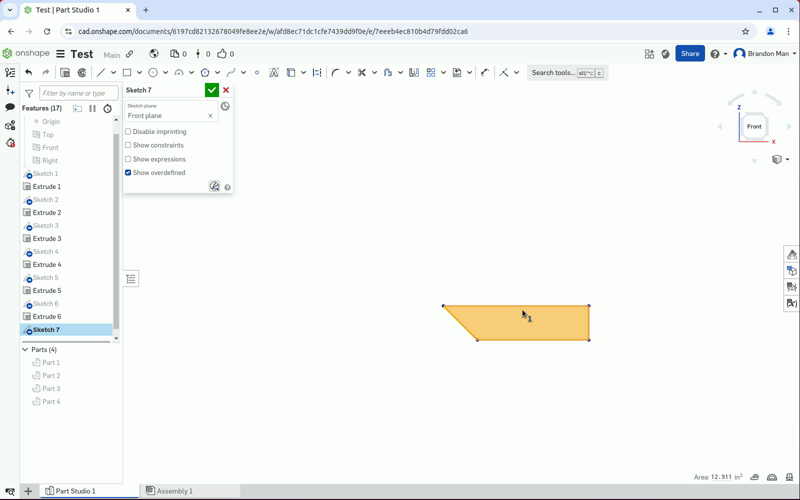
scroll(-6)
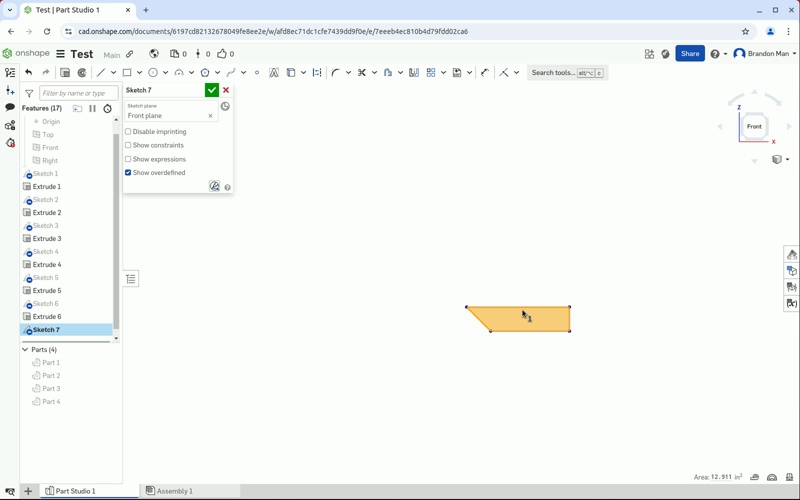
scroll(-6)
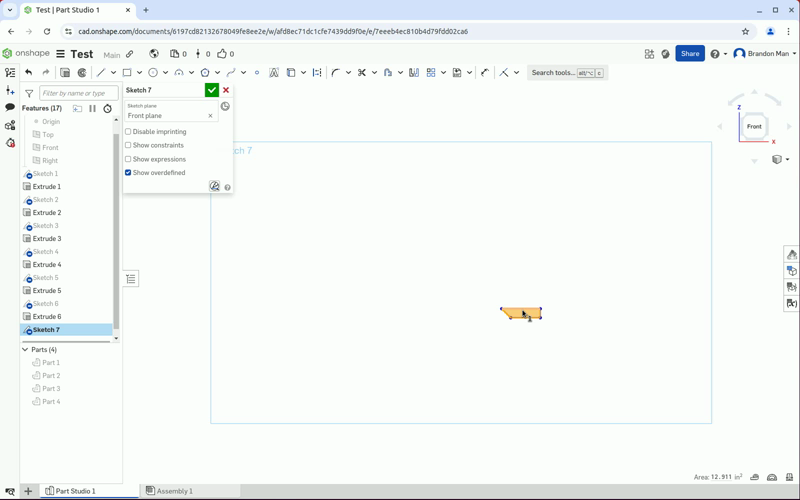
mouse_move(73, 352)
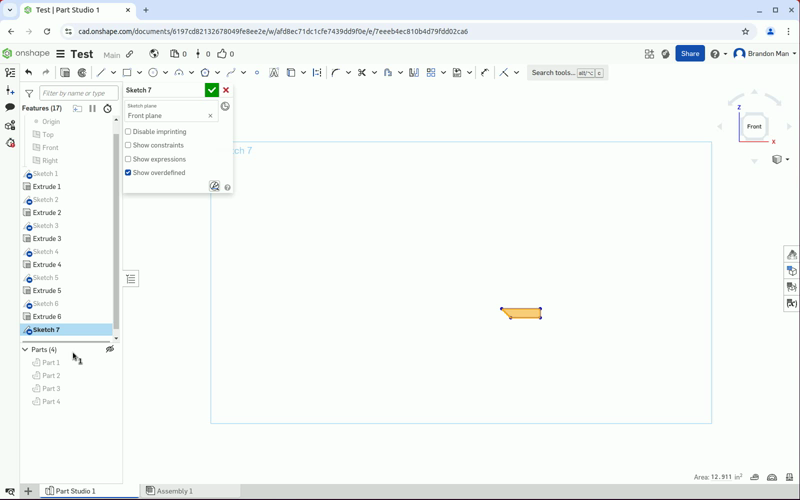
key(shift+y)
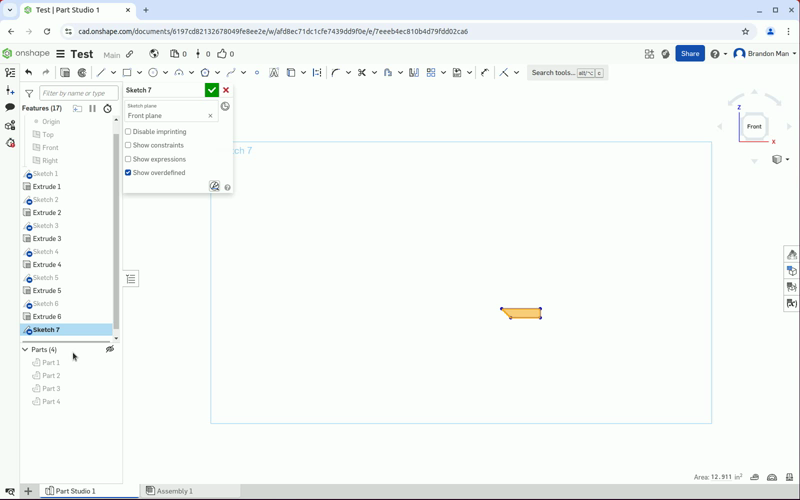
key(shift+e)
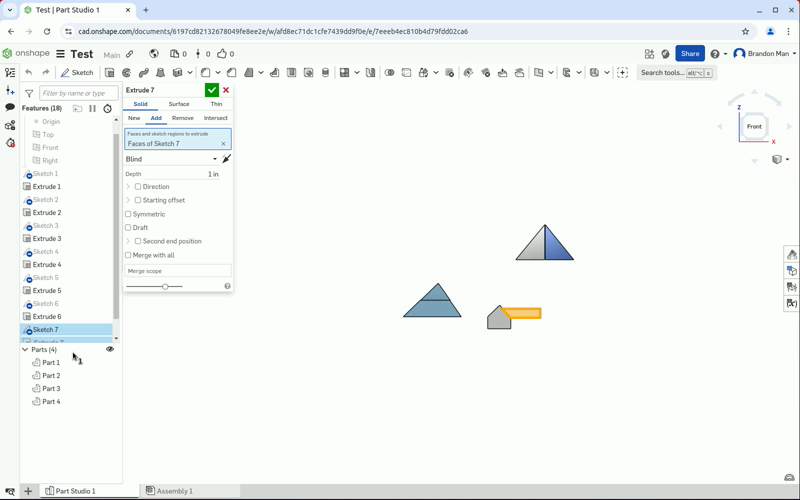
mouse_move(143, 106)
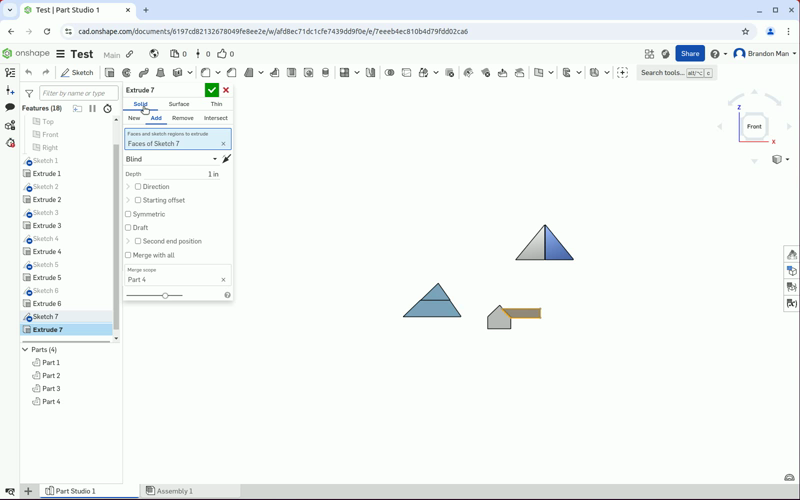
click(143, 106)
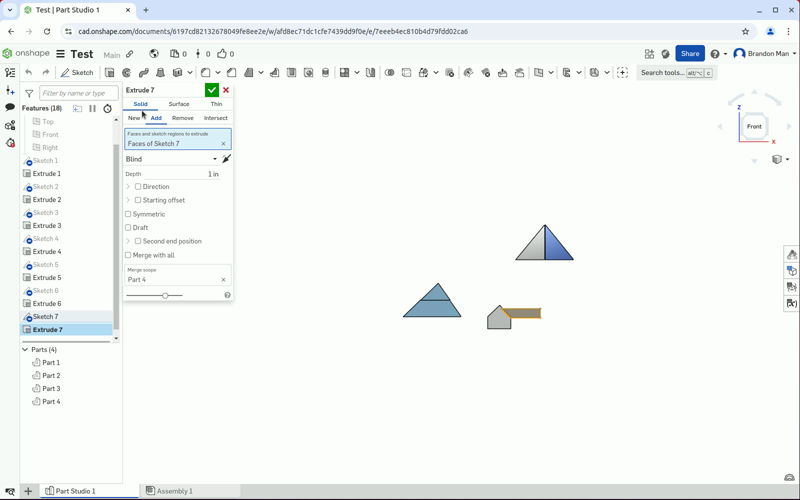
mouse_move(137, 120)
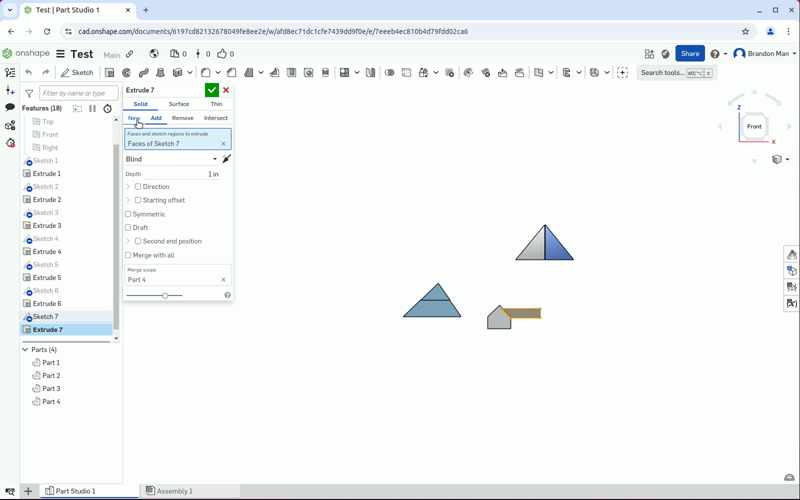
click(137, 120)
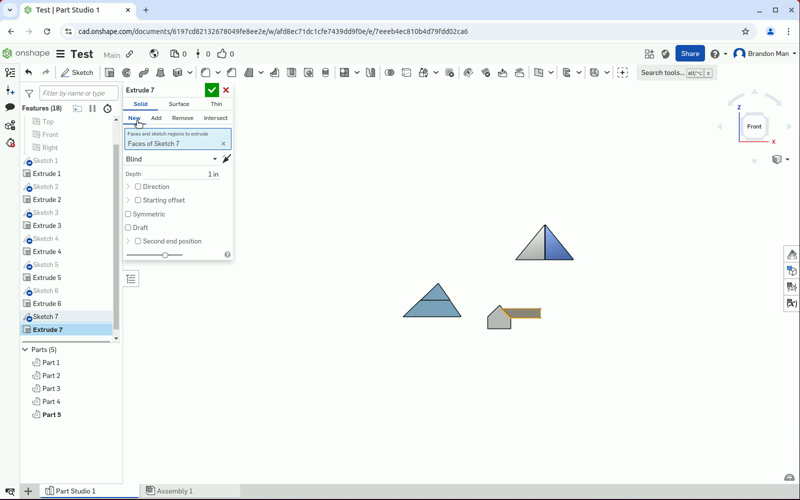
key(tab, 4)
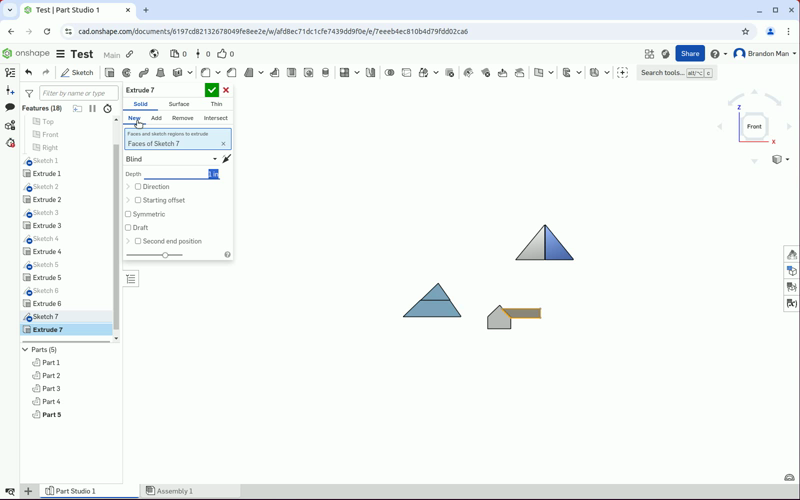
text(-5.777)
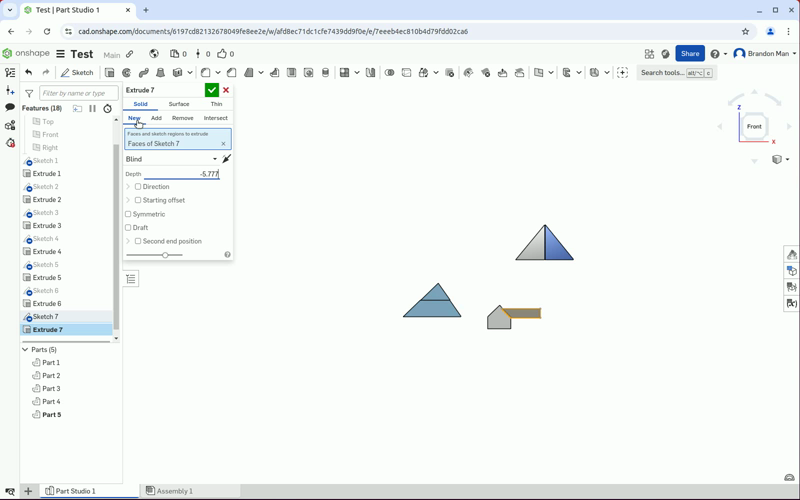
key(enter)
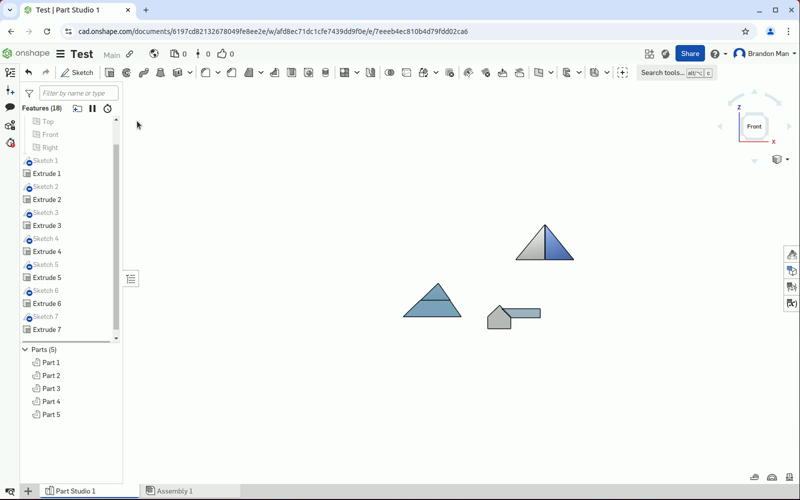
key(shift+h)
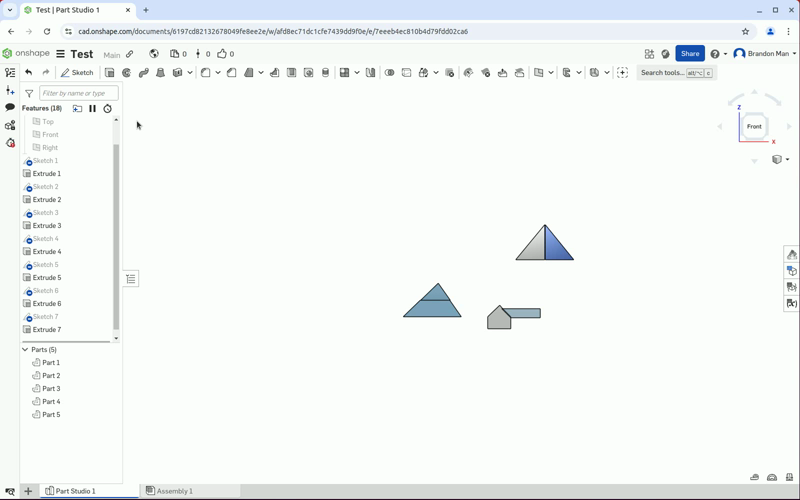
key(shift+h)
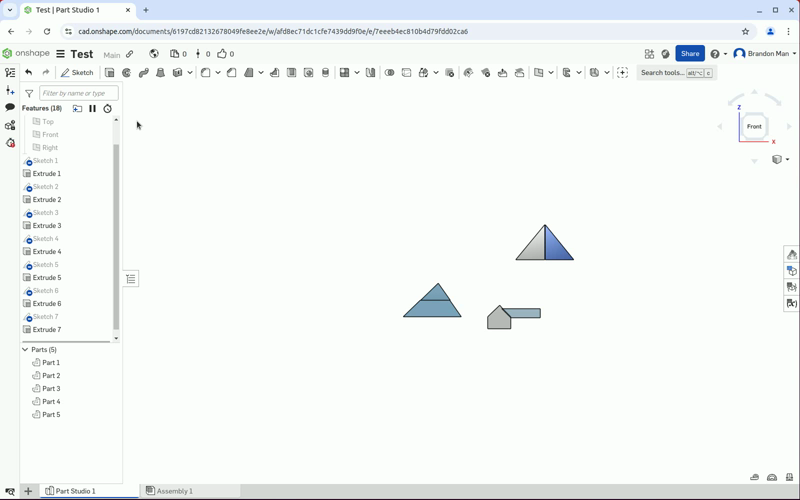
mouse_move(69, 163)
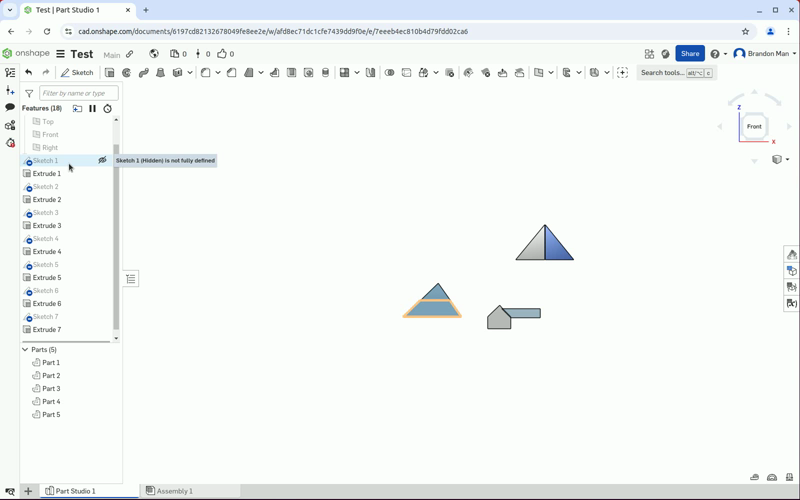
click(69, 163)
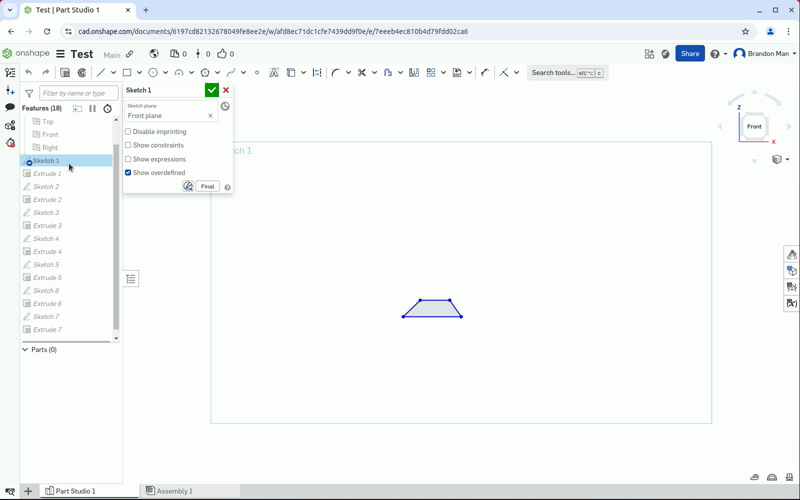
mouse_move(229, 92)
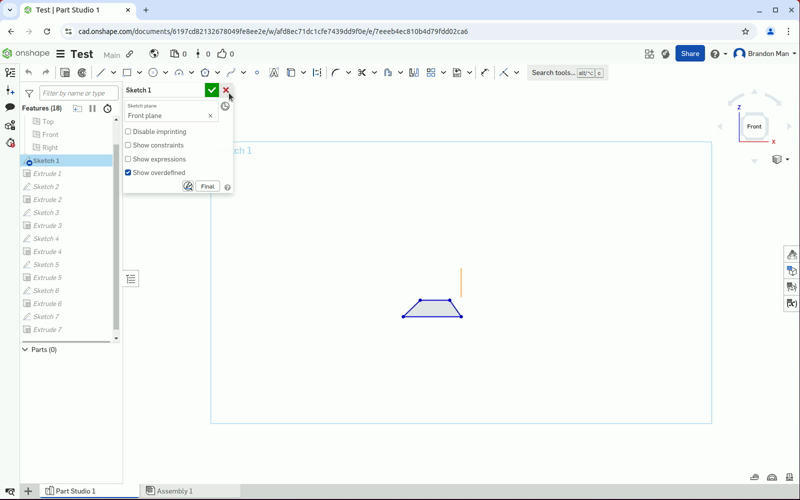
click(229, 92)
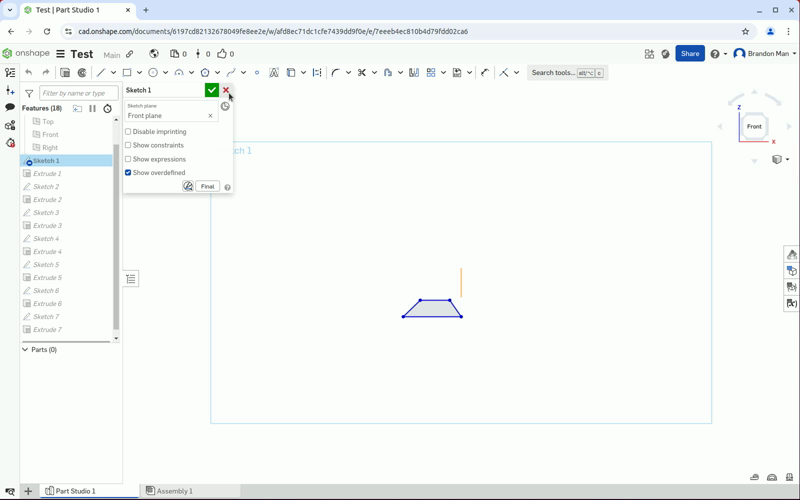
key(shift+s)
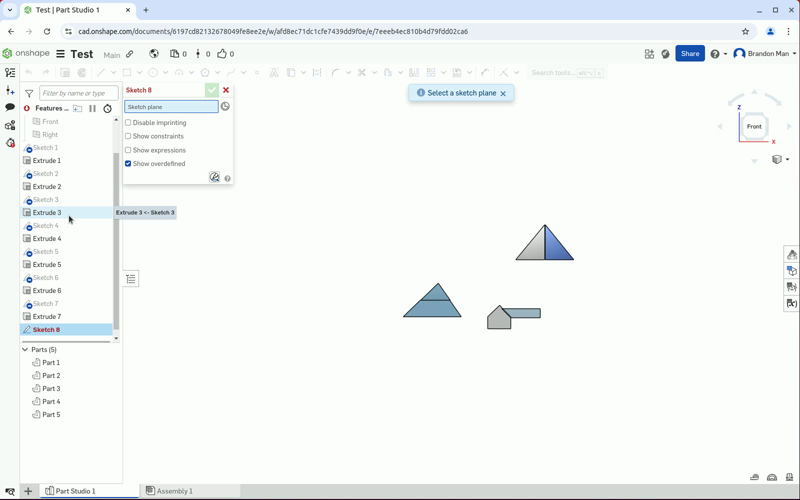
scroll(3)
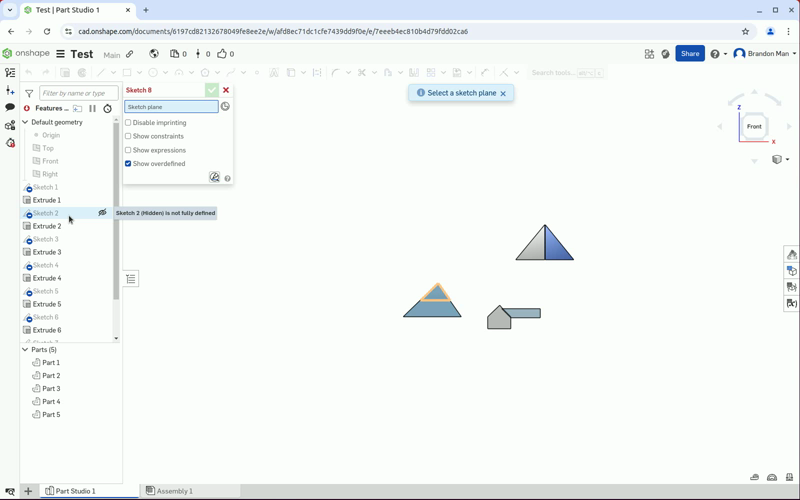
mouse_move(69, 163)
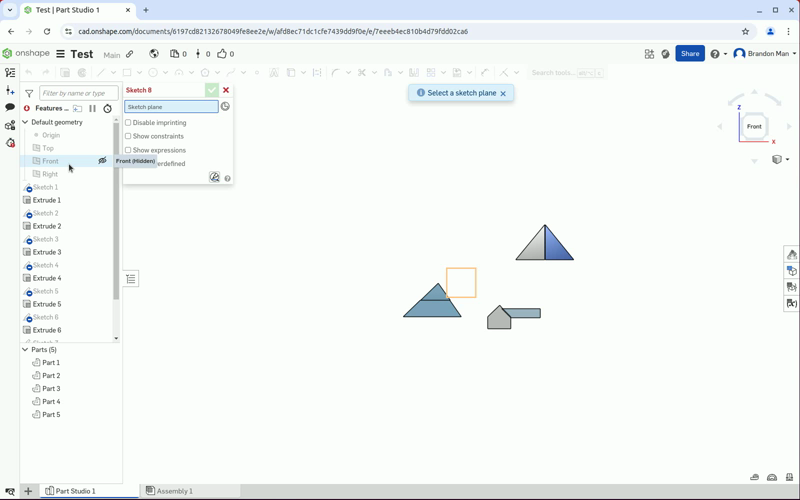
click(69, 163)
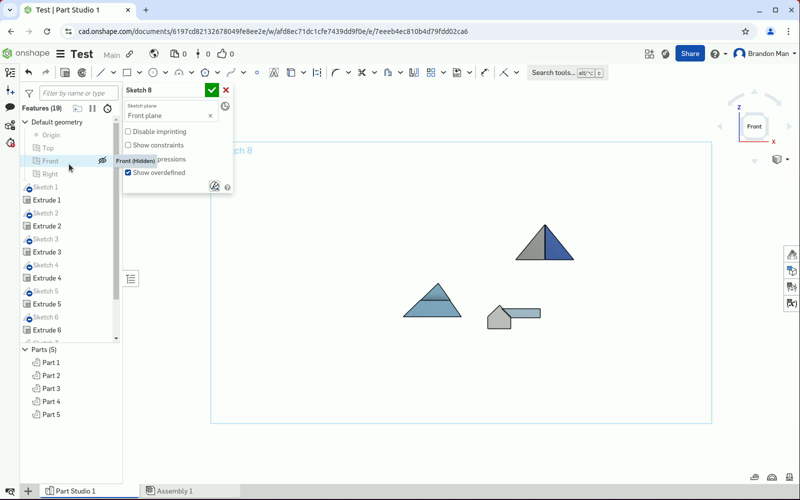
mouse_move(73, 352)
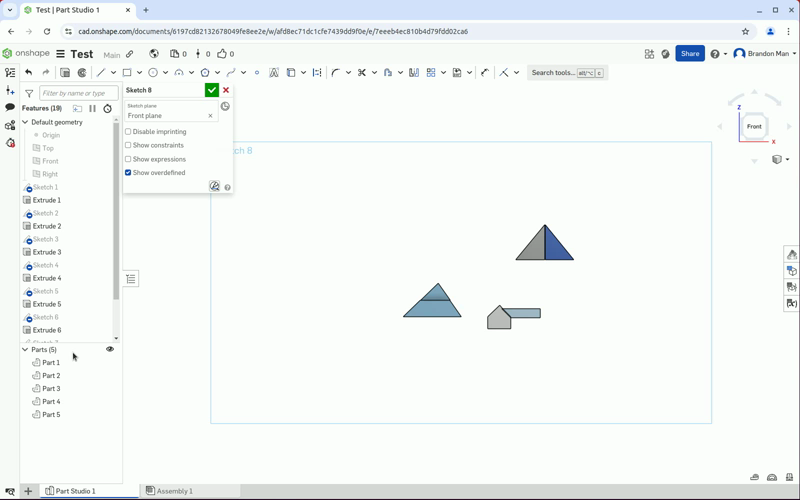
key(y)
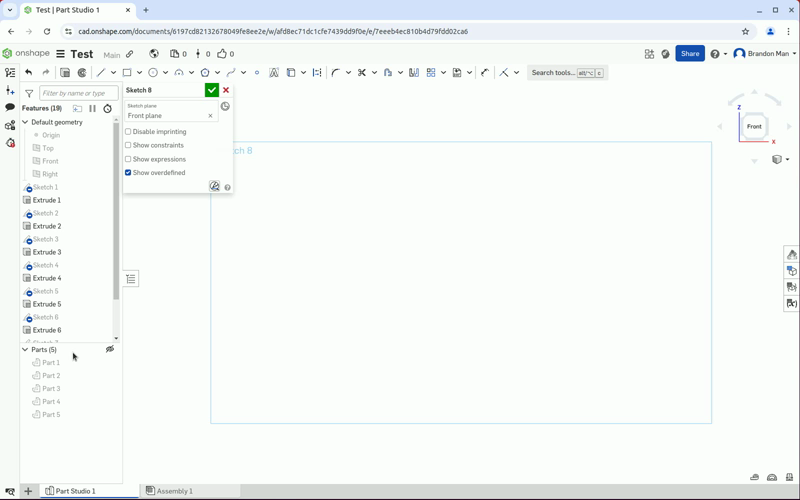
key(l)
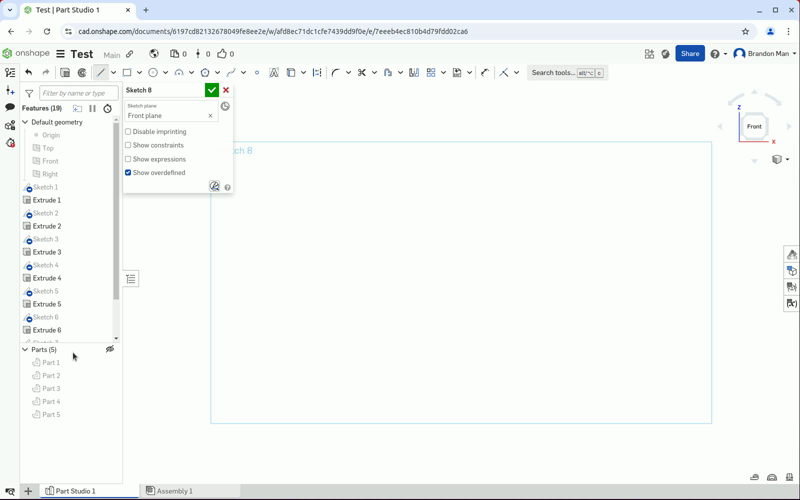
key_down(shift)
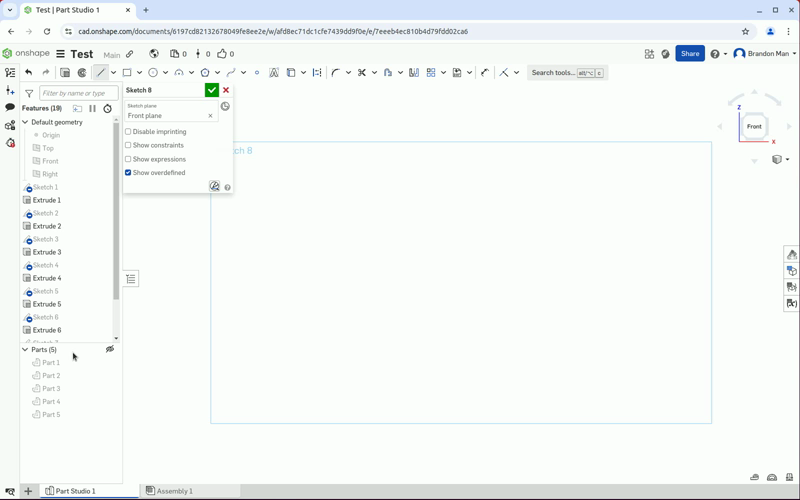
mouse_move(511, 328)
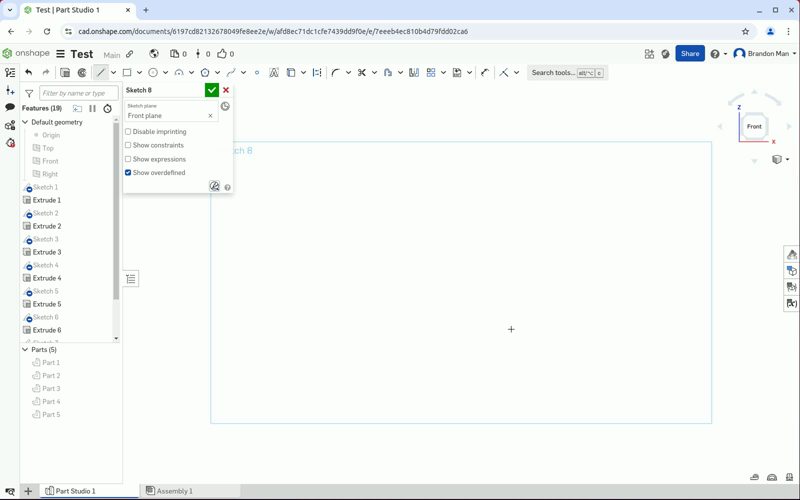
click(511, 328)
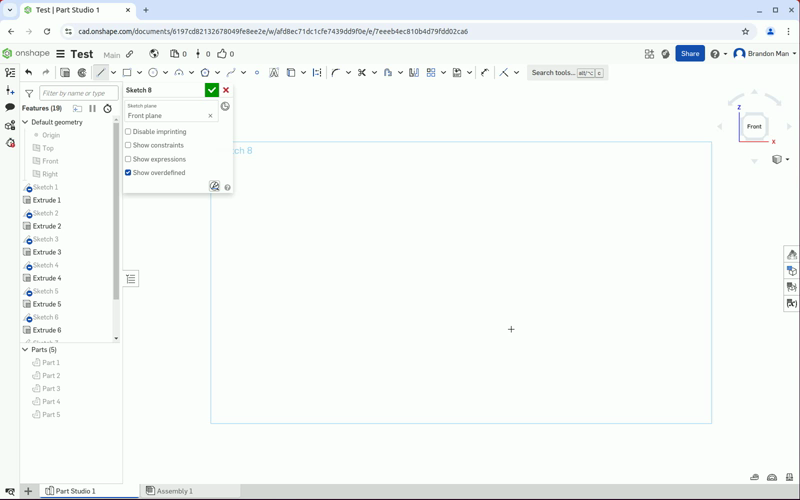
key_up(shift)
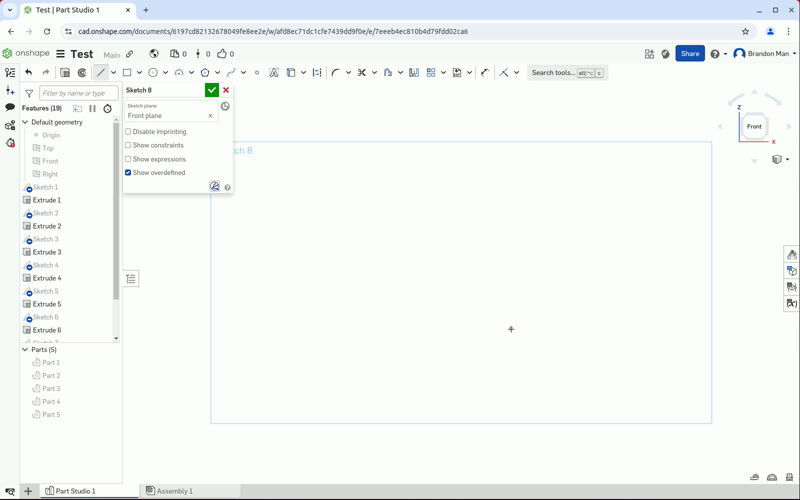
key_down(shift)
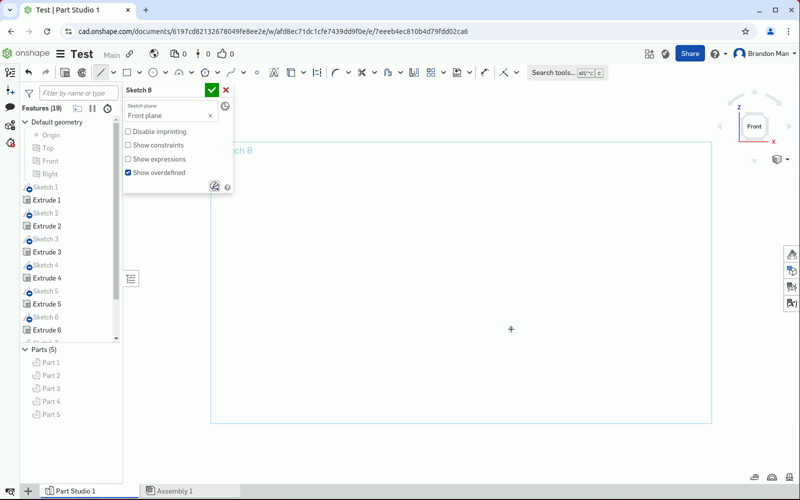
mouse_move(541, 328)
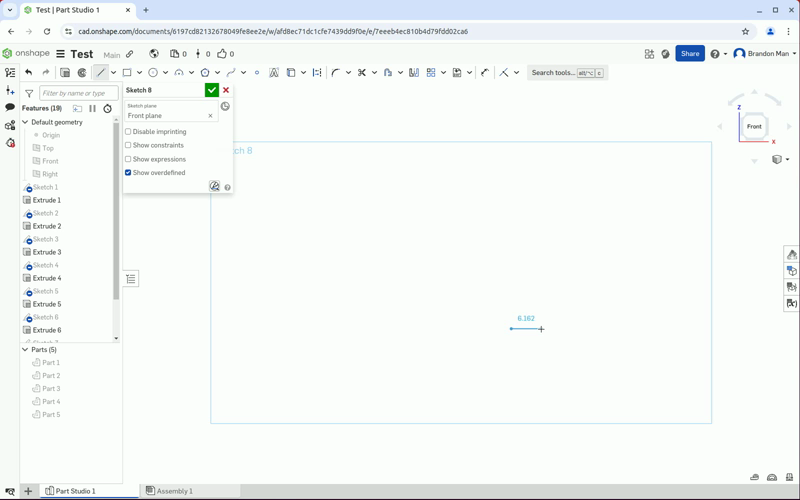
mouse_move(540, 328)
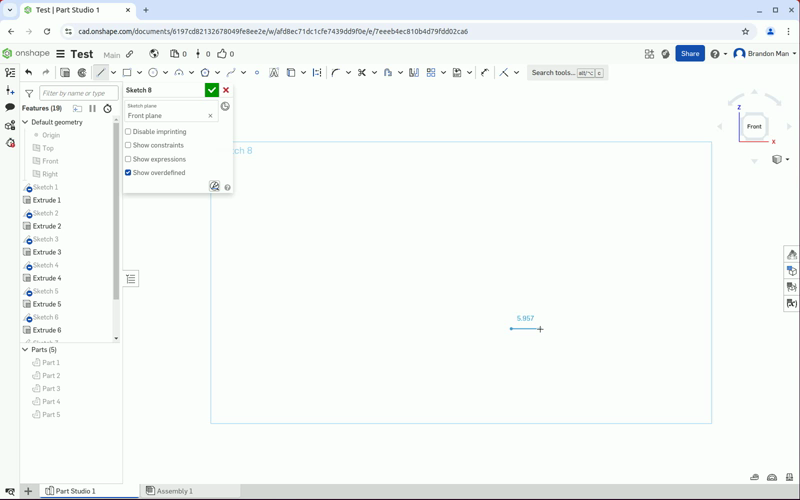
click(540, 328)
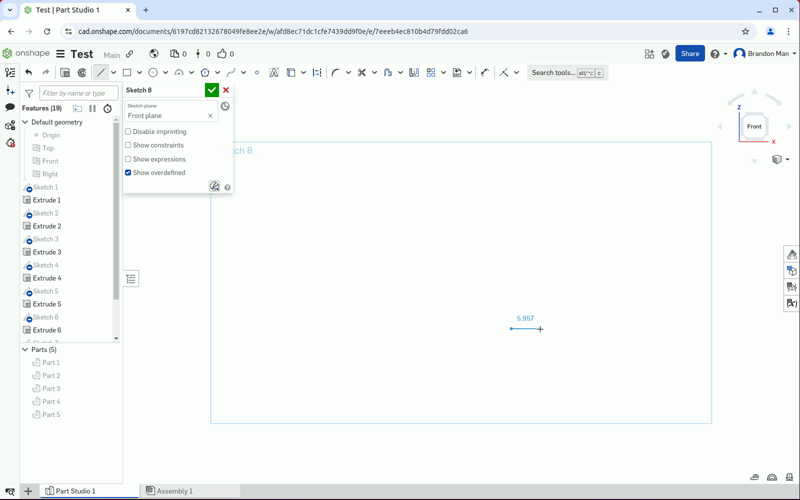
key_up(shift)
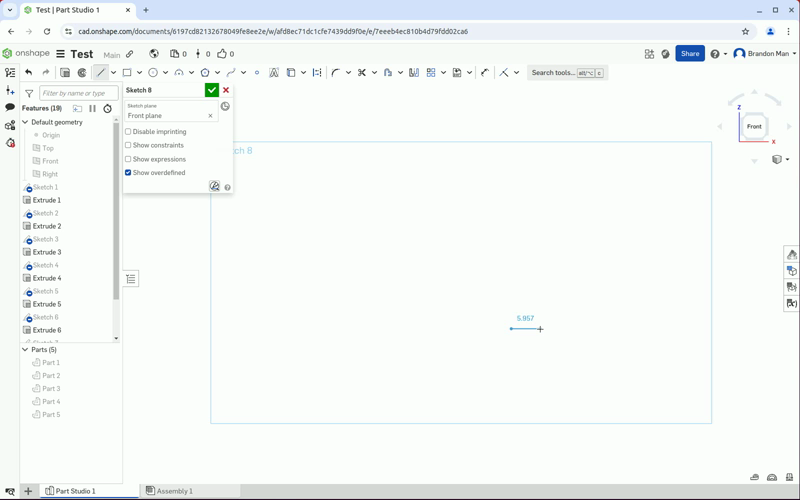
key_down(shift)
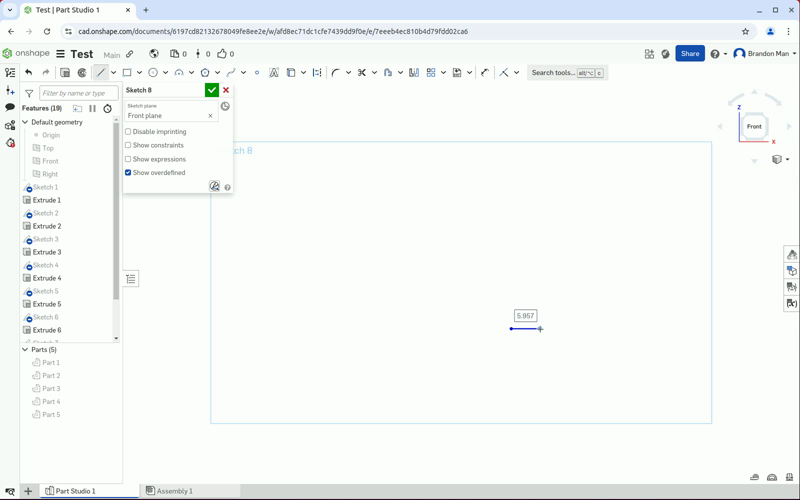
mouse_move(570, 328)
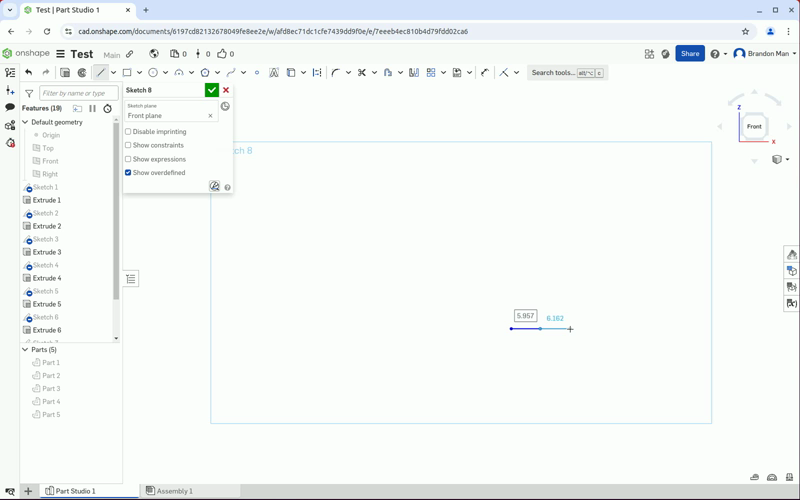
mouse_move(540, 317)
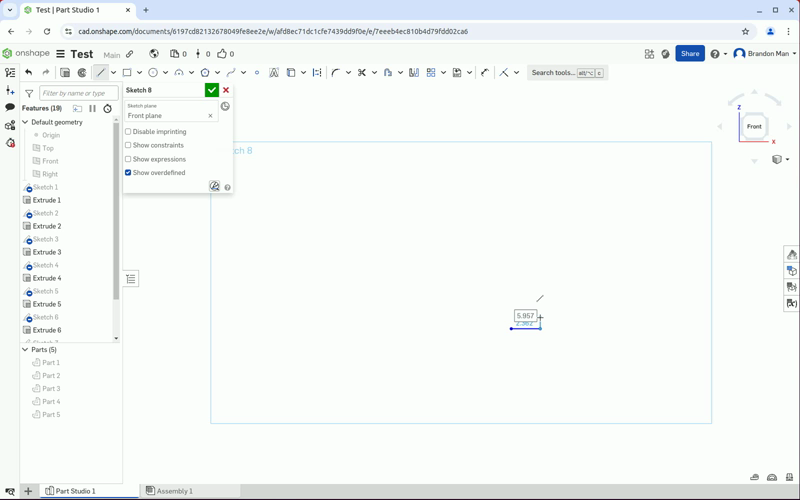
click(540, 317)
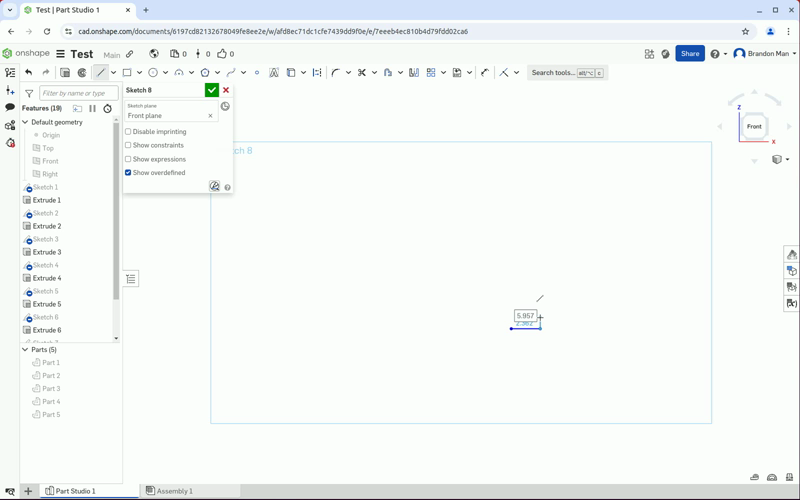
key_up(shift)
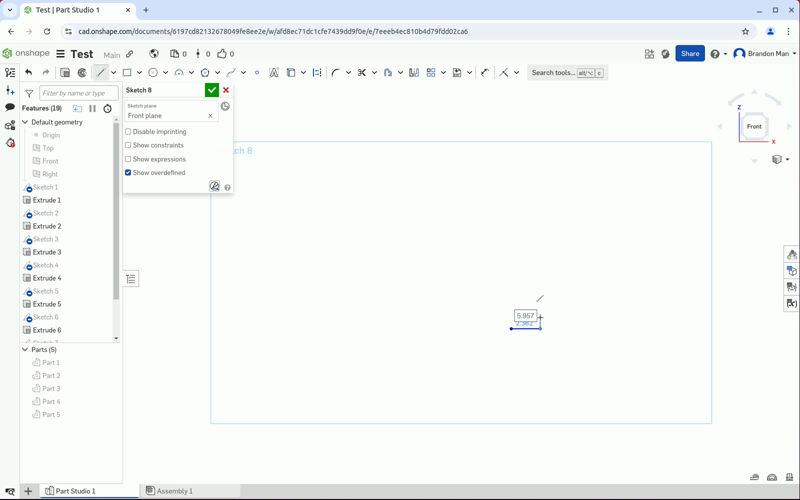
key_down(shift)
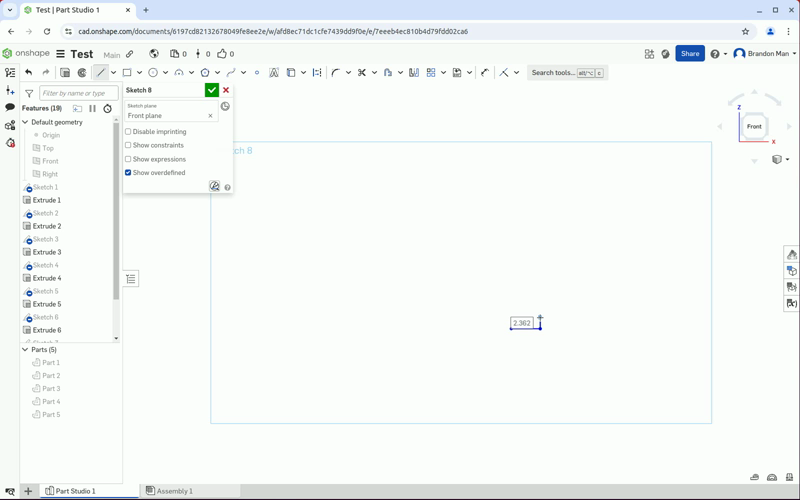
mouse_move(570, 317)
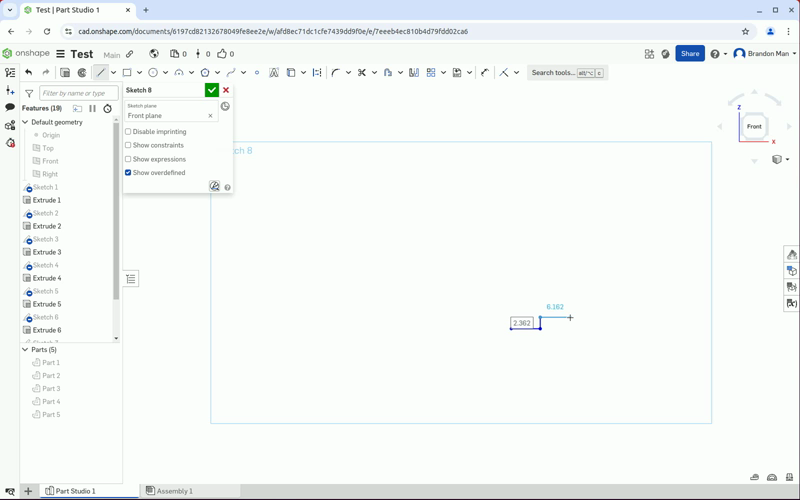
mouse_move(511, 317)
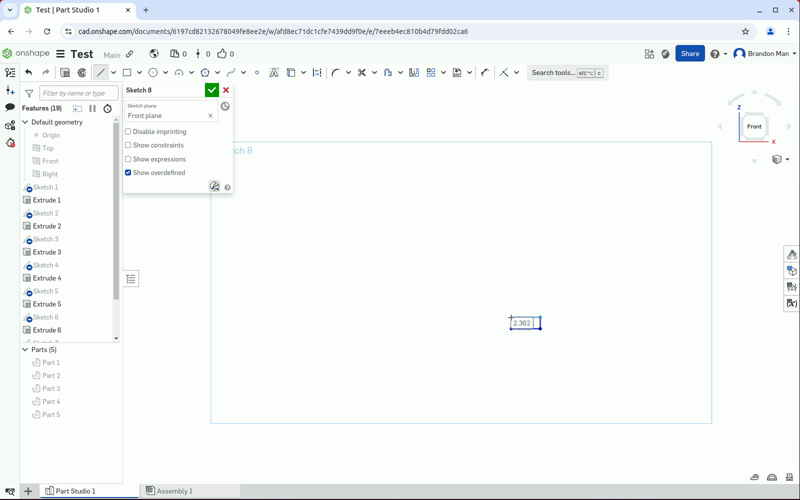
click(511, 317)
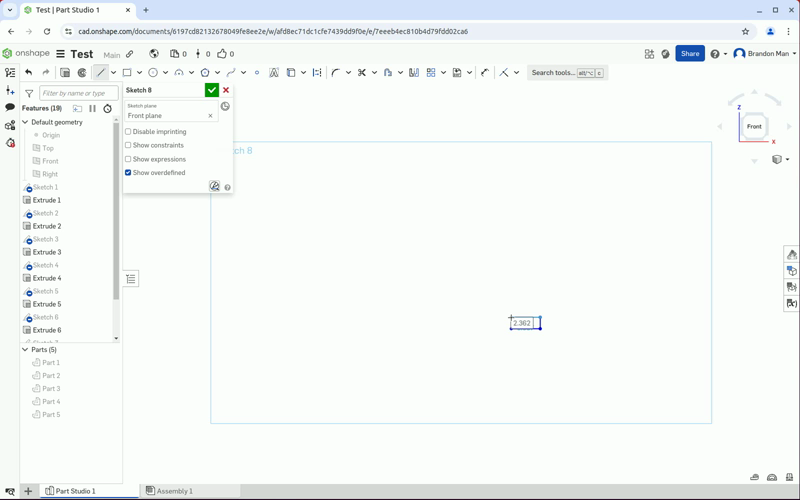
key_up(shift)
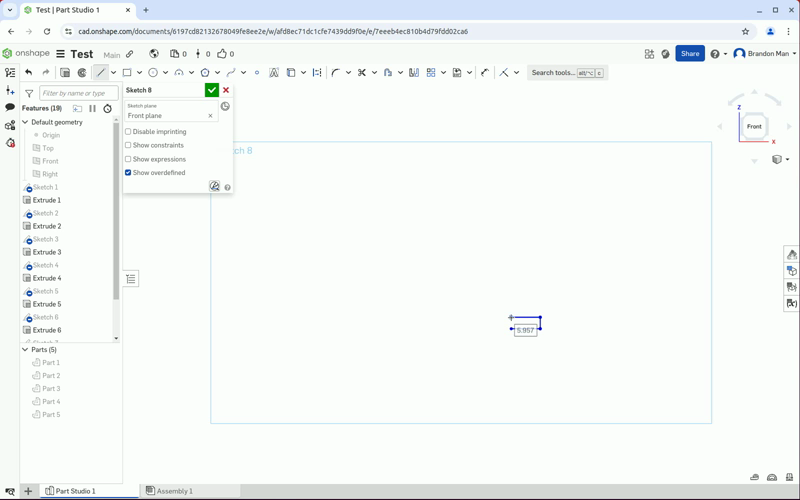
mouse_move(541, 317)
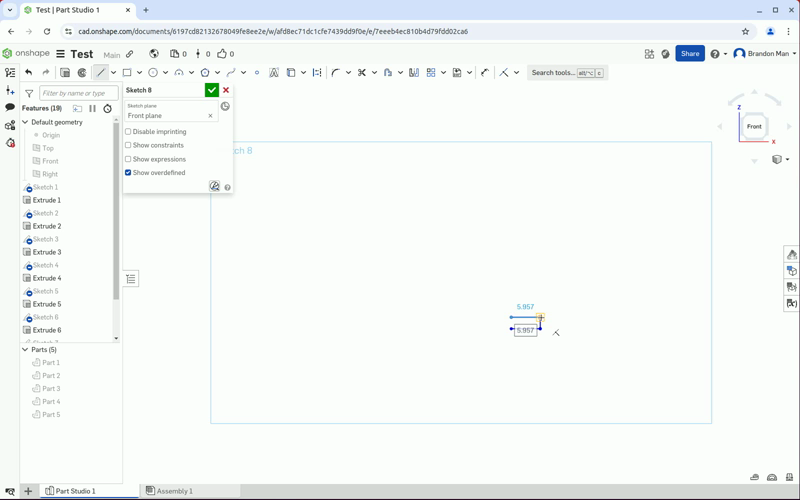
key_down(shift)
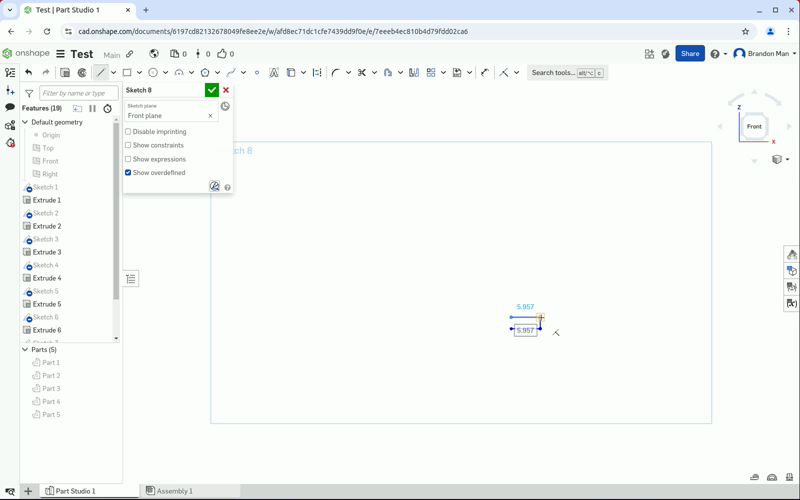
mouse_move(511, 328)
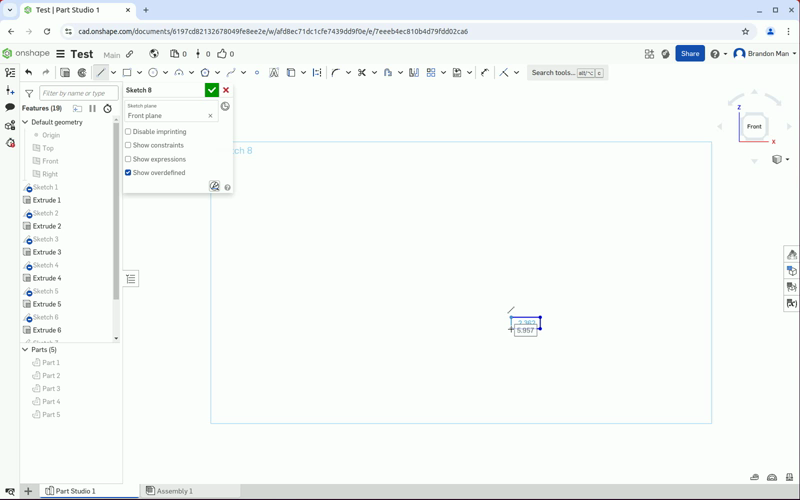
key_up(shift)
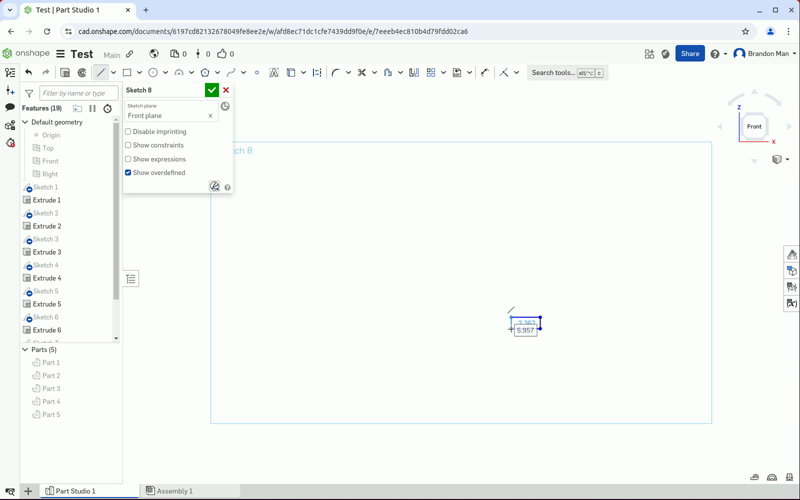
click(511, 328)
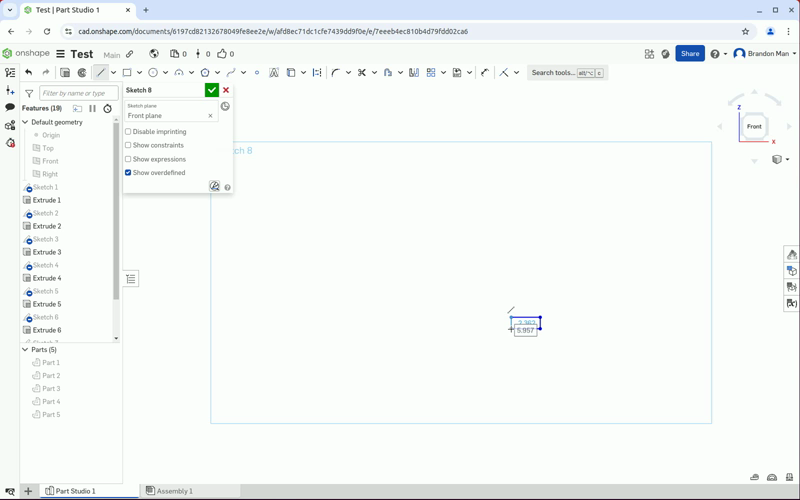
key(esc)
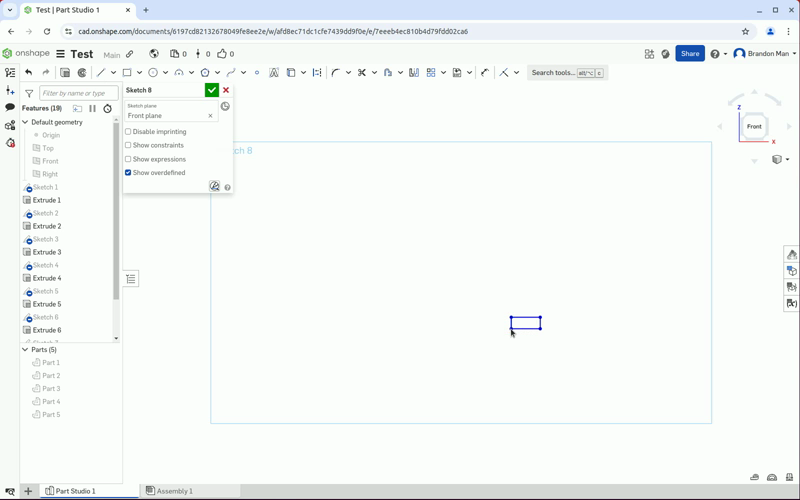
mouse_move(537, 327)
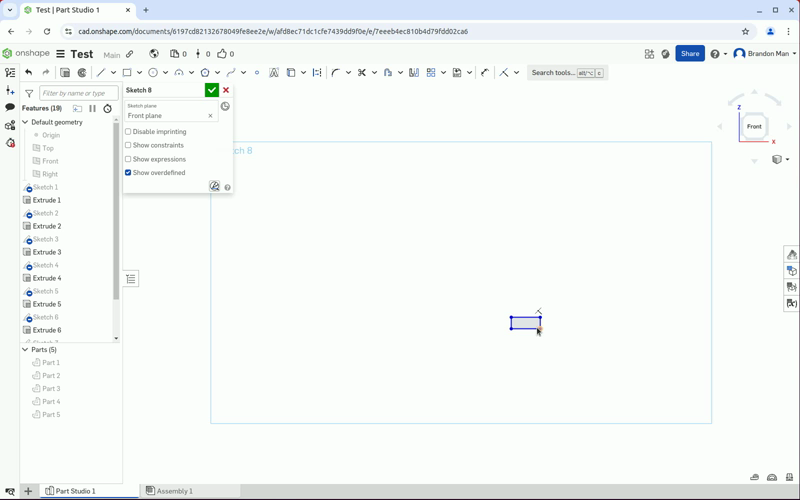
scroll(6)
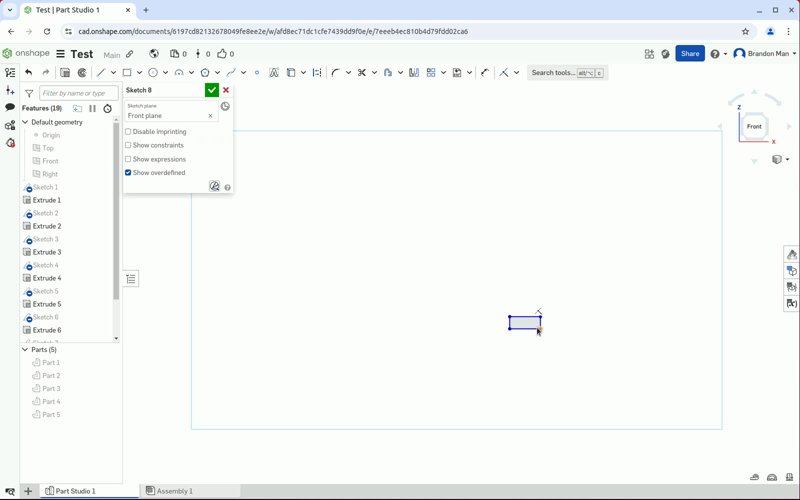
scroll(6)
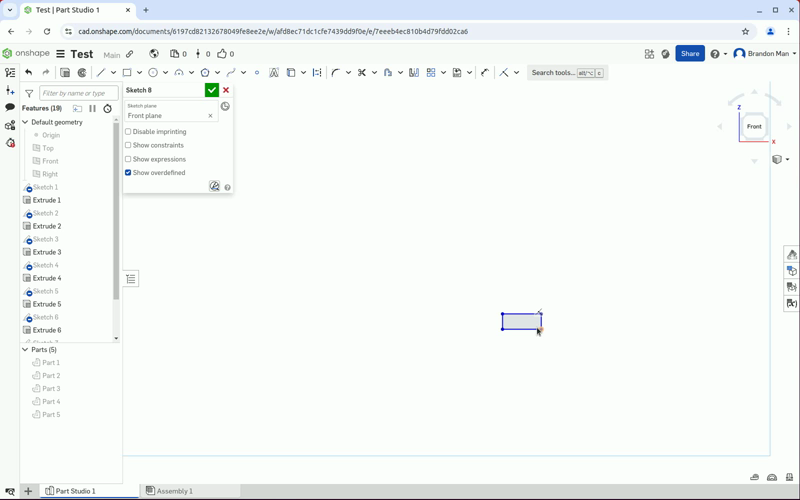
scroll(6)
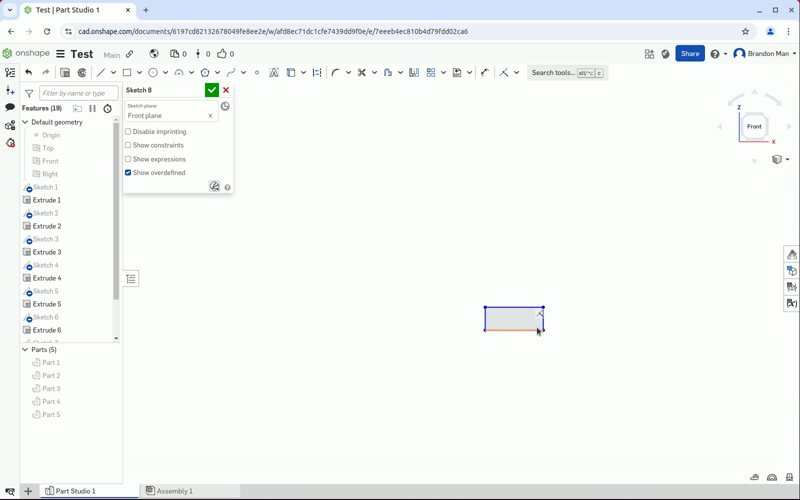
scroll(6)
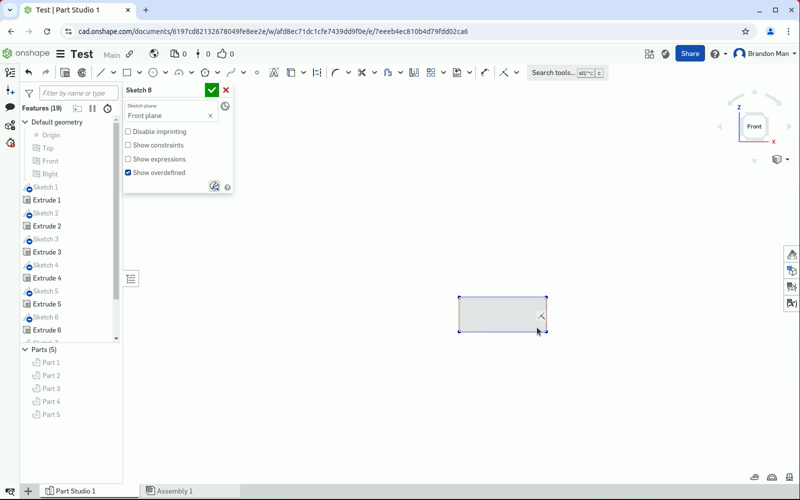
scroll(6)
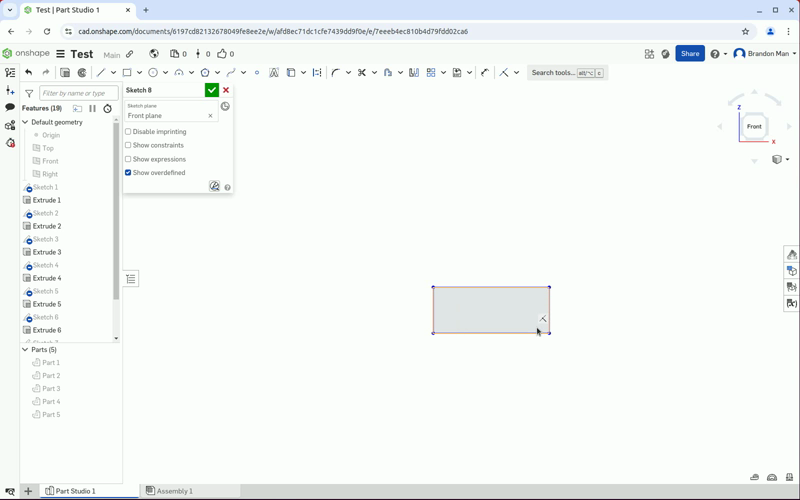
scroll(6)
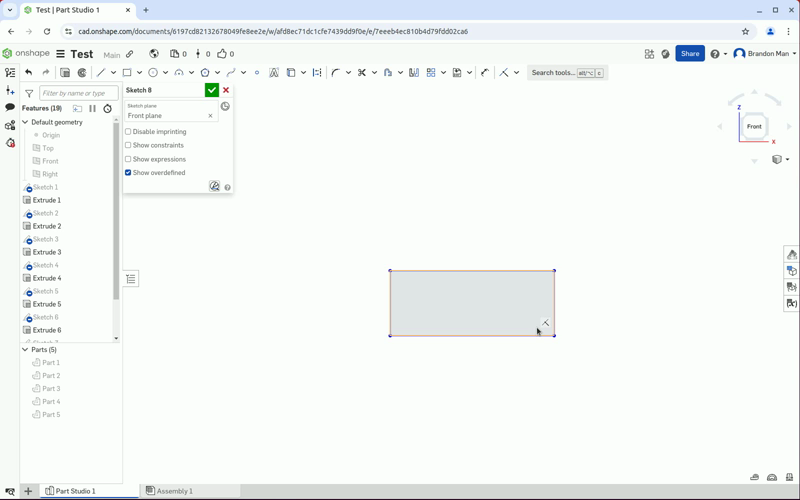
scroll(6)
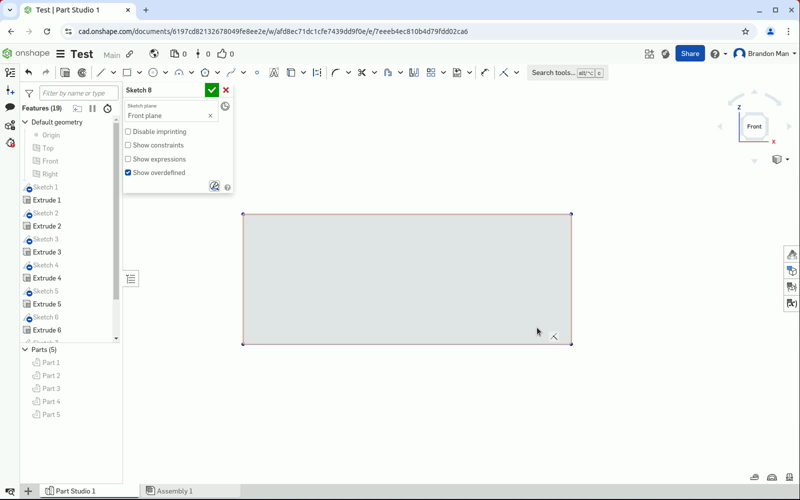
click(537, 327)
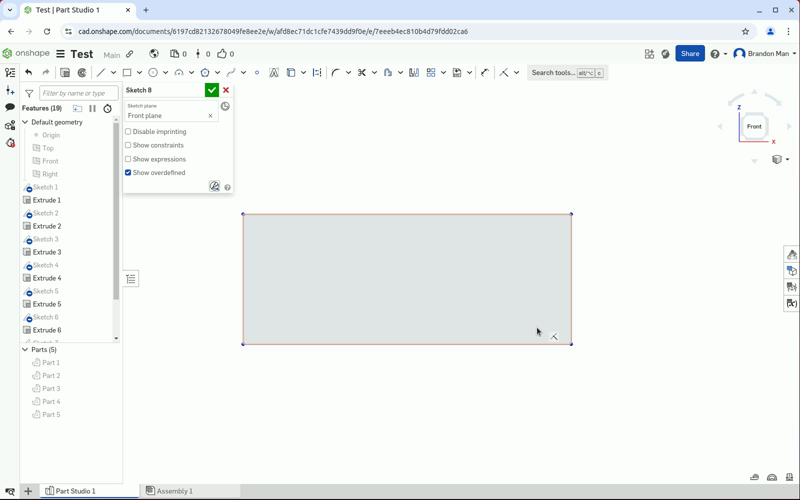
scroll(-6)
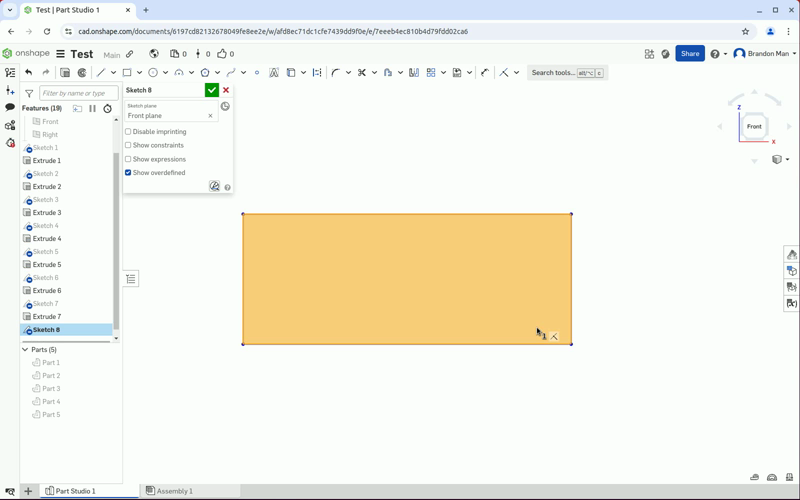
scroll(-6)
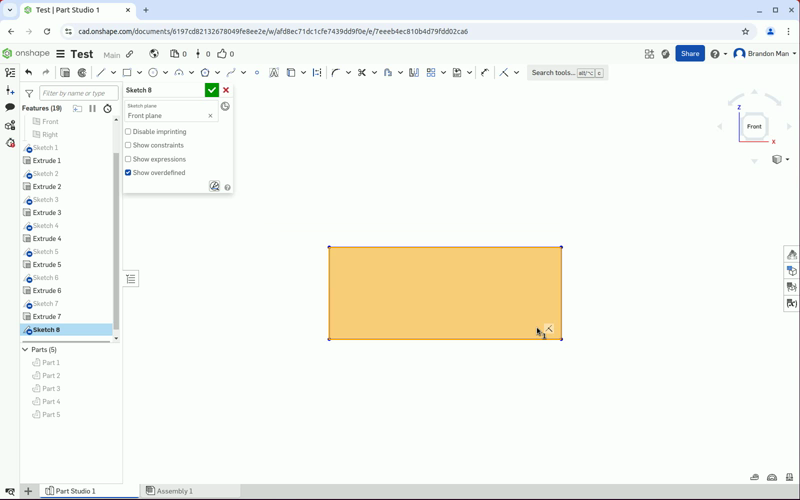
scroll(-6)
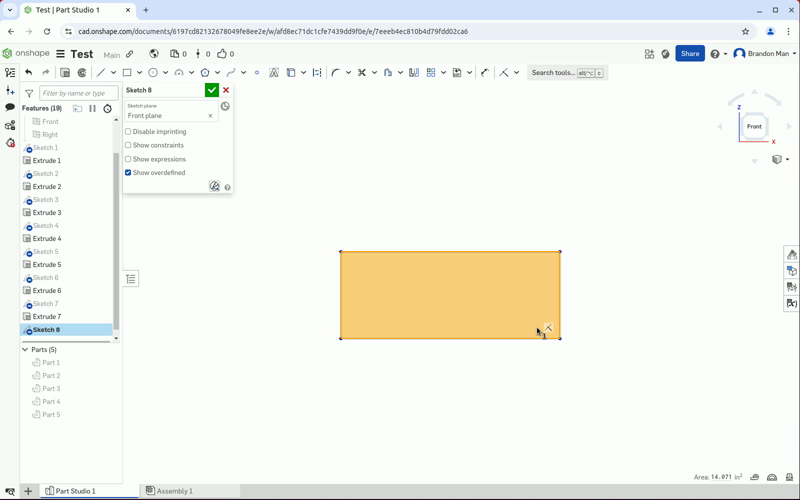
scroll(-6)
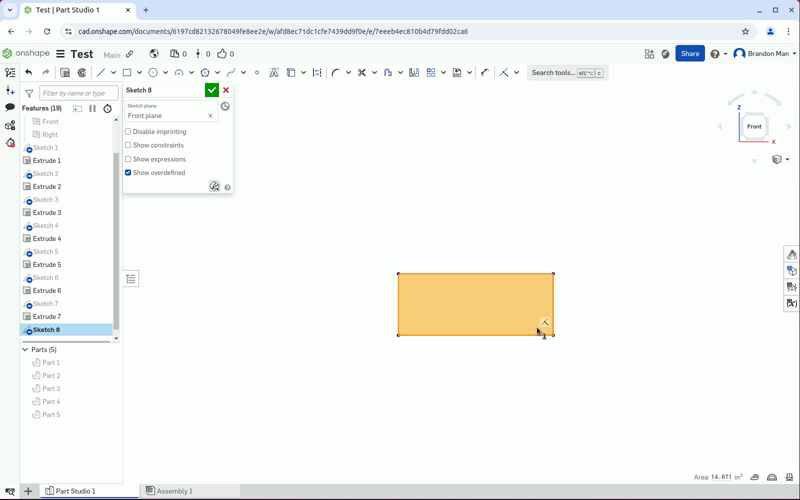
scroll(-6)
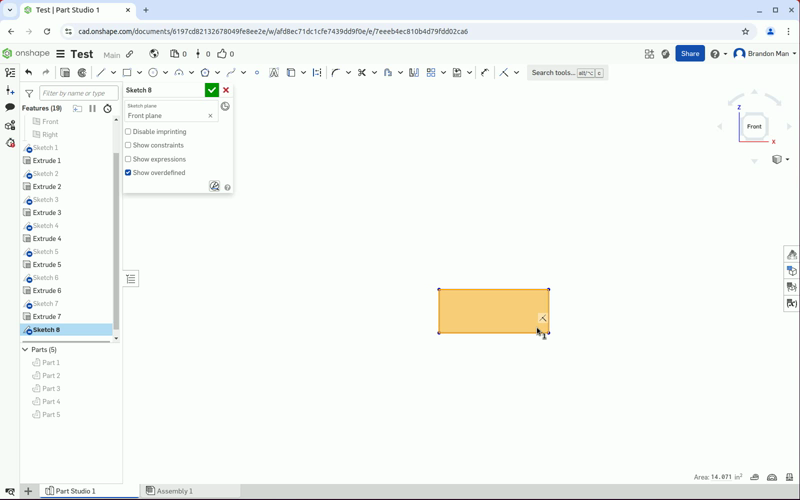
scroll(-6)
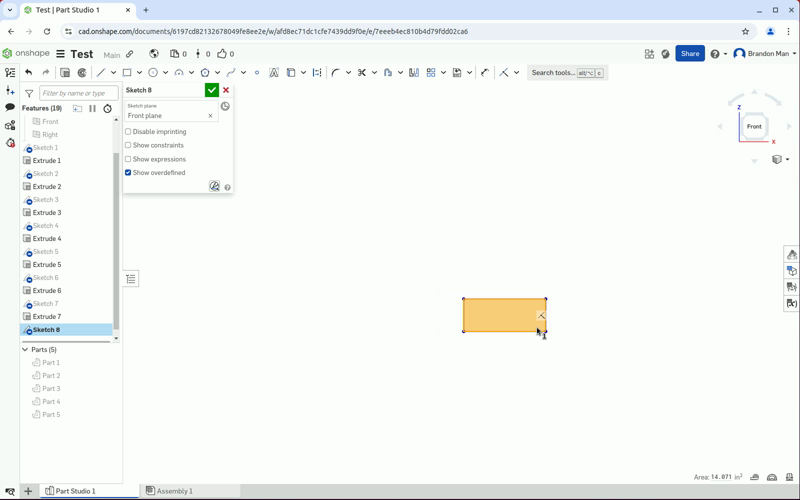
scroll(-6)
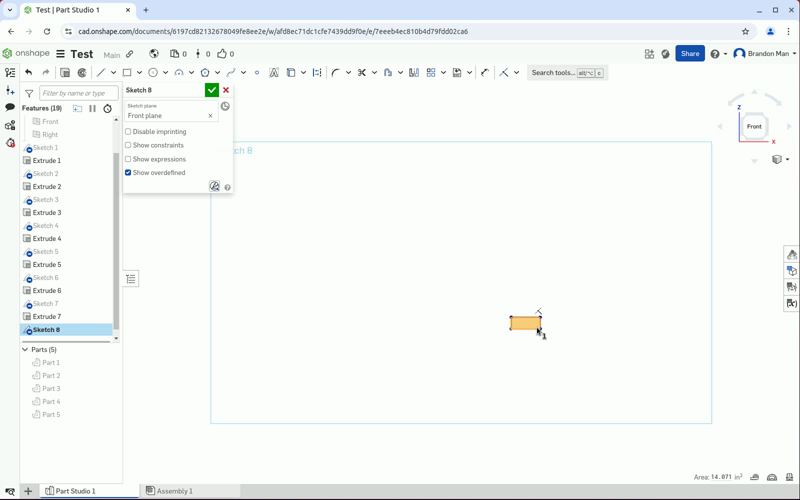
mouse_move(73, 352)
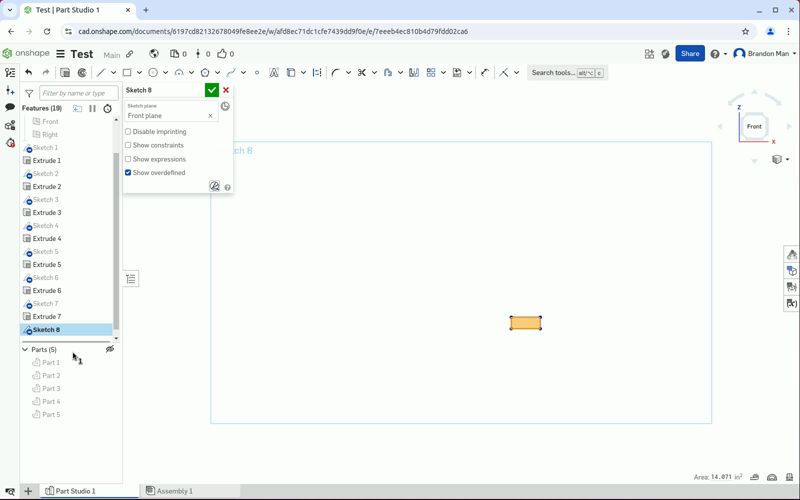
key(shift+y)
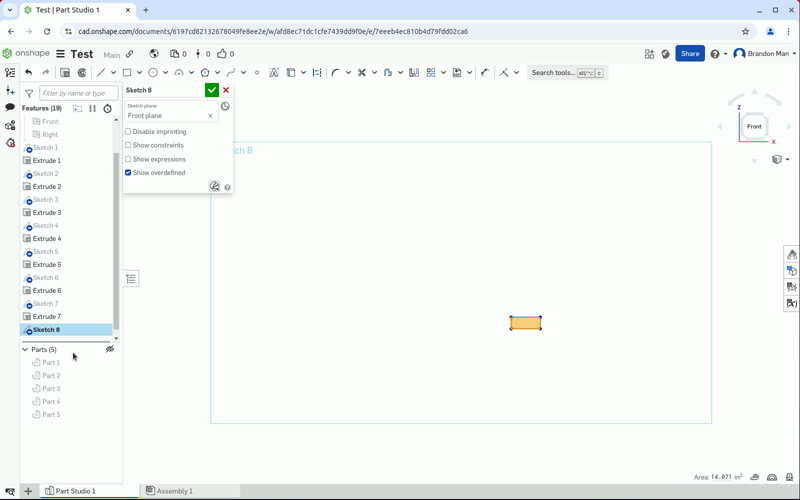
key(shift+e)
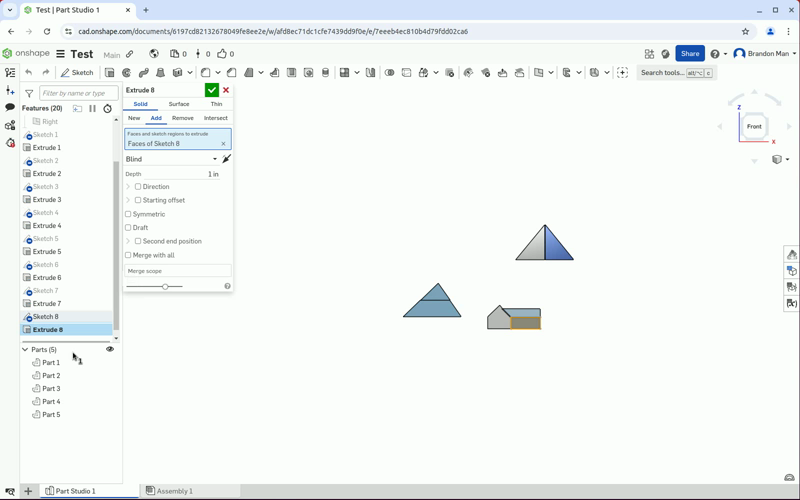
mouse_move(143, 106)
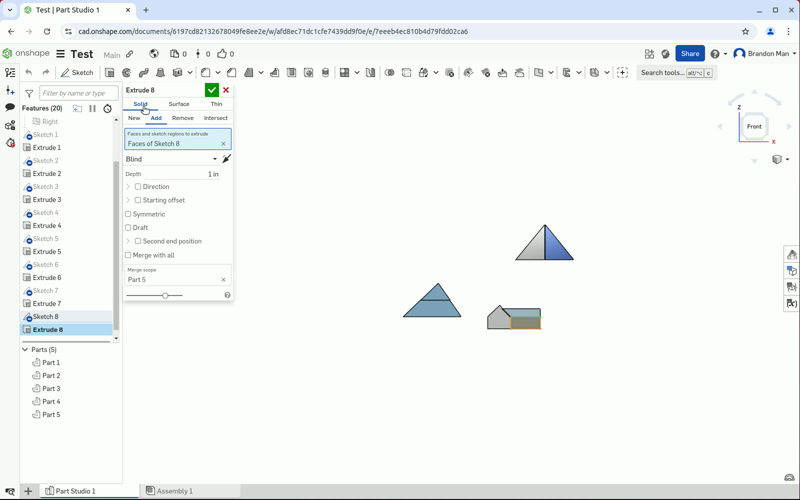
click(143, 106)
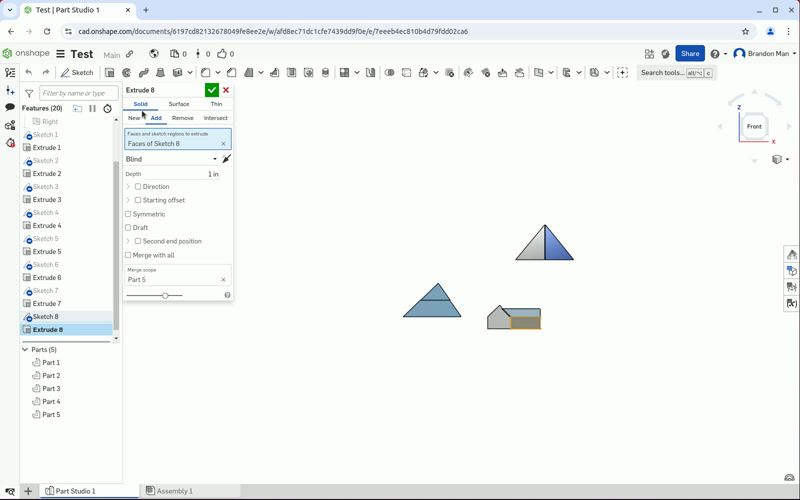
mouse_move(137, 120)
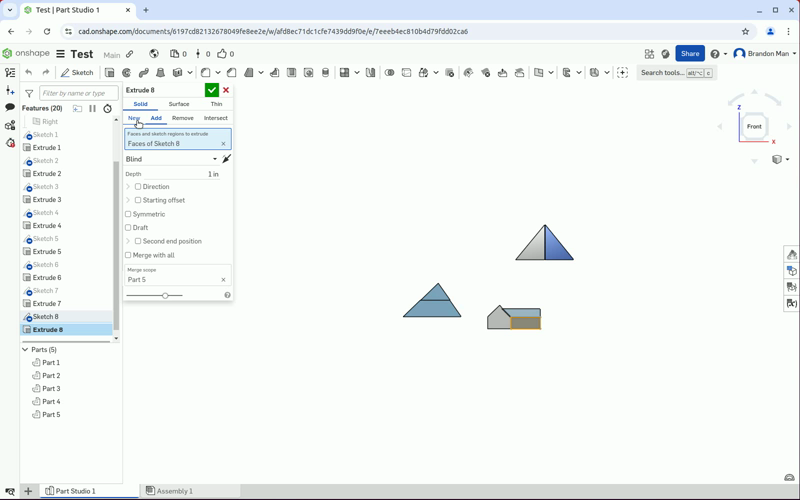
click(137, 120)
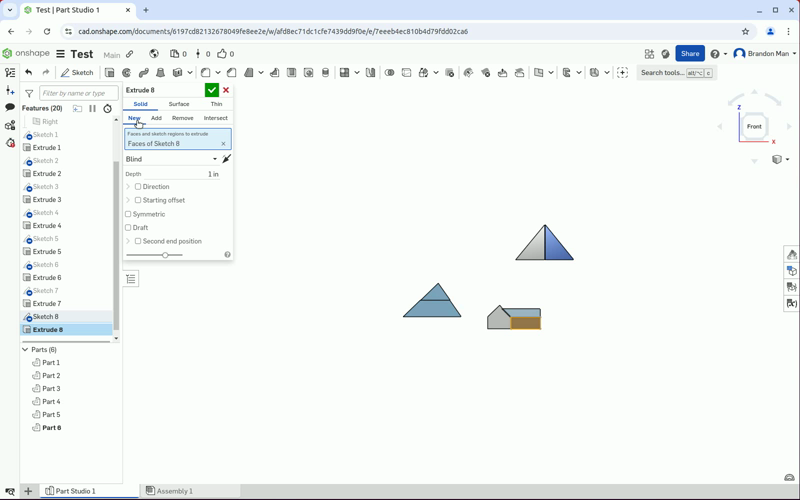
key(tab, 4)
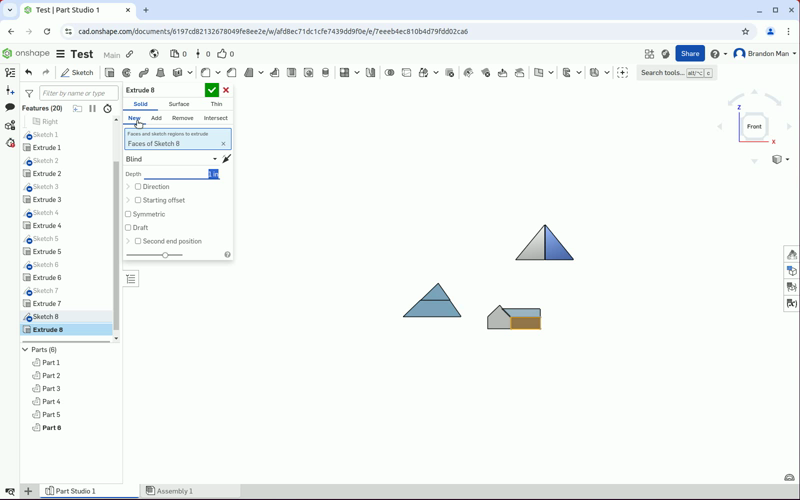
text(-5.777)
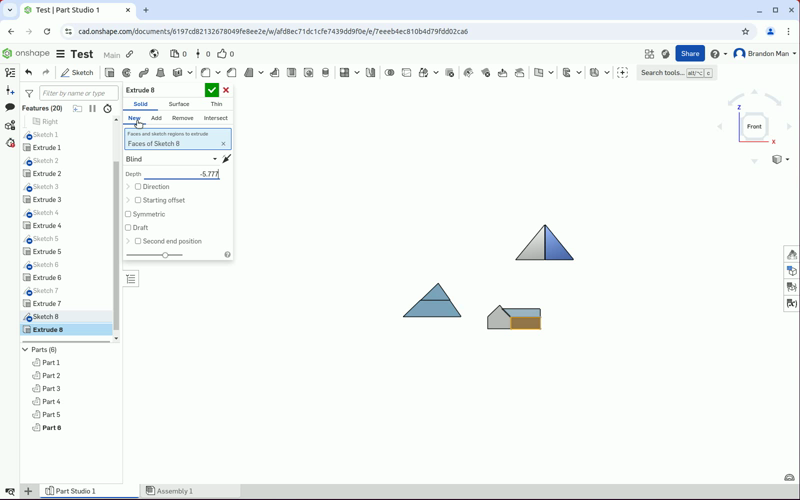
key(enter)
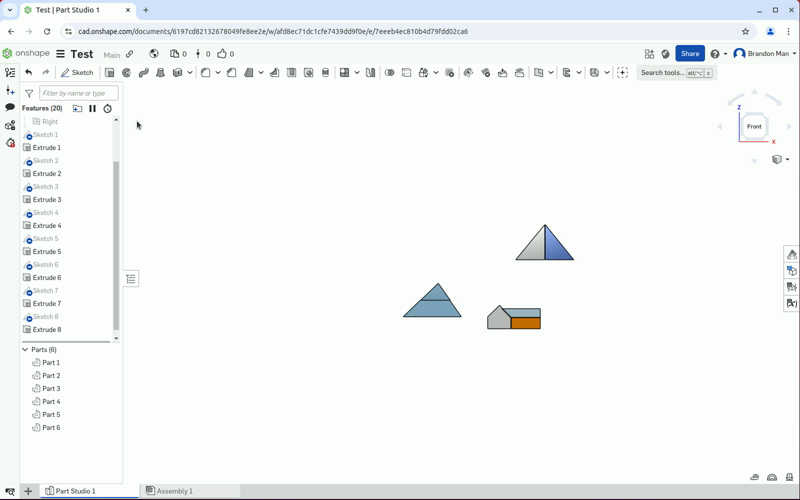
key(shift+h)
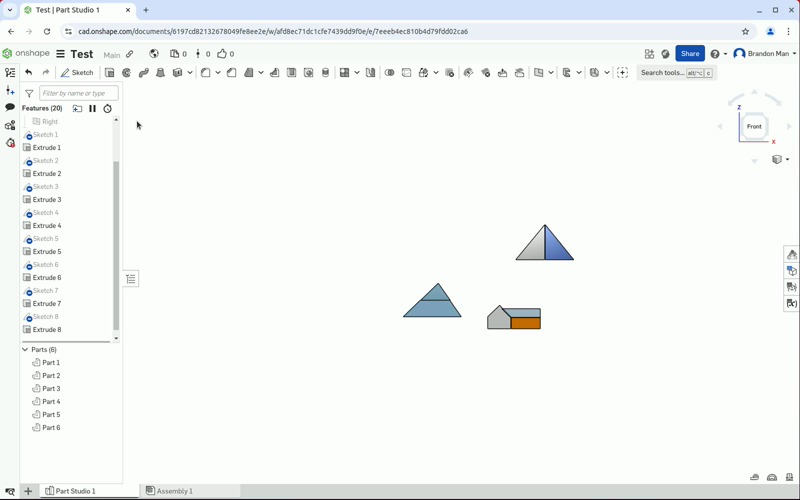
key(shift+h)
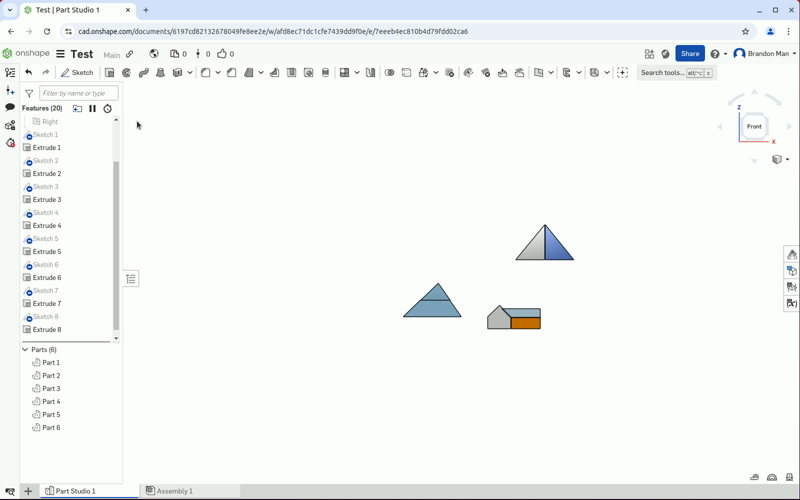
mouse_move(69, 137)
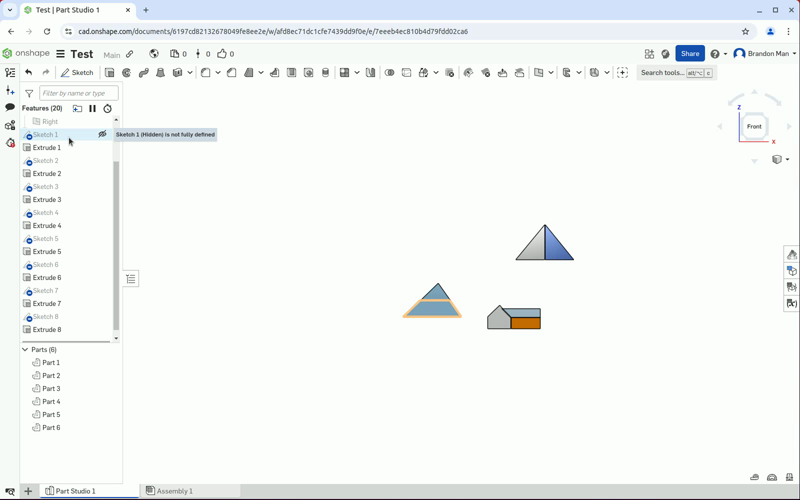
click(69, 137)
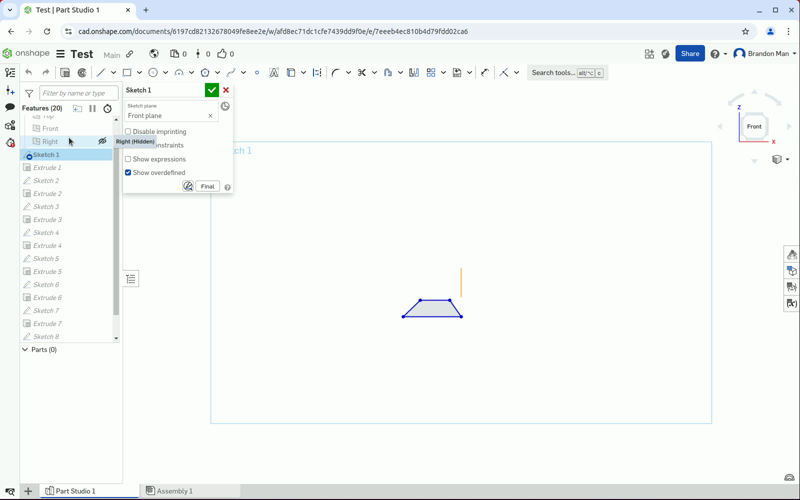
mouse_move(229, 92)
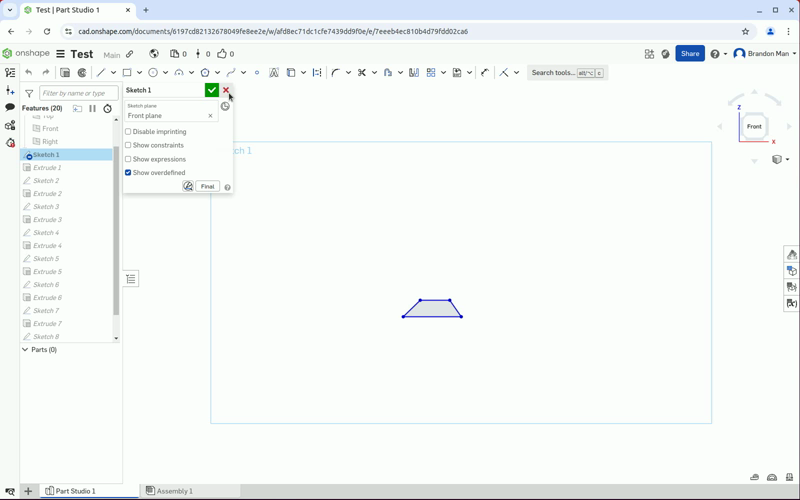
click(229, 92)
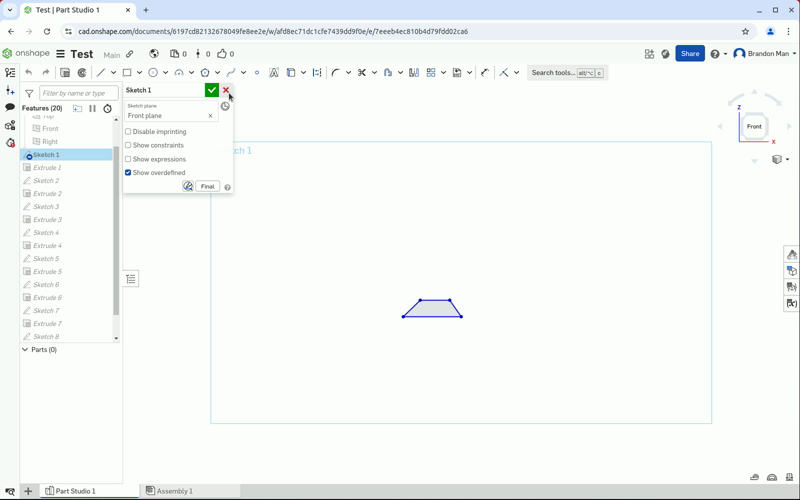
key(shift+s)
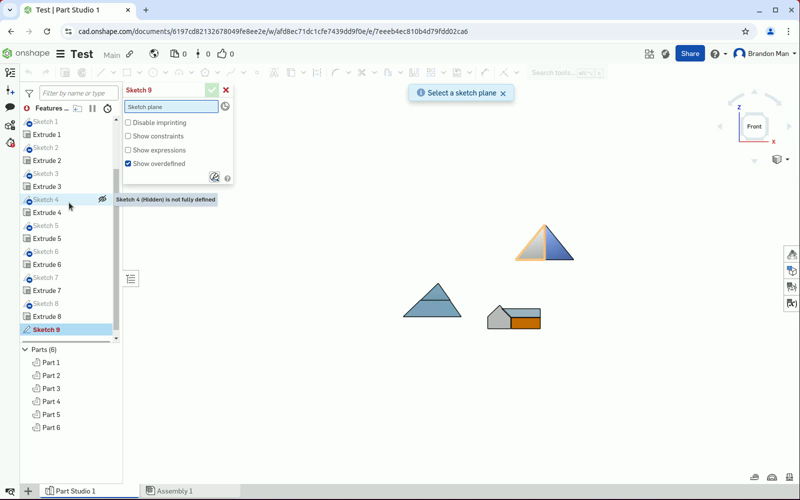
scroll(3)
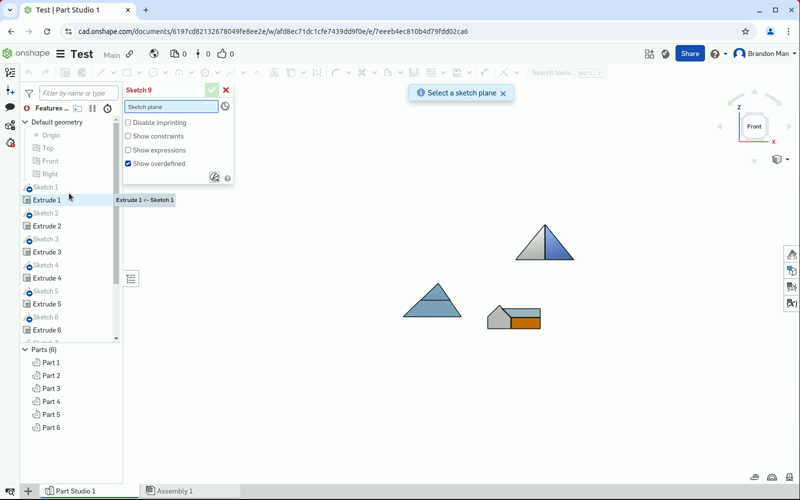
mouse_move(69, 163)
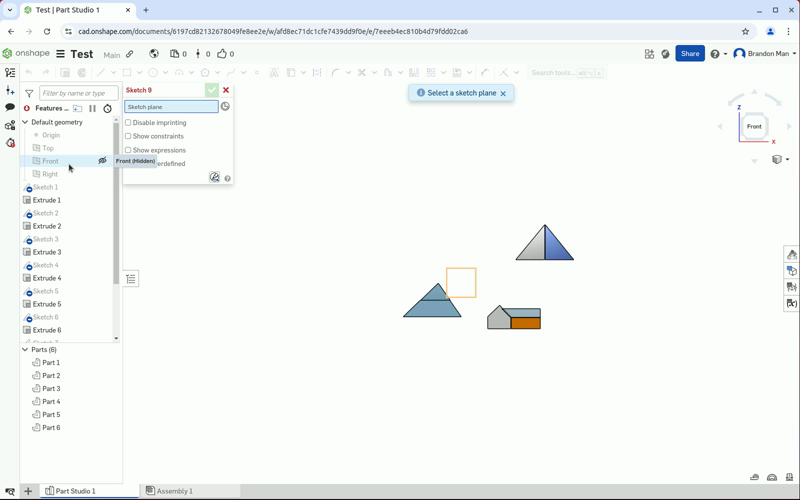
click(69, 163)
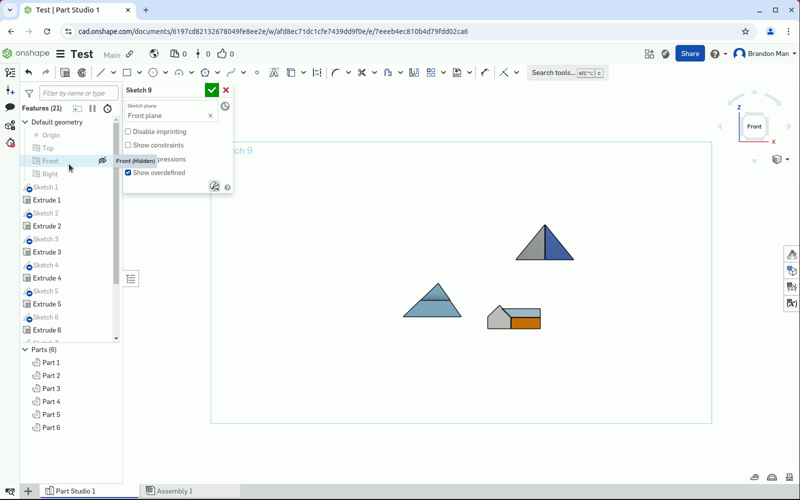
mouse_move(73, 352)
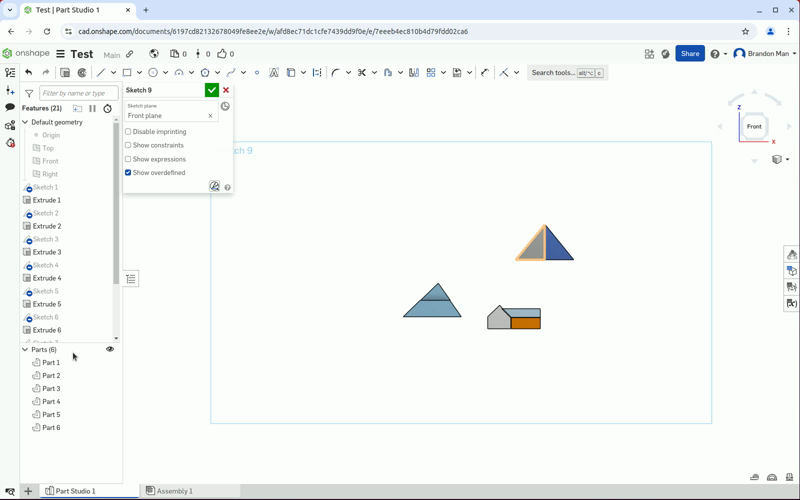
key(y)
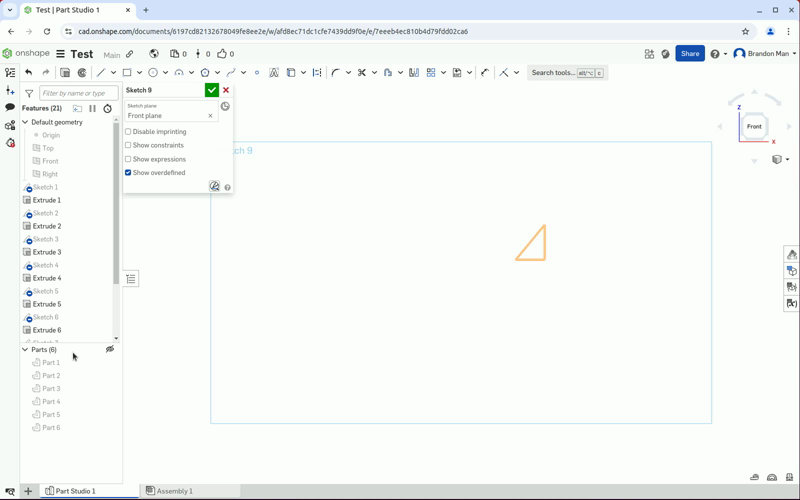
key(l)
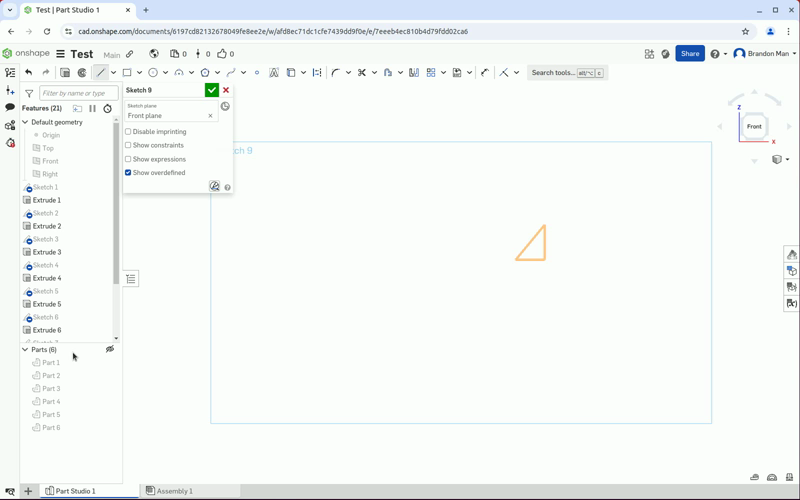
key_down(shift)
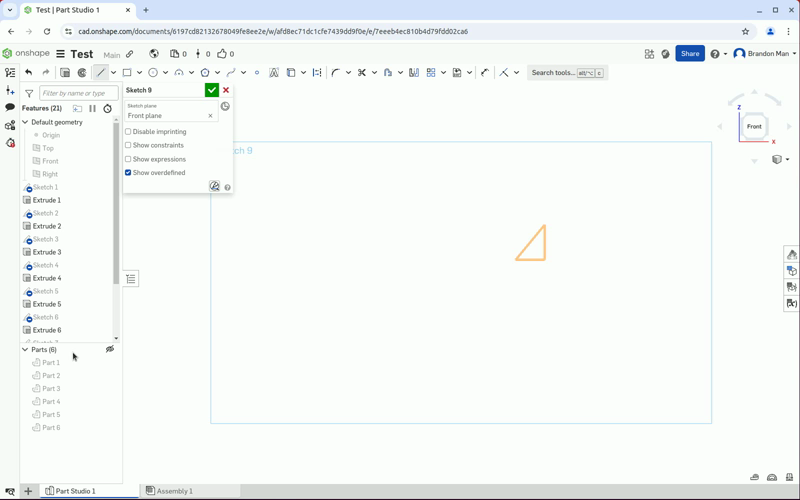
mouse_move(511, 328)
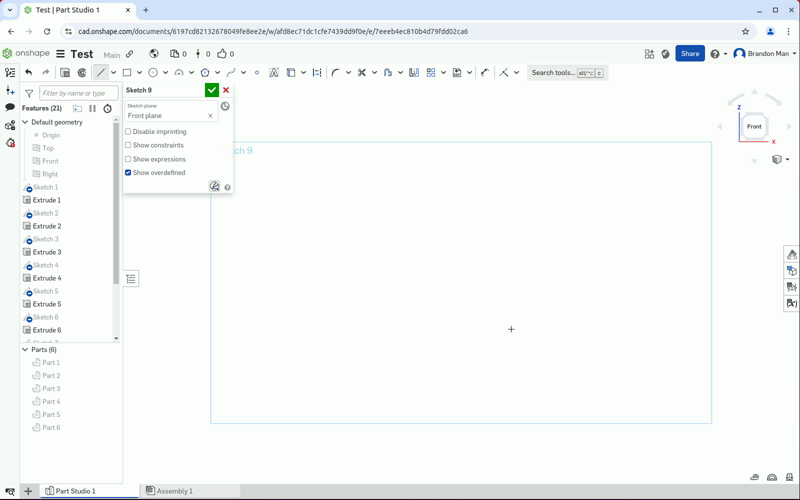
click(511, 328)
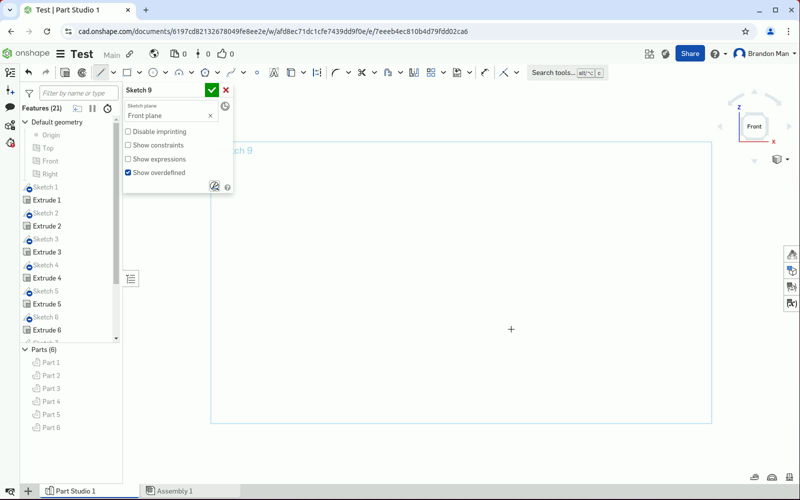
key_up(shift)
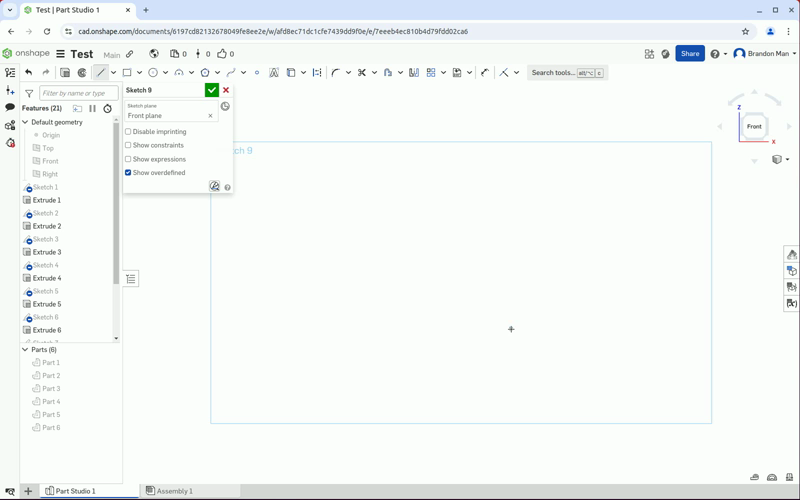
key_down(shift)
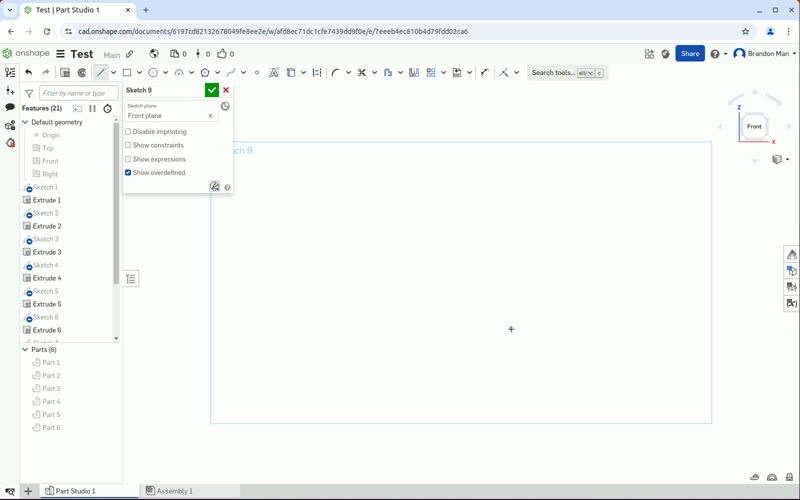
mouse_move(541, 328)
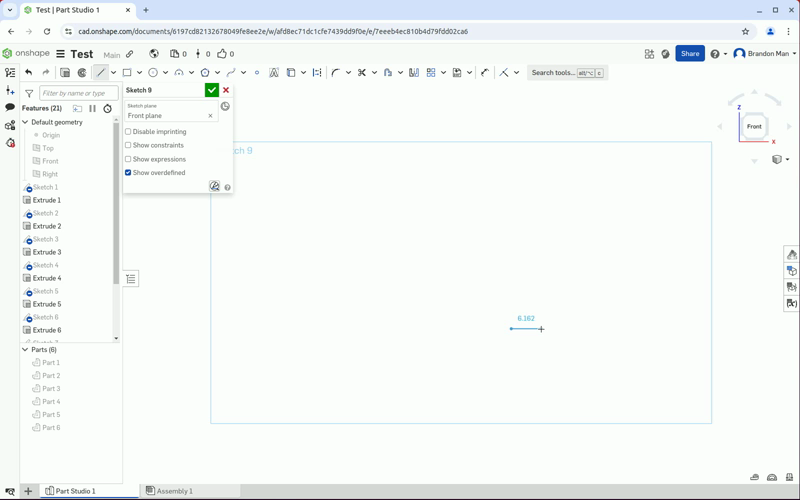
mouse_move(540, 328)
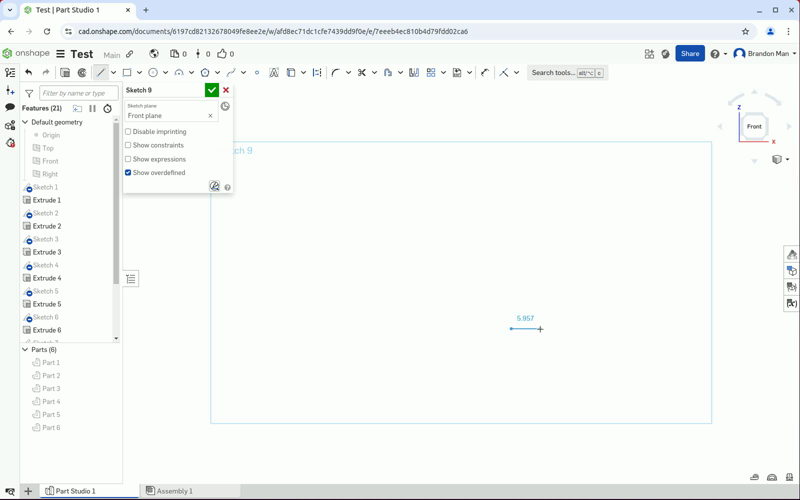
click(540, 328)
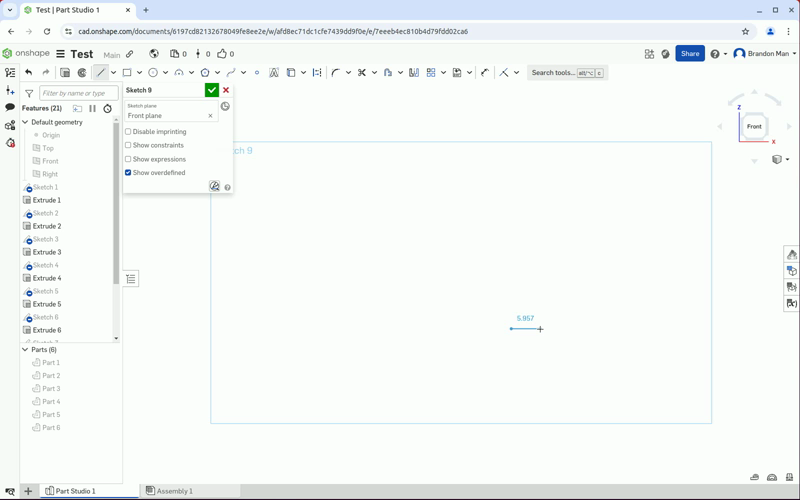
key_up(shift)
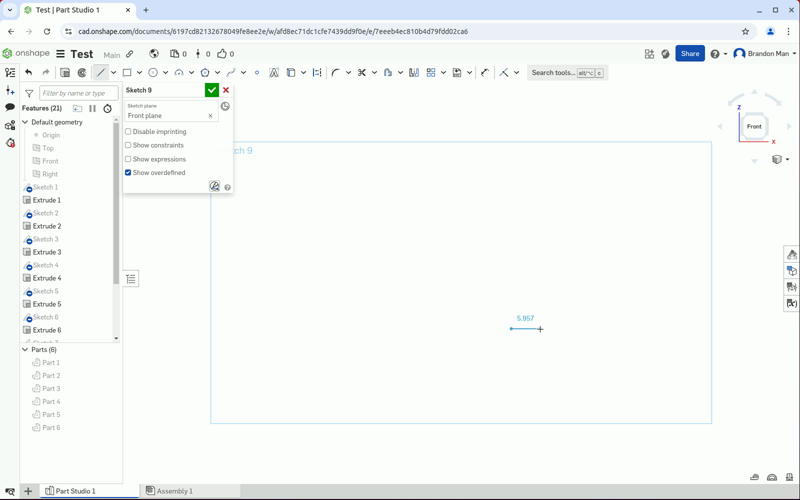
key_down(shift)
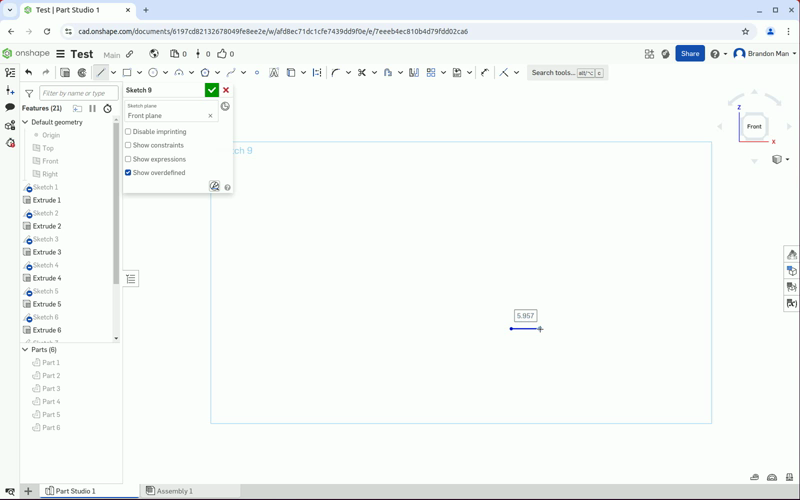
mouse_move(570, 328)
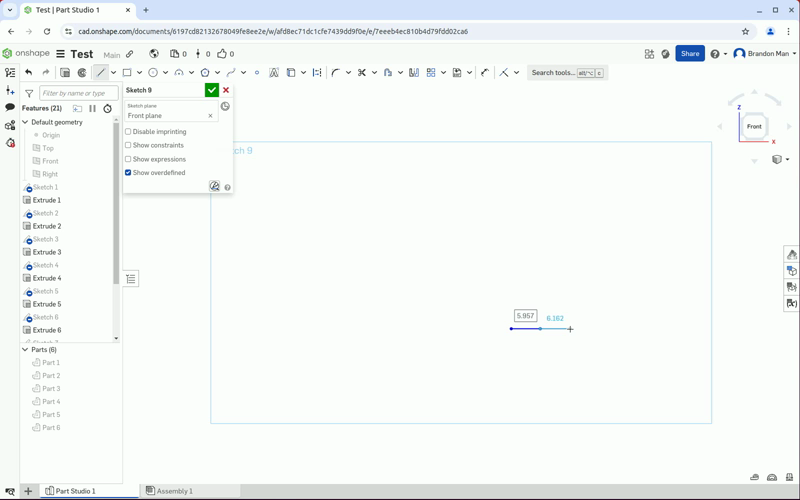
mouse_move(540, 317)
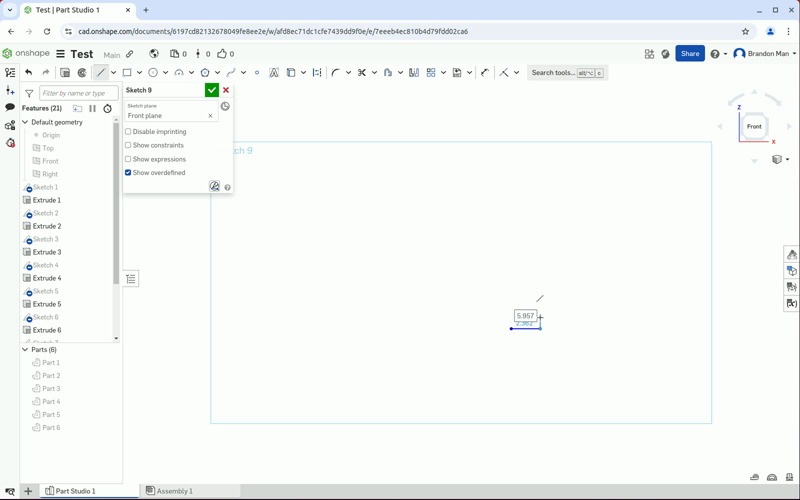
click(540, 317)
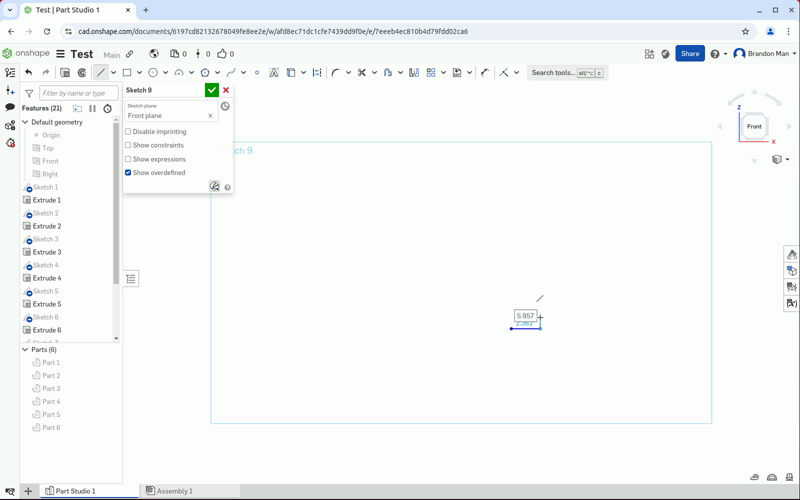
key_up(shift)
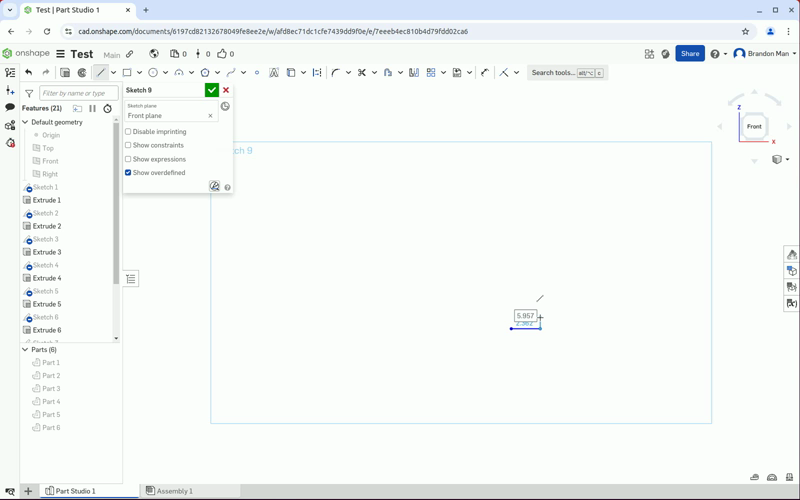
key_down(shift)
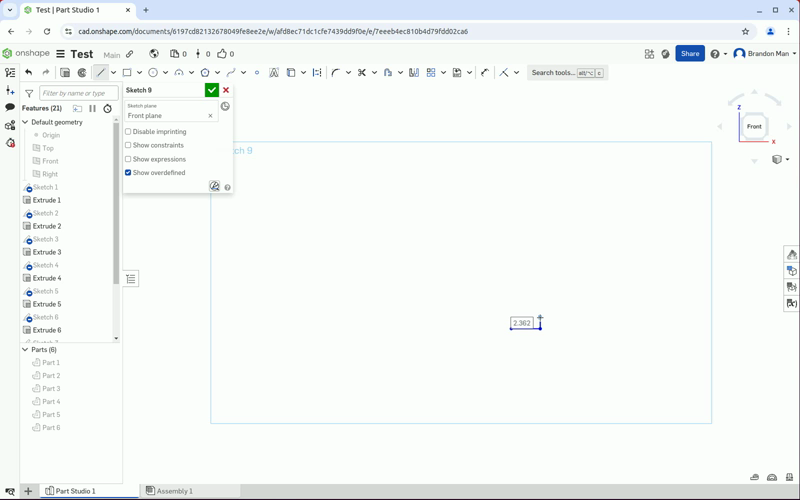
mouse_move(570, 317)
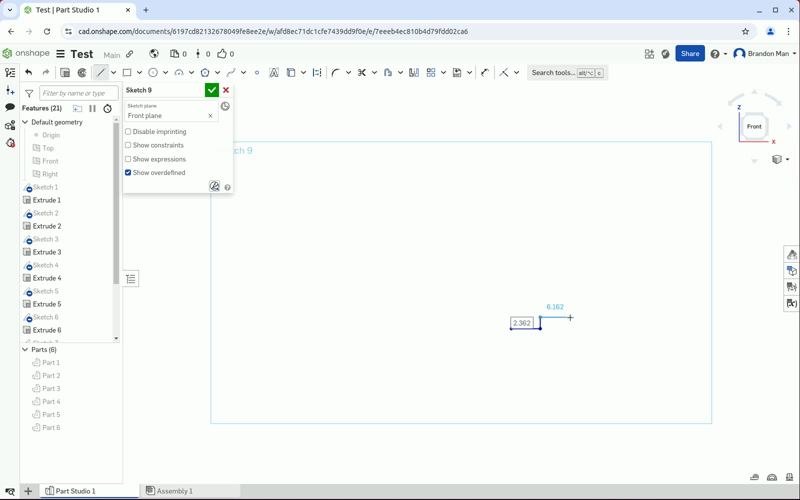
mouse_move(511, 317)
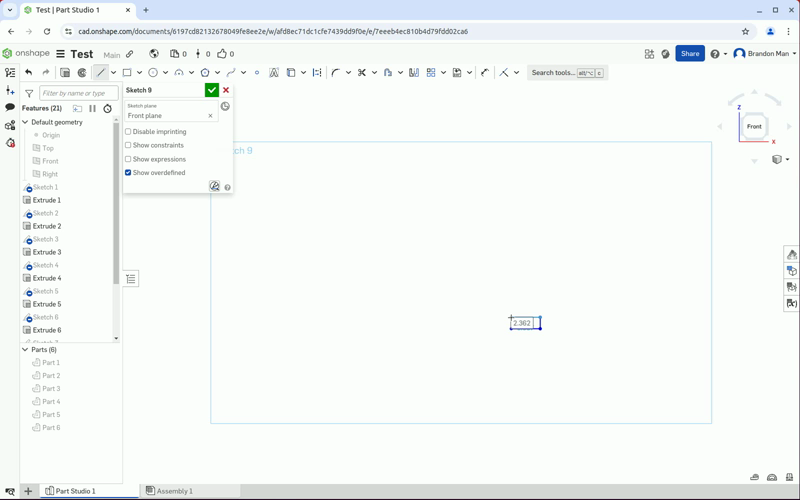
click(511, 317)
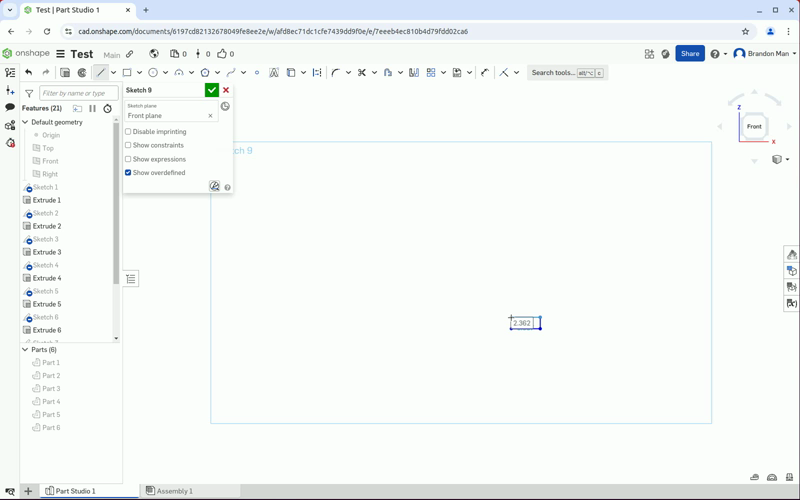
key_up(shift)
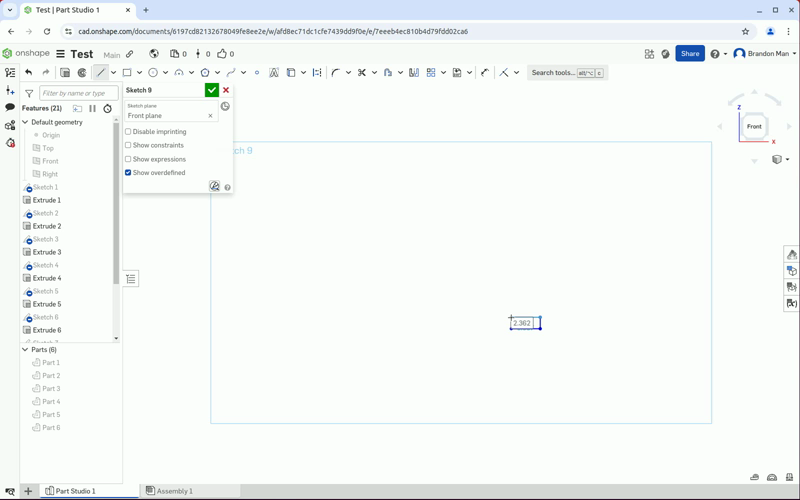
mouse_move(541, 317)
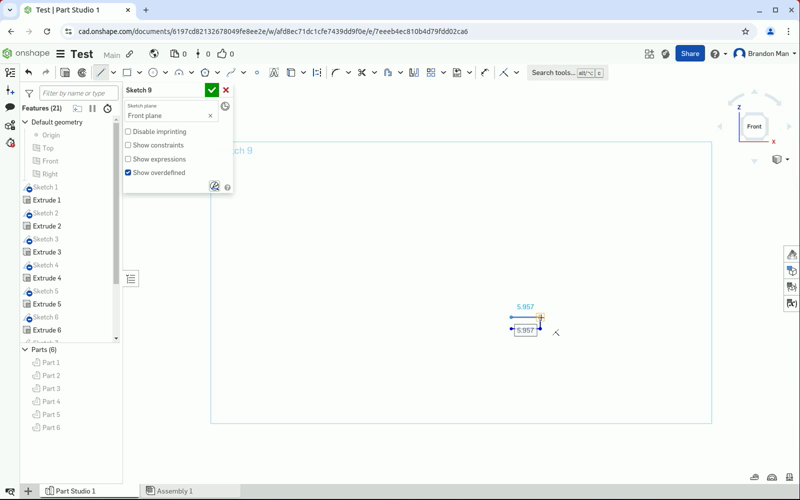
key_down(shift)
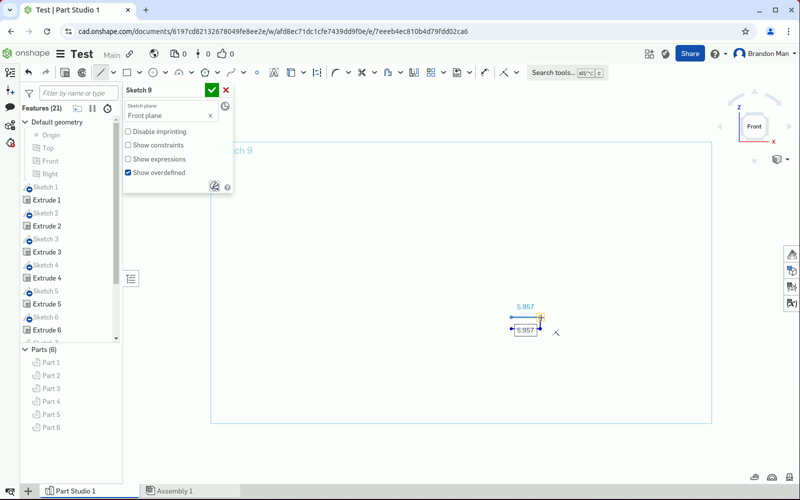
mouse_move(511, 328)
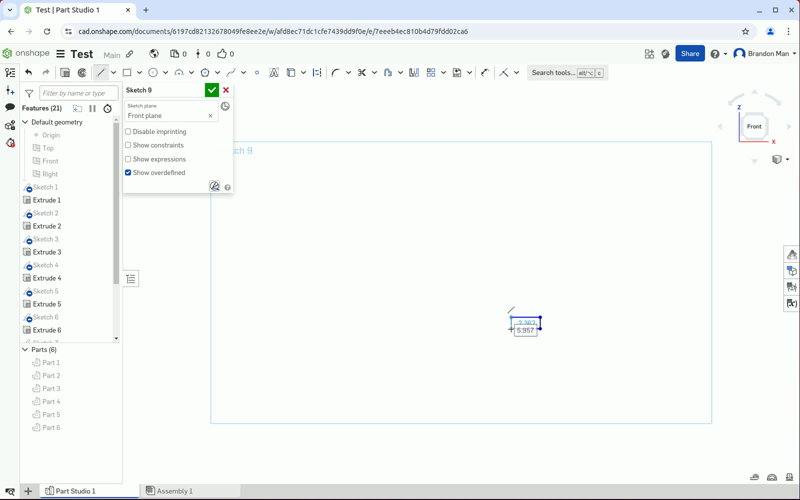
key_up(shift)
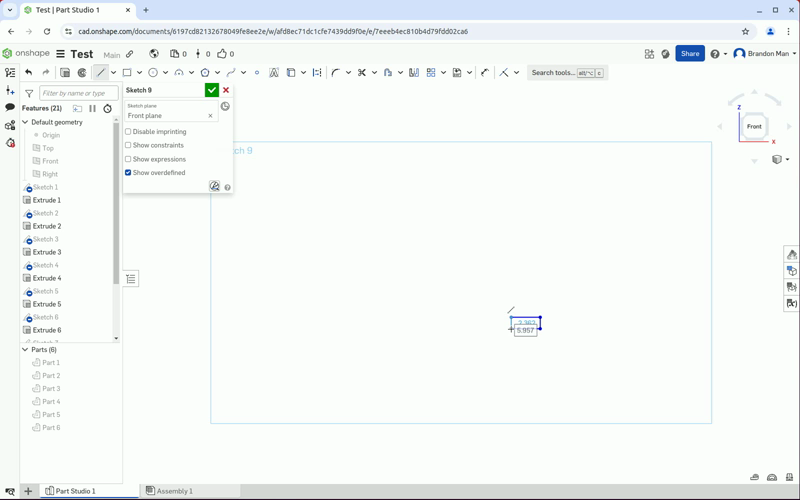
click(511, 328)
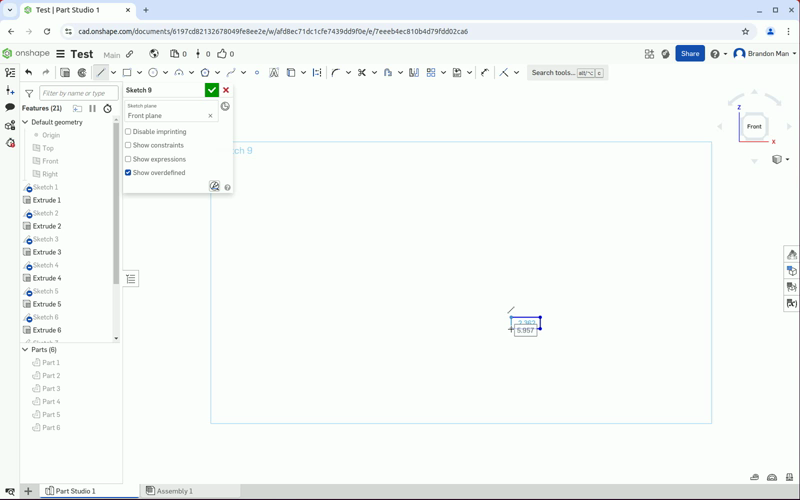
key(esc)
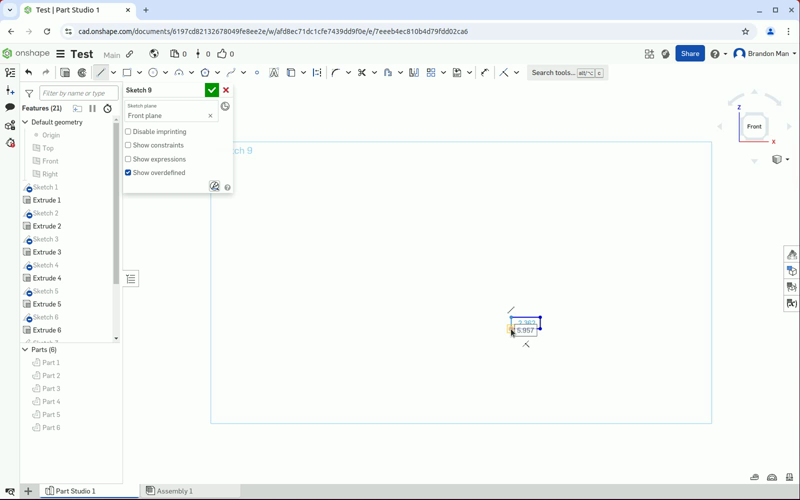
mouse_move(525, 323)
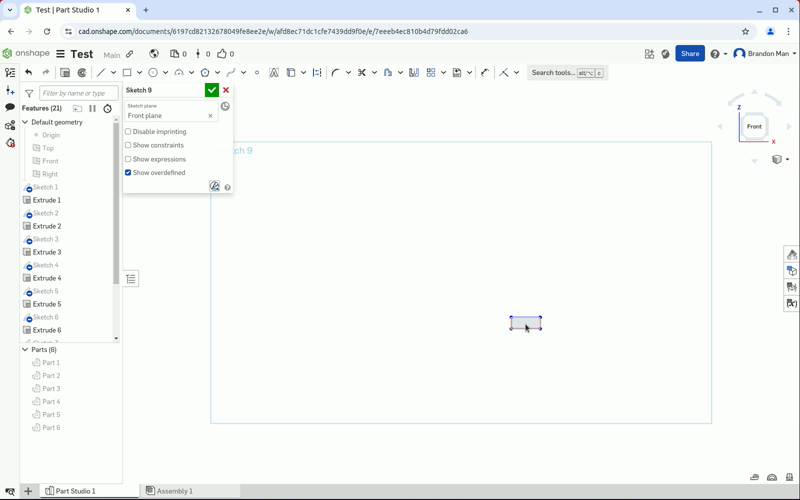
scroll(6)
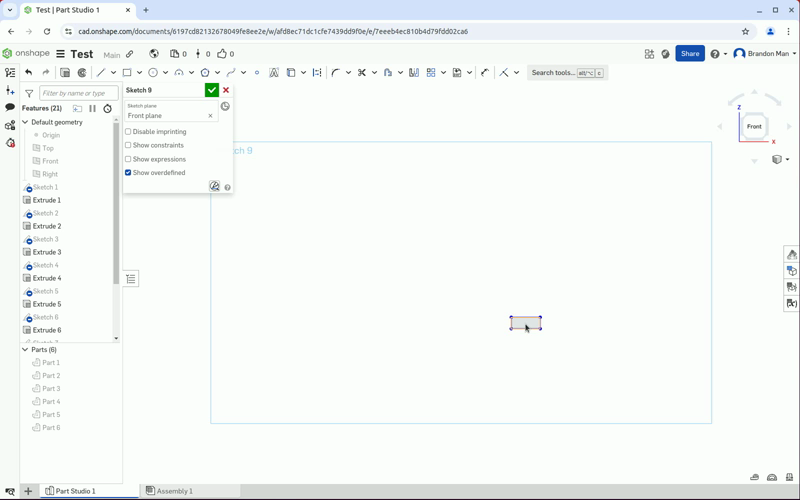
scroll(6)
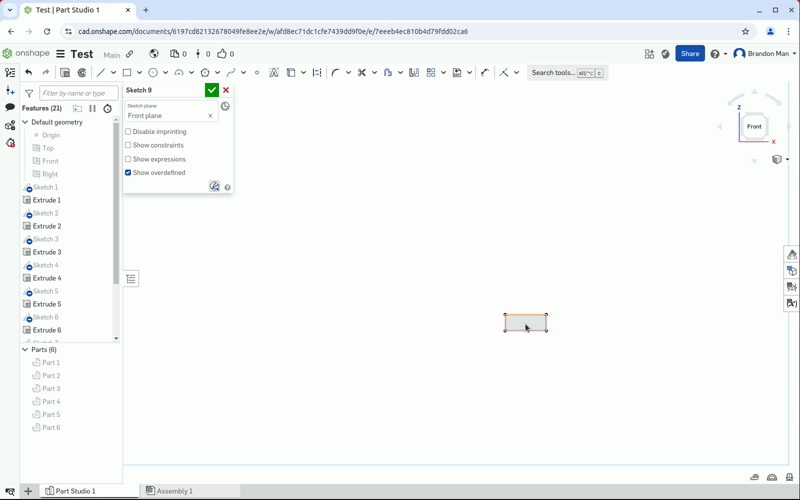
scroll(6)
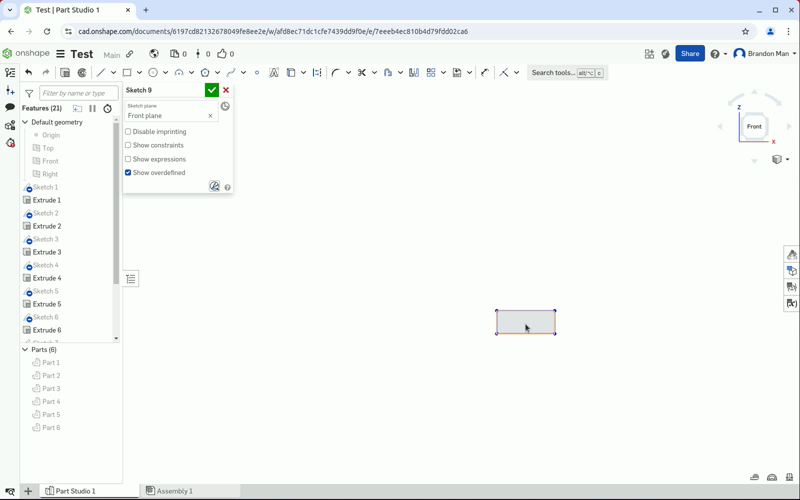
scroll(6)
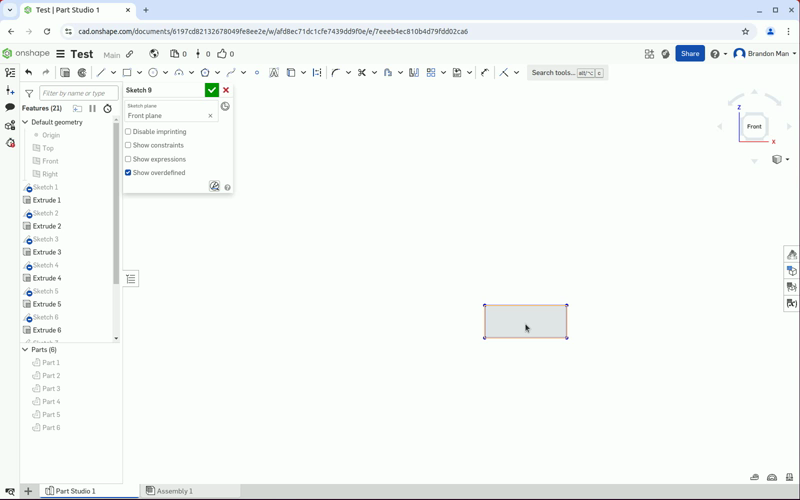
scroll(6)
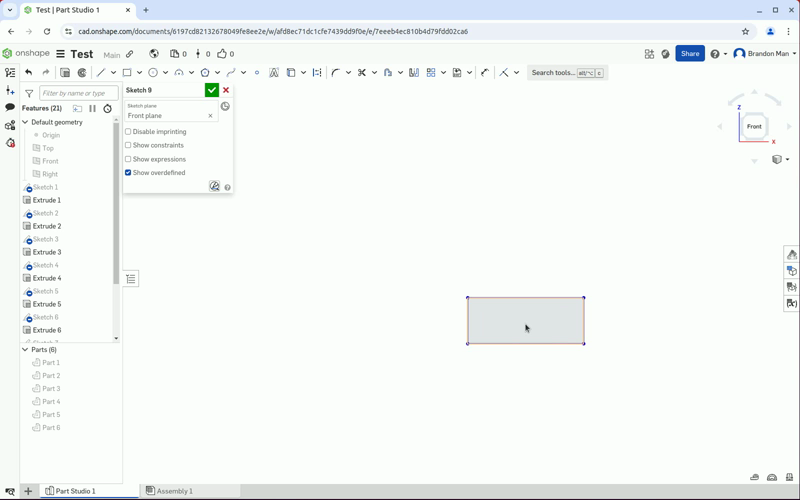
scroll(6)
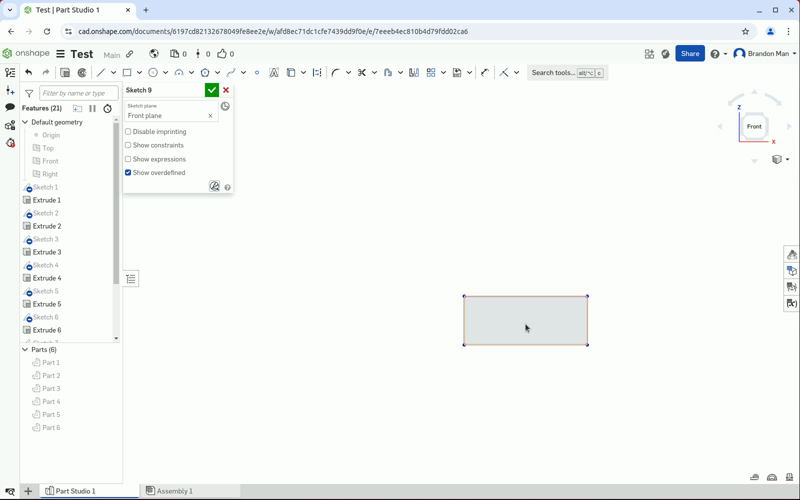
scroll(6)
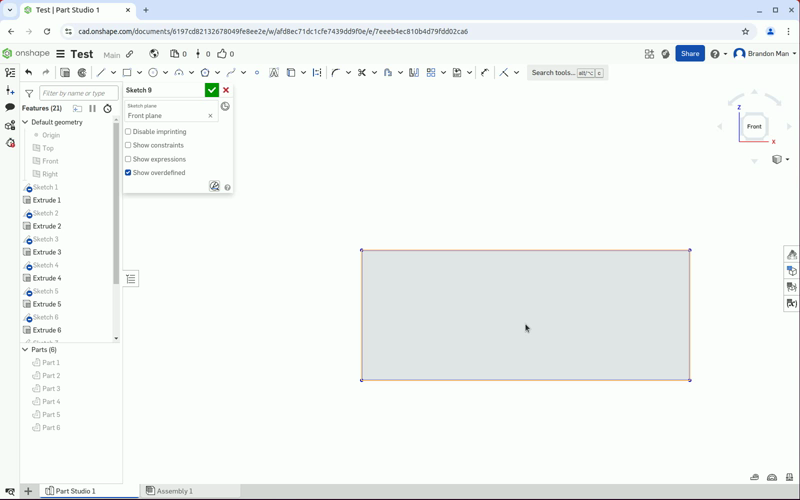
click(525, 323)
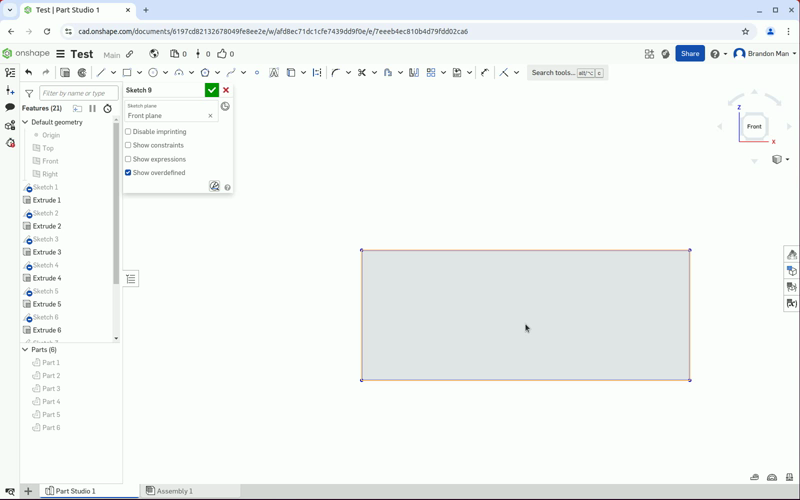
scroll(-6)
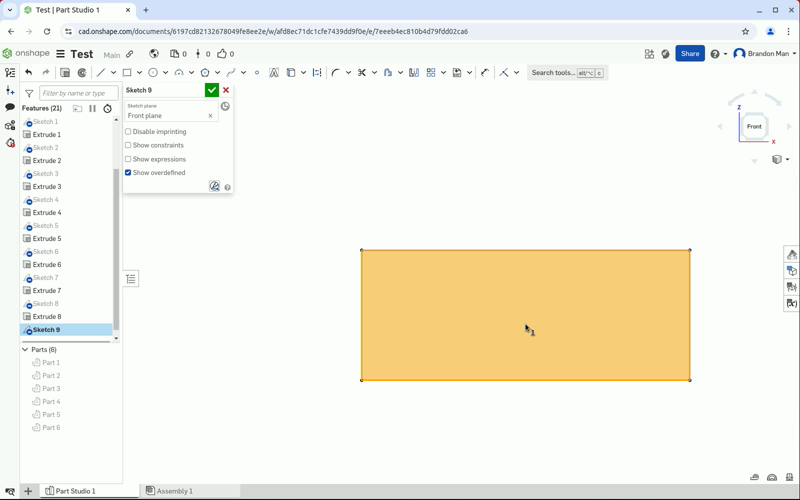
scroll(-6)
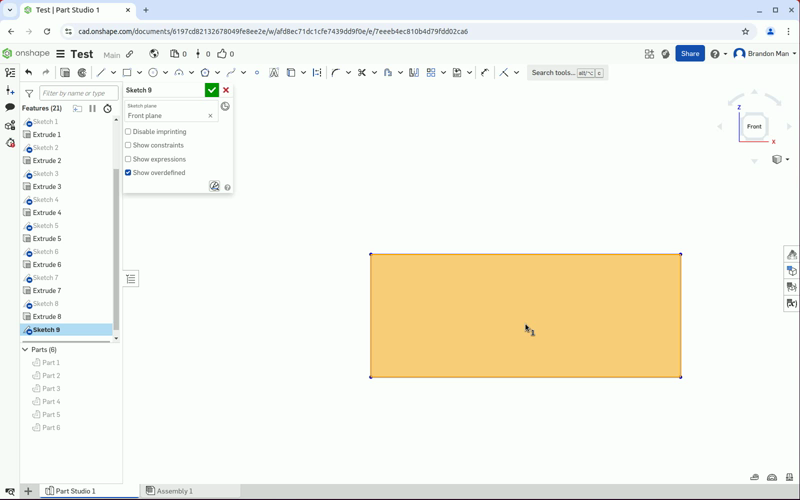
scroll(-6)
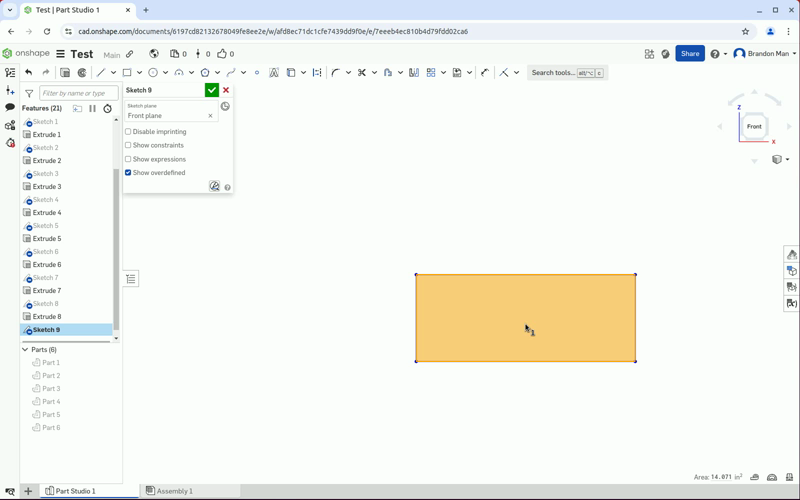
scroll(-6)
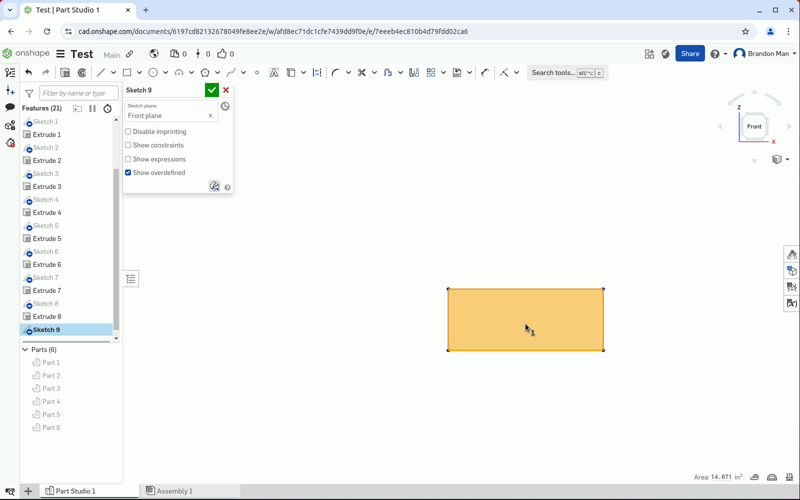
scroll(-6)
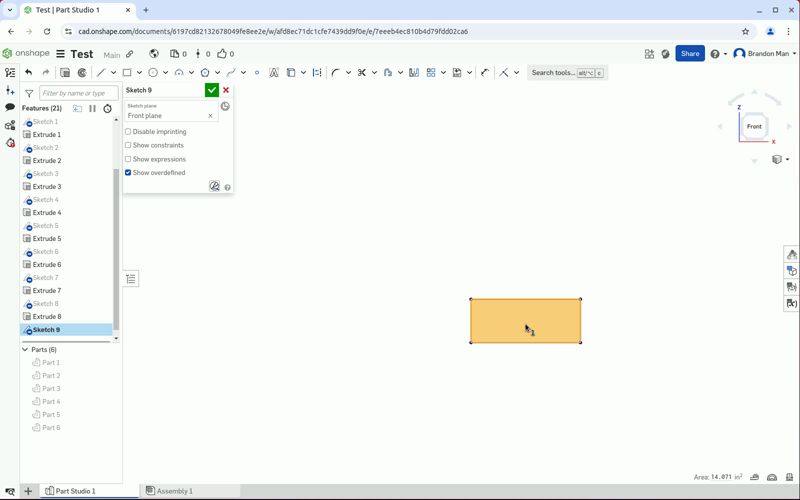
scroll(-6)
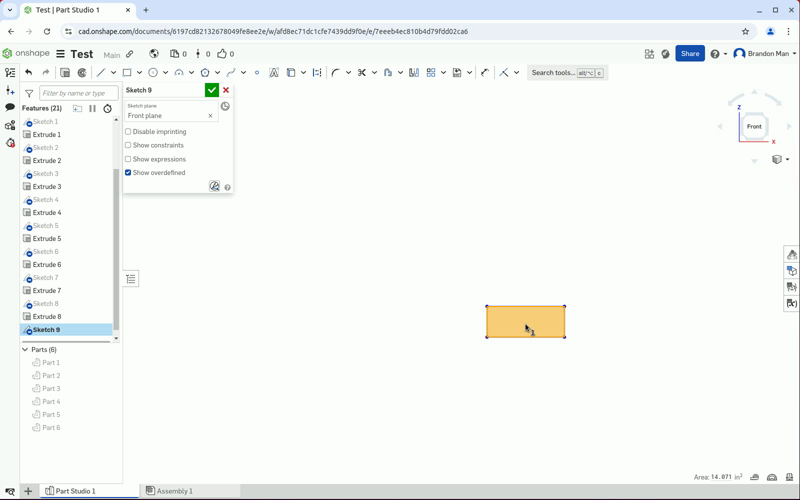
scroll(-6)
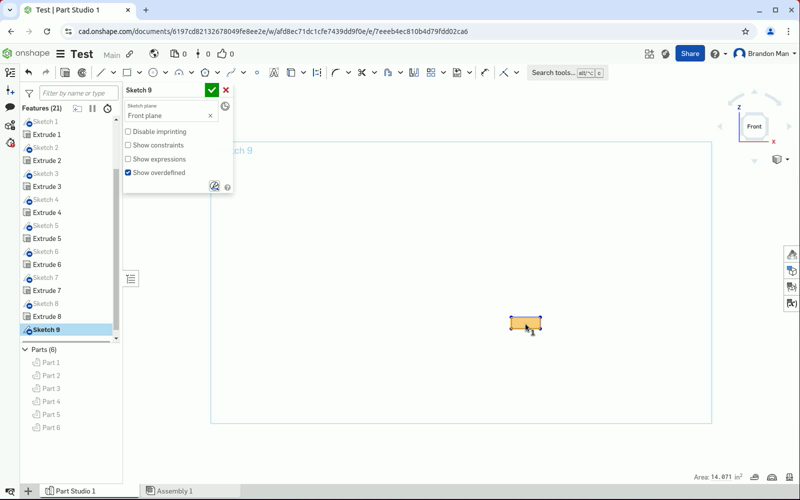
mouse_move(73, 352)
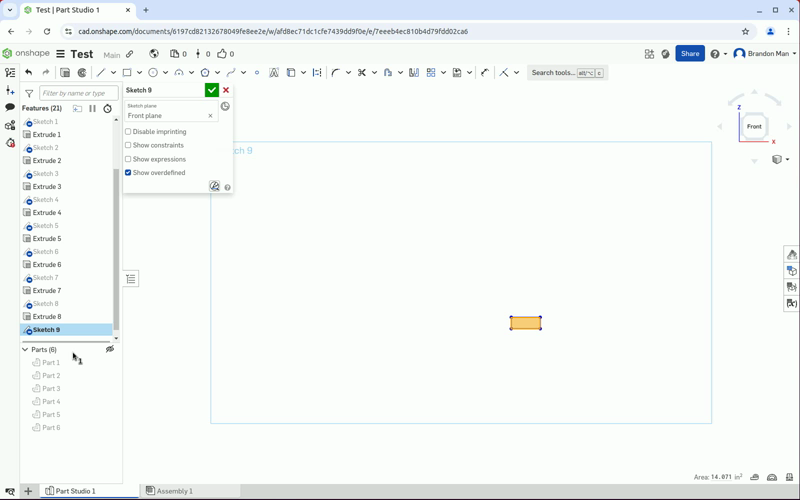
key(shift+y)
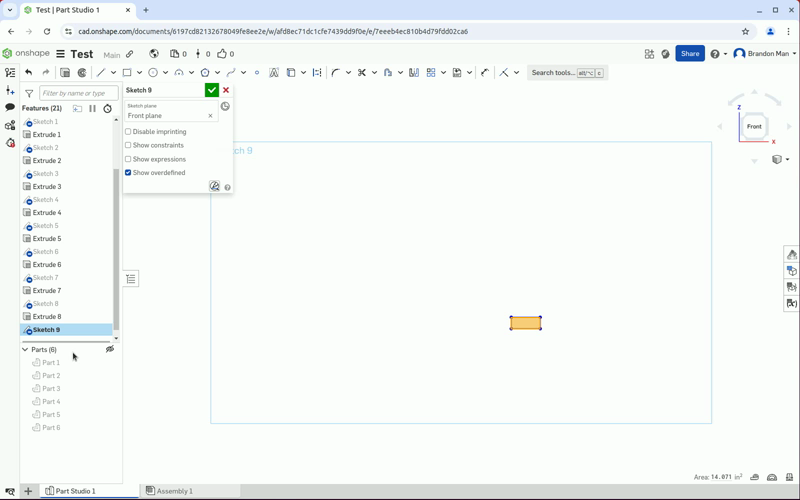
key(shift+e)
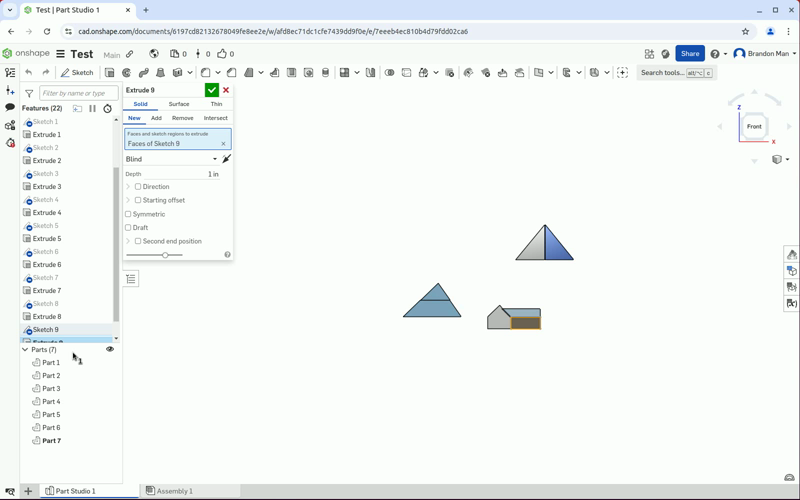
mouse_move(143, 106)
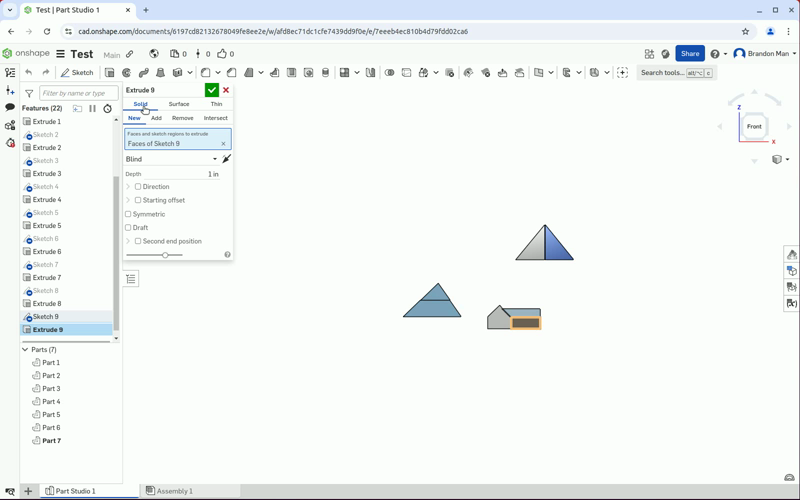
click(143, 106)
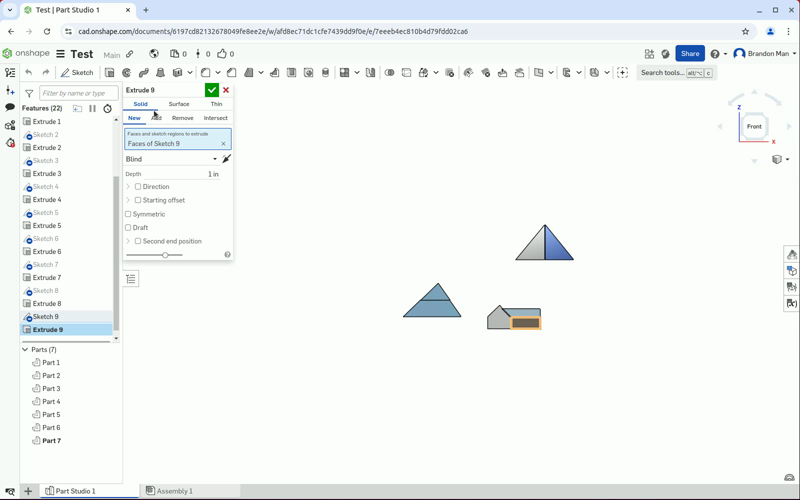
mouse_move(186, 120)
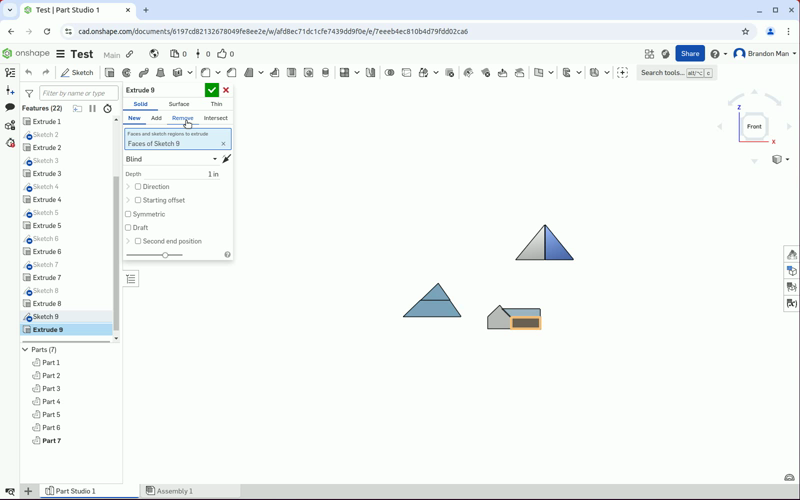
click(186, 120)
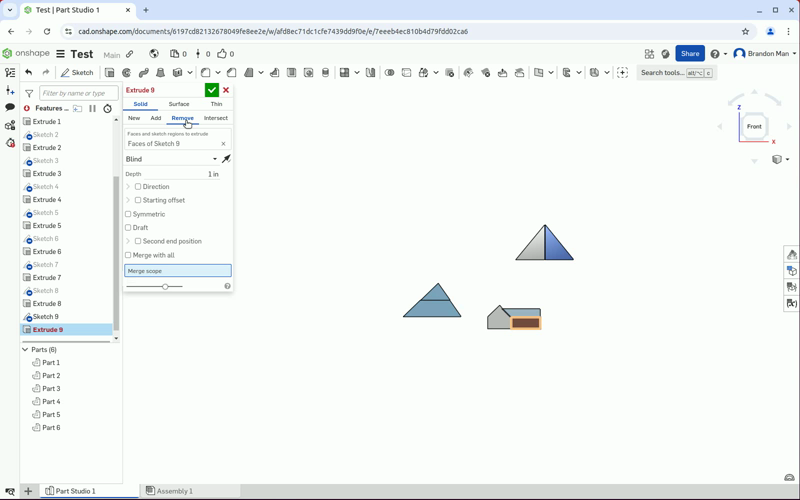
key(tab, 4)
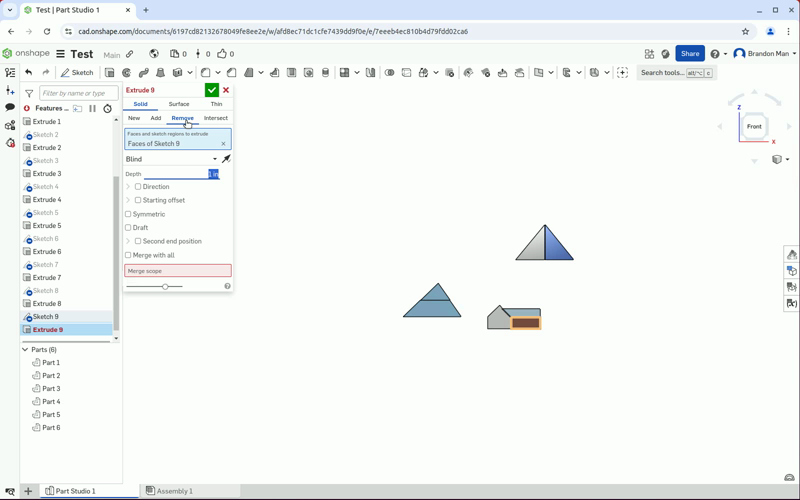
text(2.407)
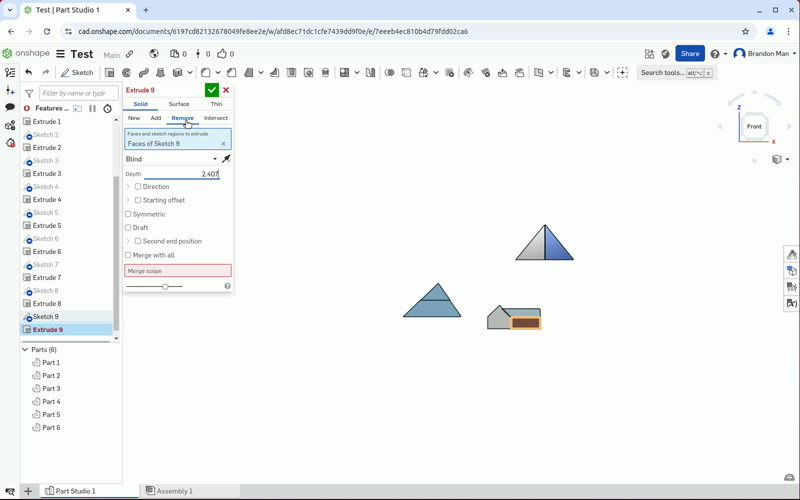
key(tab, 6)
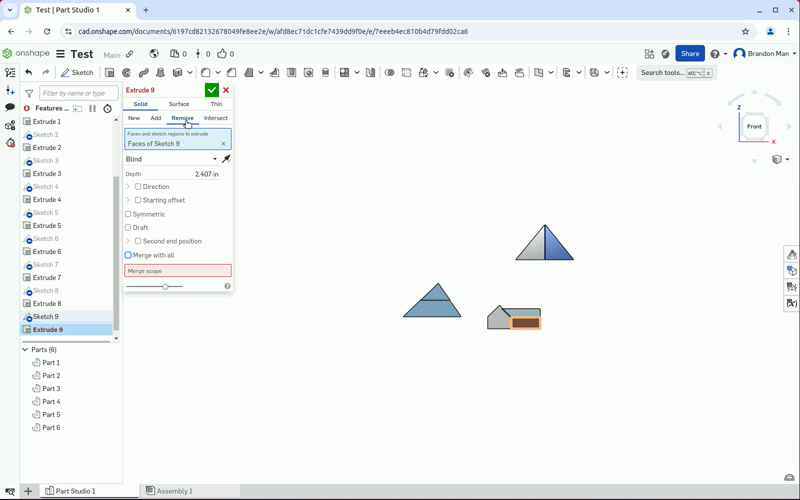
key(space)
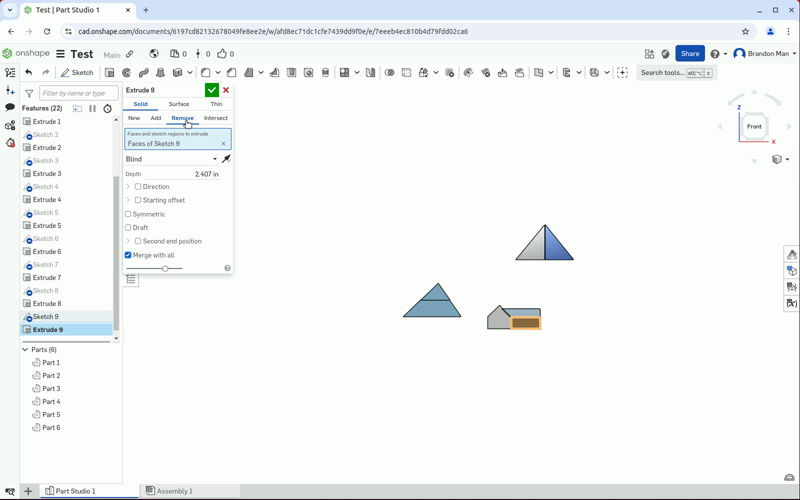
key(enter)
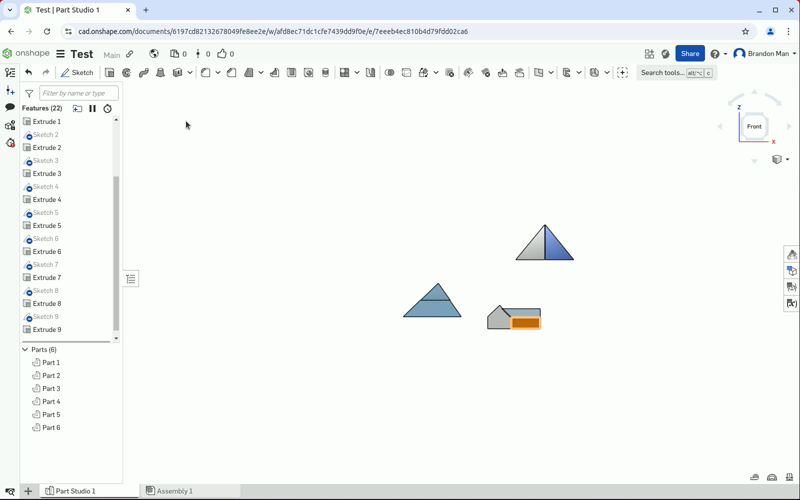
key(shift+h)
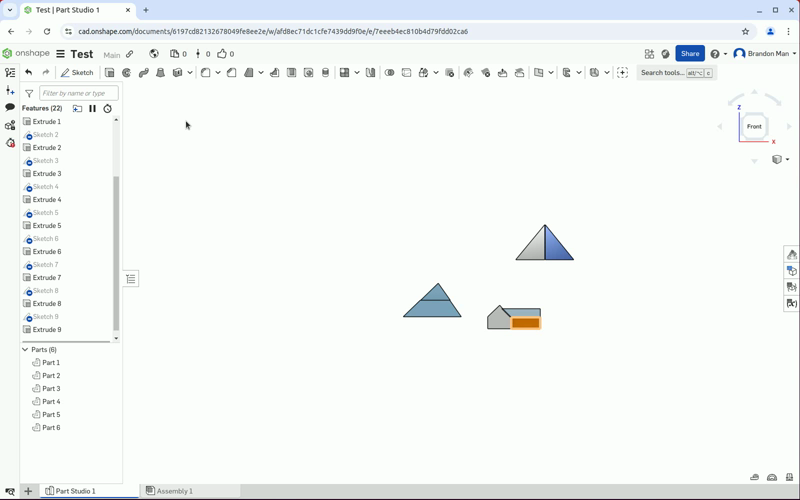
key(shift+h)
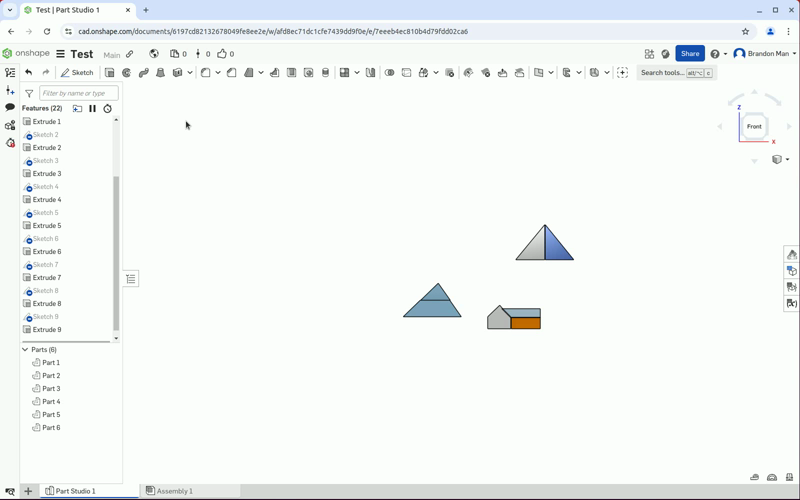
mouse_move(69, 111)
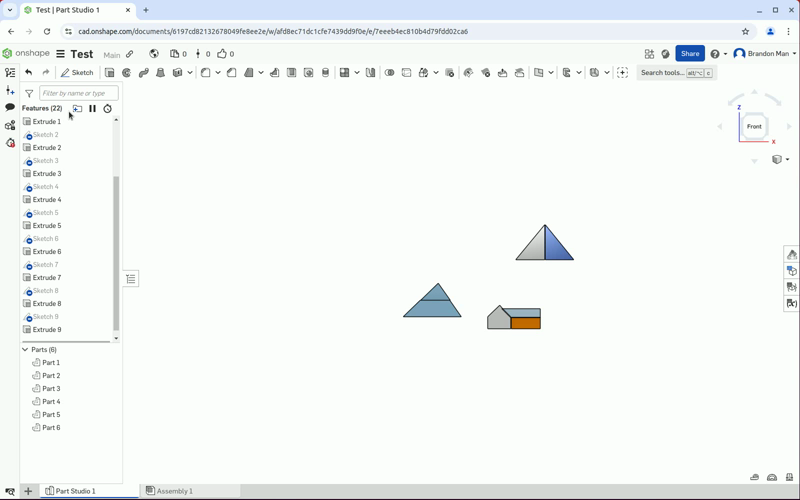
click(69, 111)
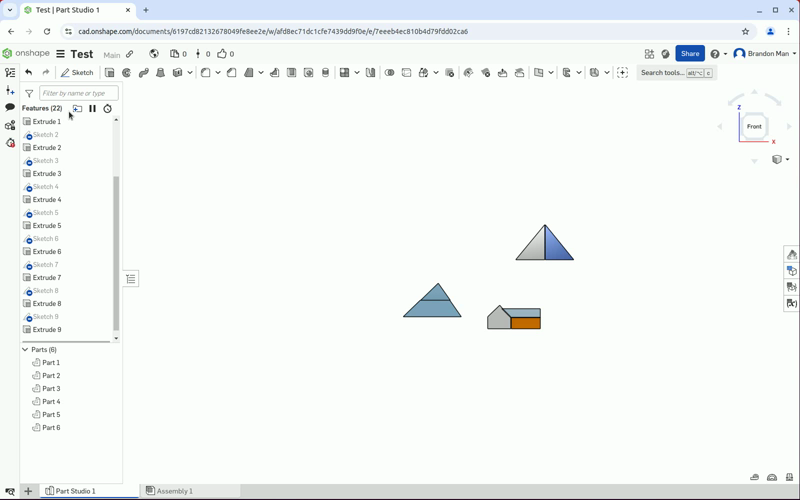
key(shift+s)
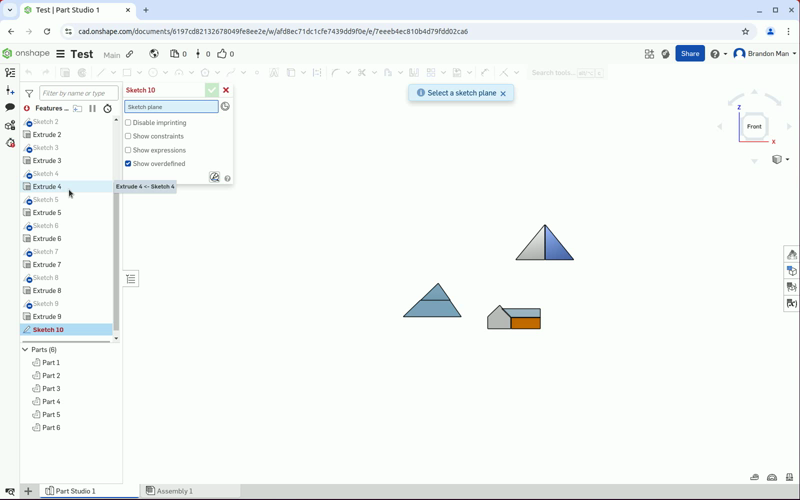
scroll(3)
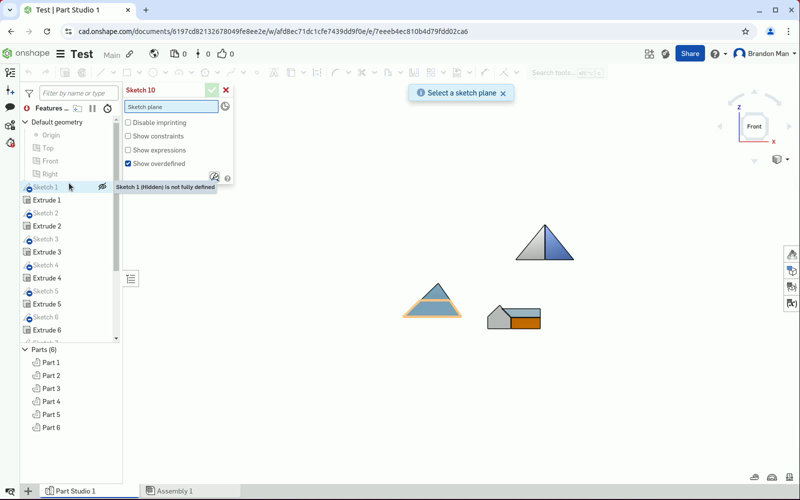
mouse_move(69, 163)
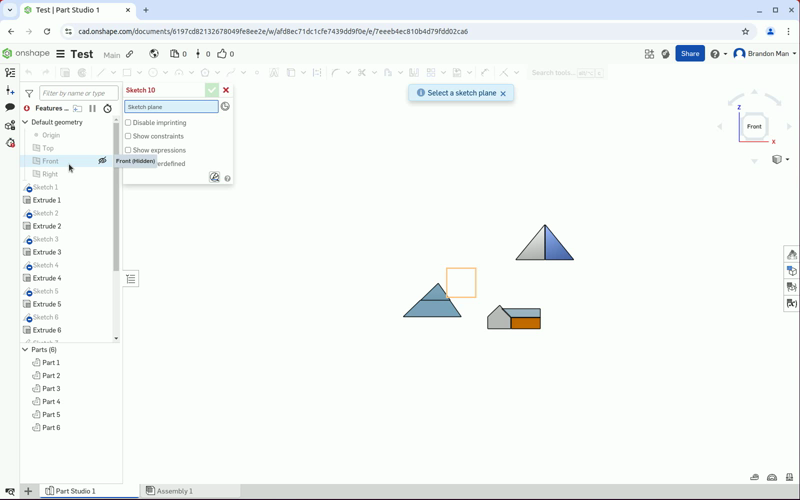
click(69, 163)
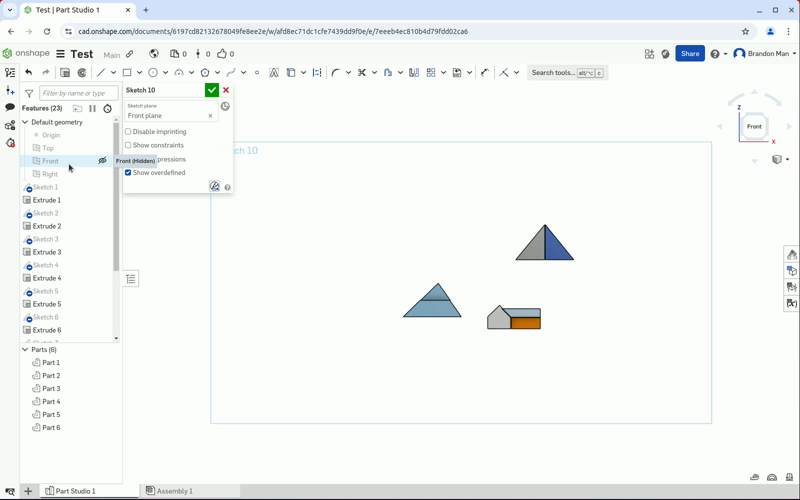
mouse_move(73, 352)
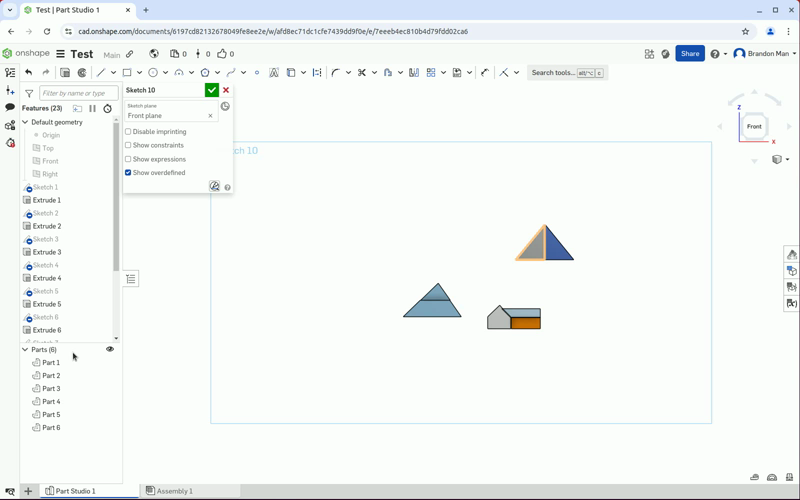
key(y)
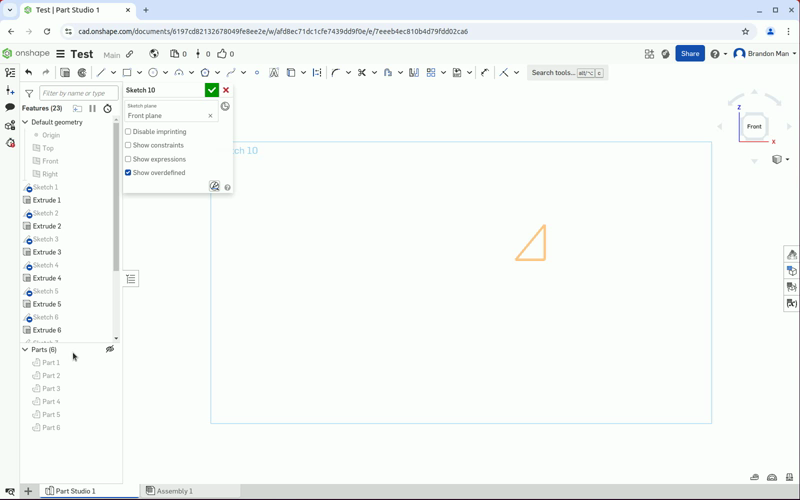
key(l)
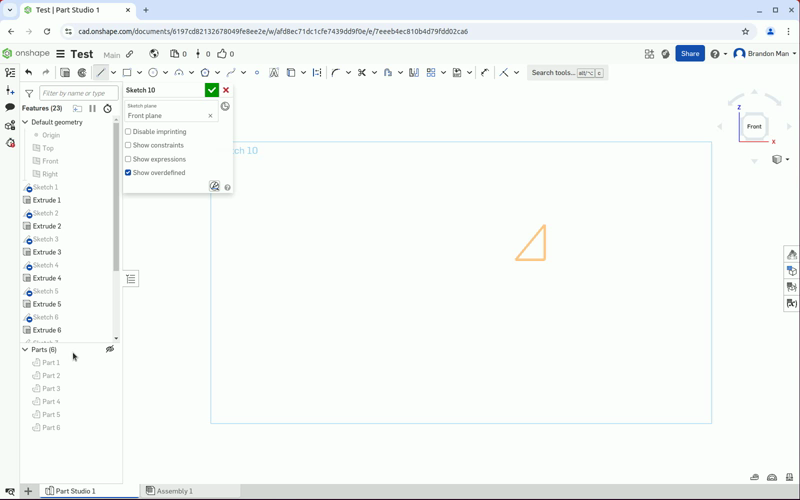
key_down(shift)
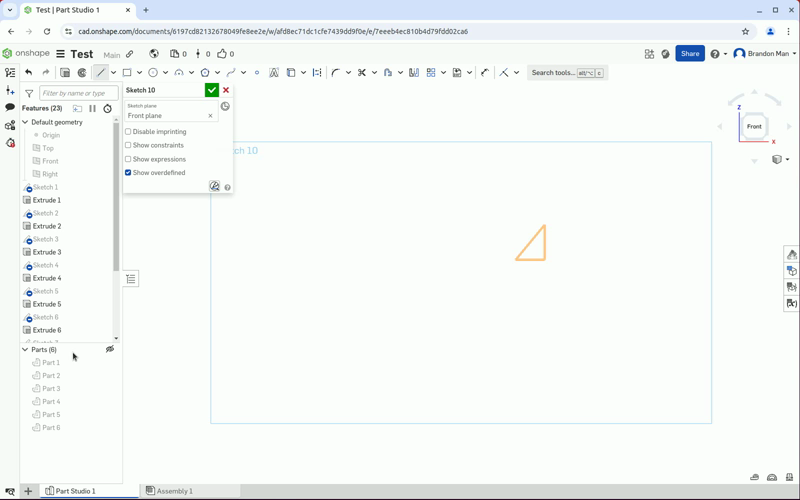
mouse_move(501, 308)
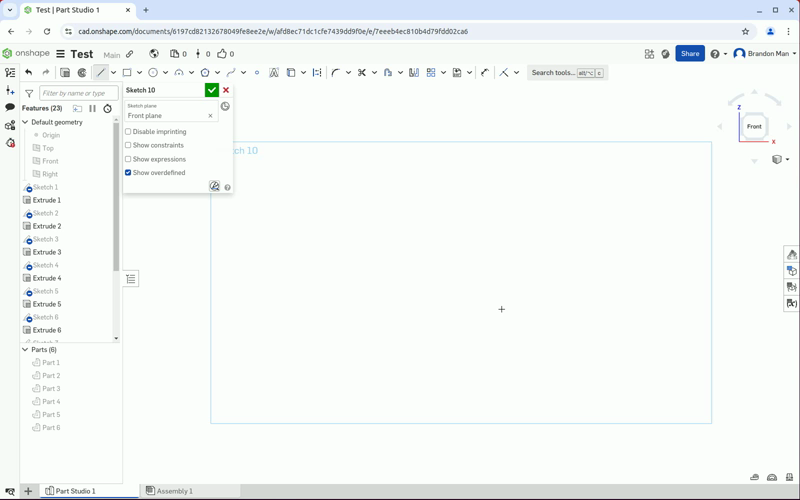
click(501, 308)
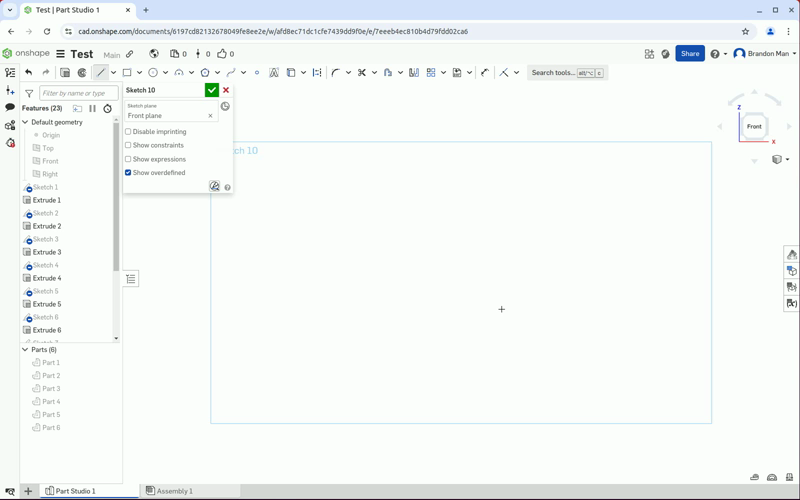
key_up(shift)
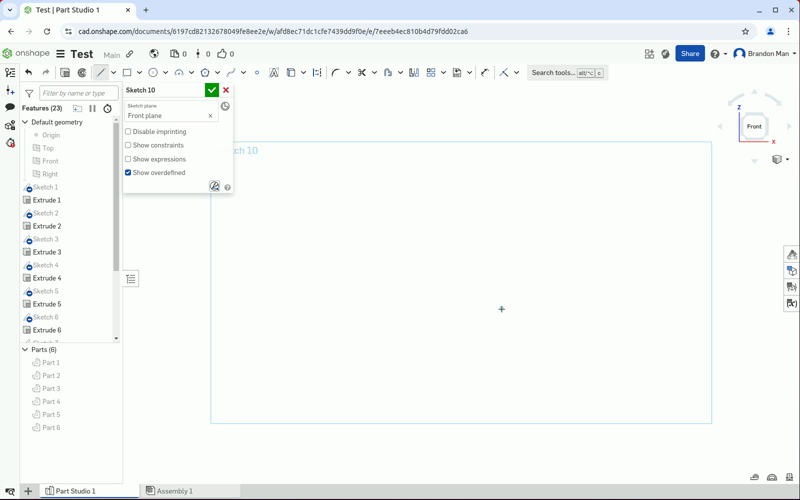
key_down(shift)
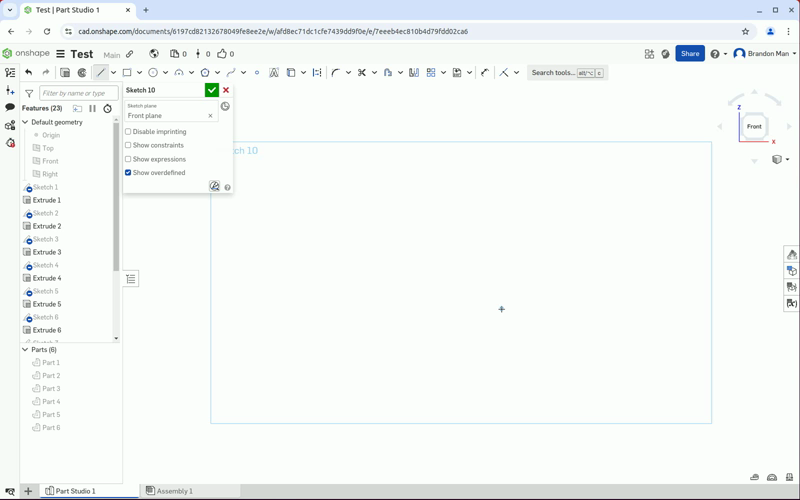
mouse_move(531, 308)
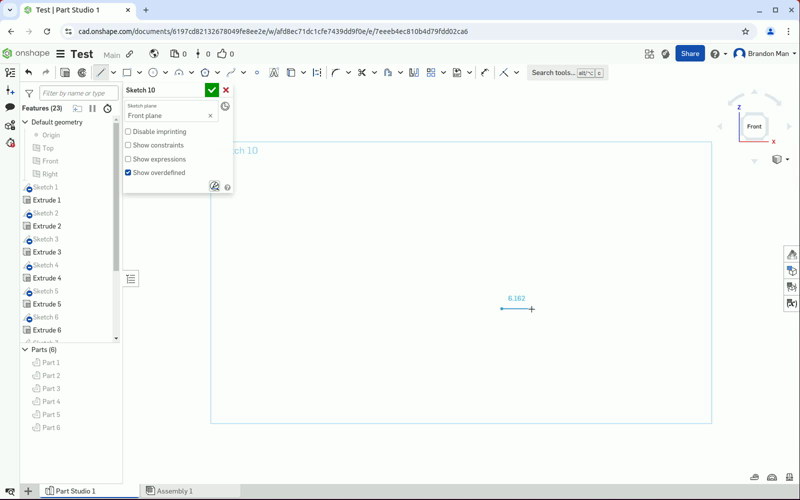
mouse_move(510, 317)
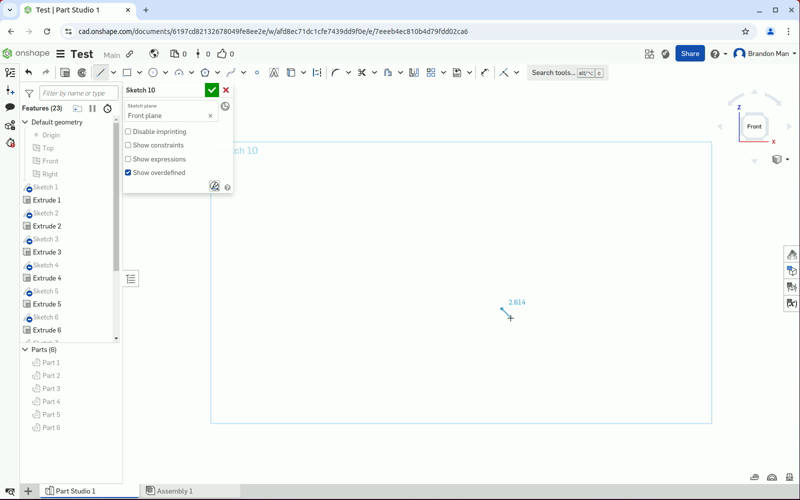
click(510, 317)
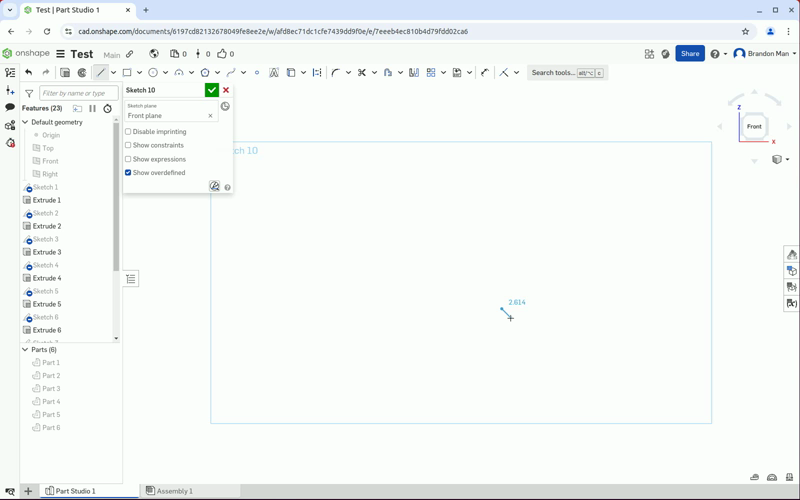
key_up(shift)
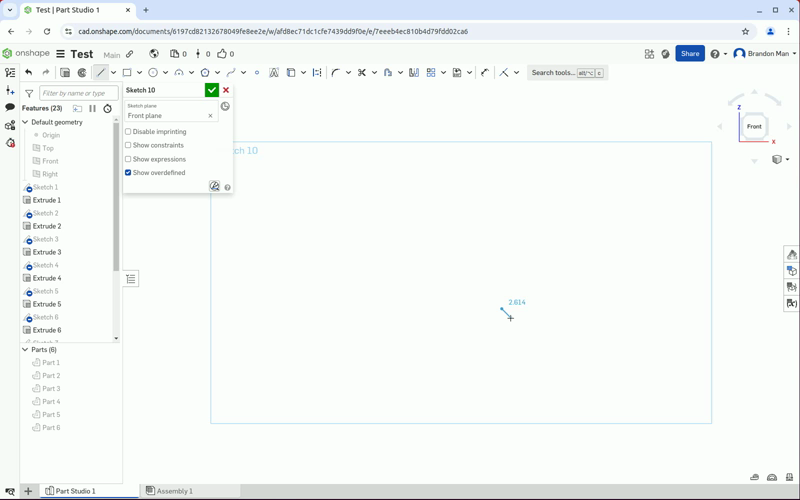
key_down(shift)
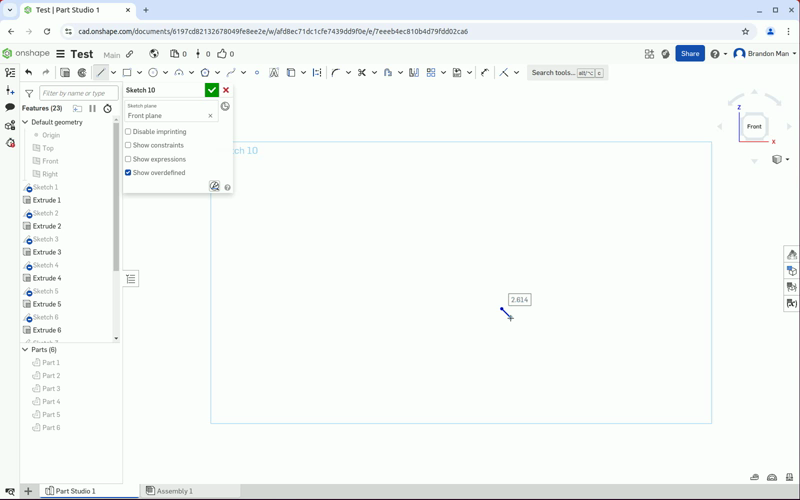
mouse_move(540, 317)
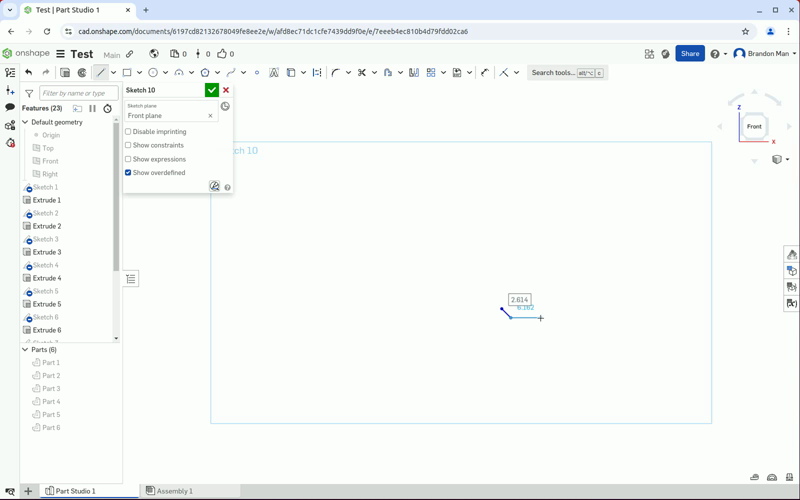
mouse_move(540, 317)
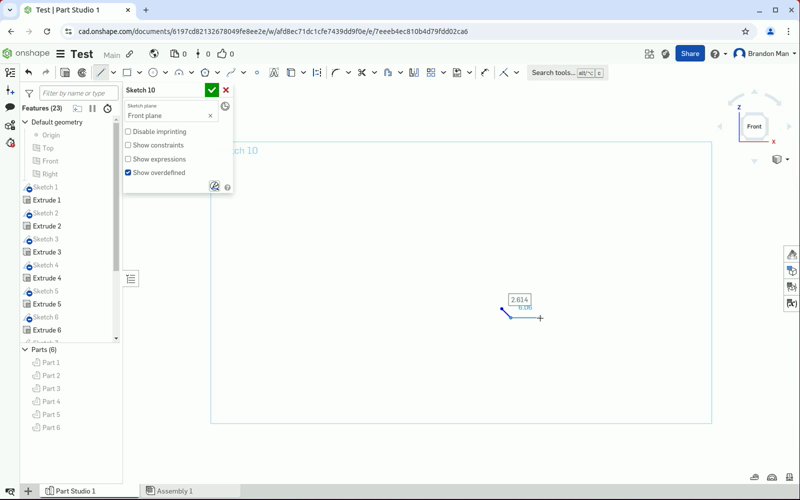
click(540, 317)
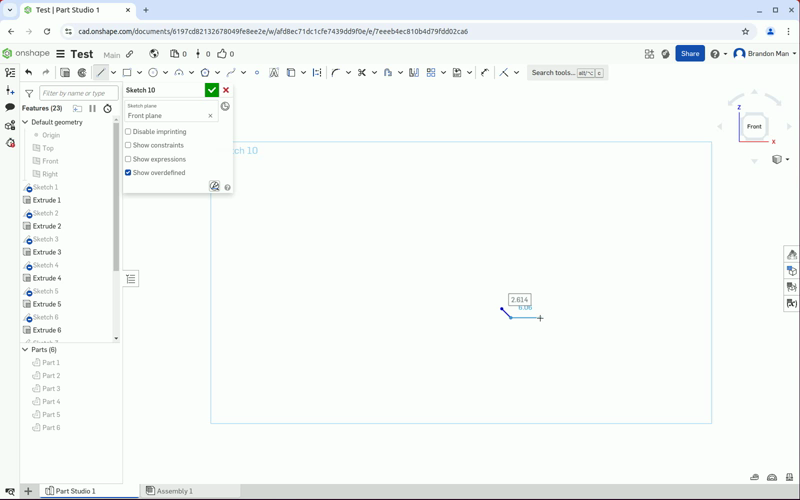
key_up(shift)
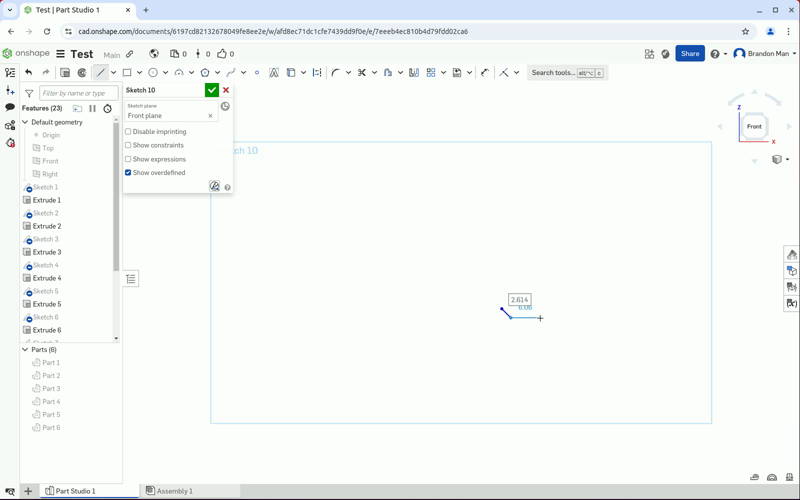
key_down(shift)
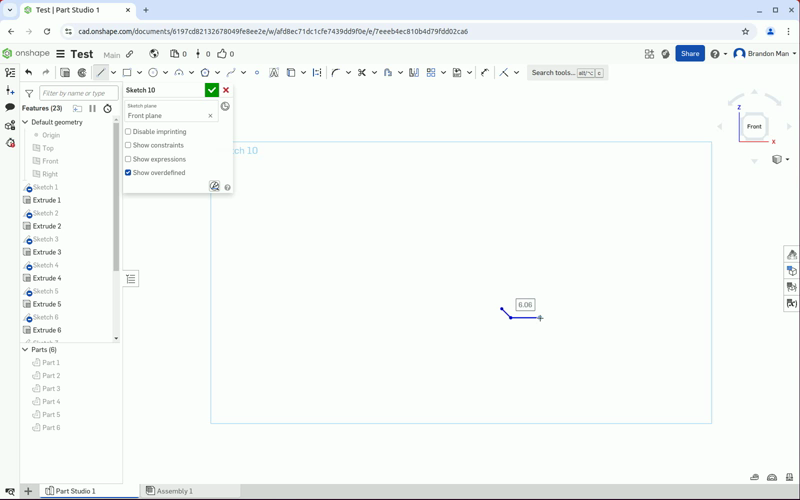
mouse_move(570, 317)
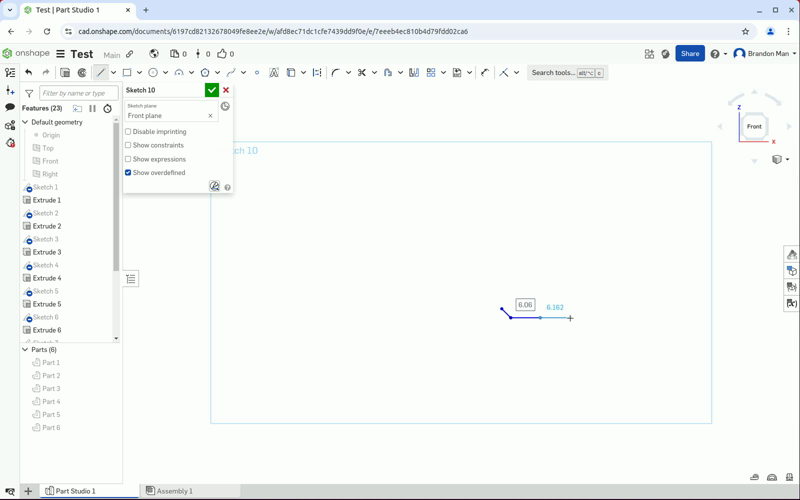
mouse_move(540, 308)
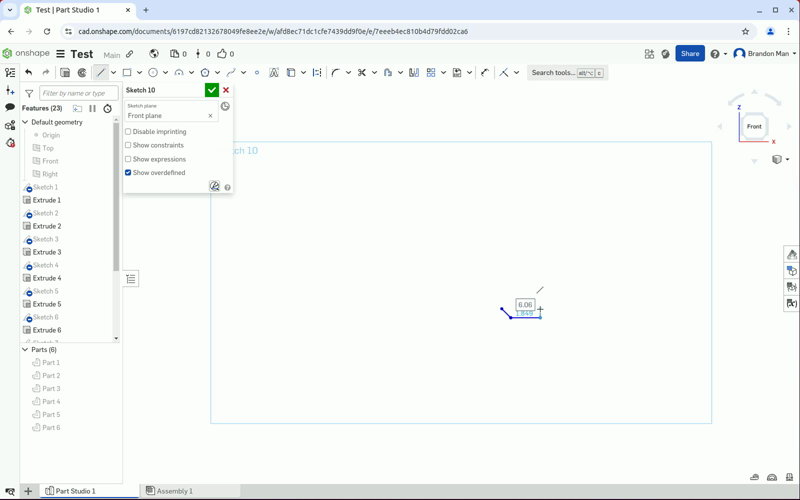
click(540, 308)
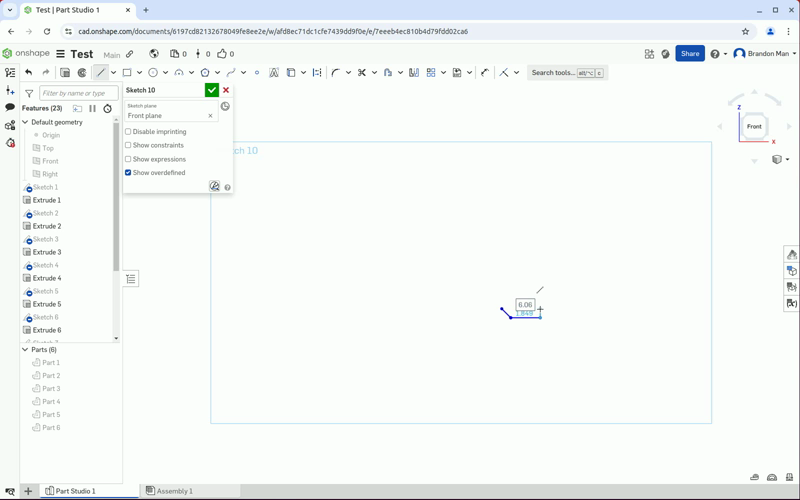
key_up(shift)
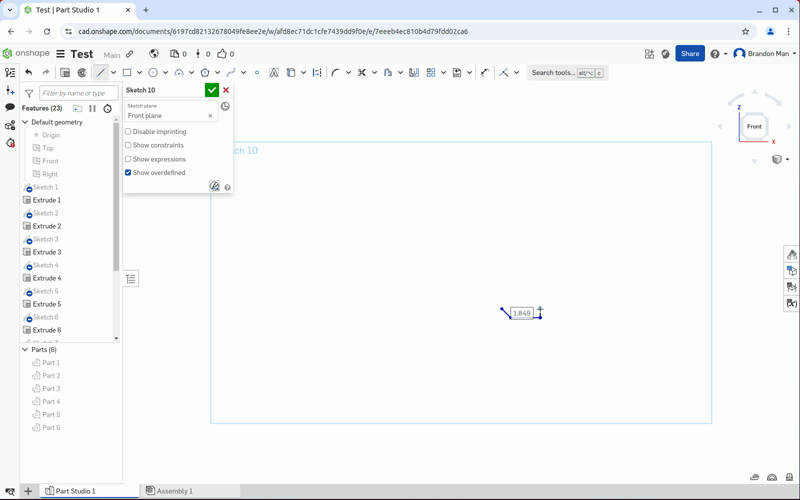
mouse_move(570, 308)
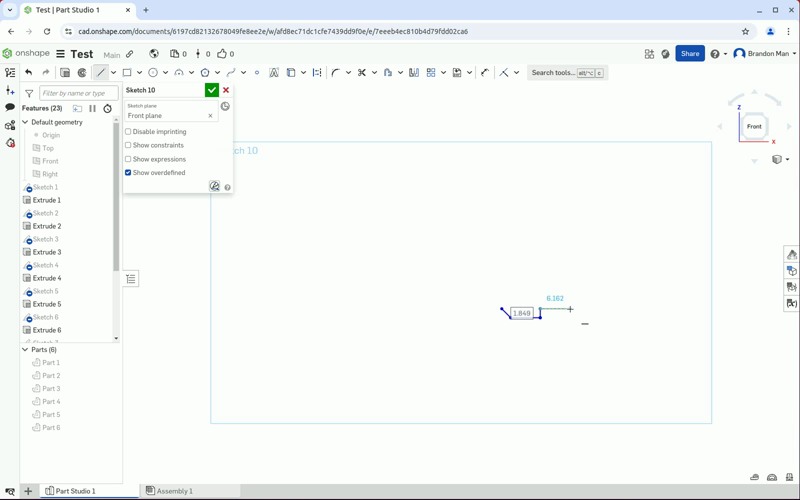
key_down(shift)
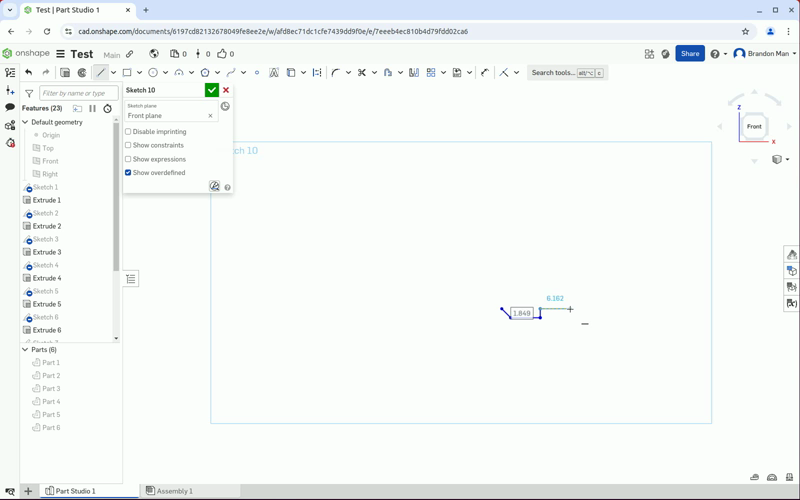
mouse_move(501, 308)
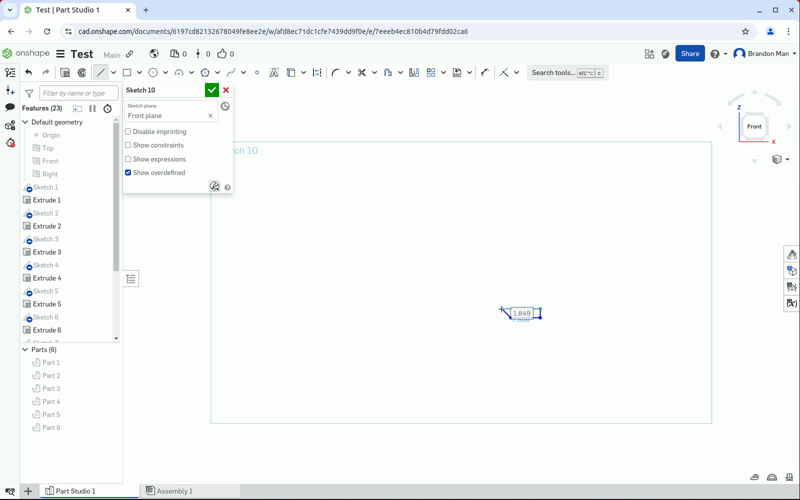
key_up(shift)
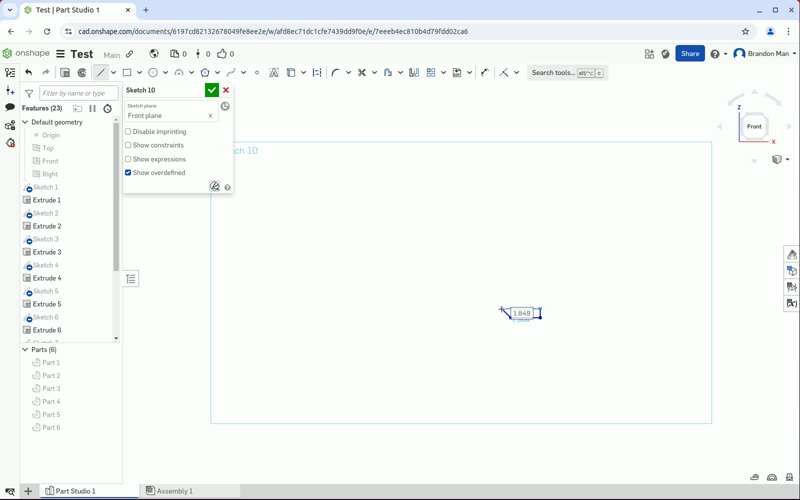
click(501, 308)
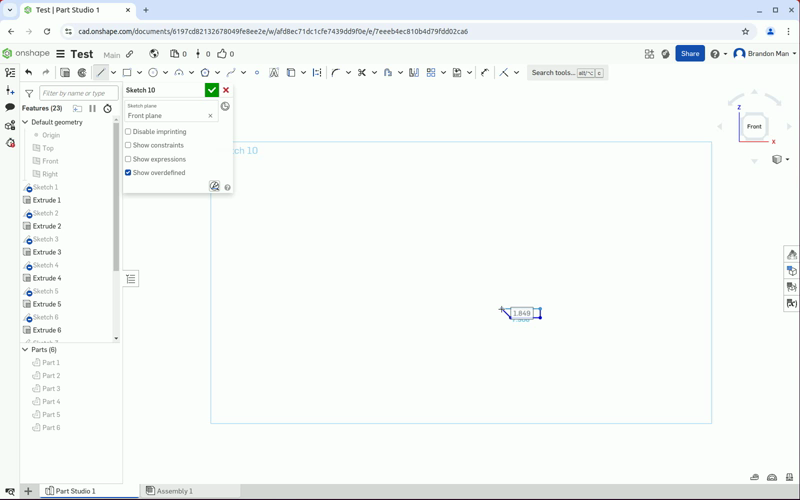
key(esc)
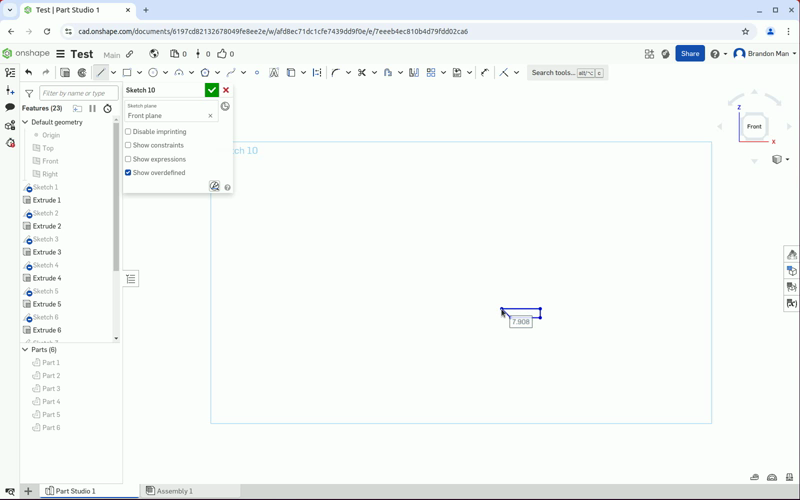
mouse_move(527, 313)
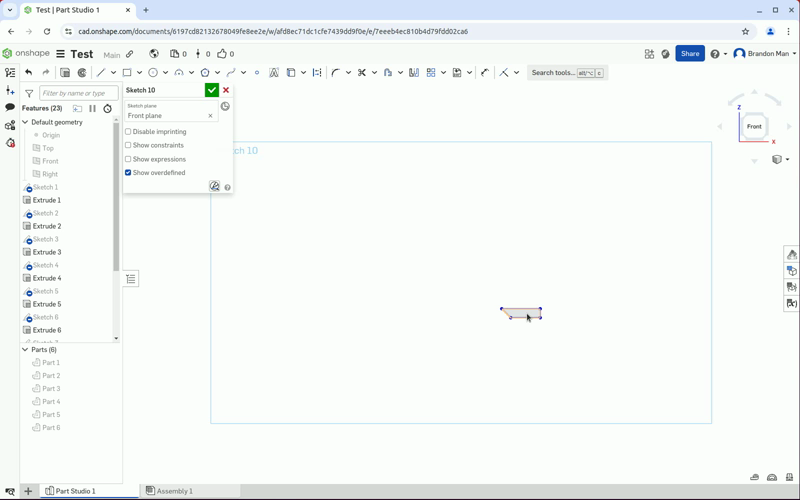
scroll(6)
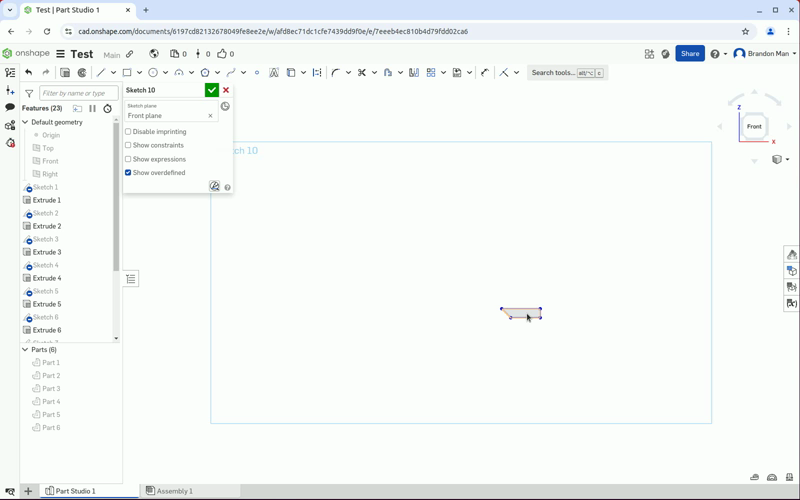
scroll(6)
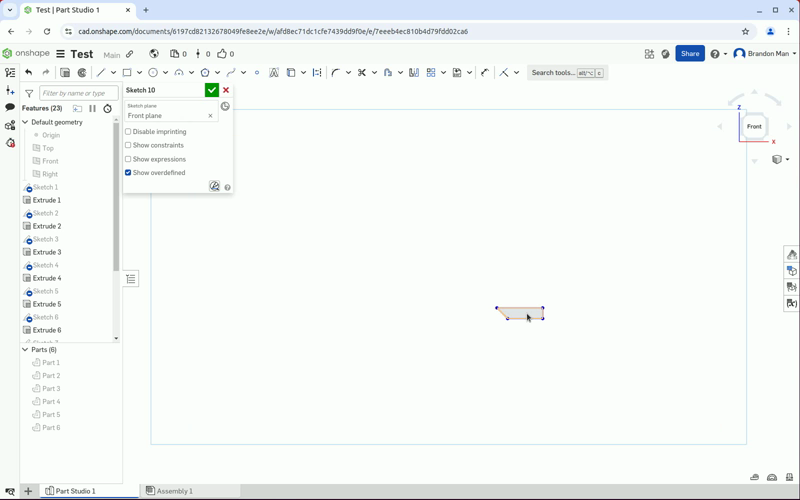
scroll(6)
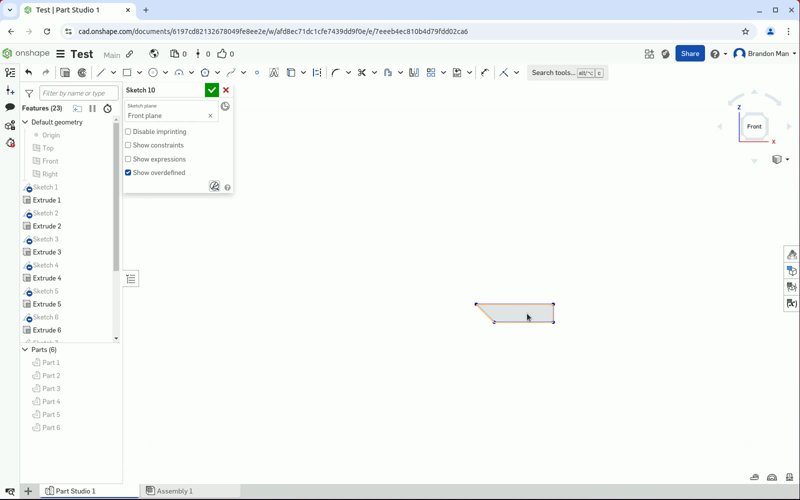
scroll(6)
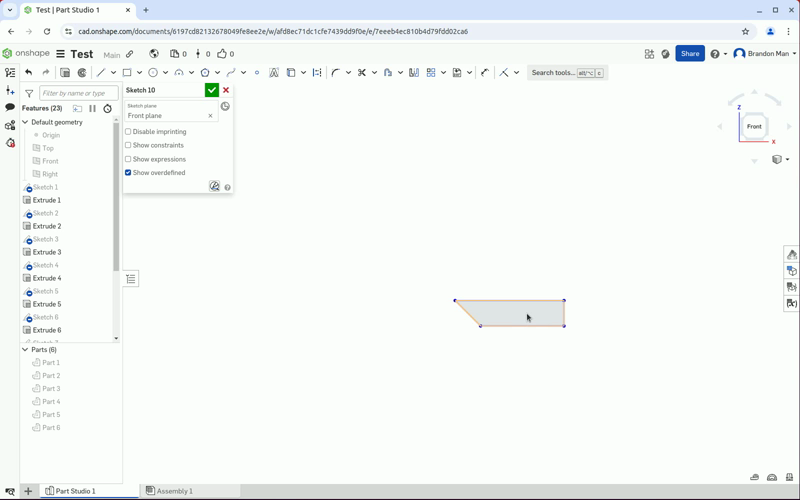
scroll(6)
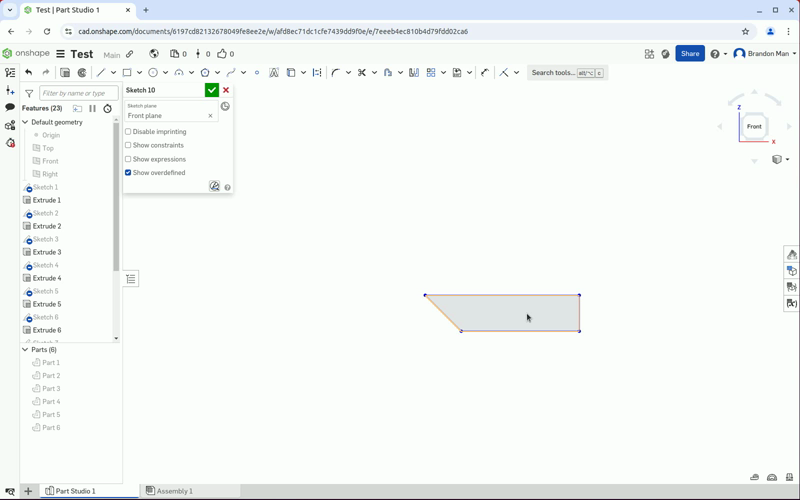
scroll(6)
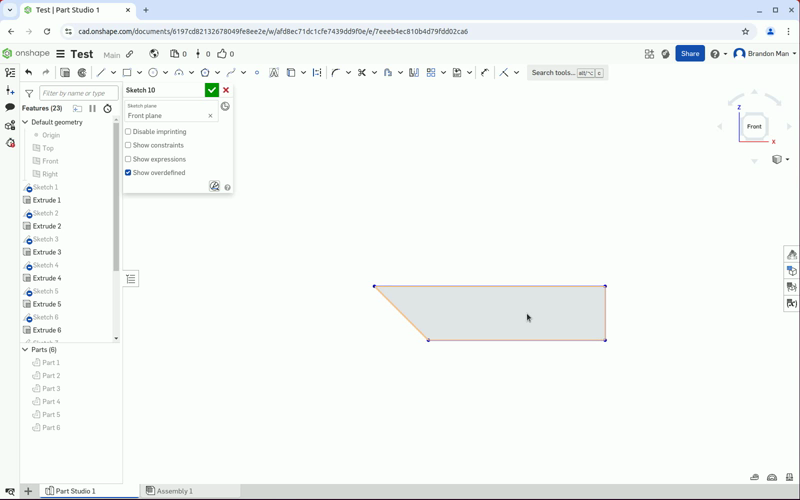
scroll(6)
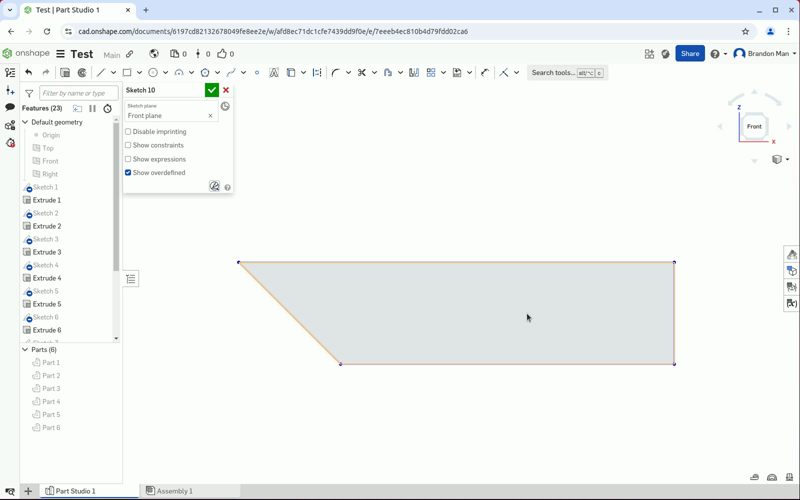
click(527, 313)
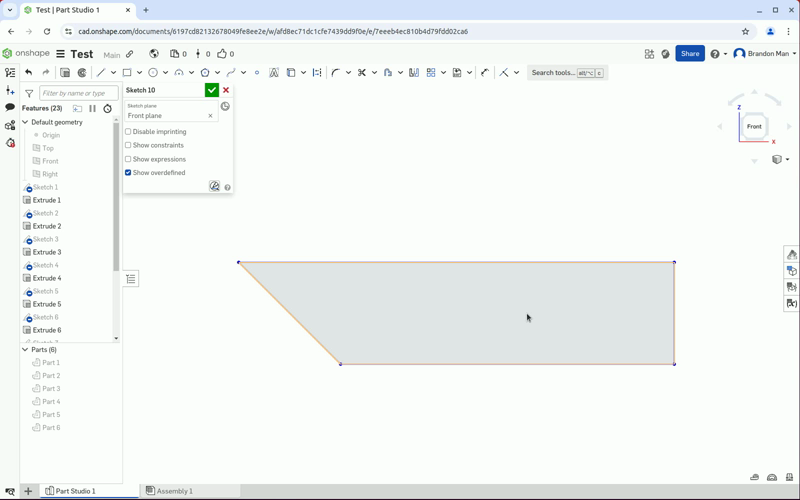
scroll(-6)
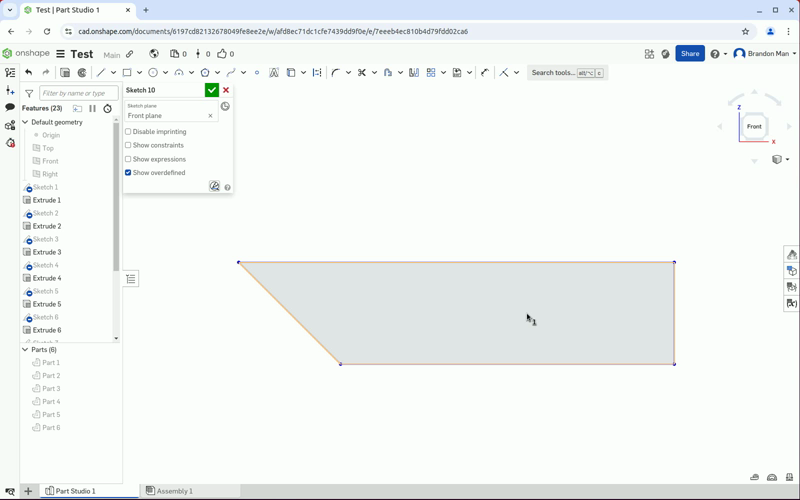
scroll(-6)
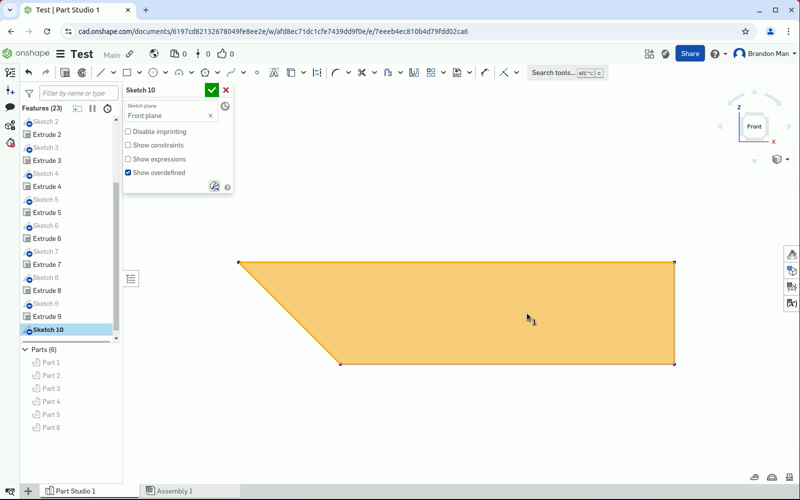
scroll(-6)
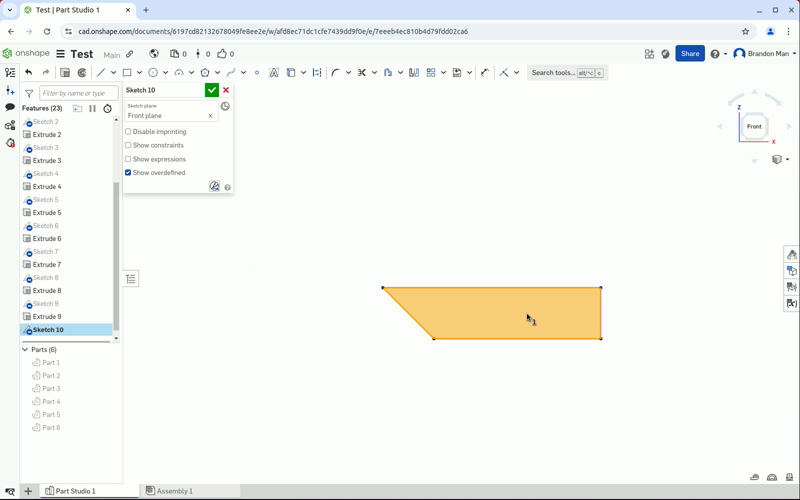
scroll(-6)
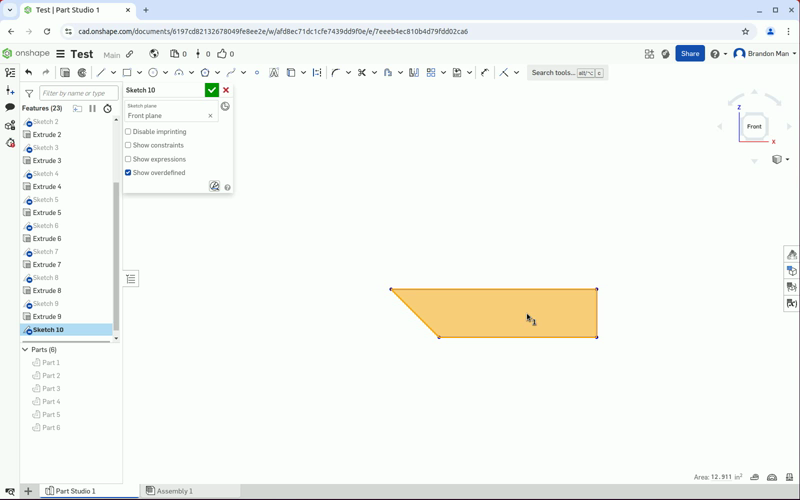
scroll(-6)
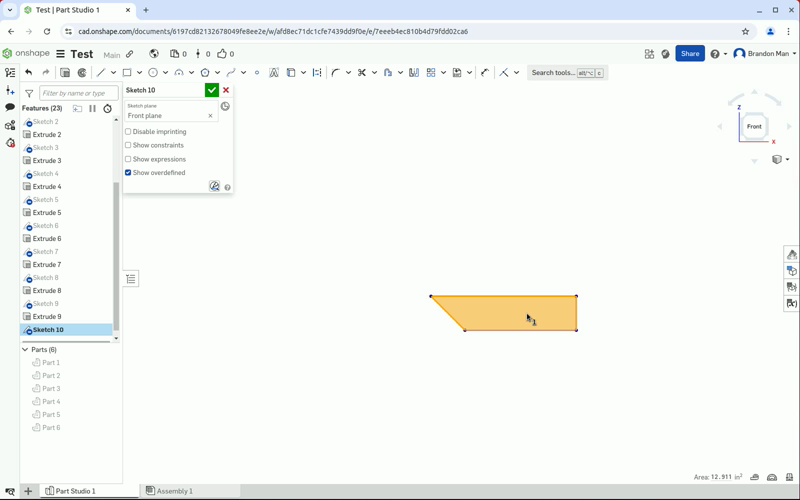
scroll(-6)
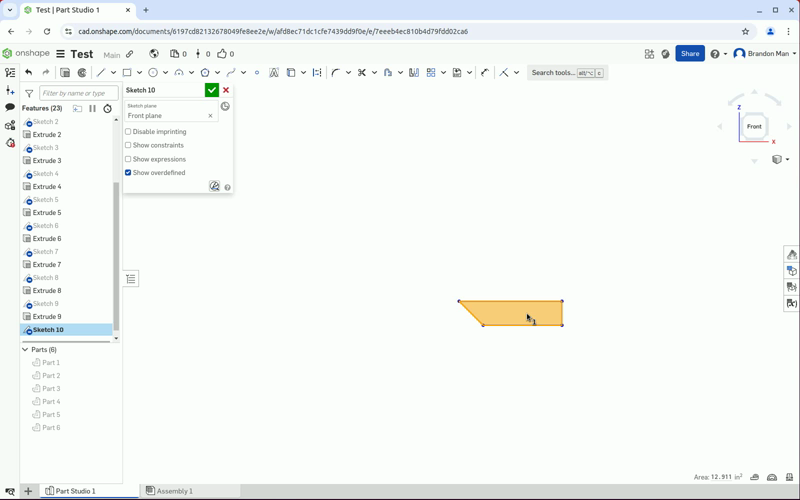
scroll(-6)
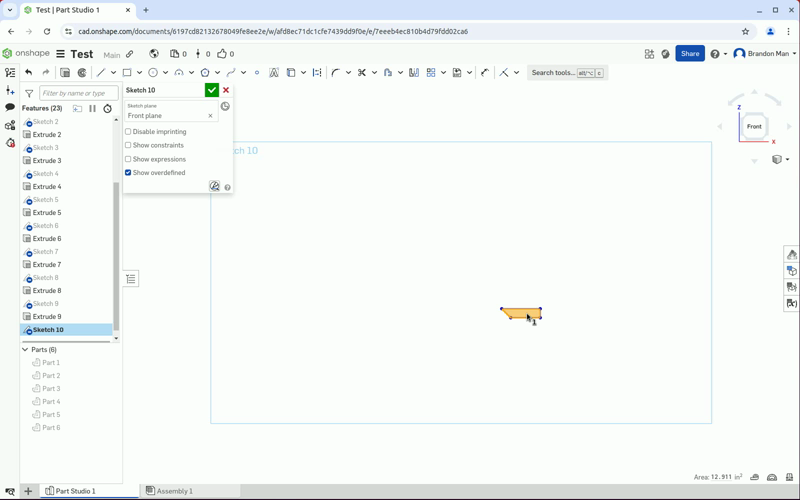
mouse_move(73, 352)
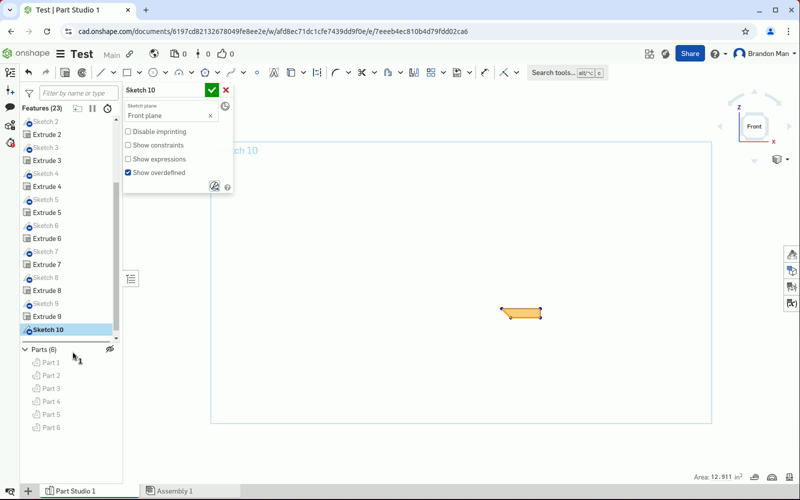
key(shift+y)
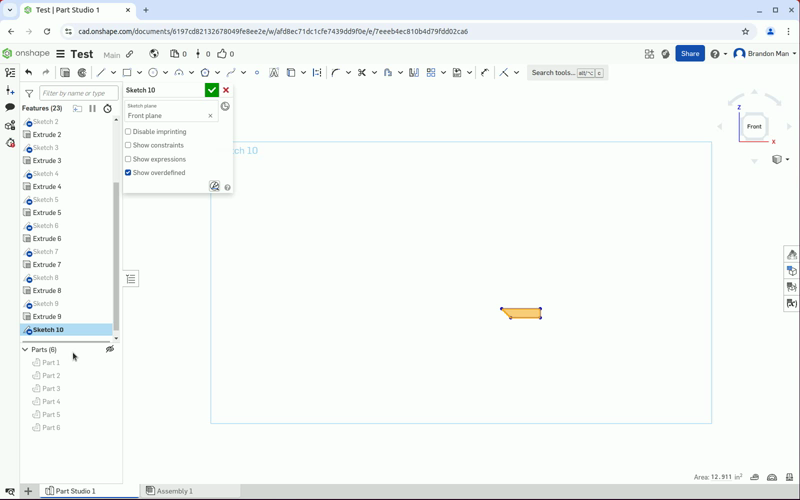
key(shift+e)
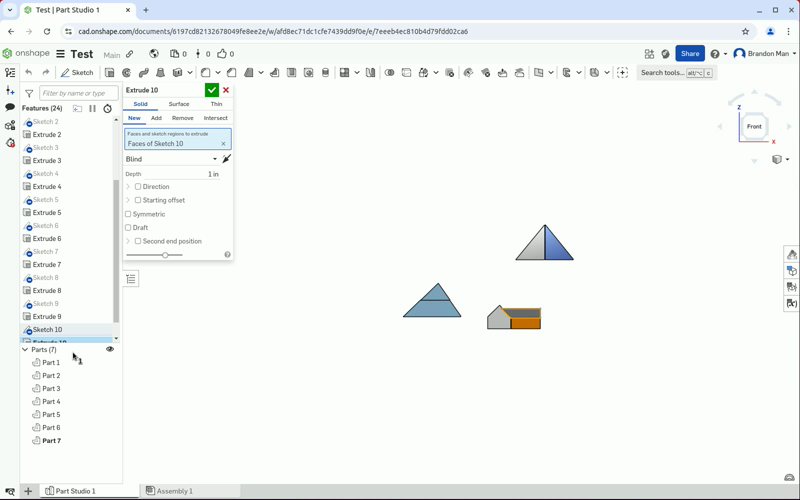
mouse_move(143, 106)
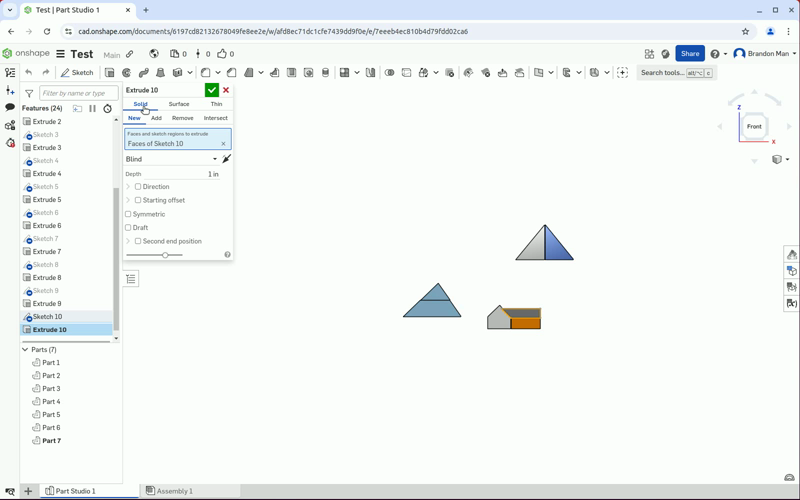
click(143, 106)
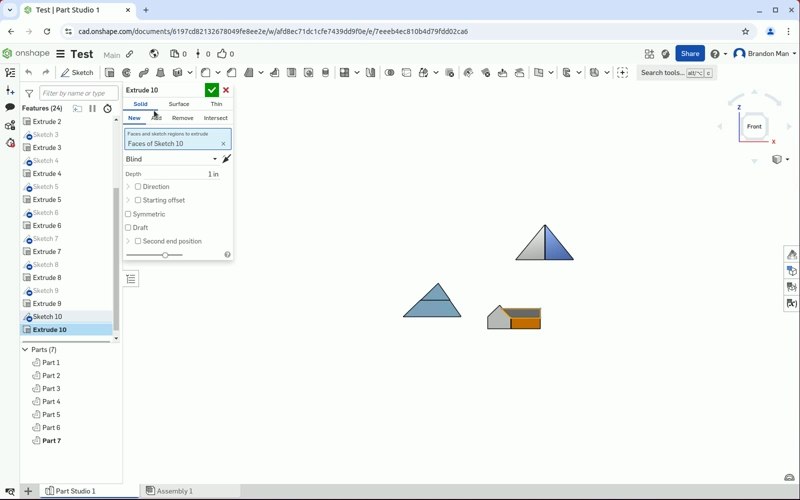
mouse_move(186, 120)
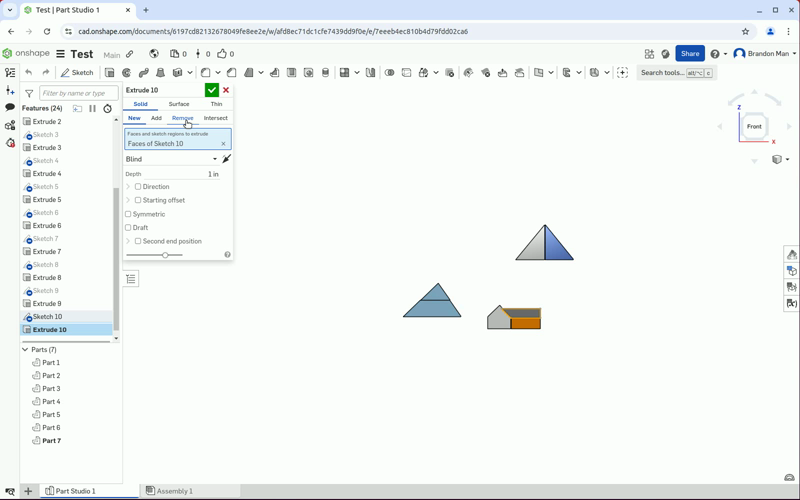
click(186, 120)
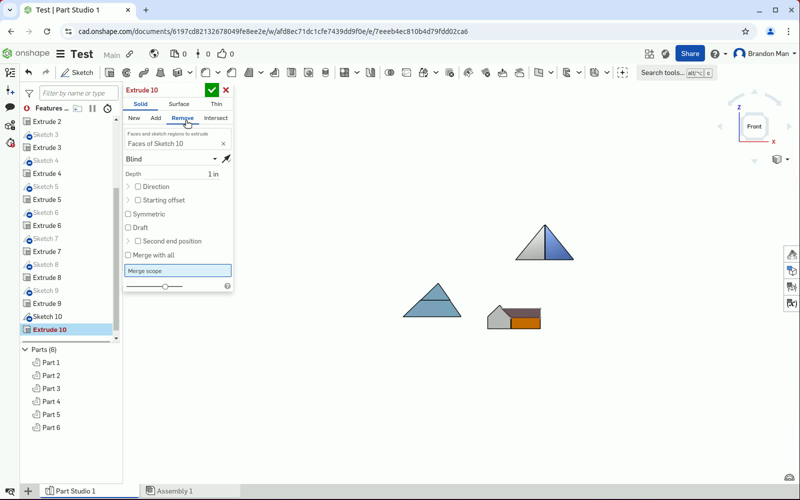
key(tab, 4)
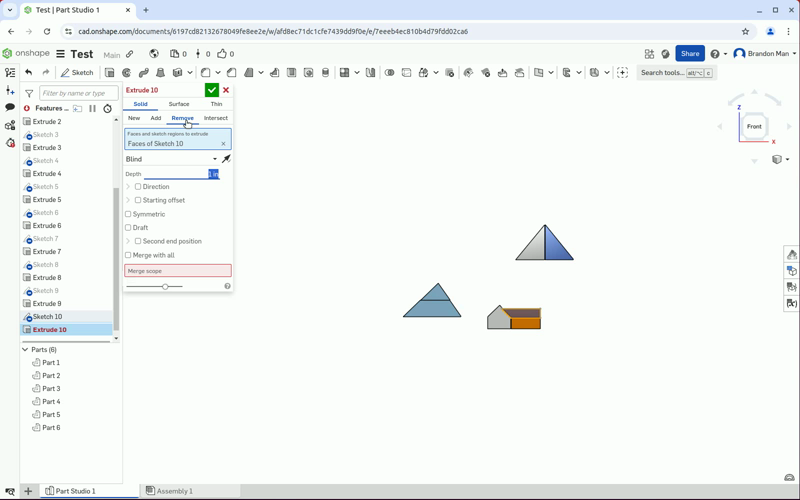
text(2.407)
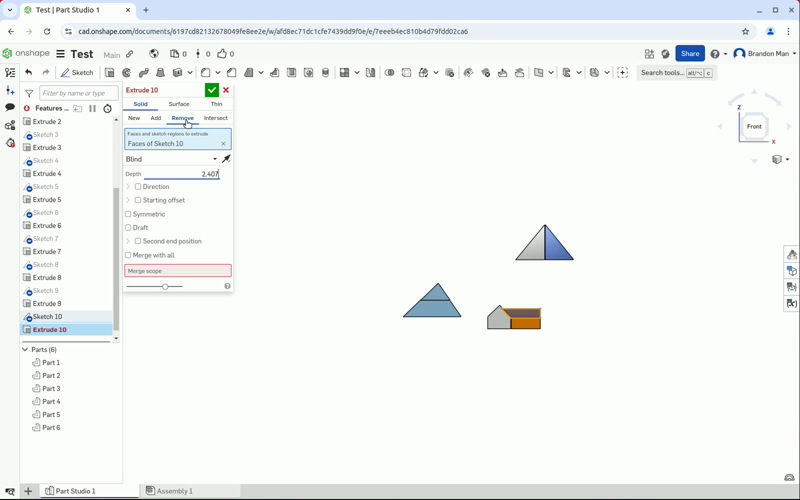
key(tab, 6)
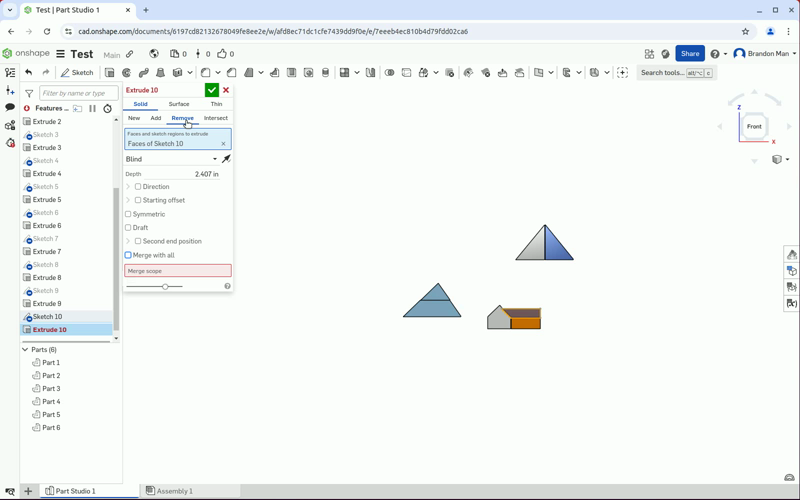
key(space)
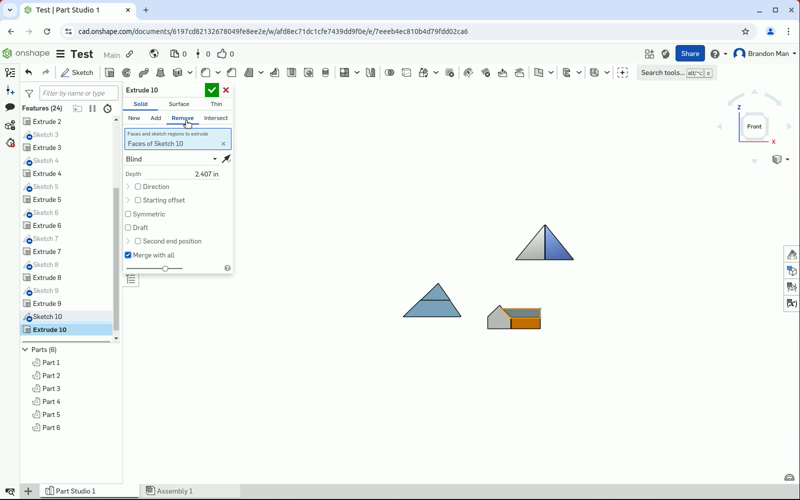
key(enter)
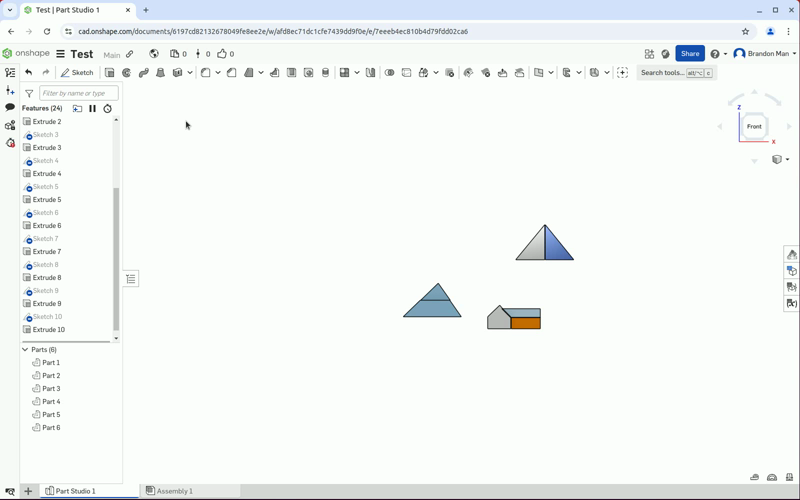
key(shift+h)
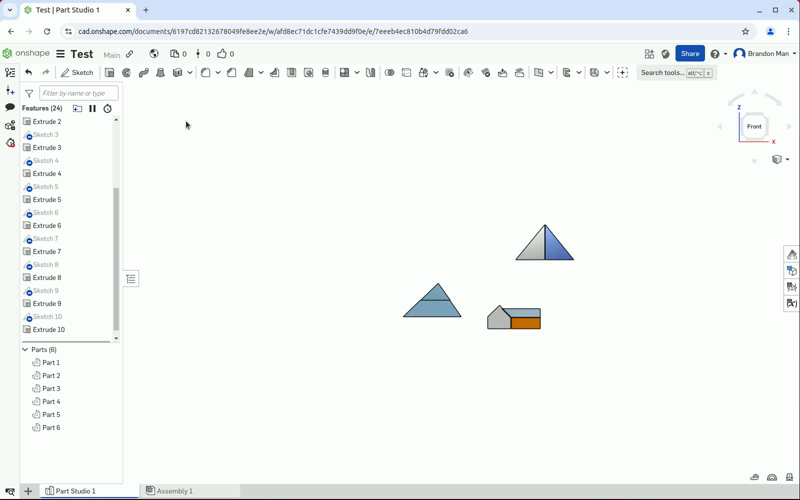
key(shift+h)
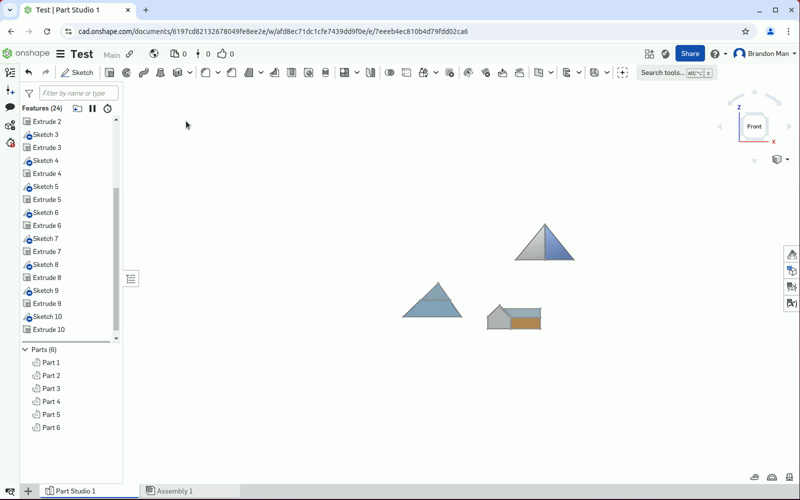
key(shift+7)
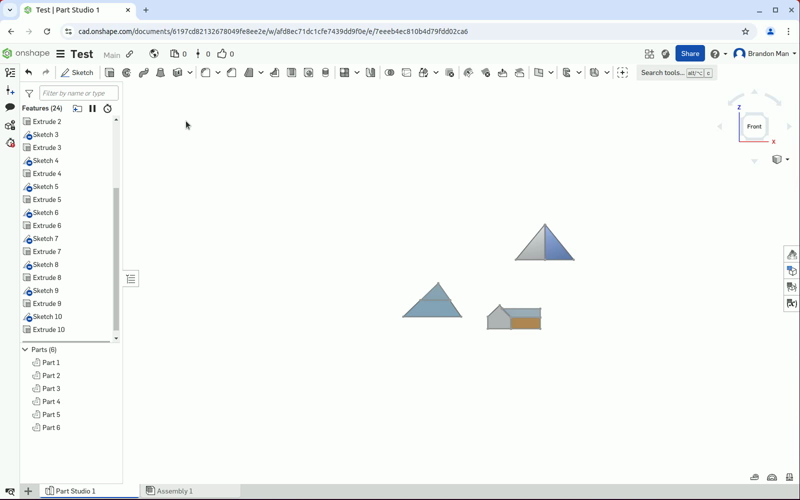
key(left, 2)
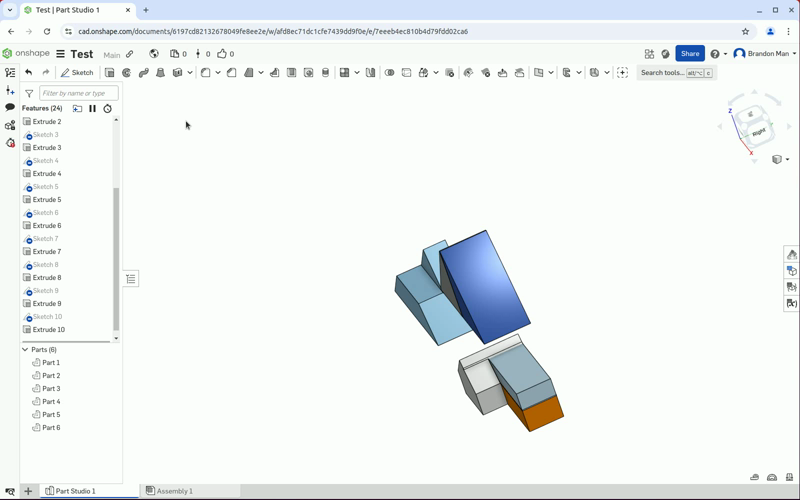
key(down, 2)
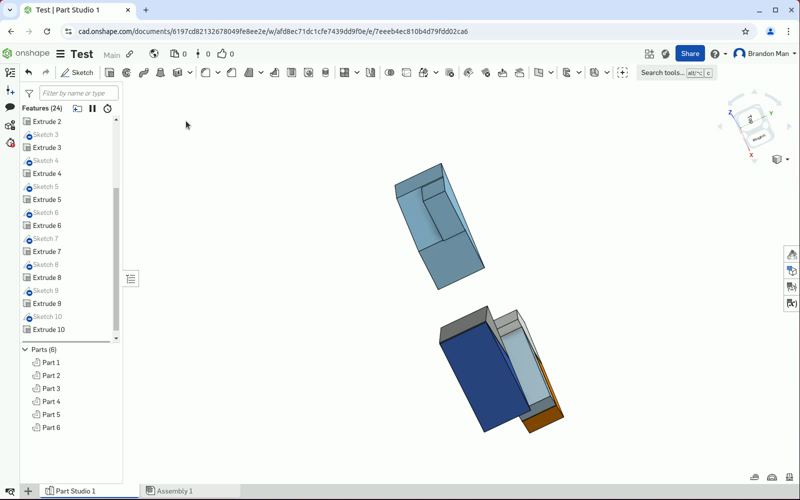
key(up, 2)
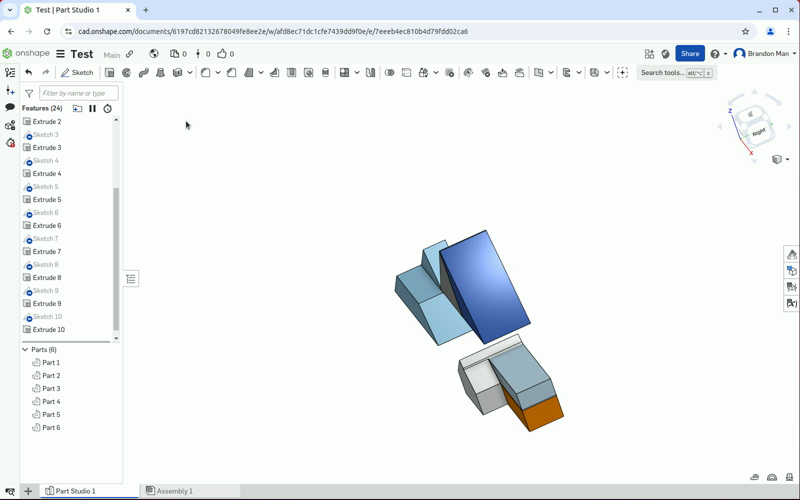
key(right, 2)
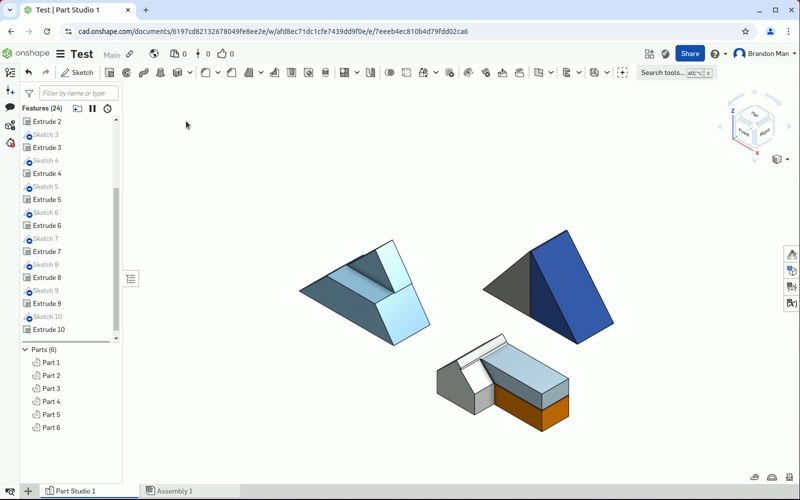
mouse_move(69, 85)
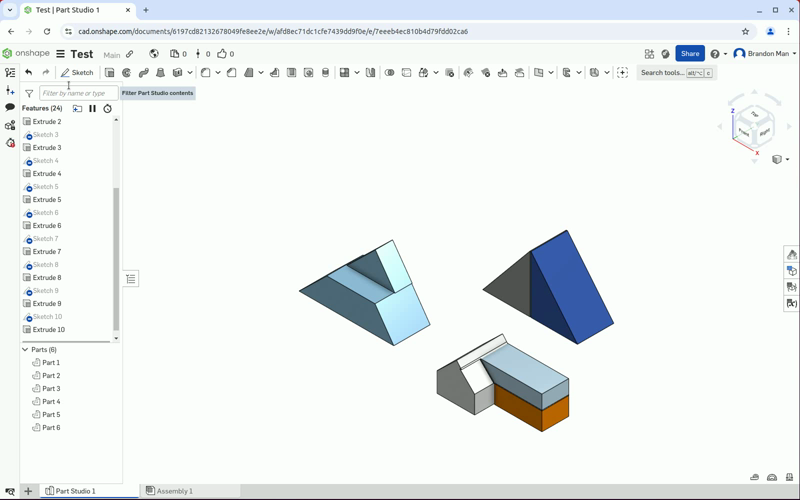
click(69, 85)